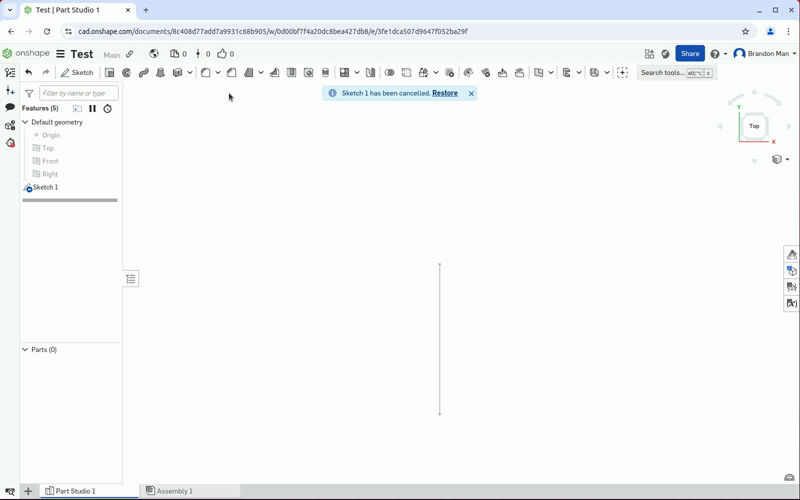
key(shift+h)
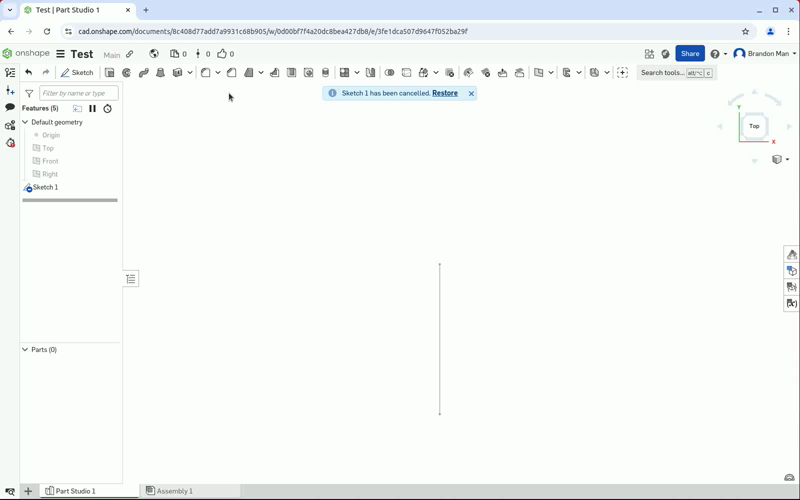
key(shift+s)
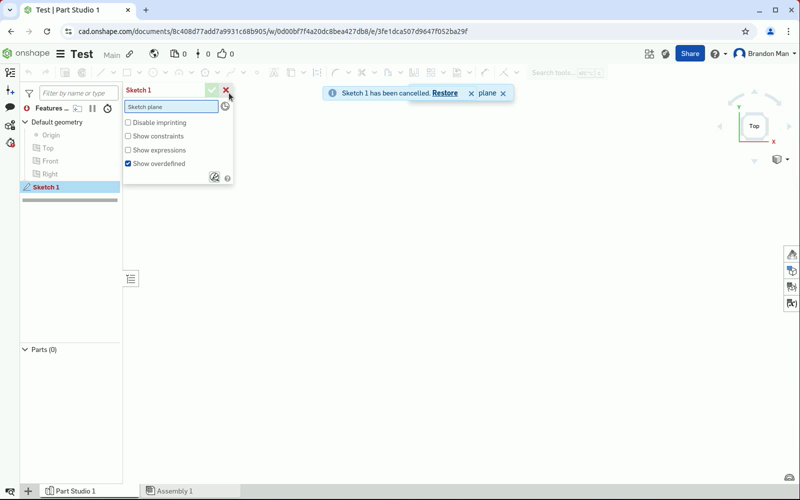
mouse_move(73, 150)
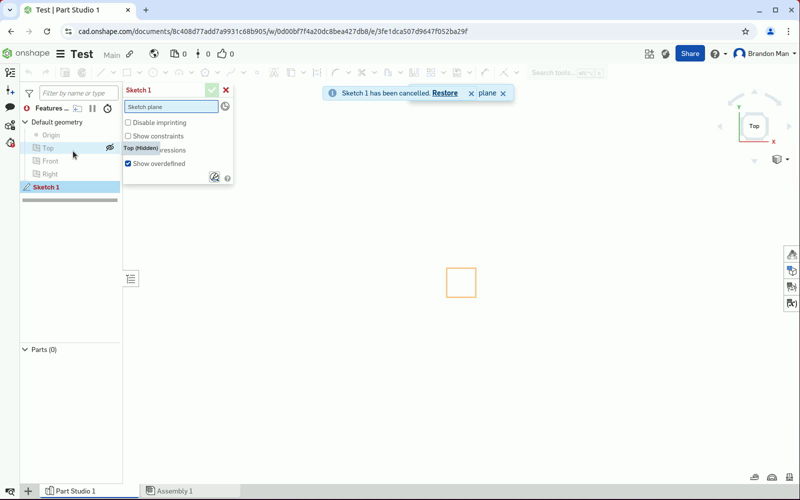
click(73, 150)
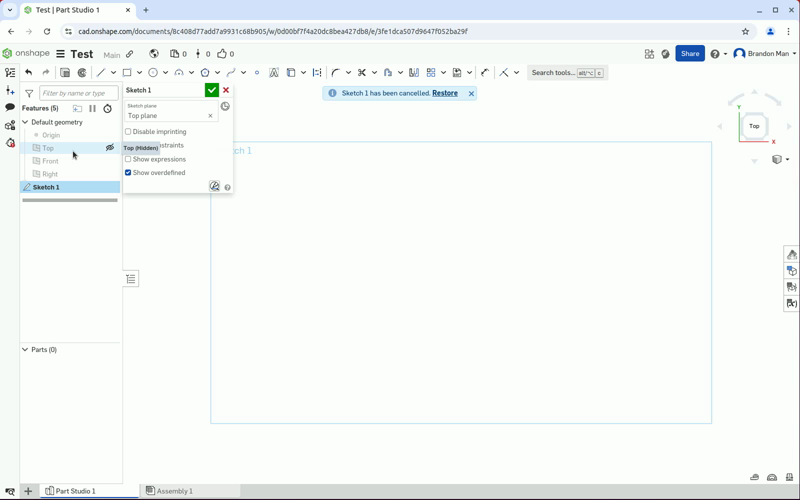
mouse_move(73, 352)
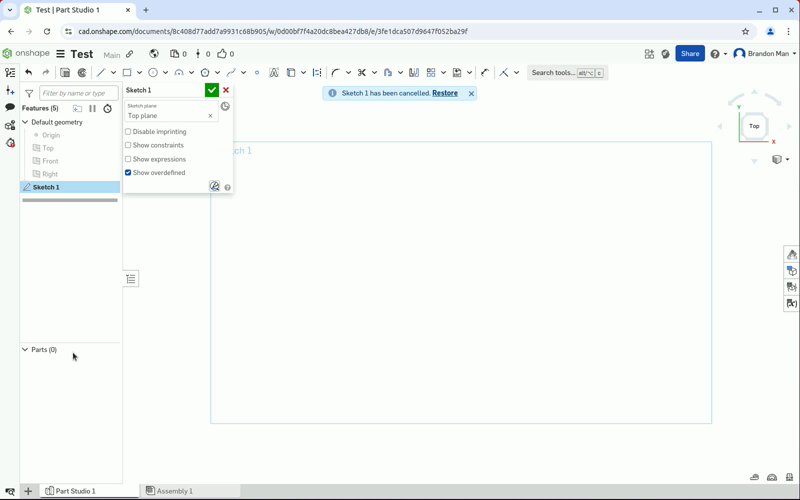
key(y)
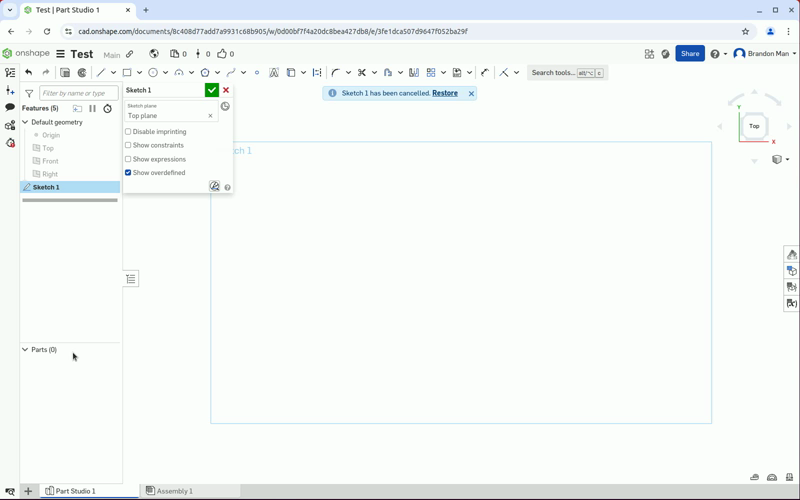
key(l)
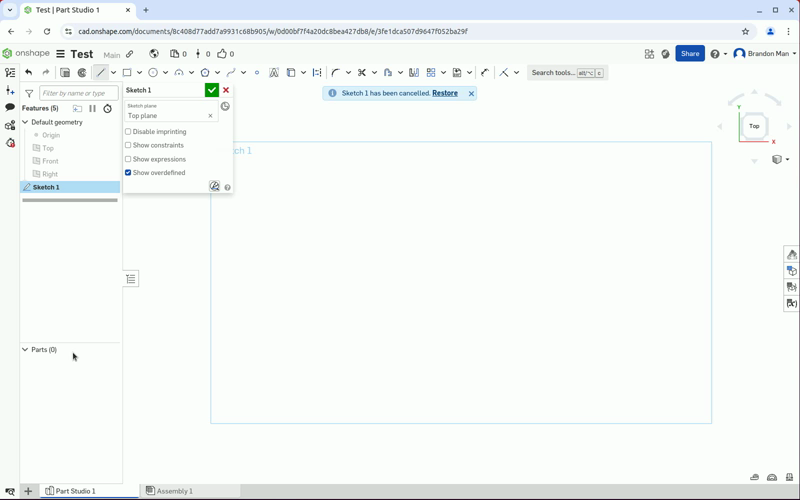
key_down(shift)
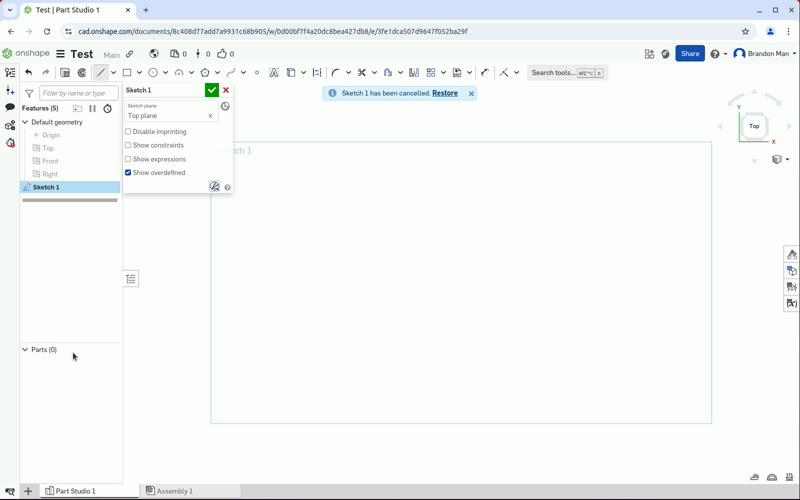
mouse_move(410, 395)
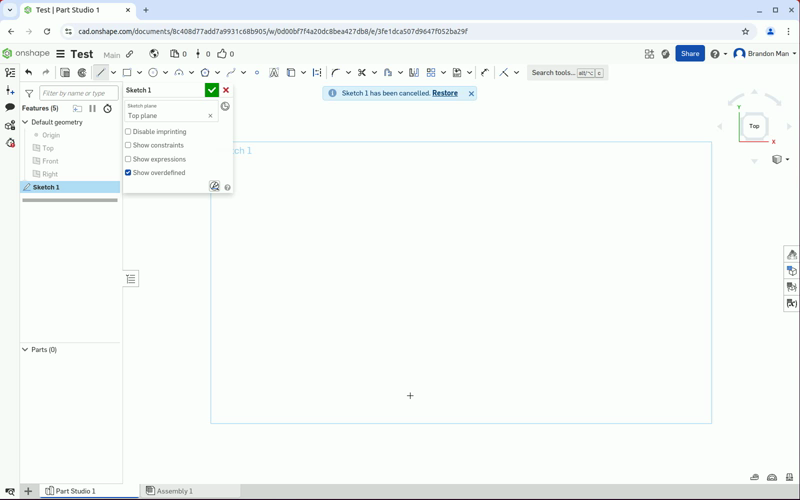
click(410, 395)
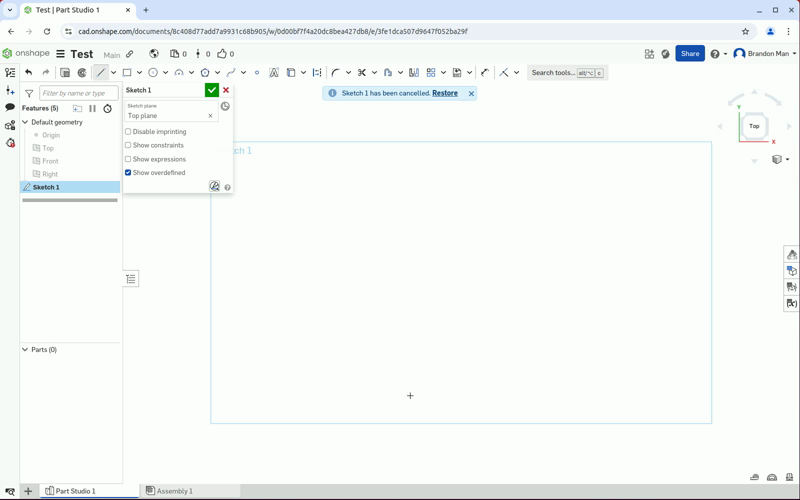
key_up(shift)
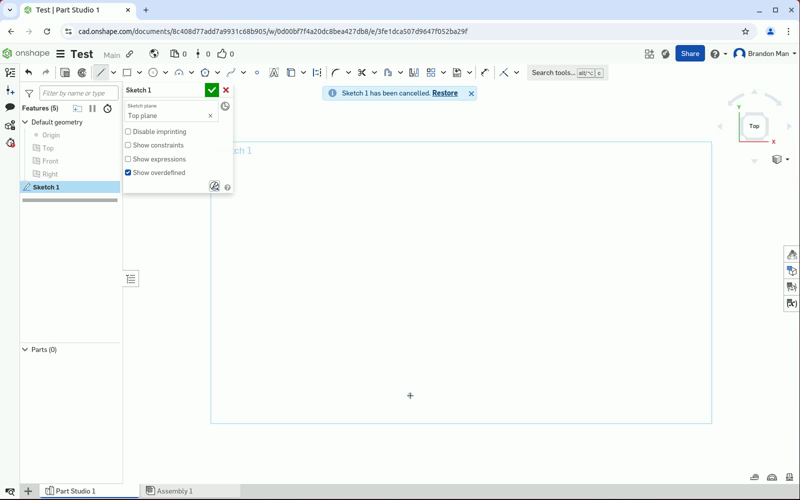
key_down(shift)
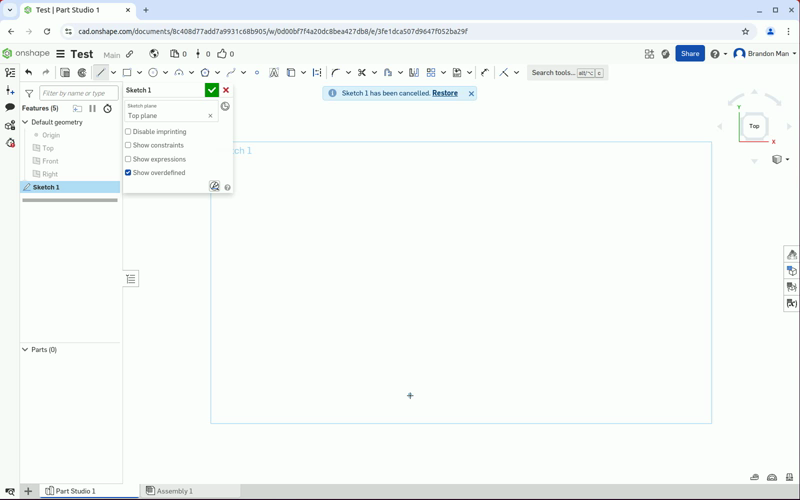
mouse_move(511, 395)
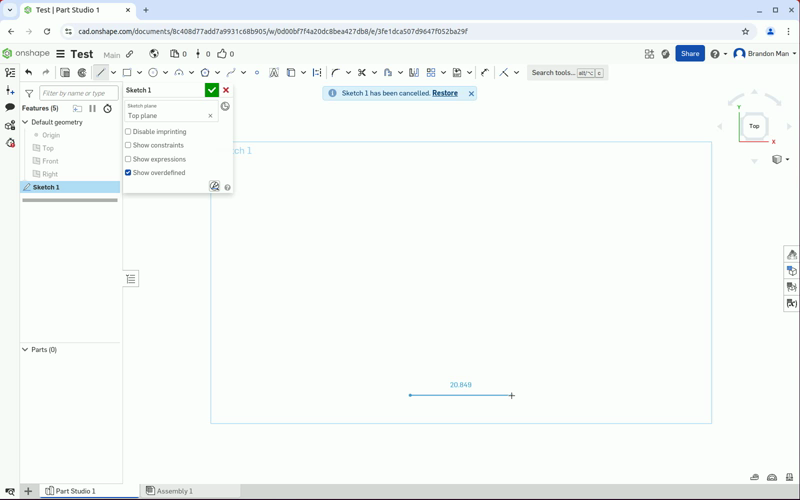
click(511, 395)
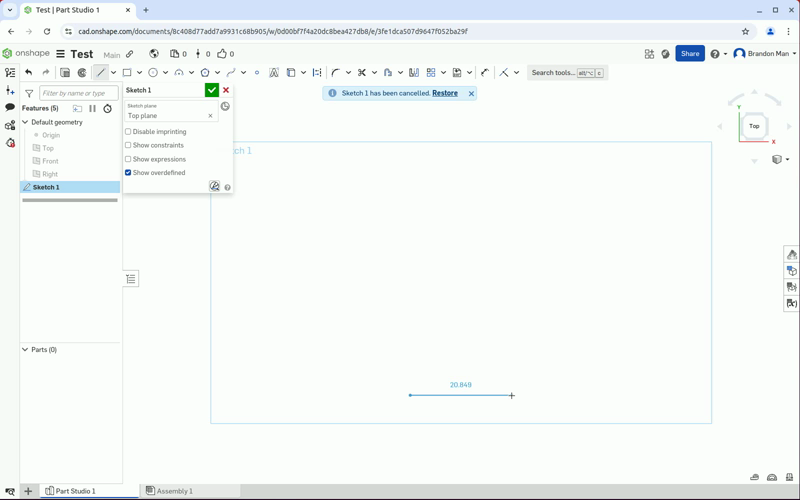
key_up(shift)
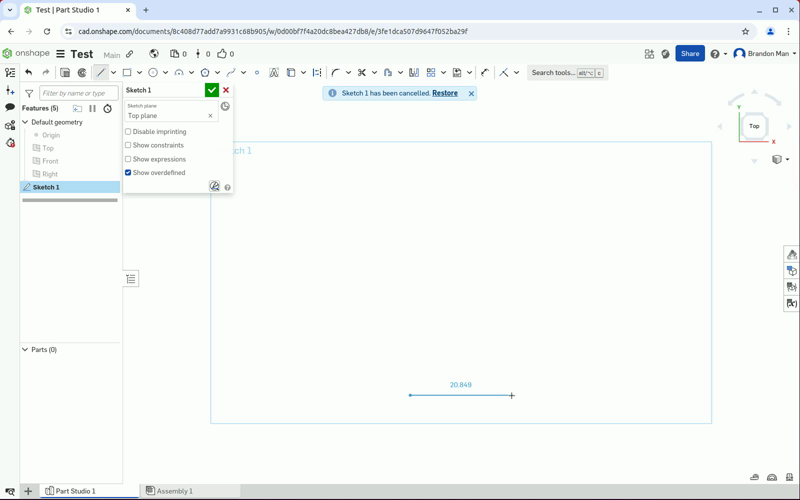
key_down(shift)
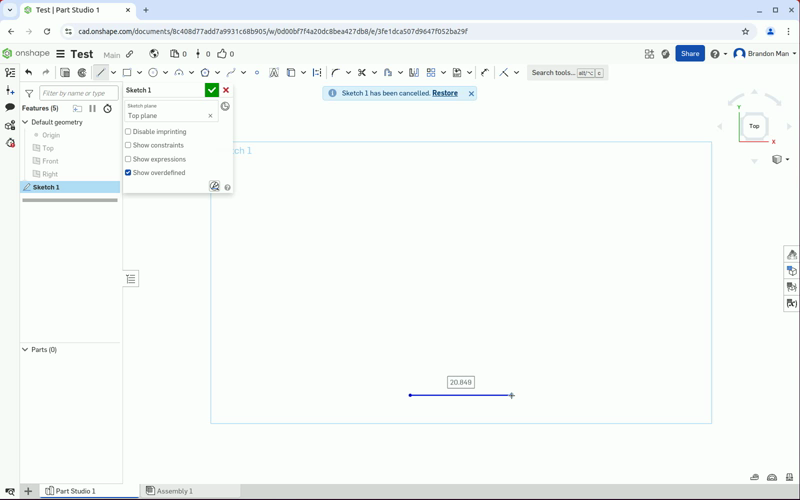
mouse_move(511, 171)
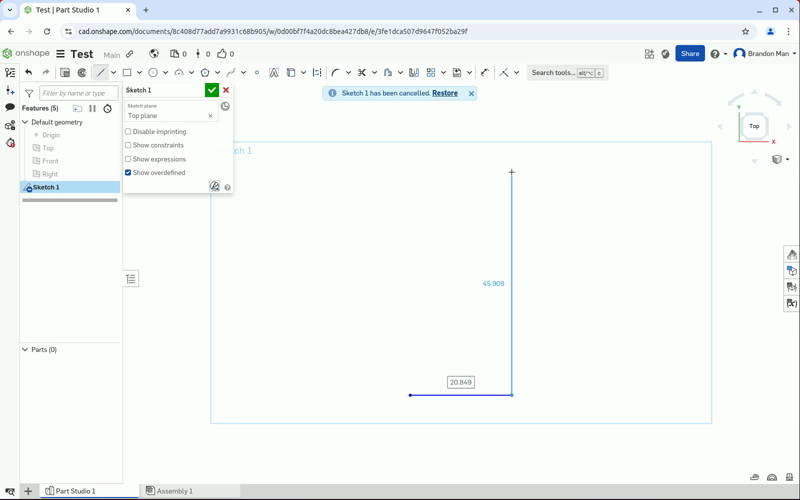
click(511, 171)
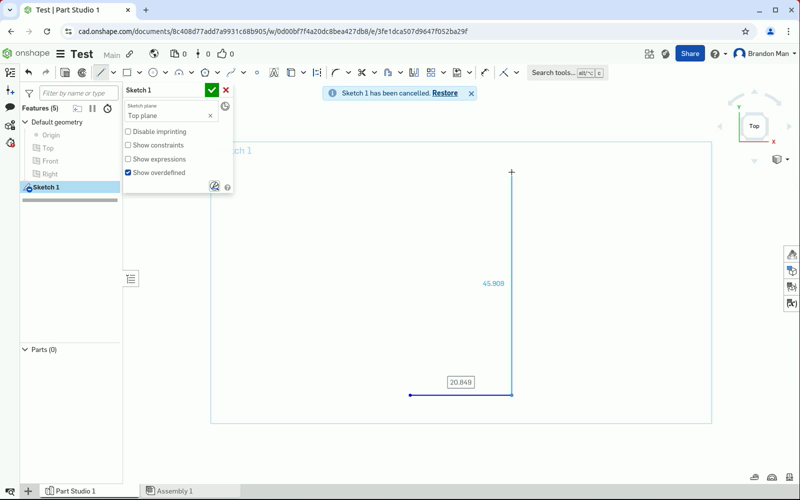
key_up(shift)
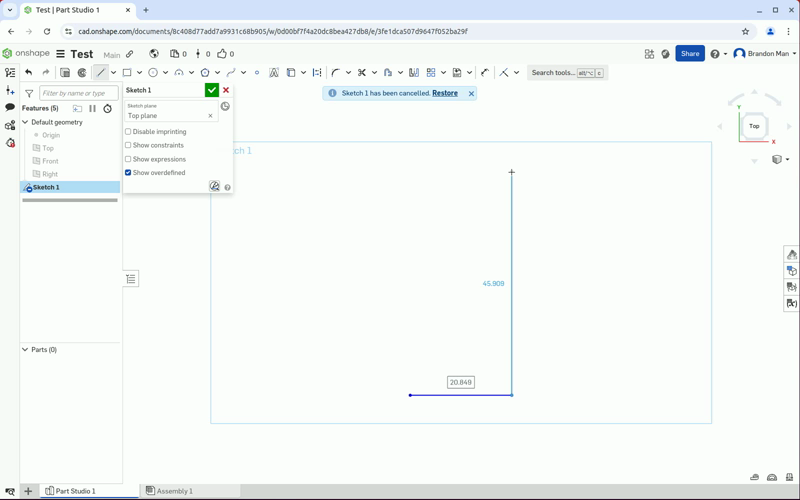
key_down(shift)
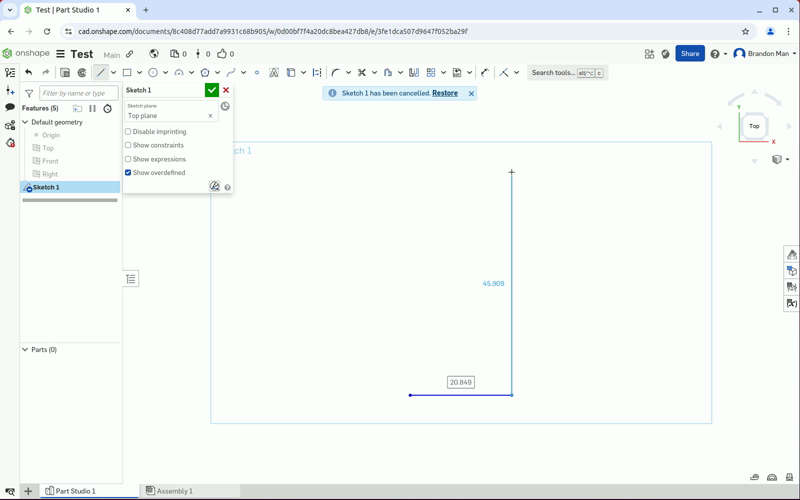
mouse_move(410, 171)
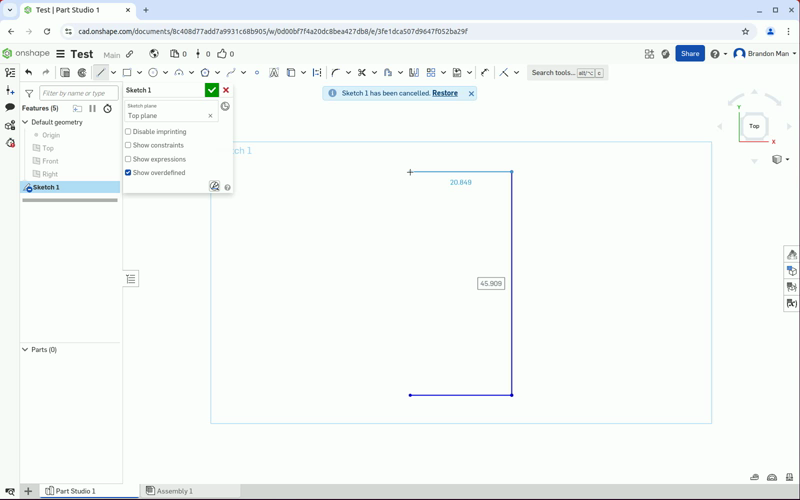
click(410, 171)
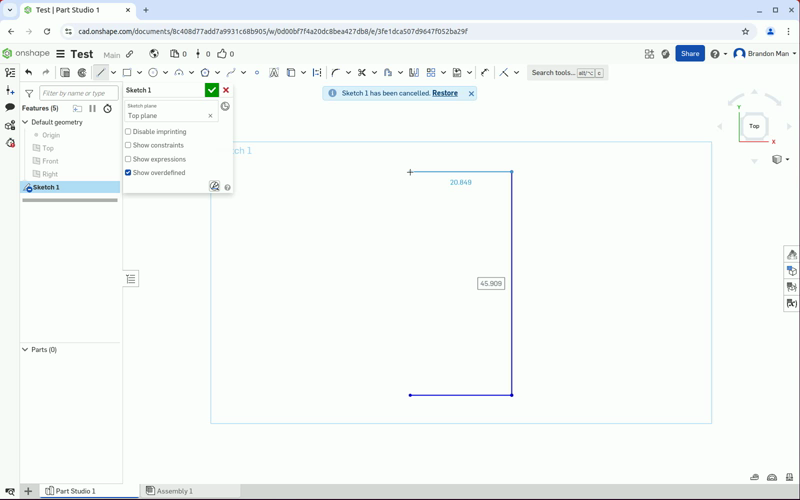
key_up(shift)
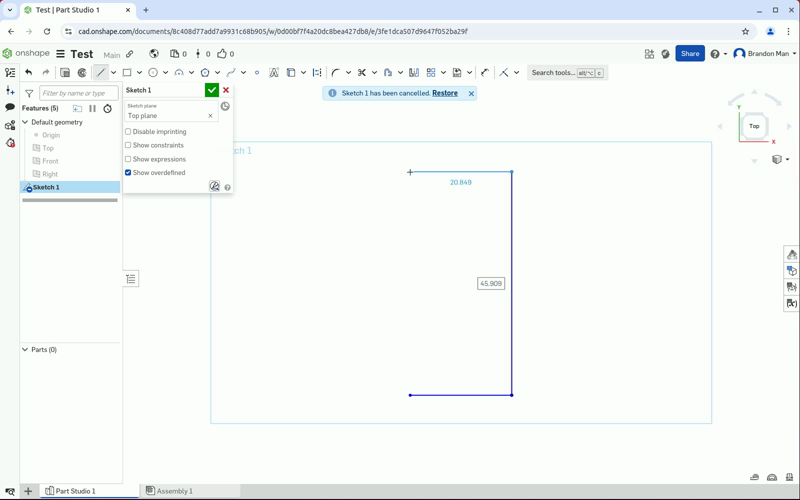
key_down(shift)
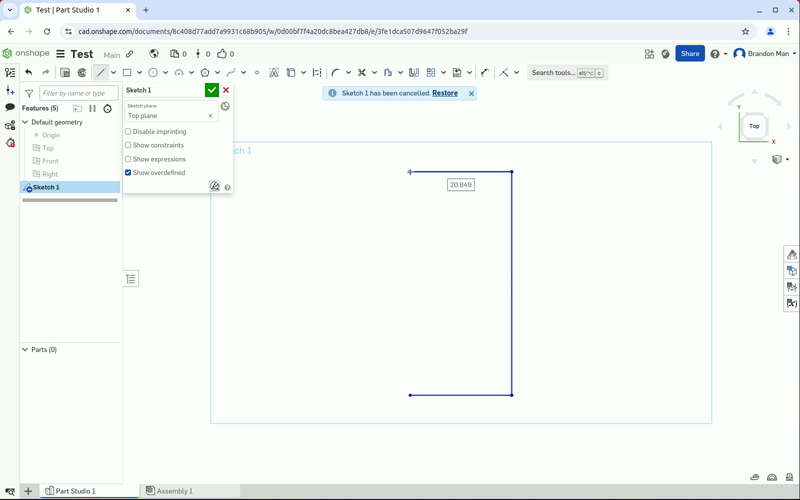
mouse_move(410, 395)
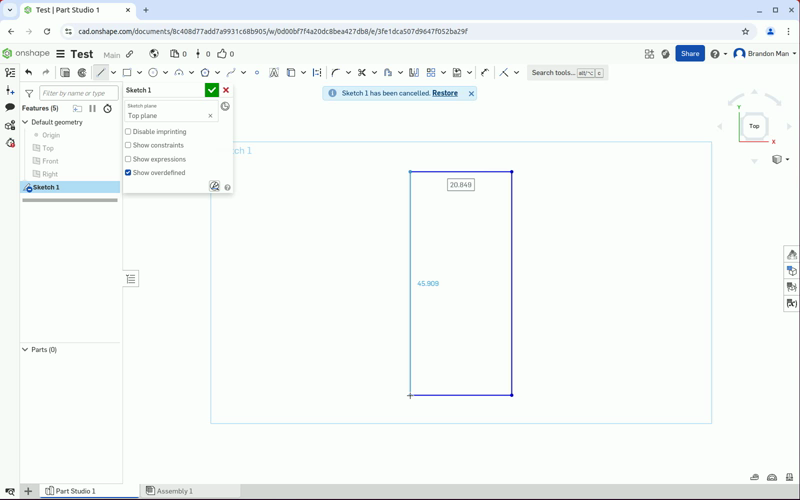
key_up(shift)
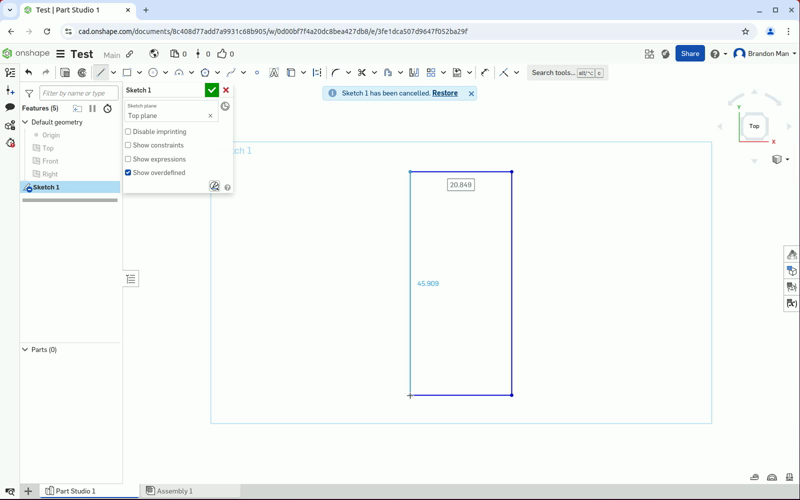
click(410, 395)
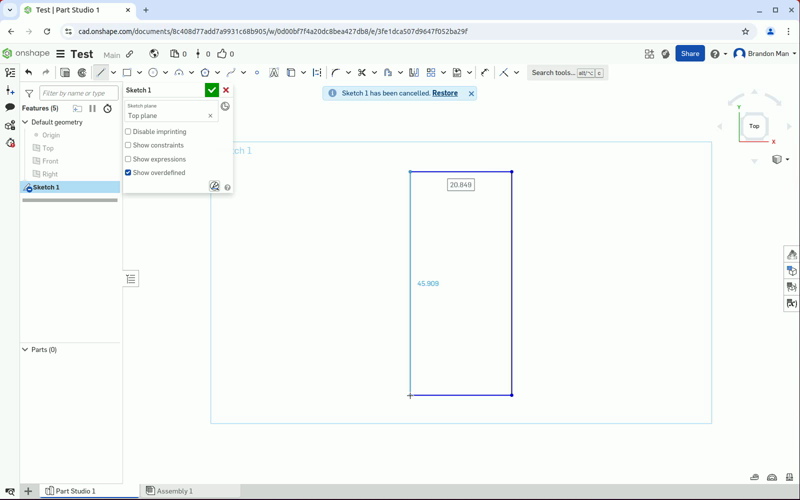
key(esc)
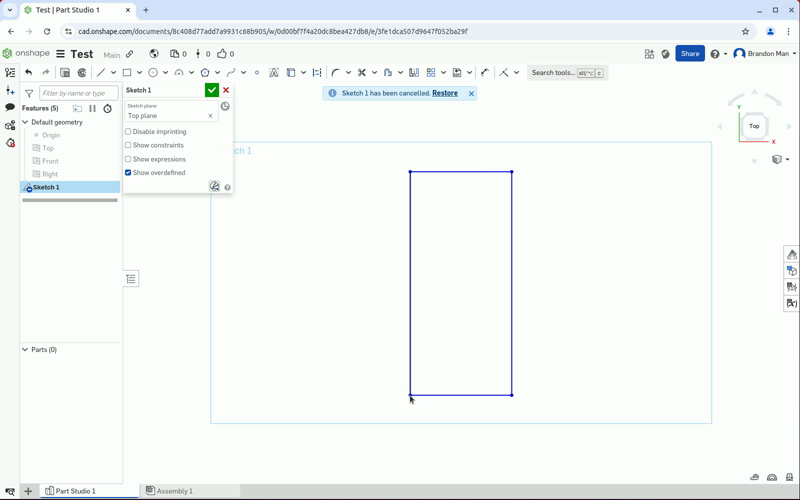
mouse_move(436, 354)
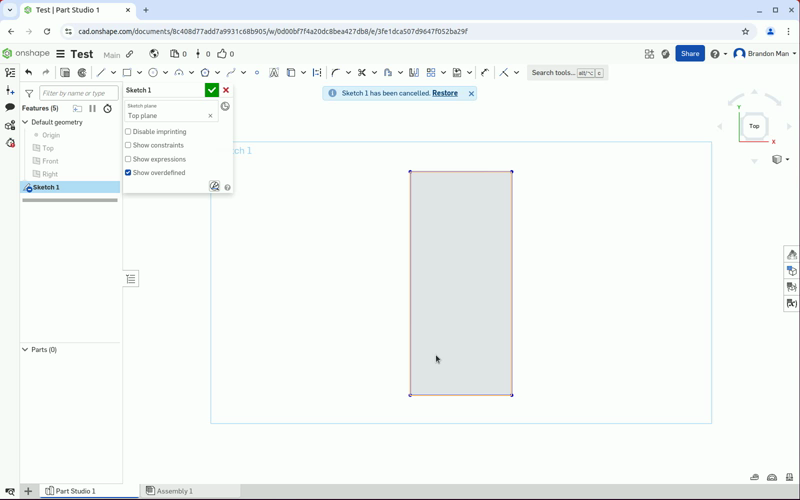
click(436, 354)
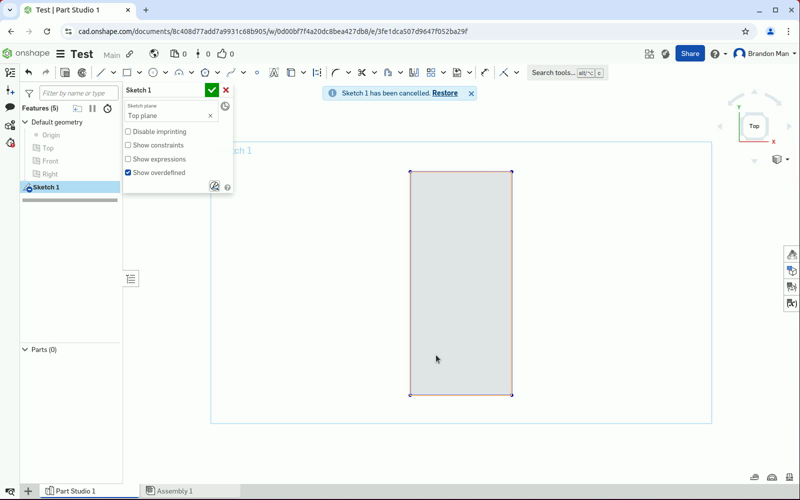
mouse_move(73, 352)
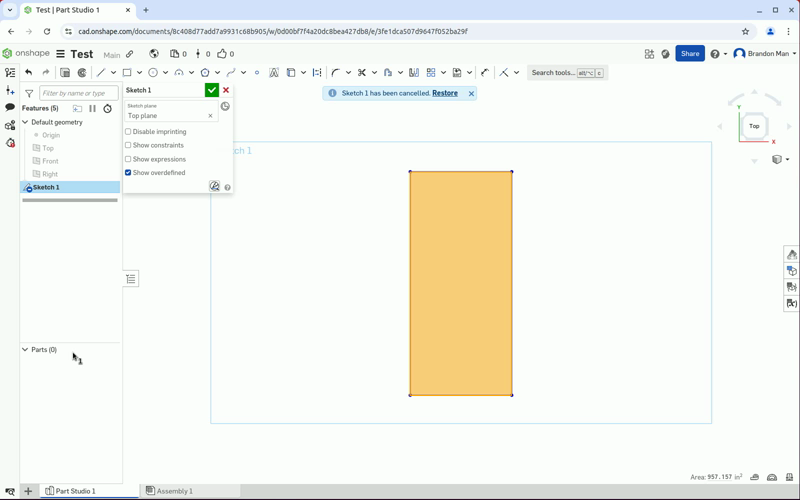
key(shift+y)
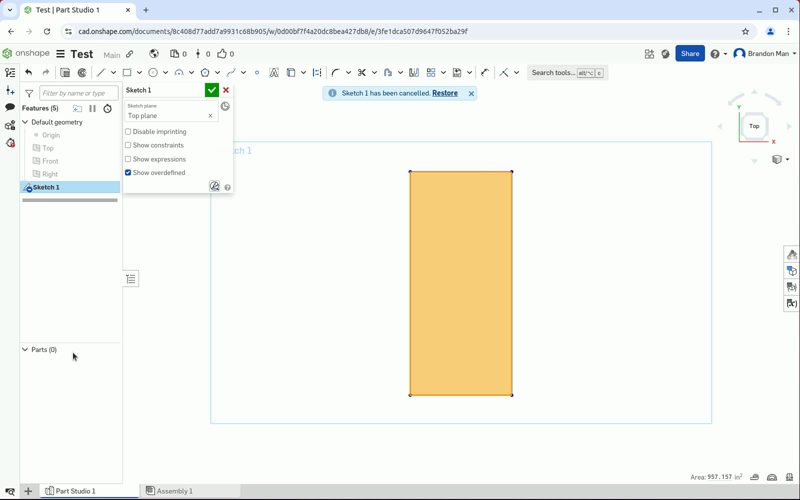
key(shift+e)
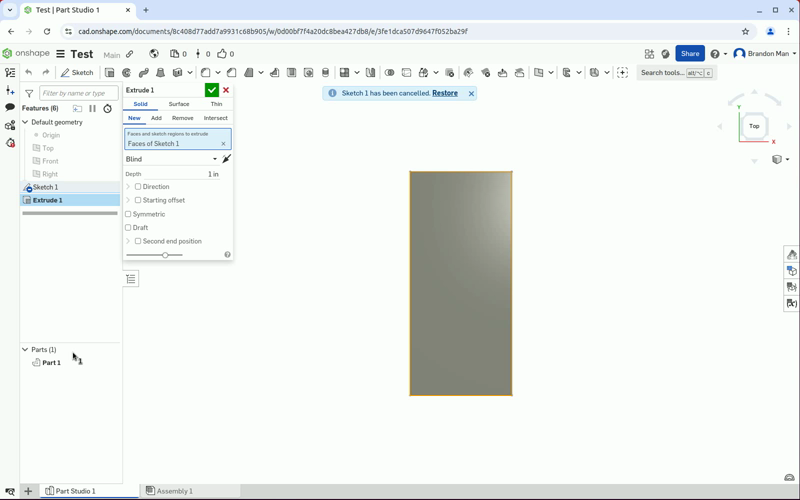
mouse_move(143, 106)
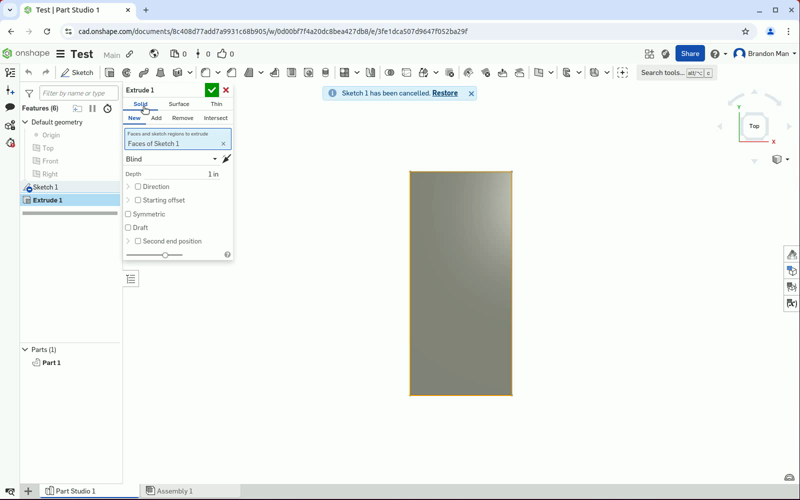
click(143, 106)
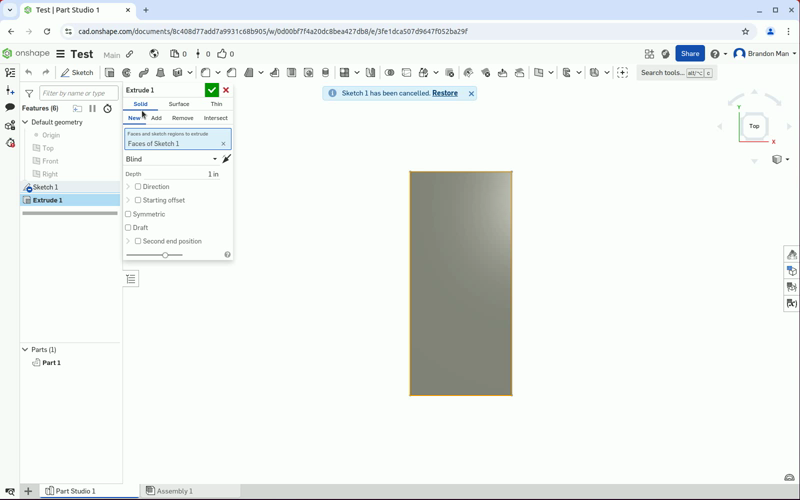
mouse_move(137, 120)
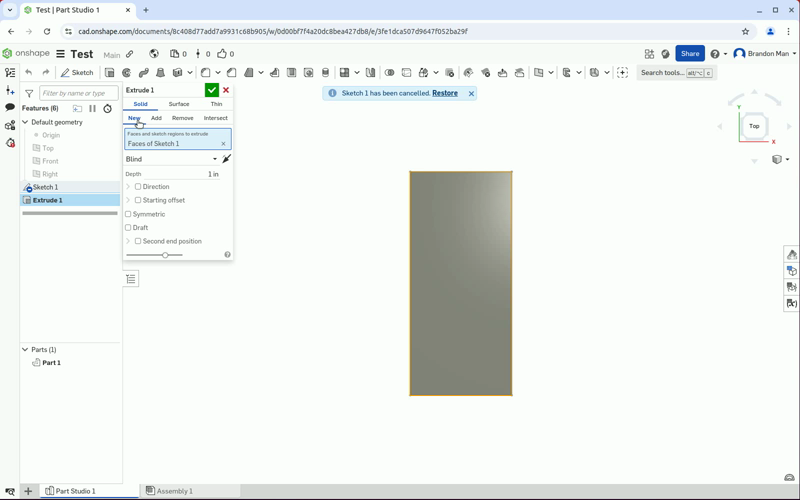
click(137, 120)
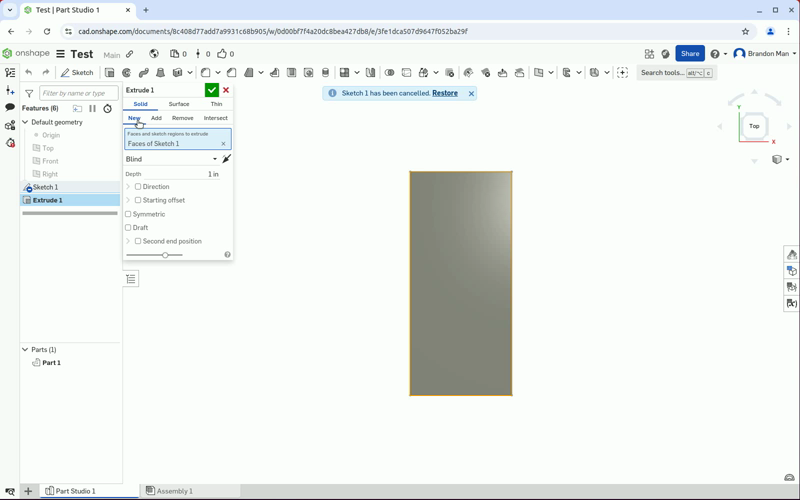
key(tab, 4)
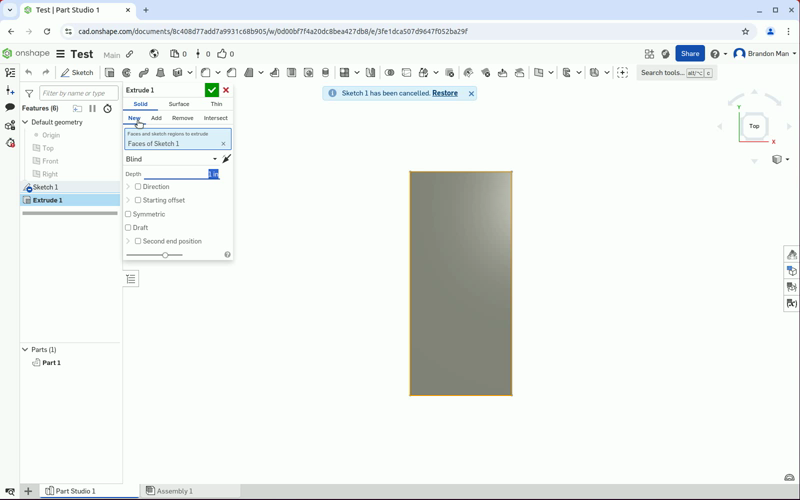
text(1.204)
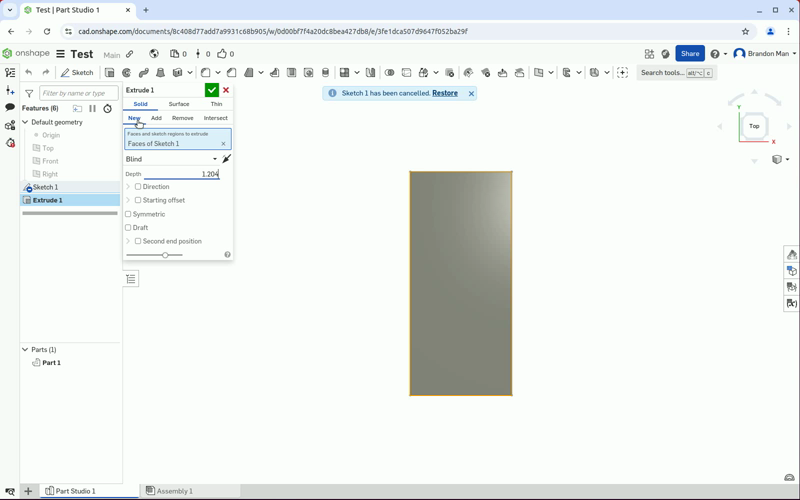
key(enter)
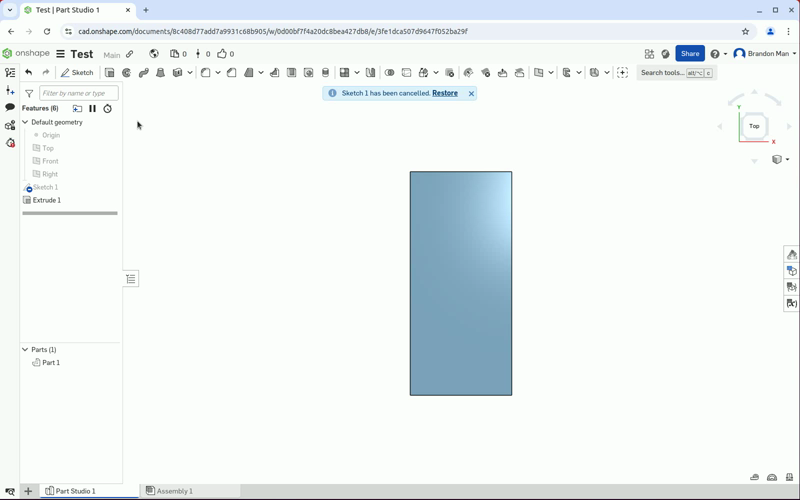
key(shift+h)
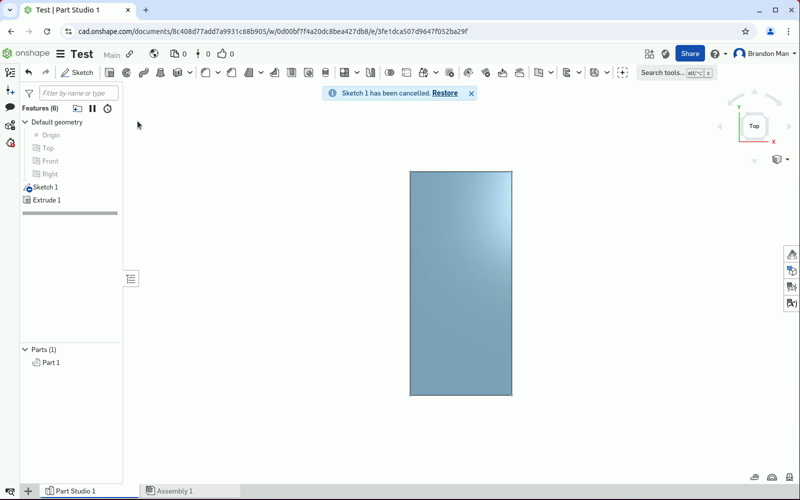
key(shift+h)
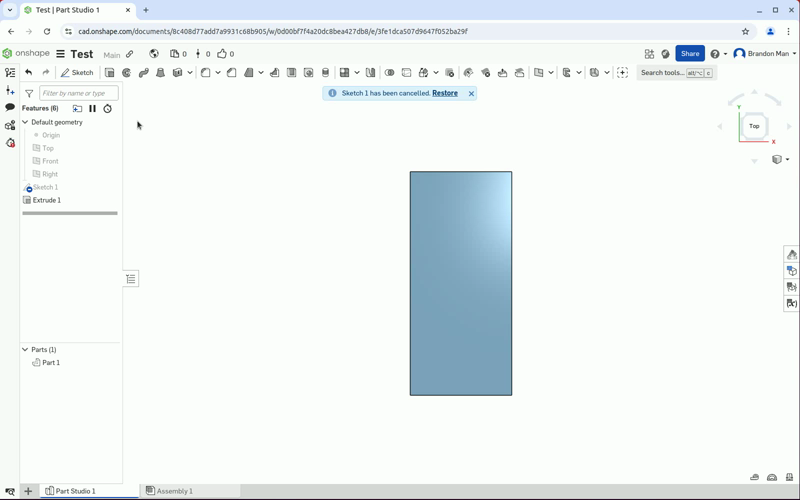
mouse_move(73, 189)
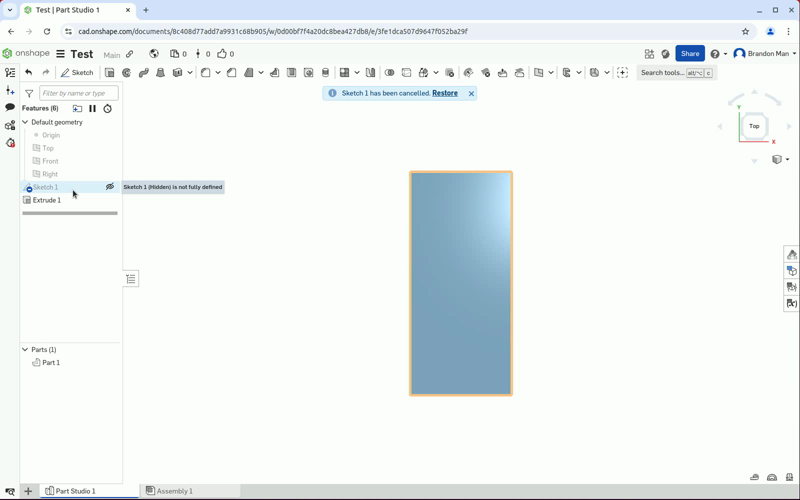
click(73, 189)
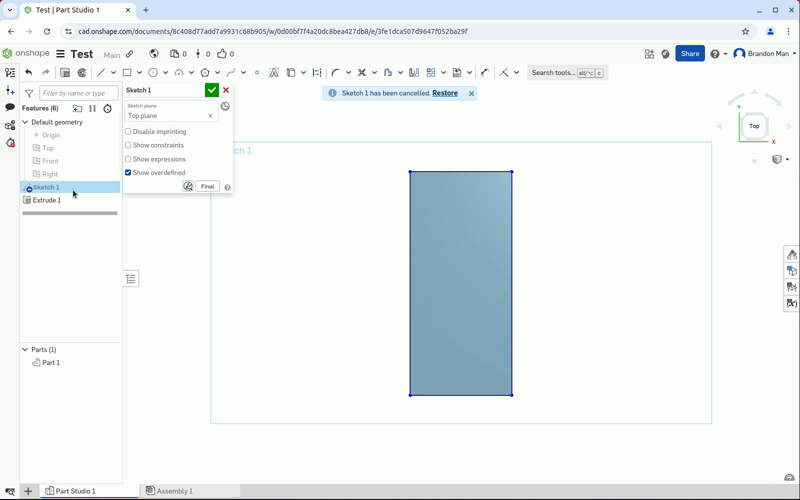
mouse_move(229, 92)
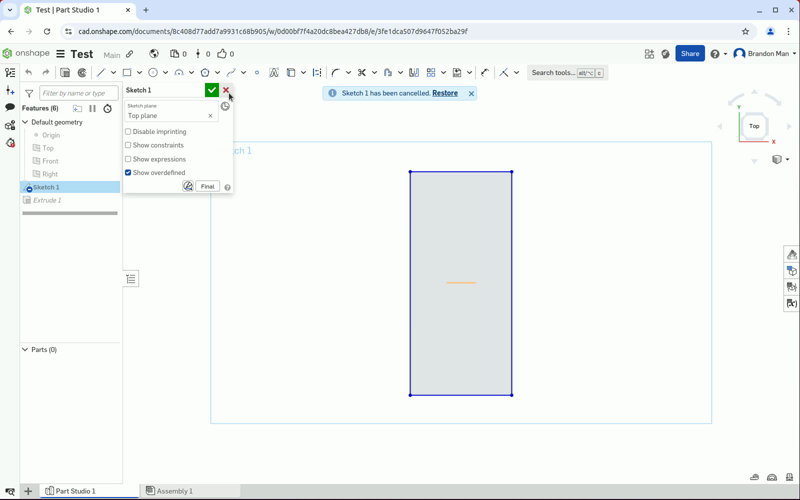
click(229, 92)
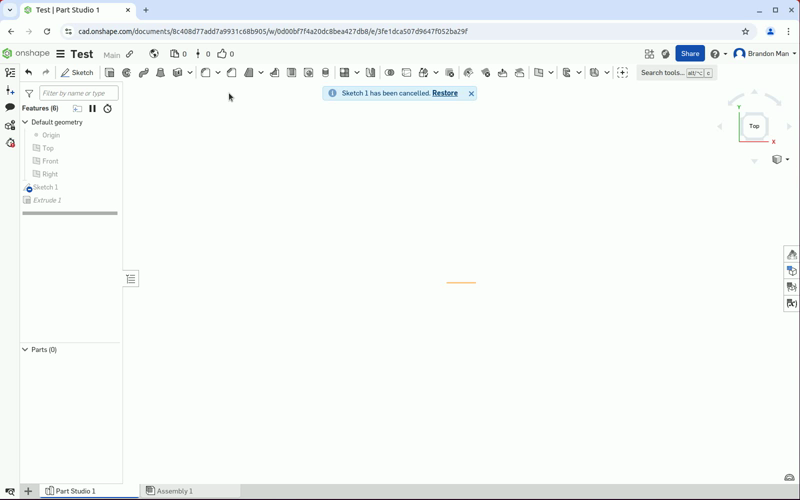
mouse_move(541, 75)
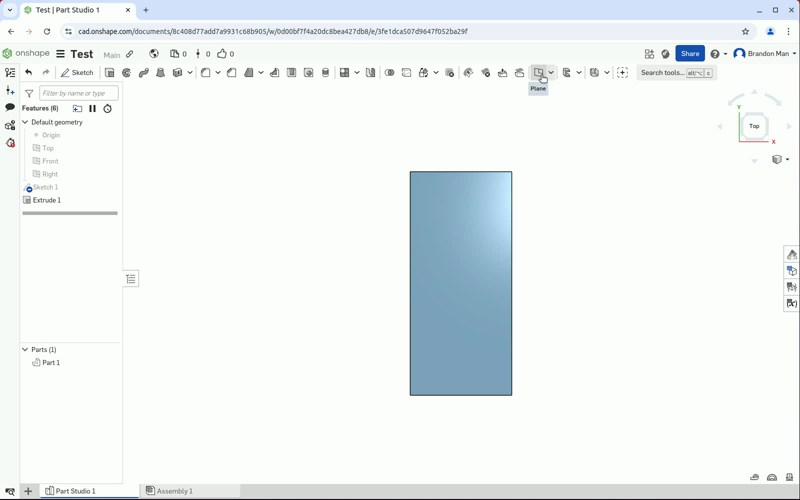
click(541, 75)
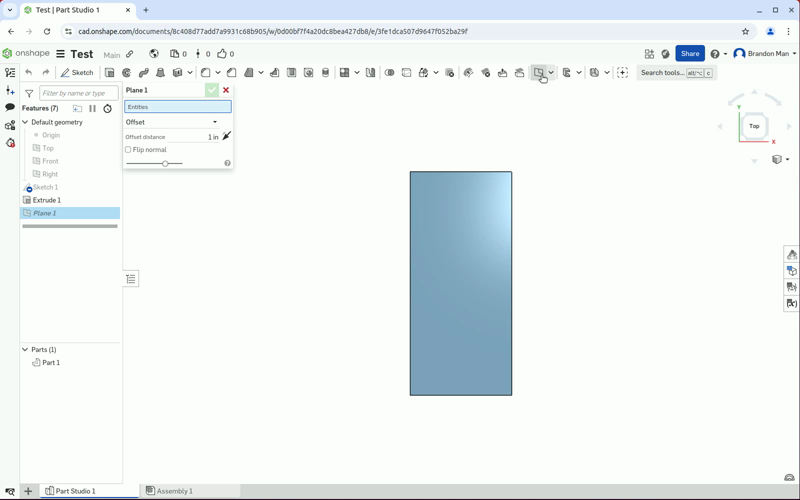
mouse_move(73, 150)
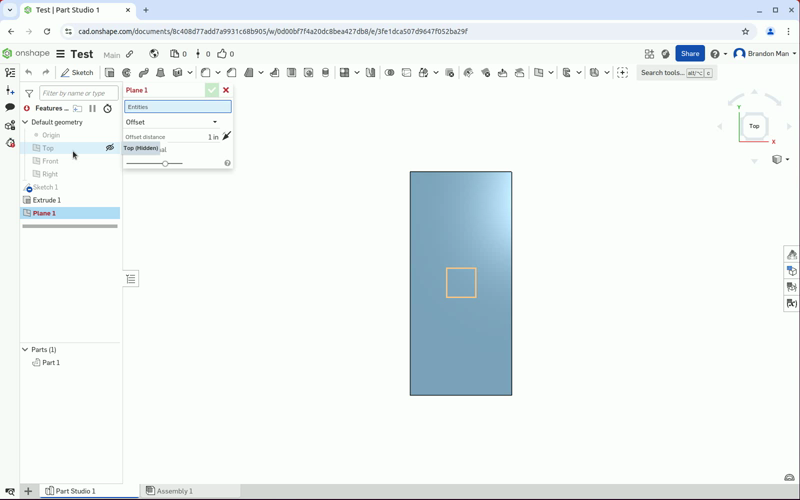
click(73, 150)
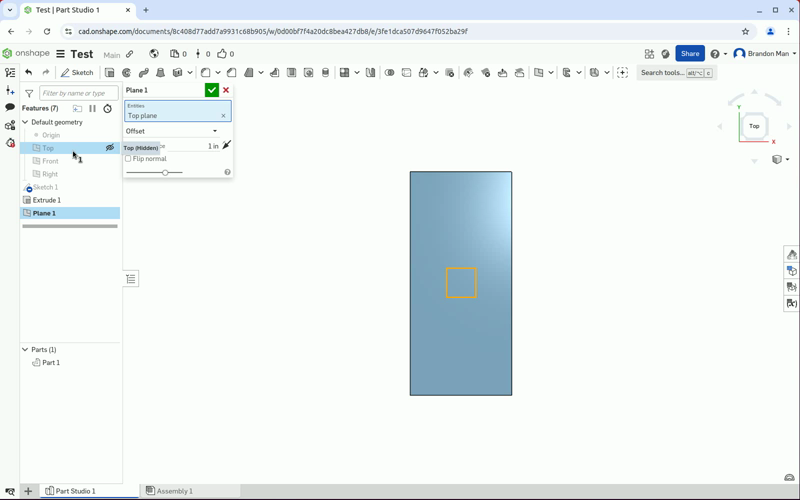
key(tab, 2)
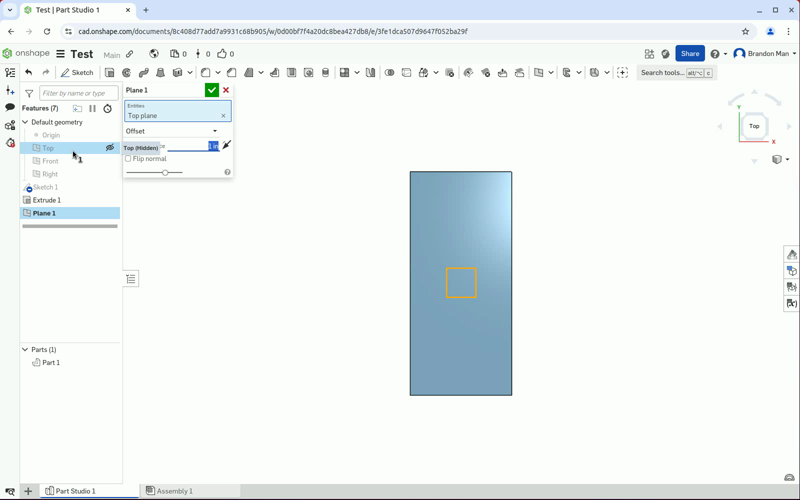
text(1.202)
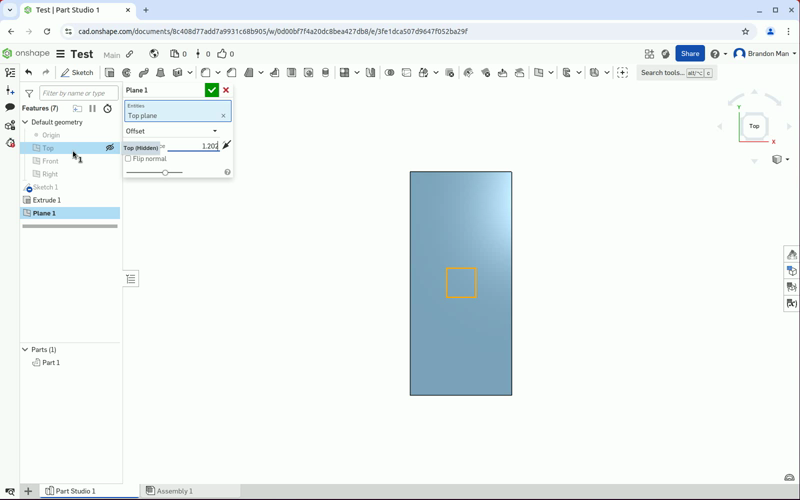
key(enter, 2)
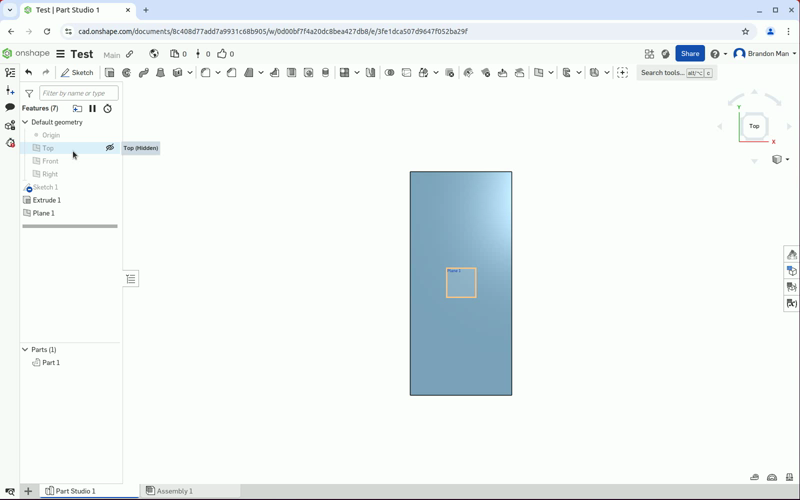
key(shift+s)
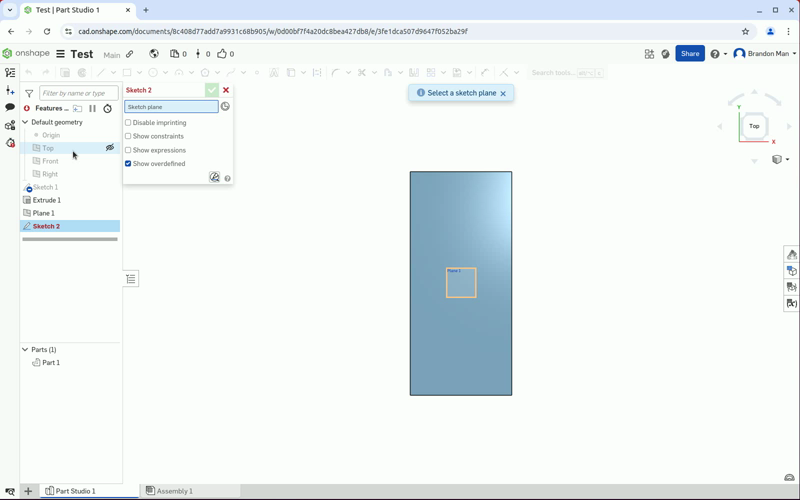
mouse_move(73, 215)
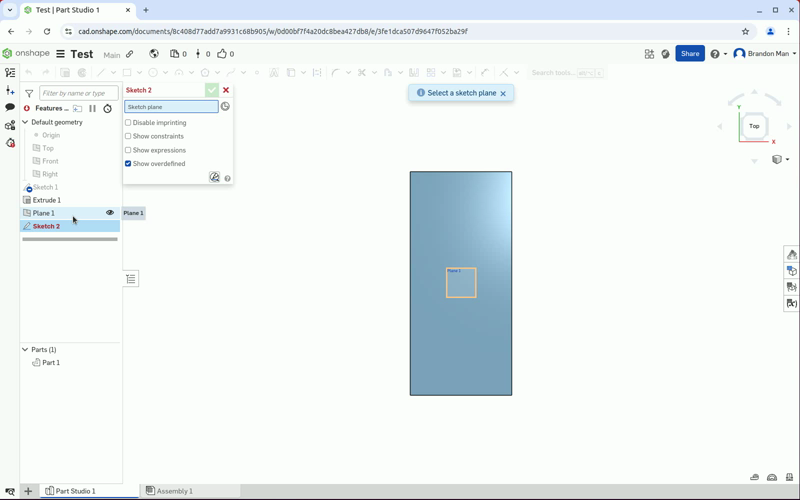
click(73, 215)
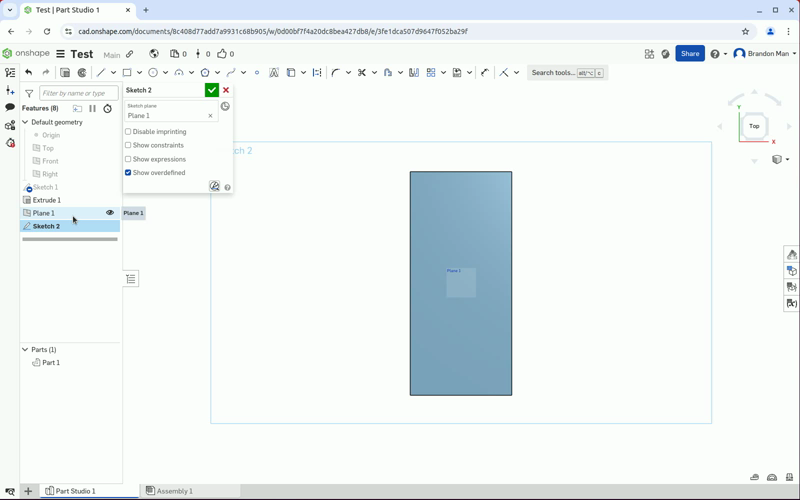
mouse_move(73, 352)
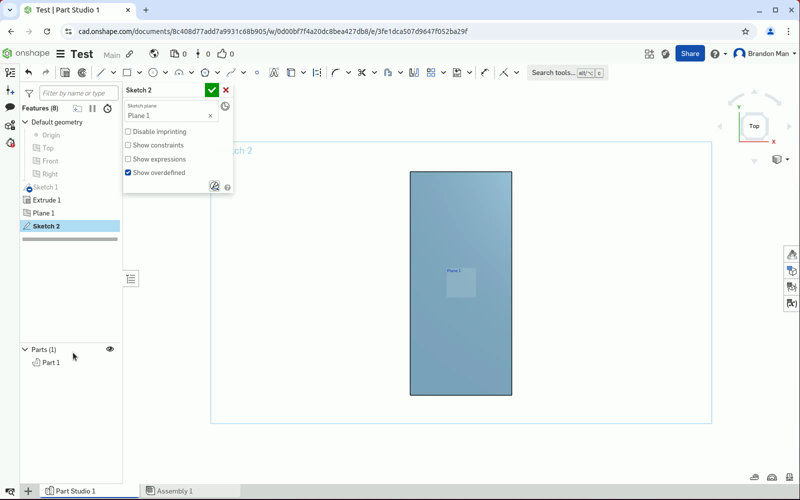
key(y)
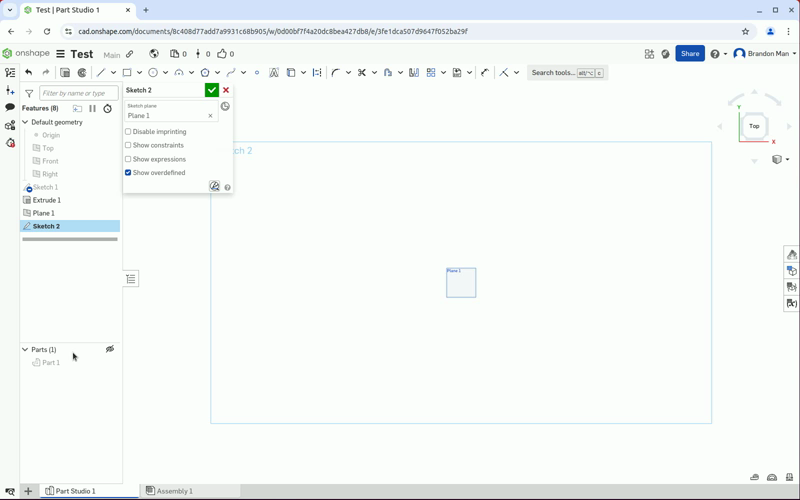
key(l)
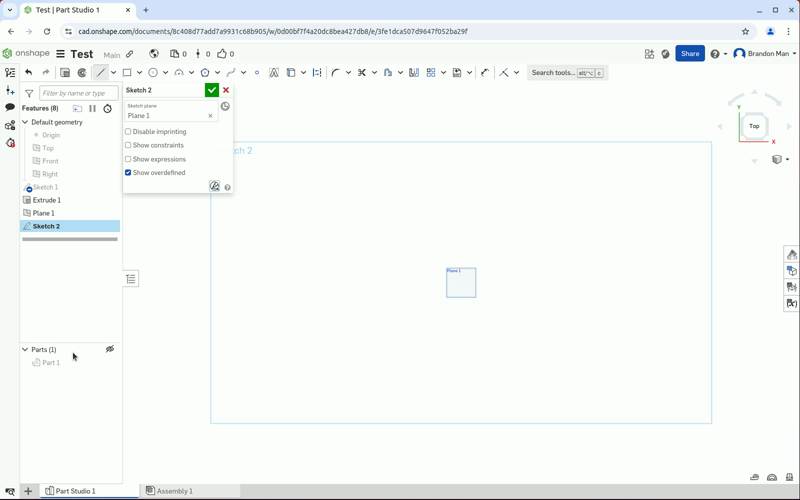
key_down(shift)
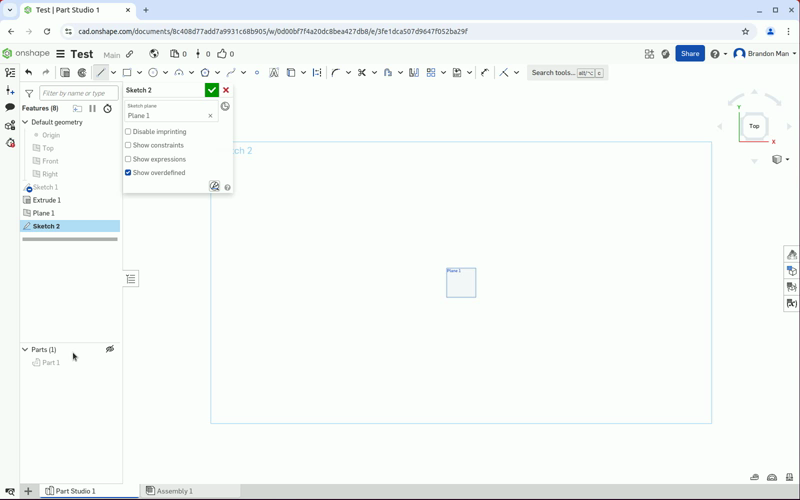
mouse_move(410, 395)
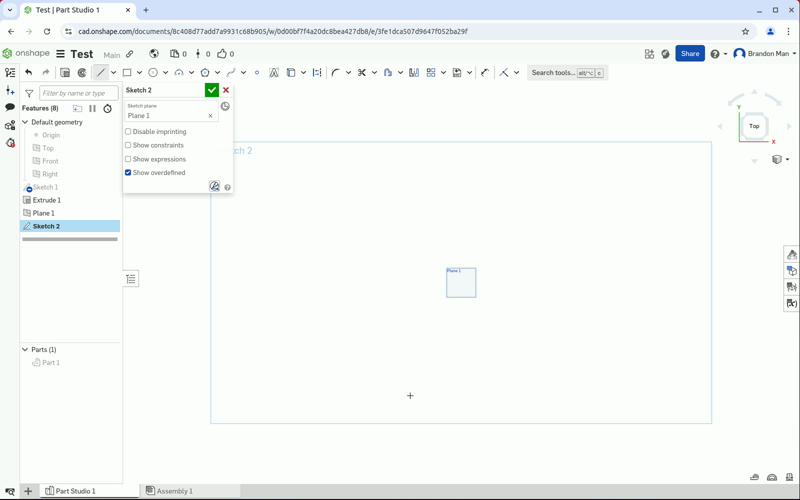
click(410, 395)
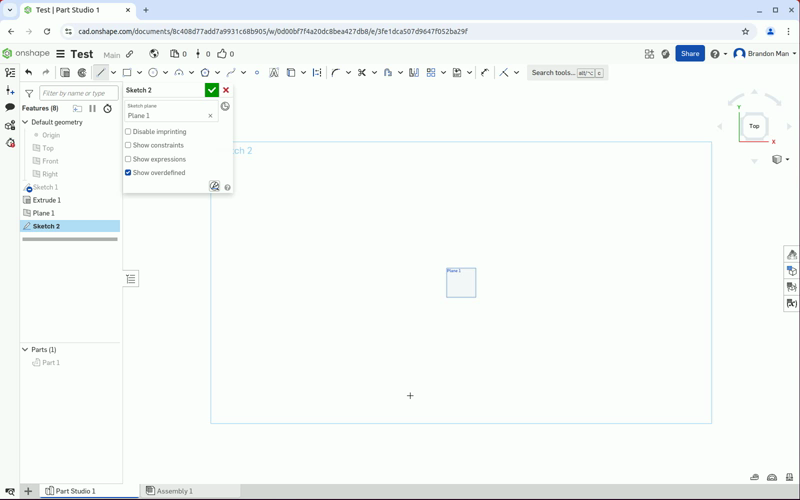
key_up(shift)
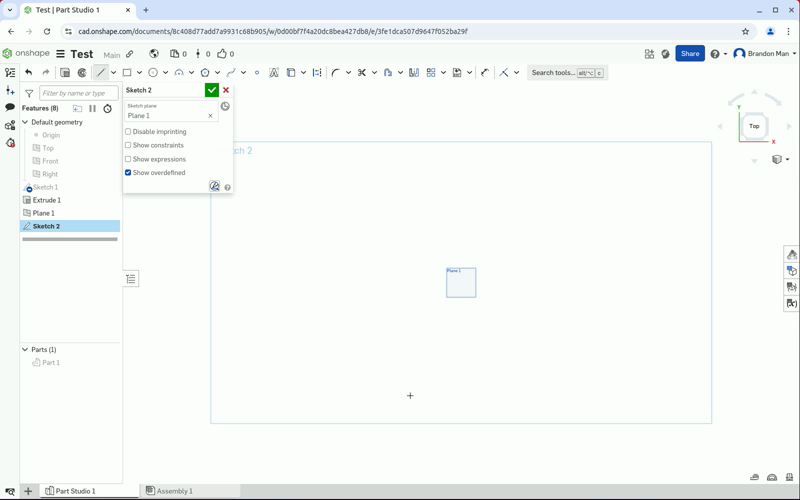
key_down(shift)
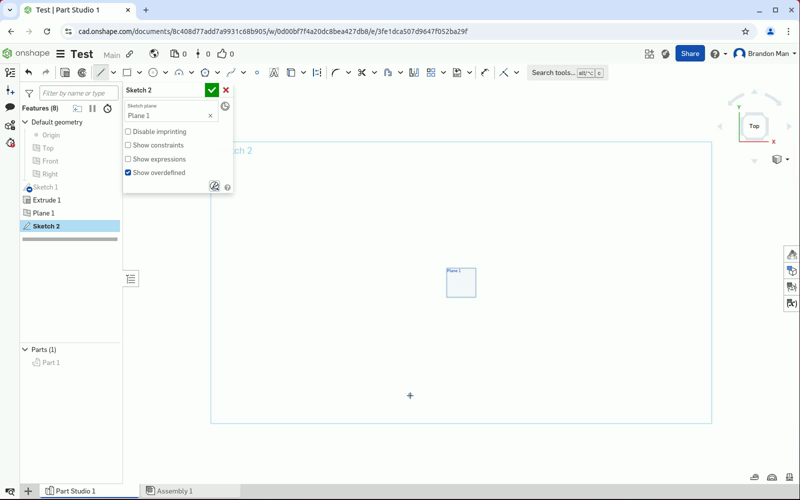
mouse_move(511, 395)
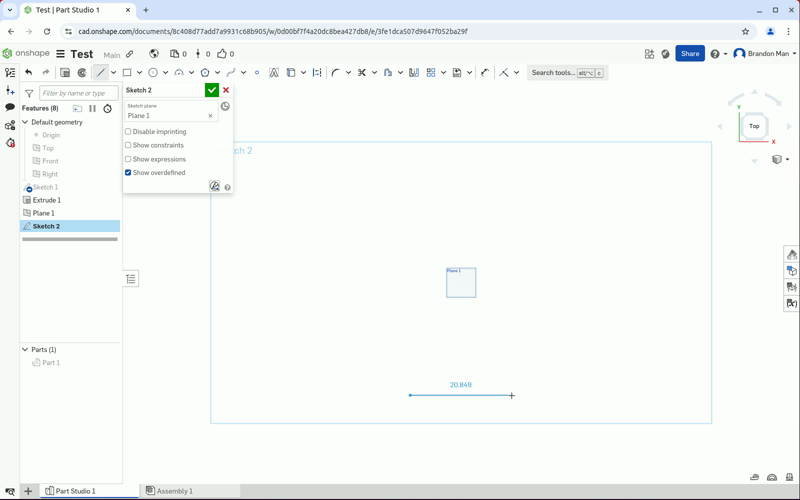
click(511, 395)
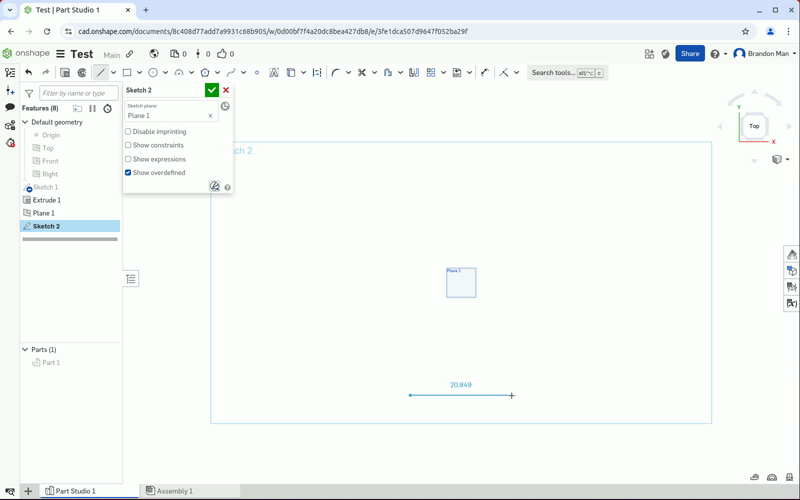
key_up(shift)
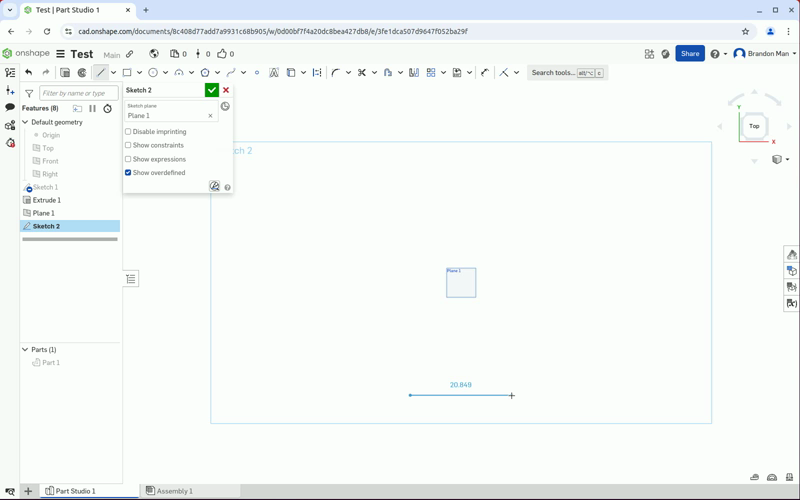
key_down(shift)
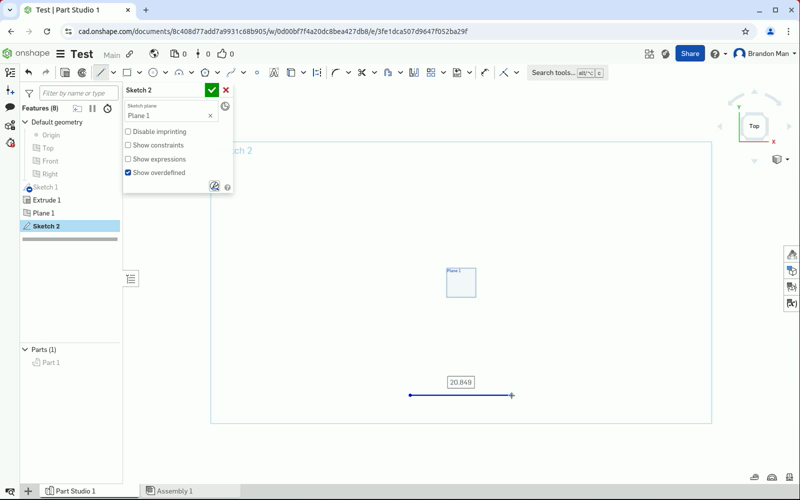
mouse_move(511, 171)
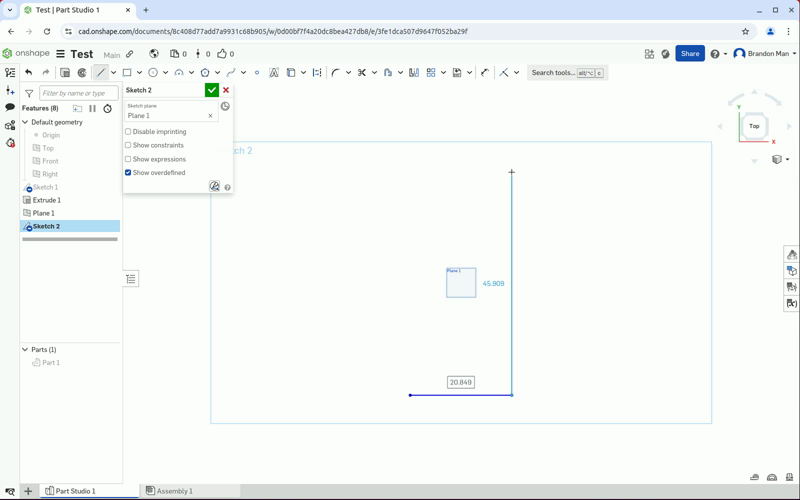
click(511, 171)
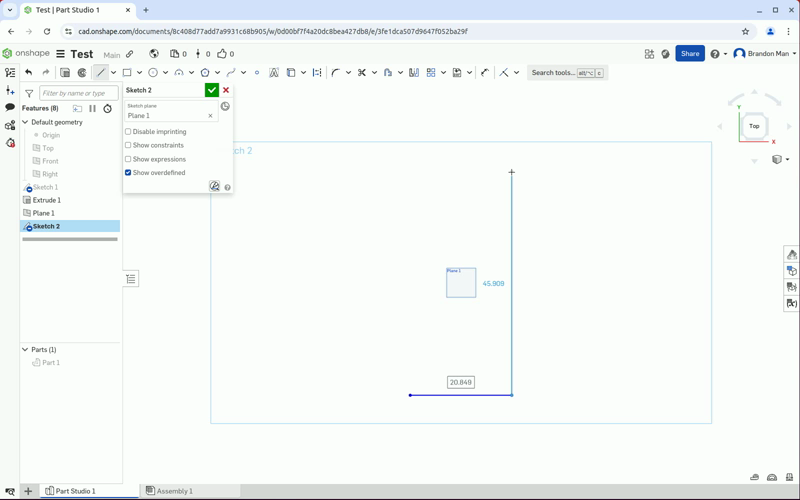
key_up(shift)
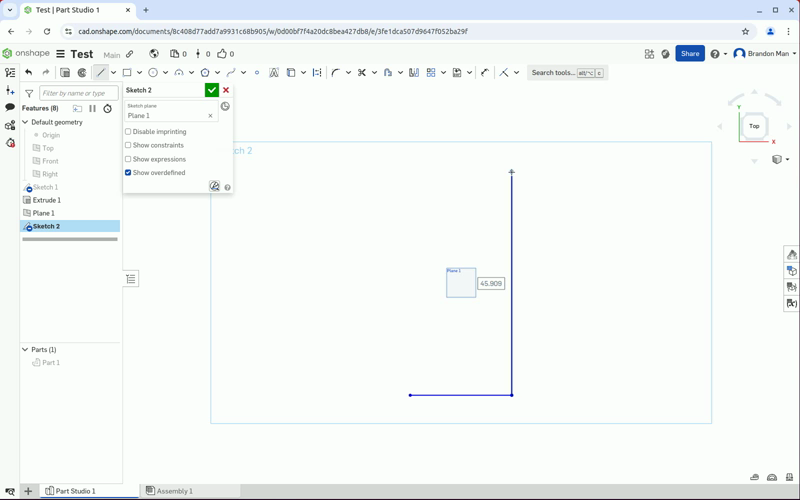
key_down(shift)
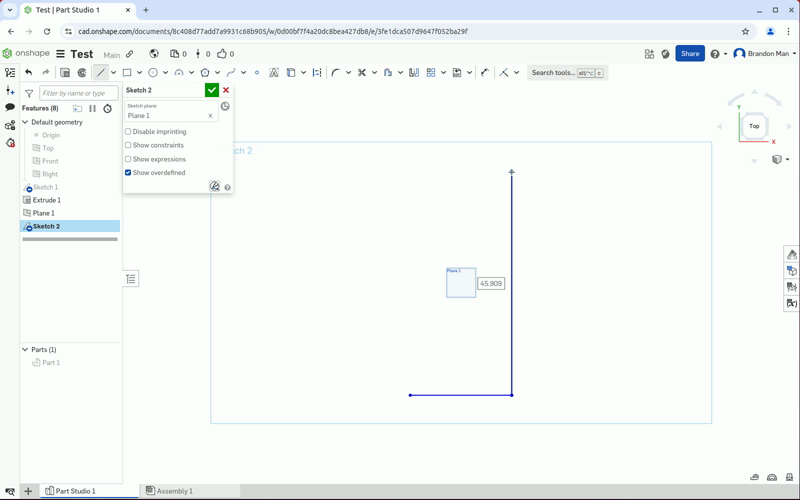
mouse_move(410, 171)
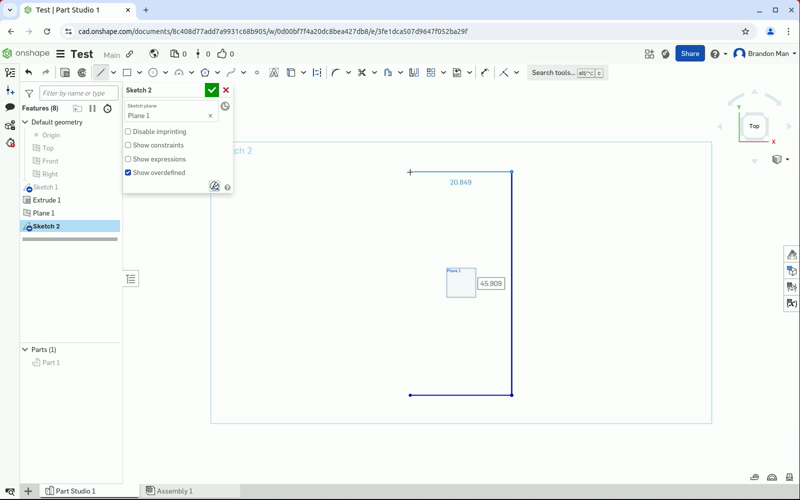
click(410, 171)
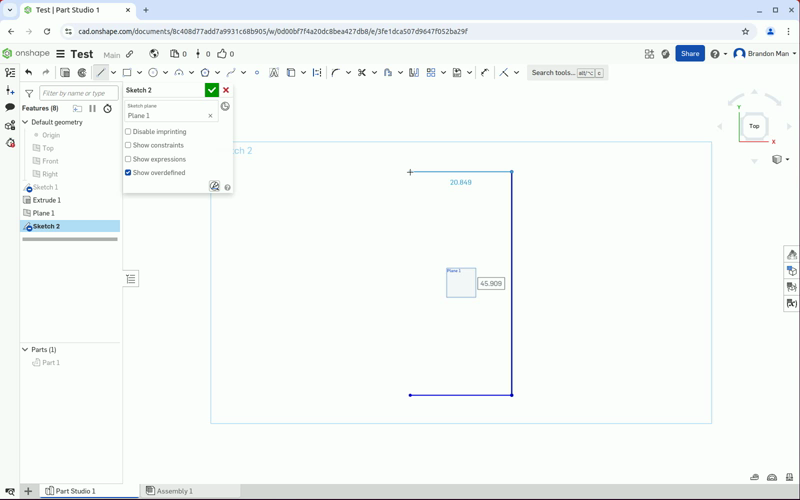
key_up(shift)
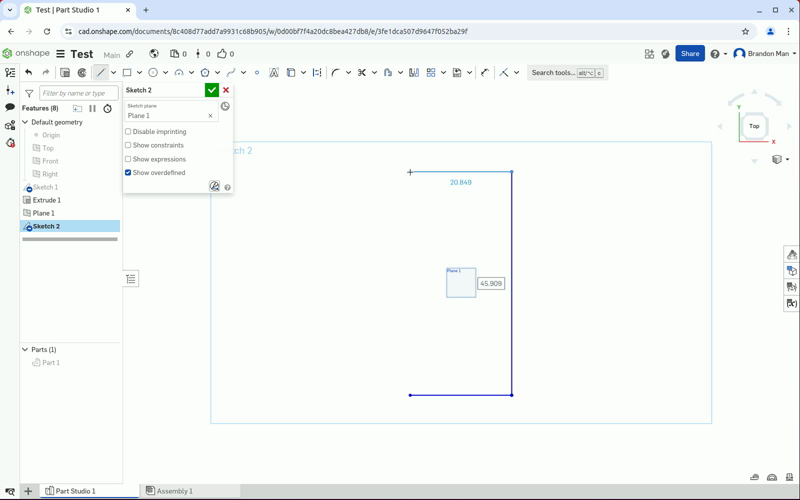
key_down(shift)
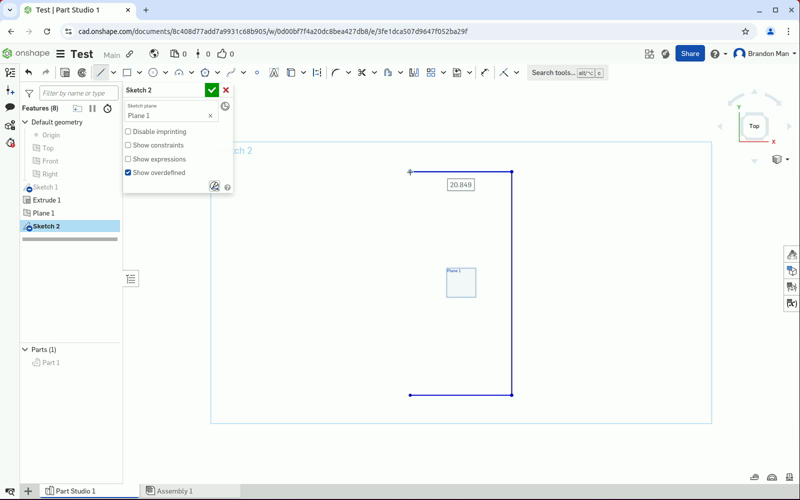
mouse_move(410, 395)
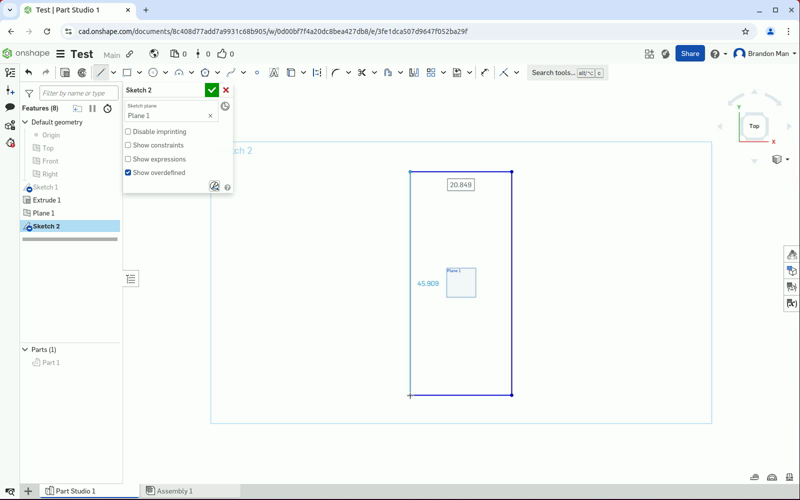
key_up(shift)
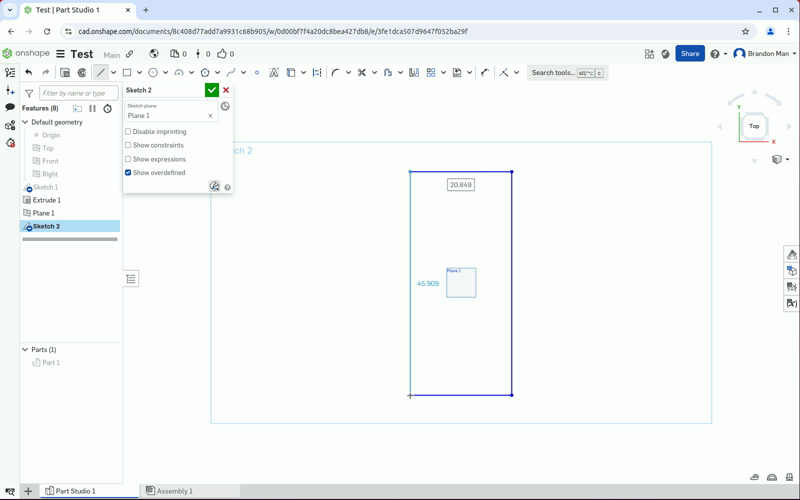
click(410, 395)
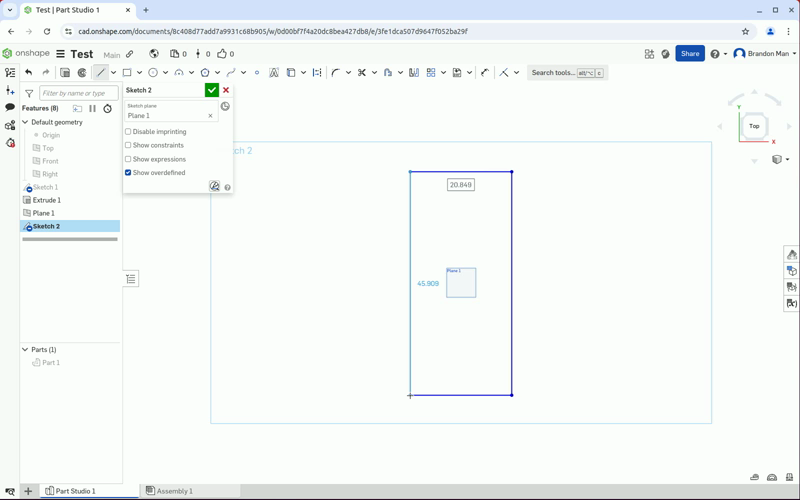
key(esc)
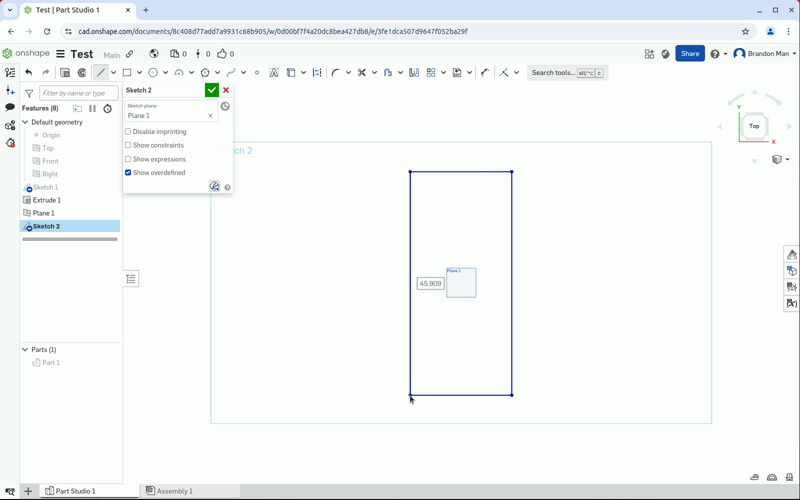
key(l)
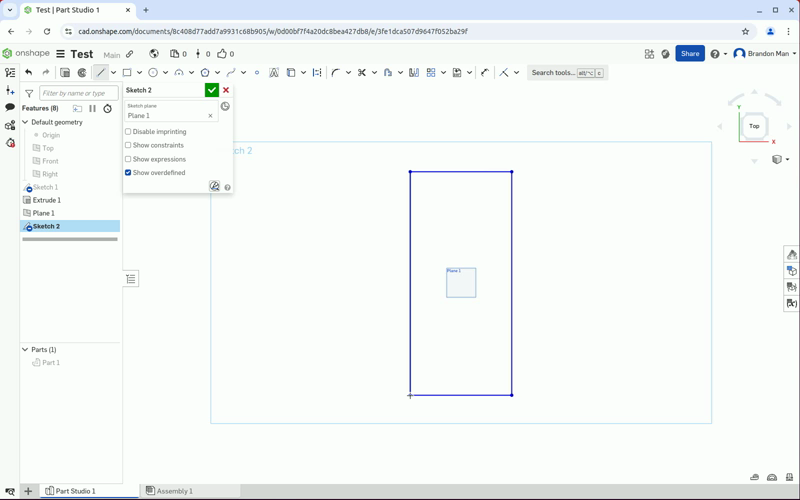
key_down(shift)
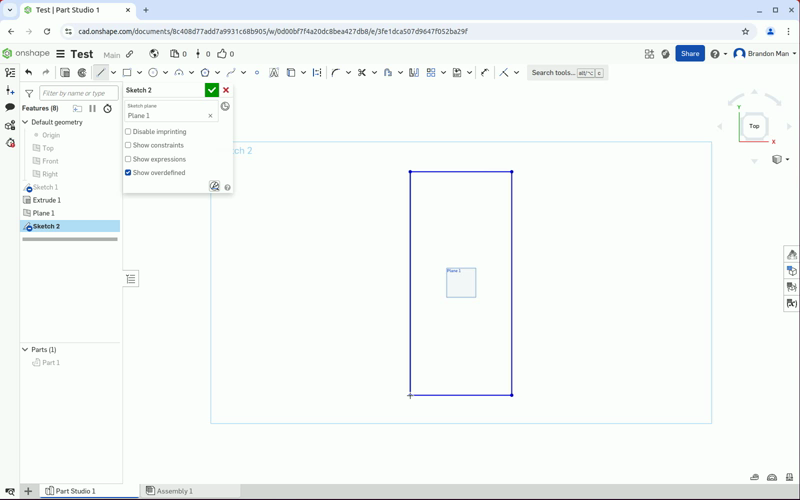
mouse_move(415, 390)
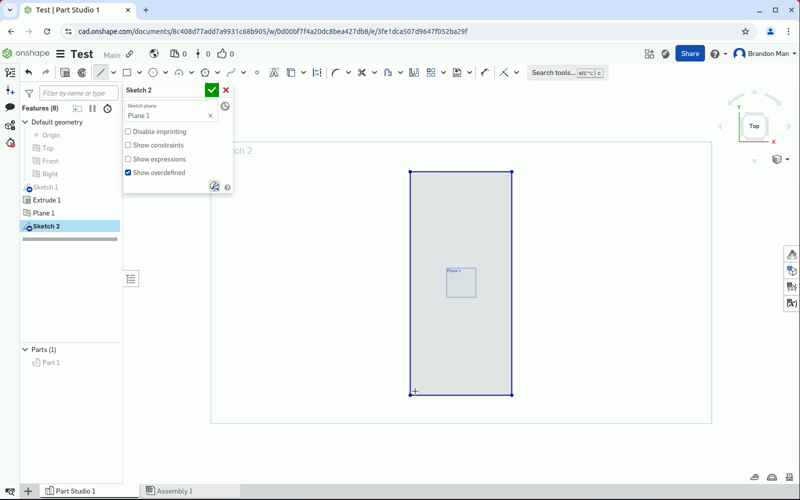
click(415, 390)
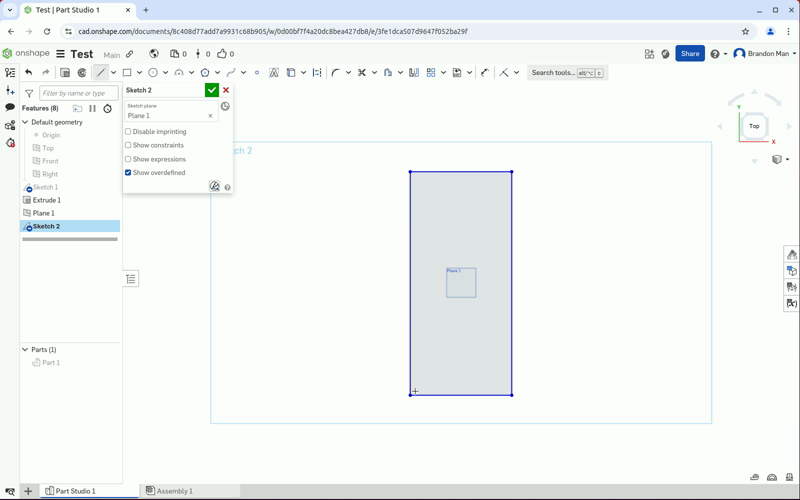
key_up(shift)
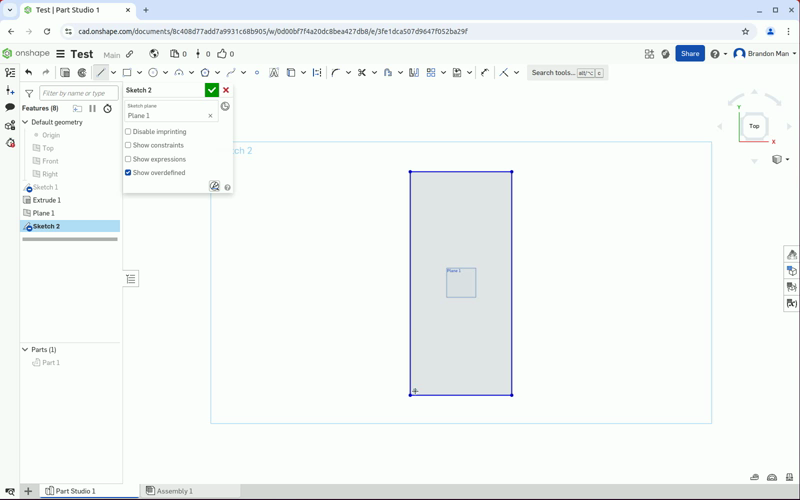
key_down(shift)
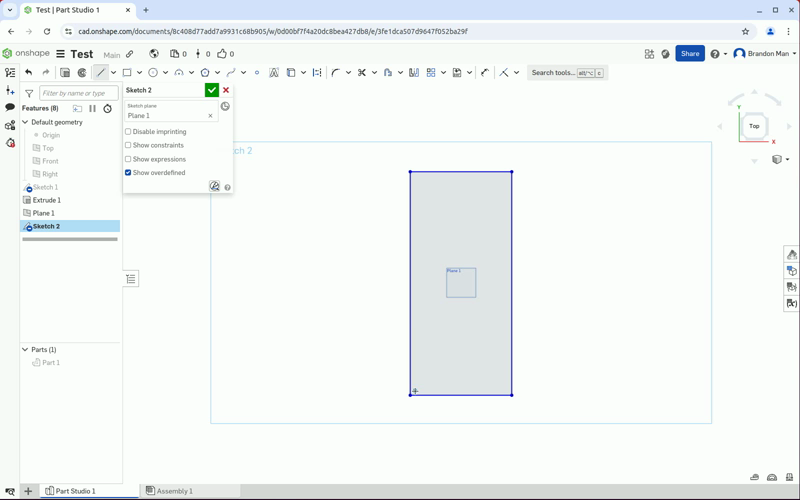
mouse_move(504, 390)
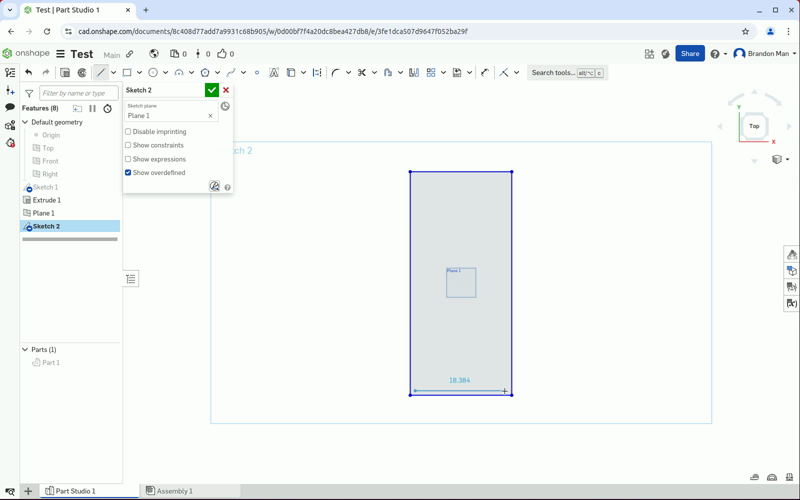
click(504, 390)
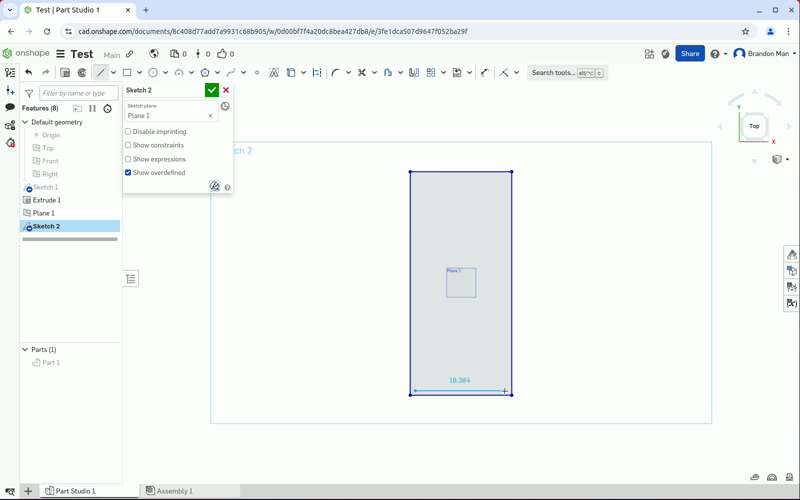
key_up(shift)
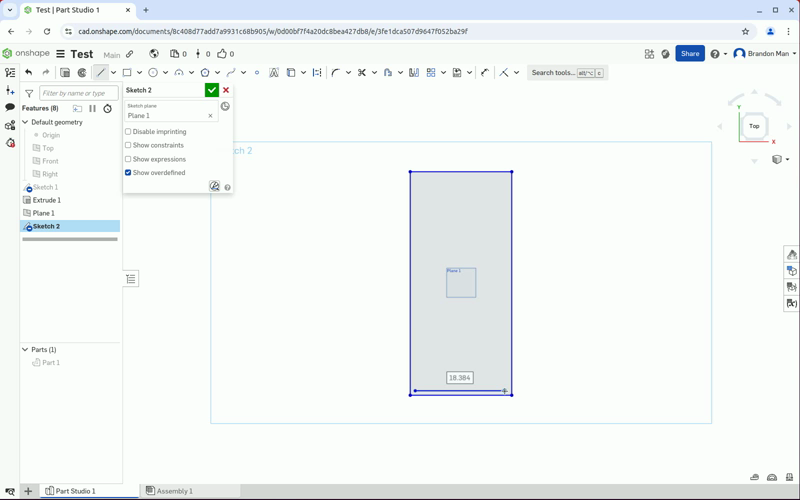
key_down(shift)
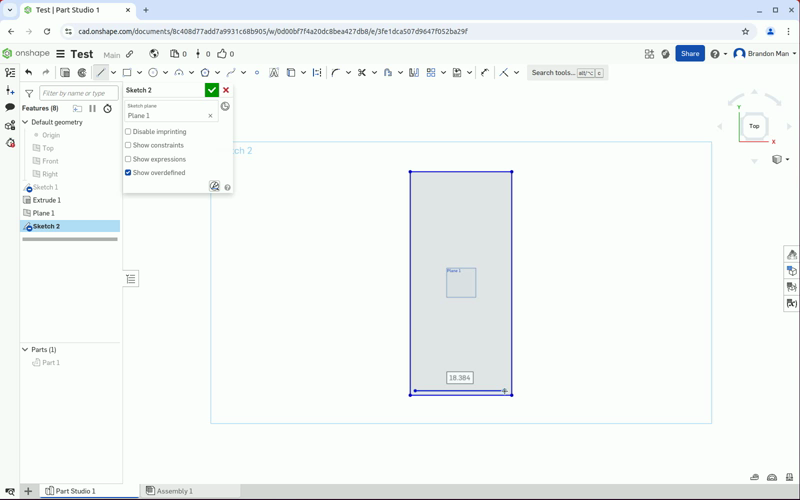
mouse_move(504, 176)
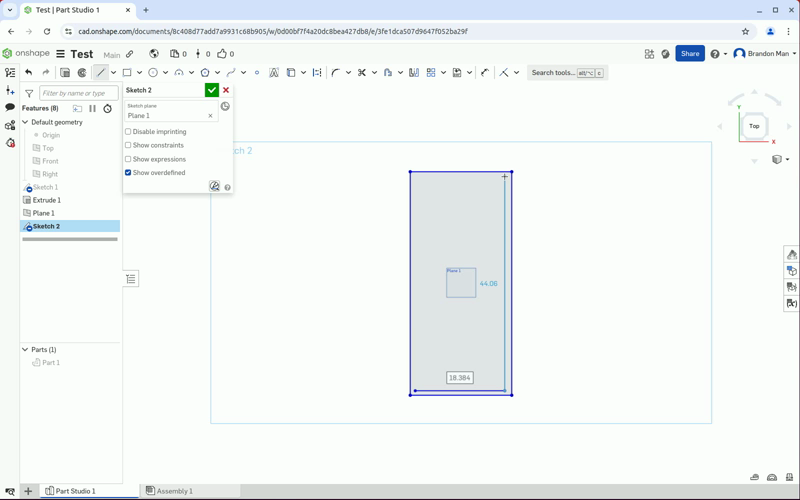
click(504, 176)
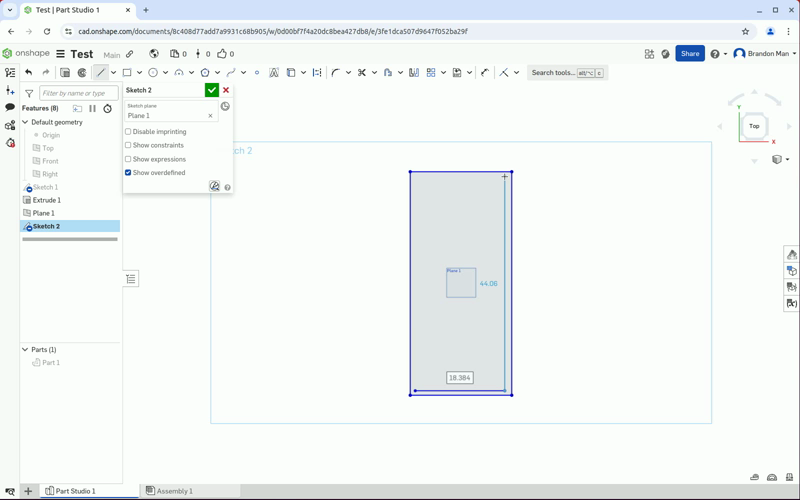
key_up(shift)
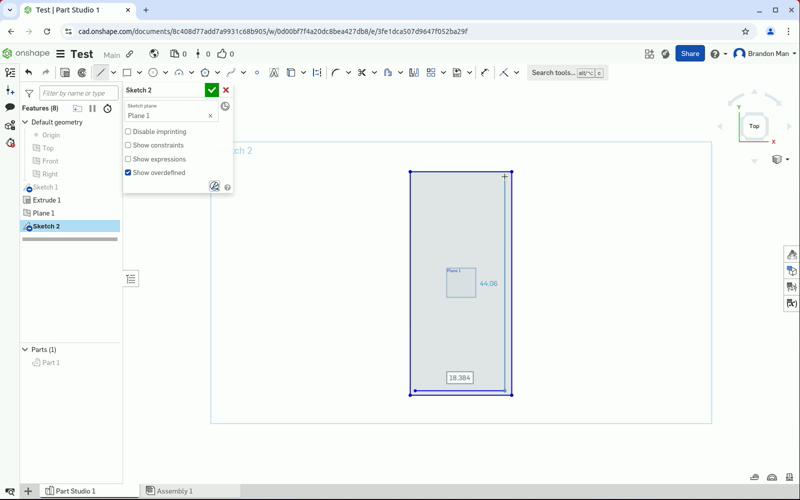
key_down(shift)
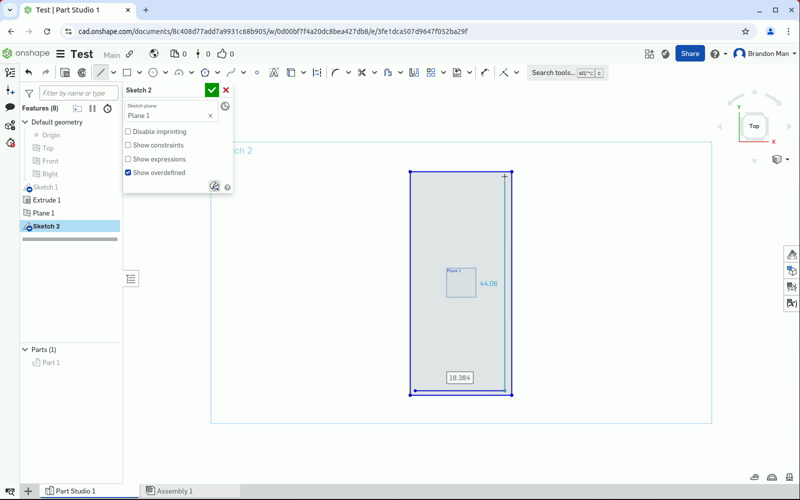
mouse_move(415, 176)
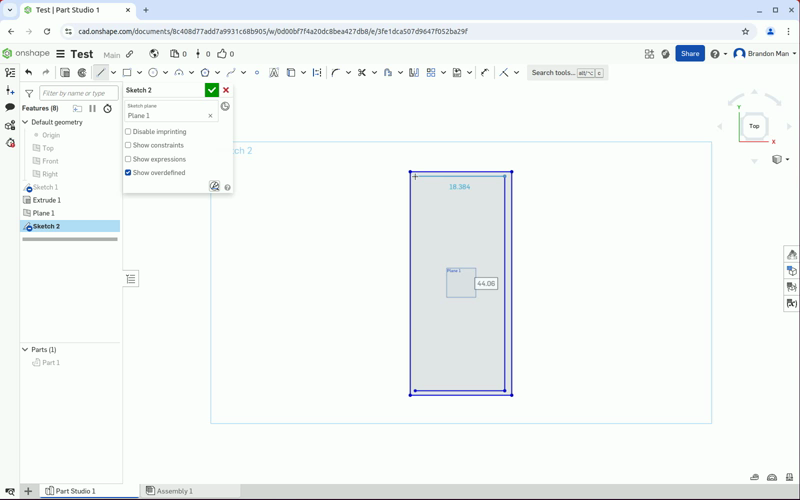
click(415, 176)
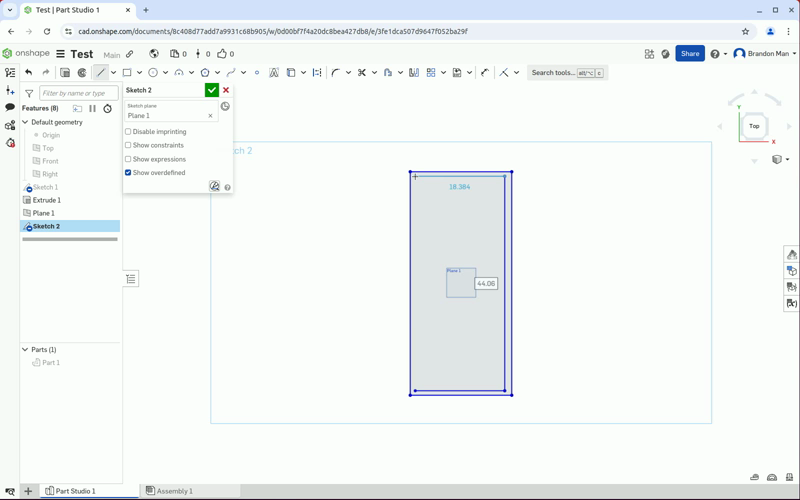
key_up(shift)
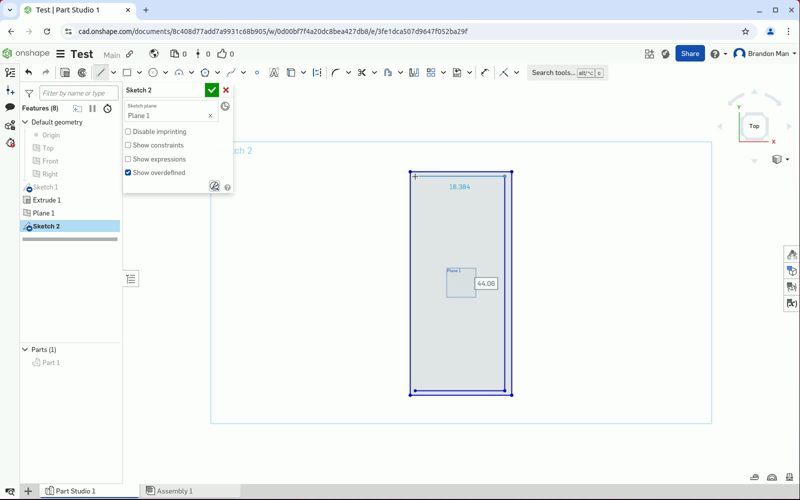
key_down(shift)
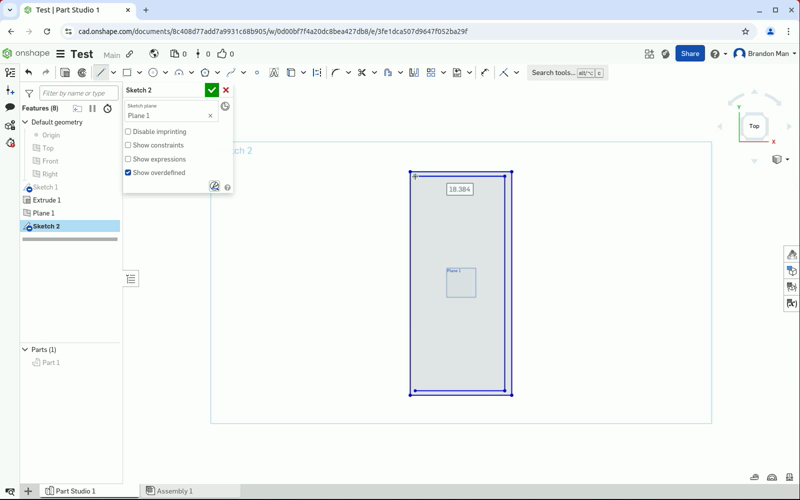
mouse_move(415, 390)
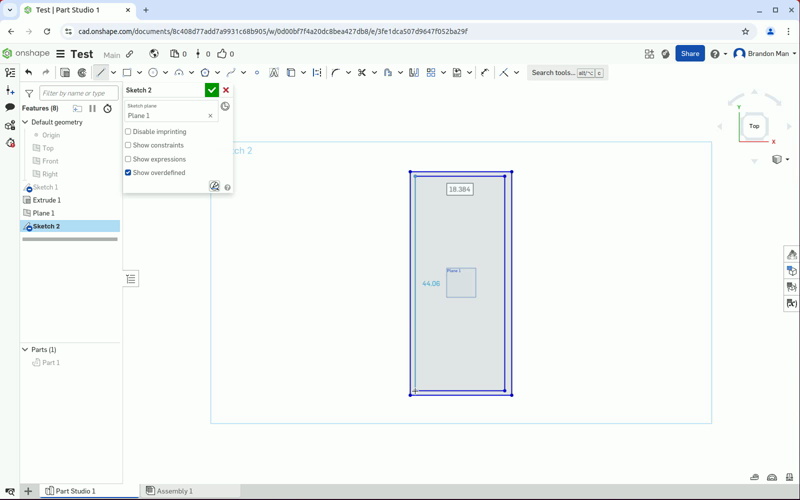
key_up(shift)
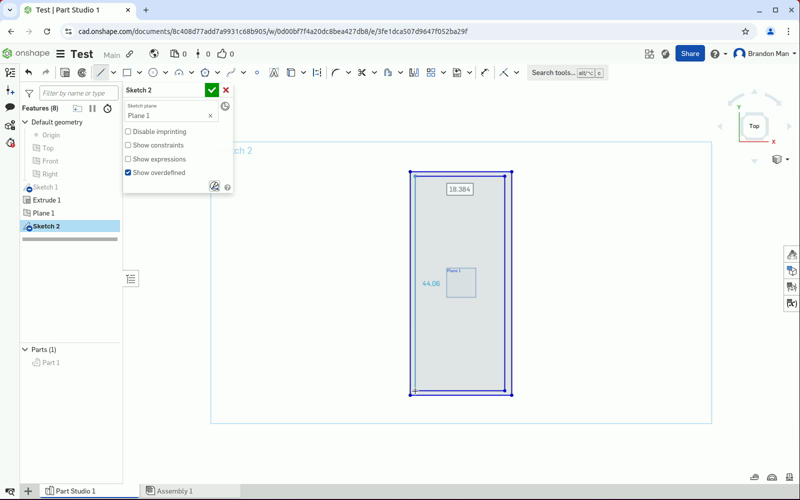
click(415, 390)
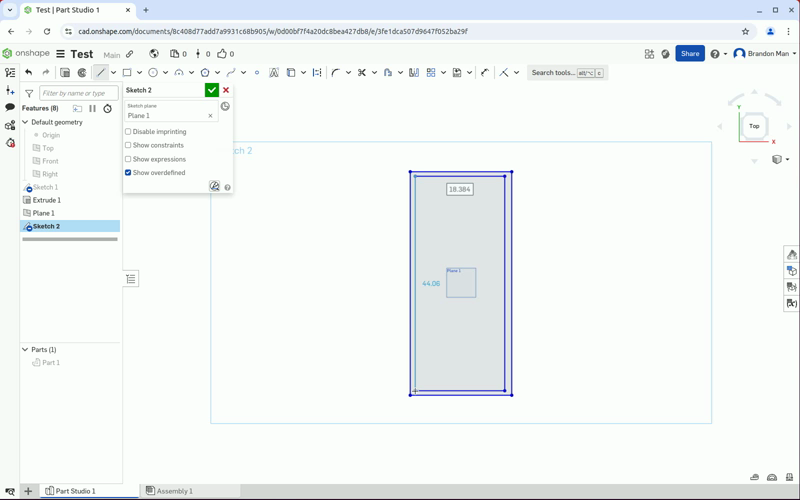
key(esc)
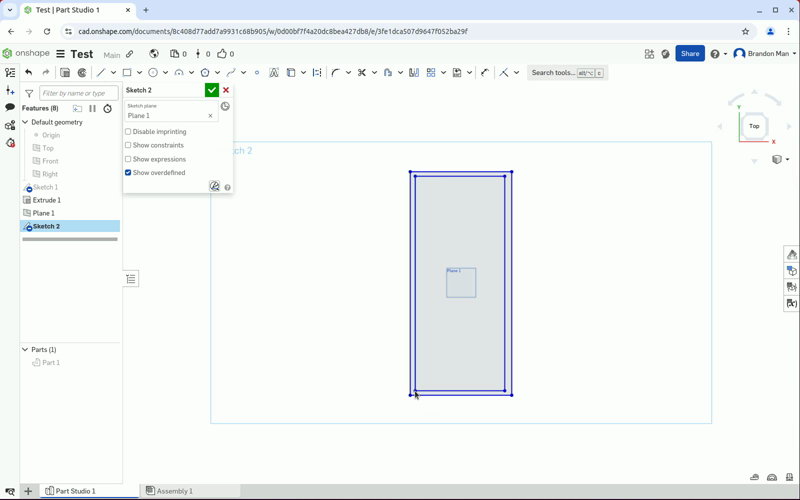
mouse_move(509, 314)
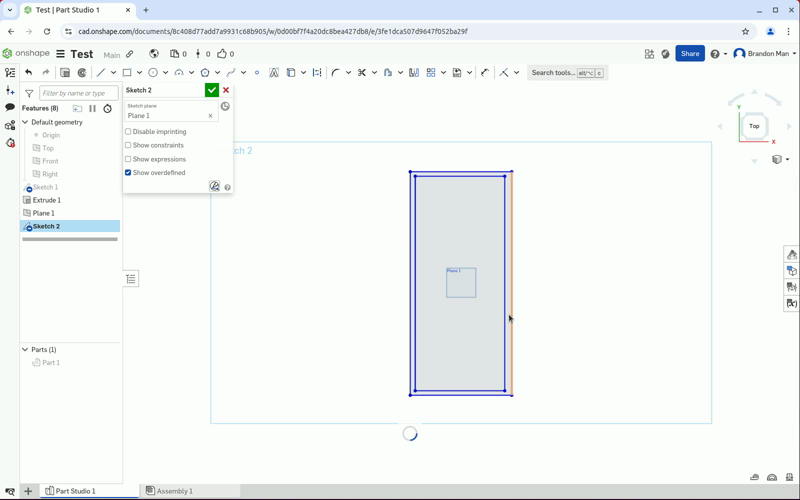
click(509, 314)
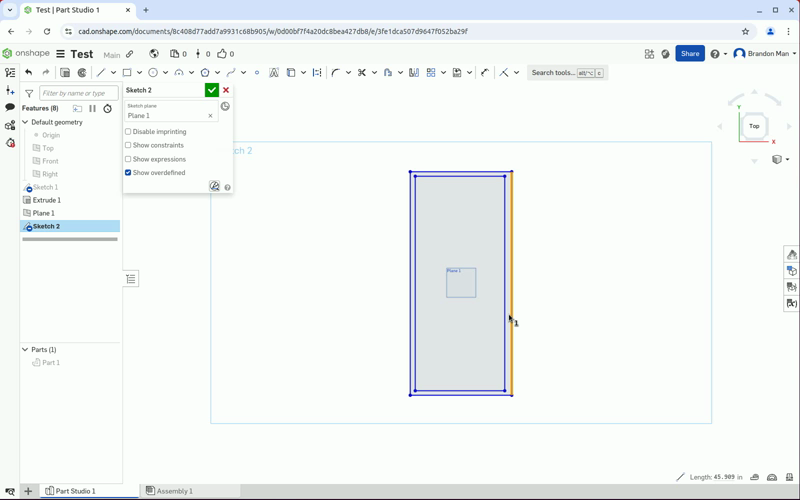
mouse_move(73, 352)
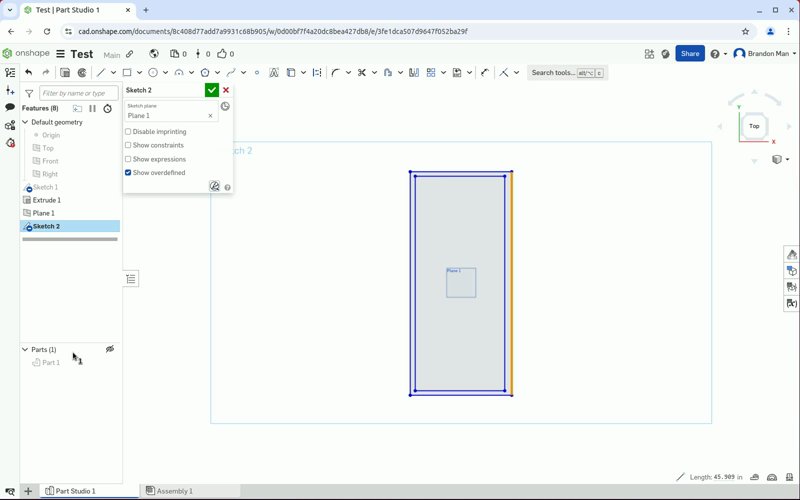
key(shift+y)
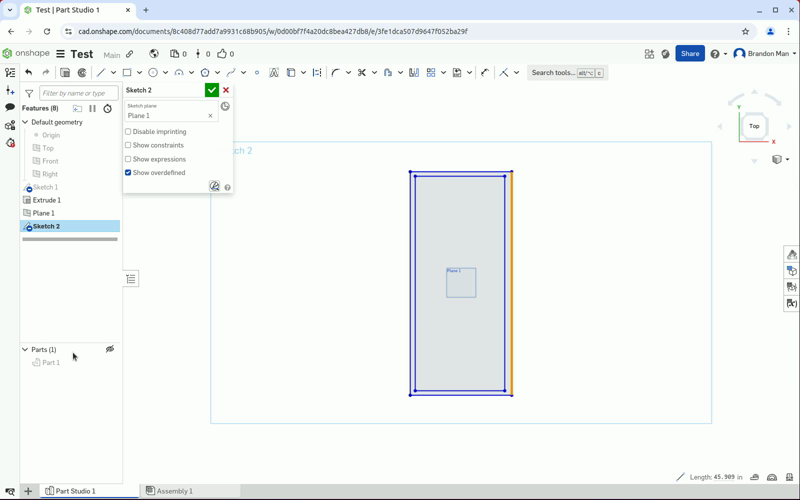
key(shift+e)
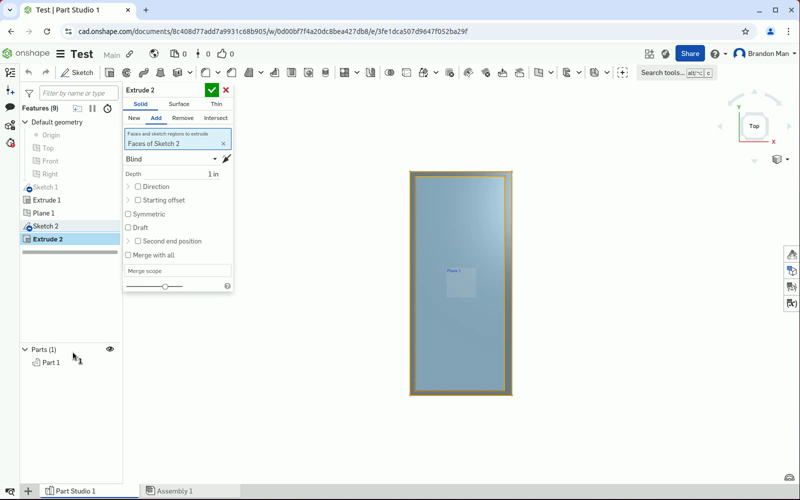
mouse_move(143, 106)
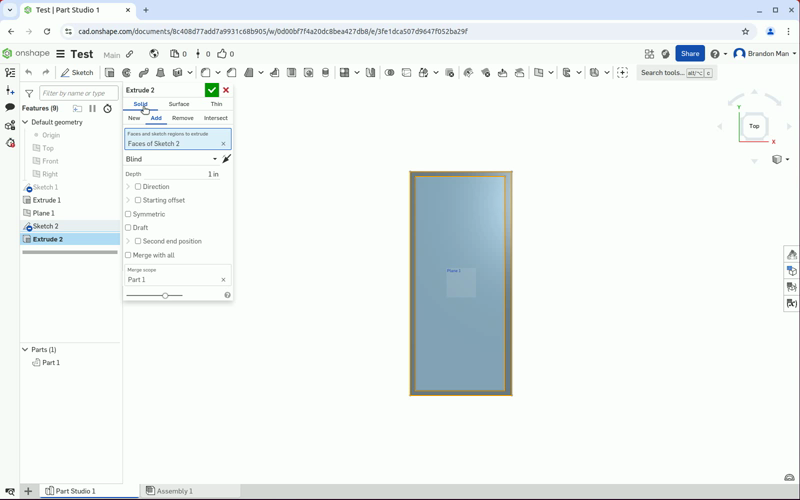
click(143, 106)
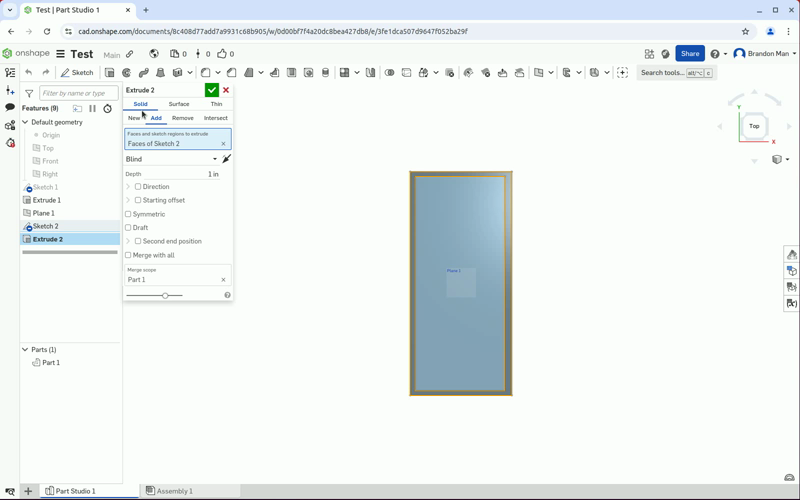
mouse_move(137, 120)
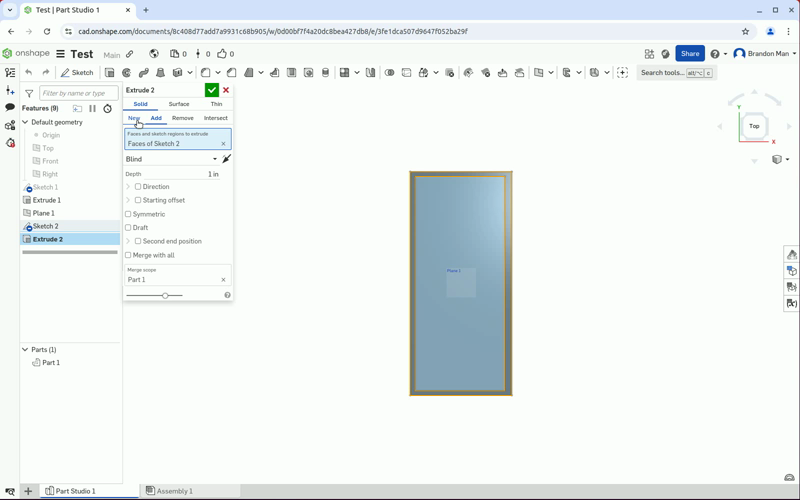
click(137, 120)
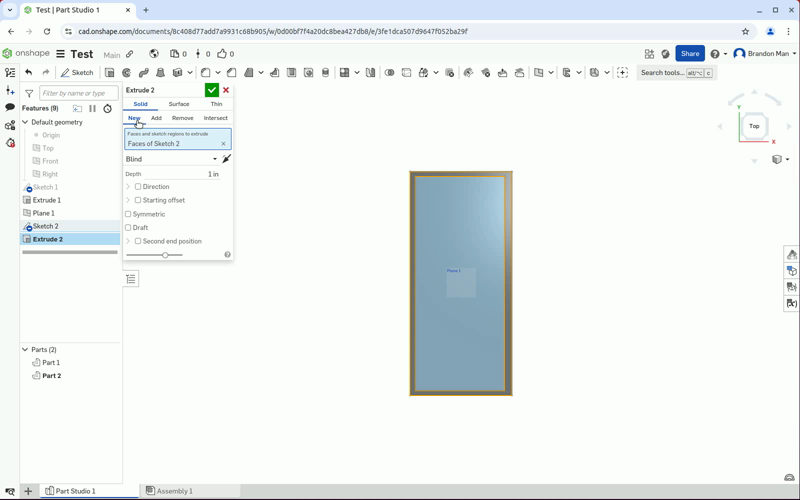
key(tab, 4)
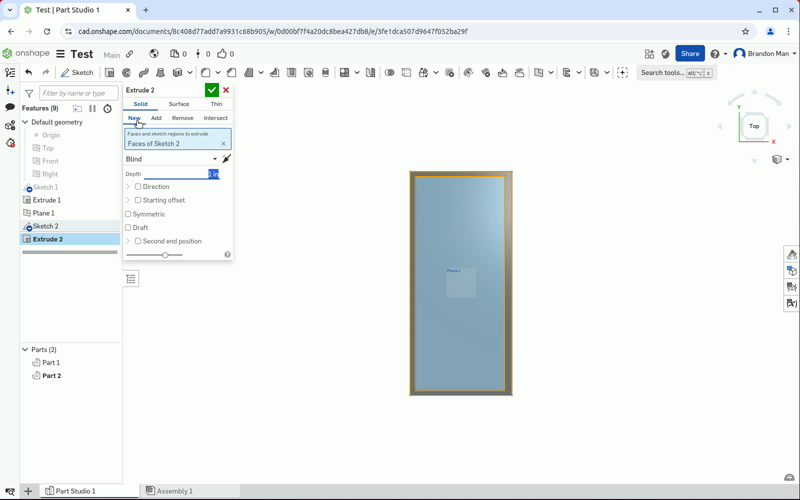
text(14.202)
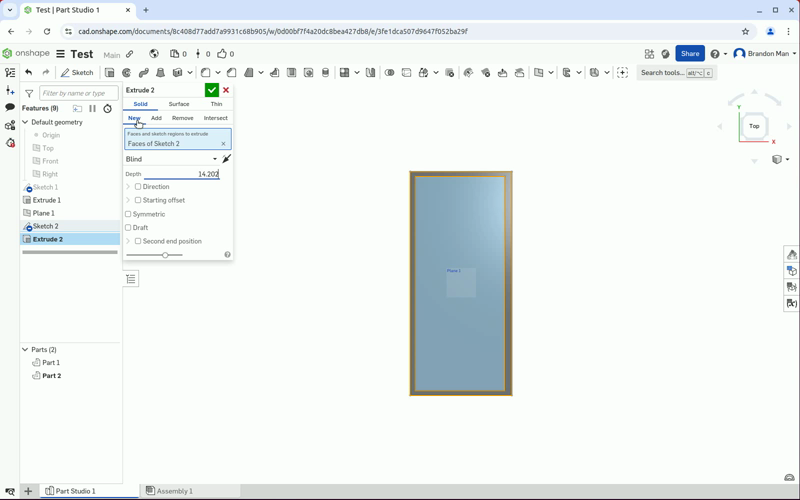
key(enter)
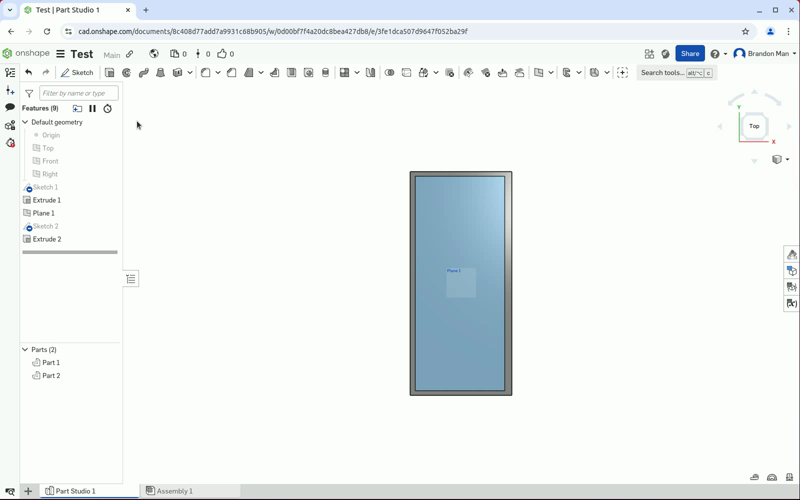
key(shift+h)
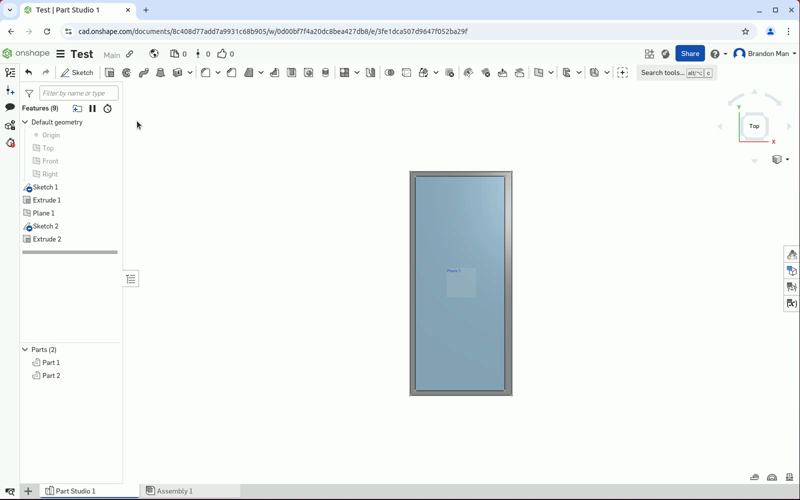
key(shift+h)
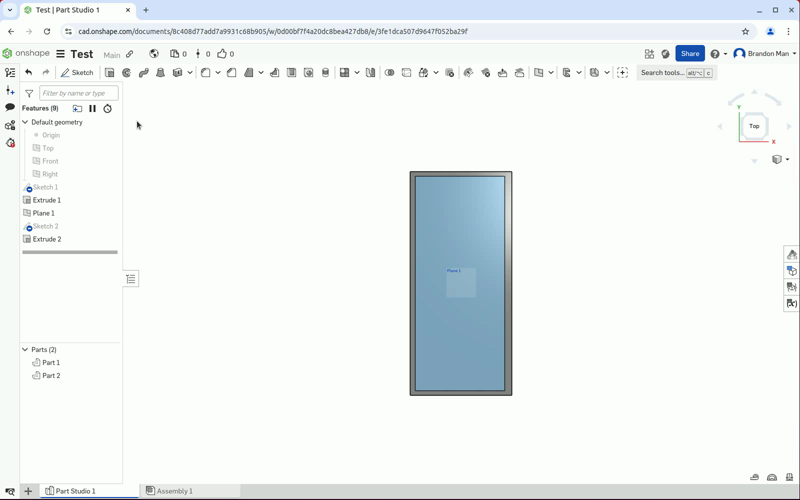
mouse_move(73, 189)
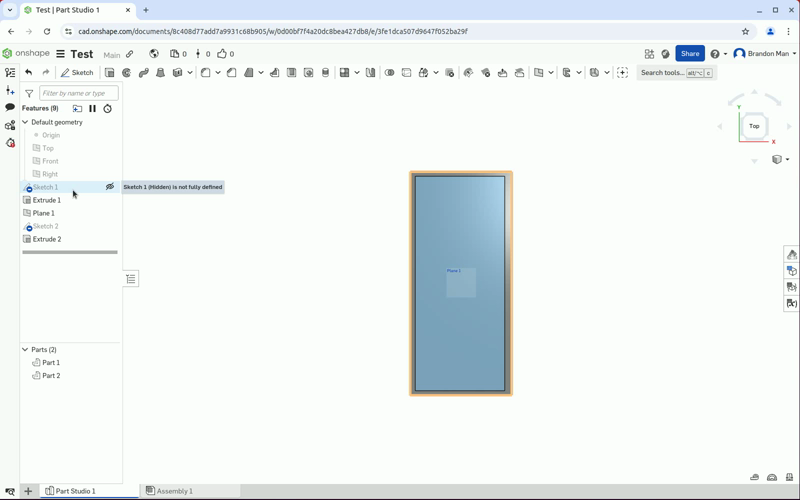
click(73, 189)
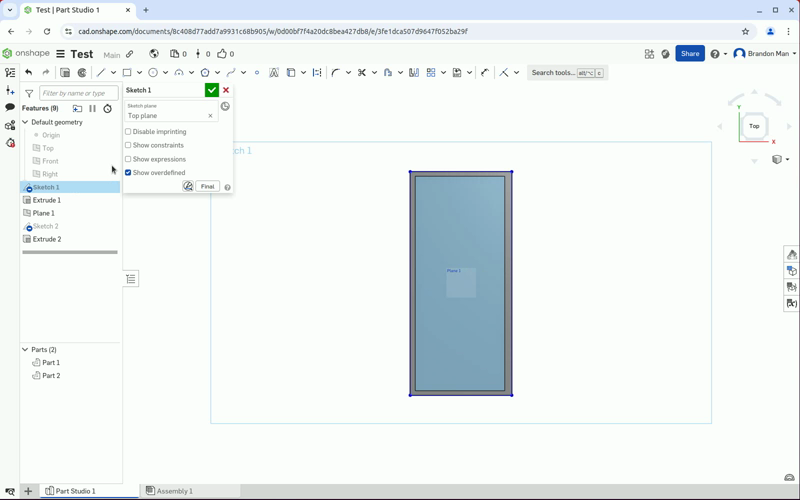
mouse_move(229, 92)
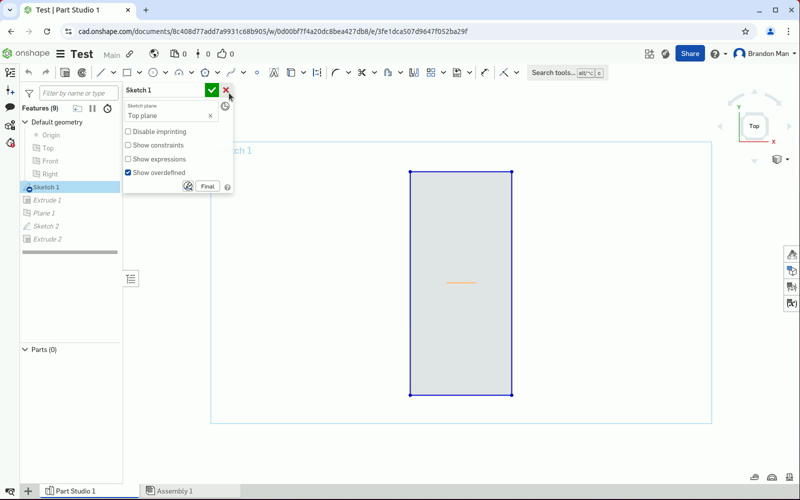
click(229, 92)
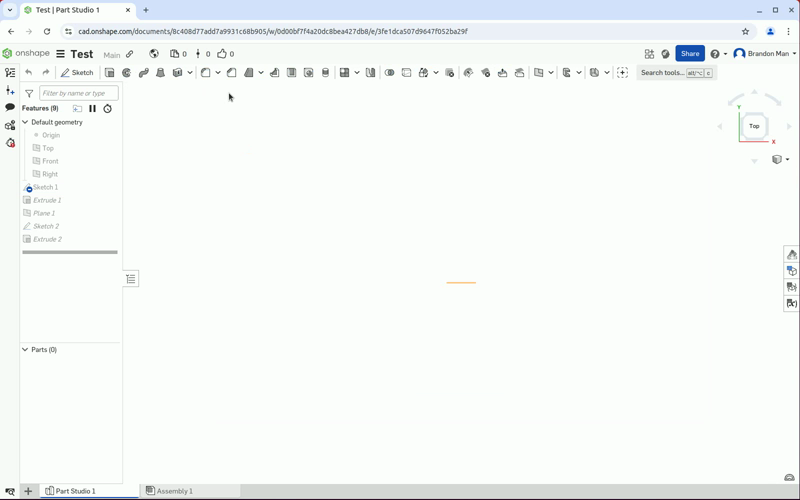
key(shift+s)
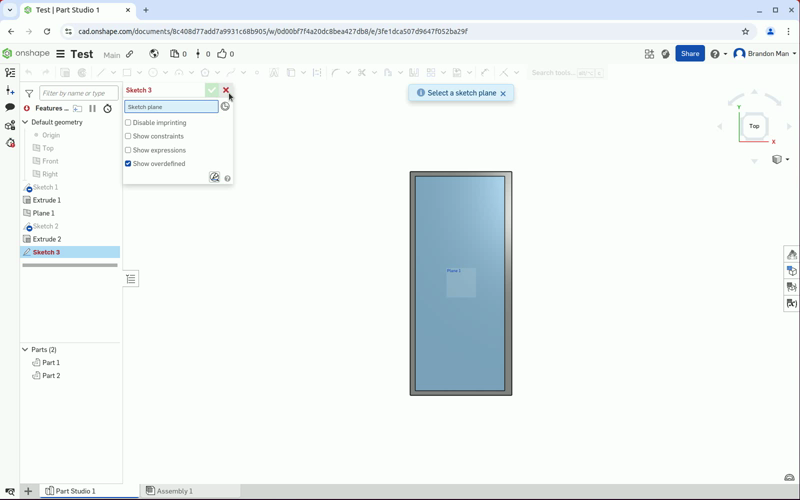
mouse_move(73, 215)
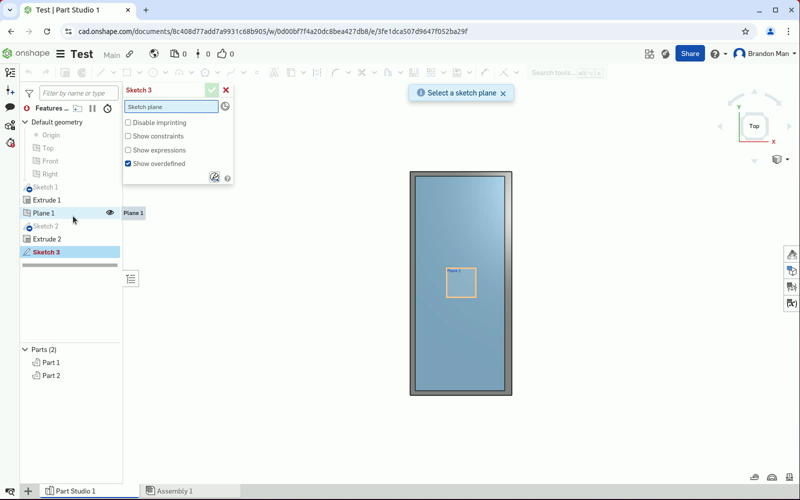
click(73, 215)
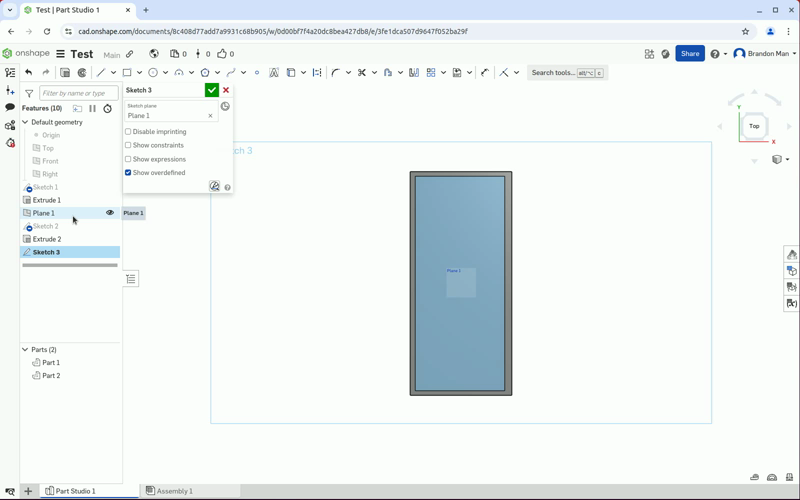
mouse_move(73, 352)
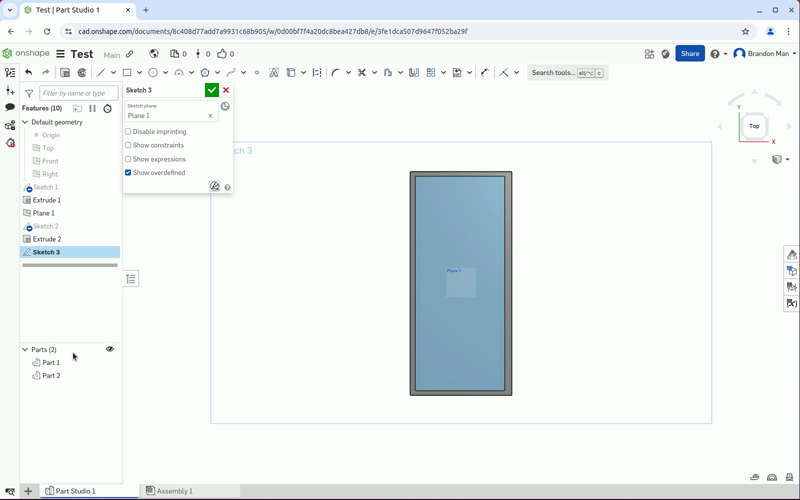
key(y)
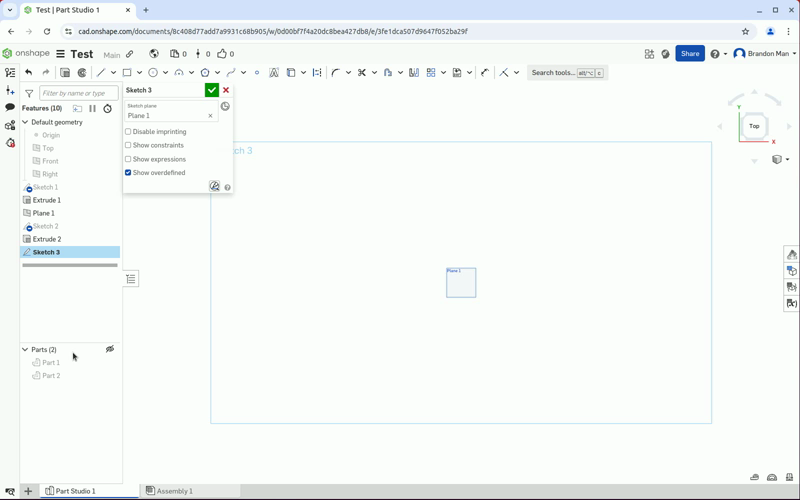
key(l)
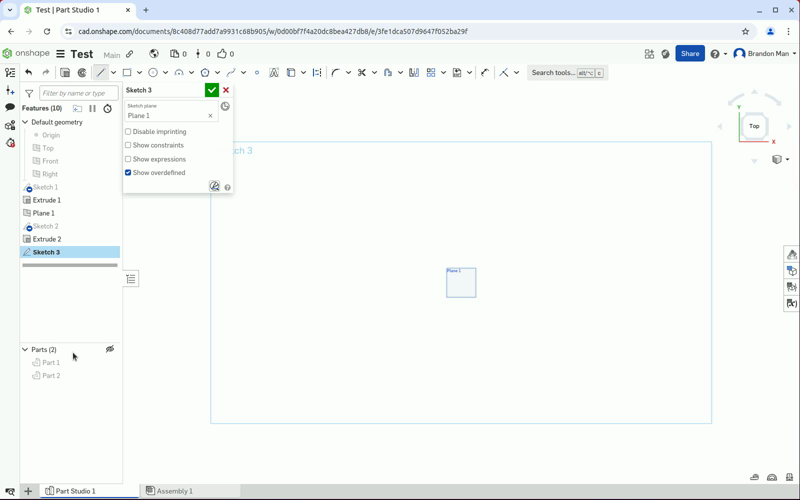
key_down(shift)
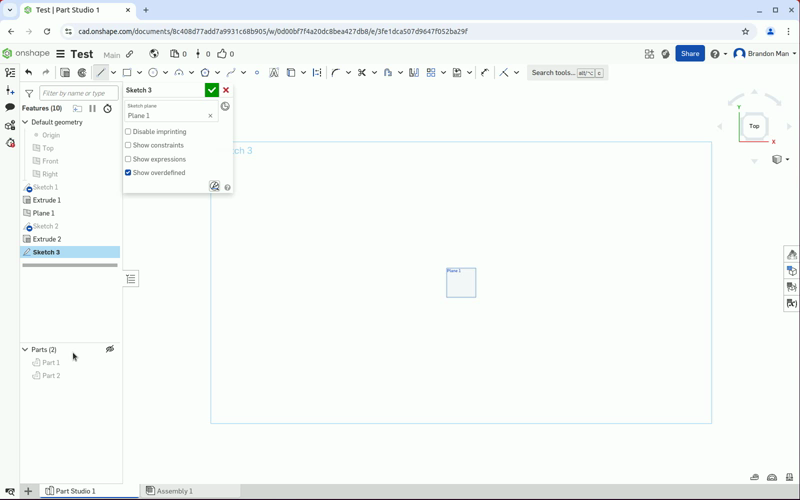
mouse_move(417, 369)
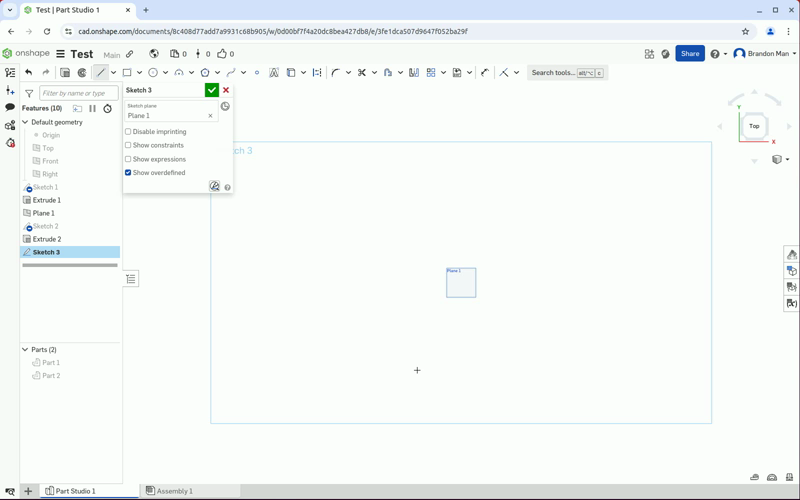
click(417, 369)
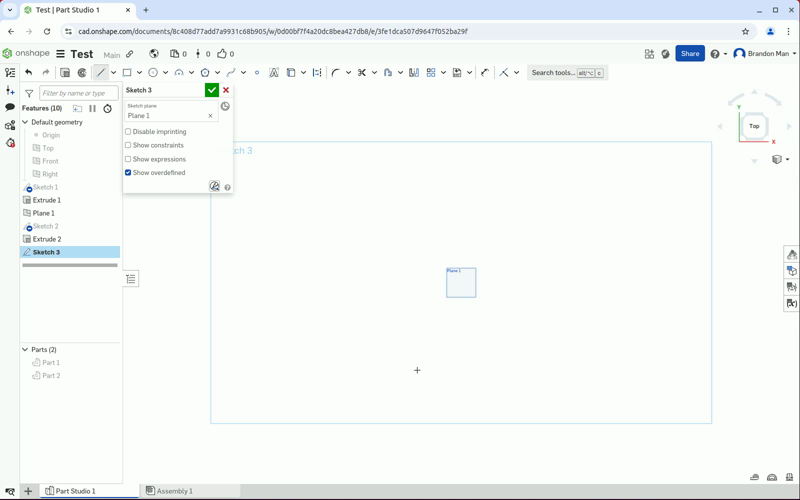
key_up(shift)
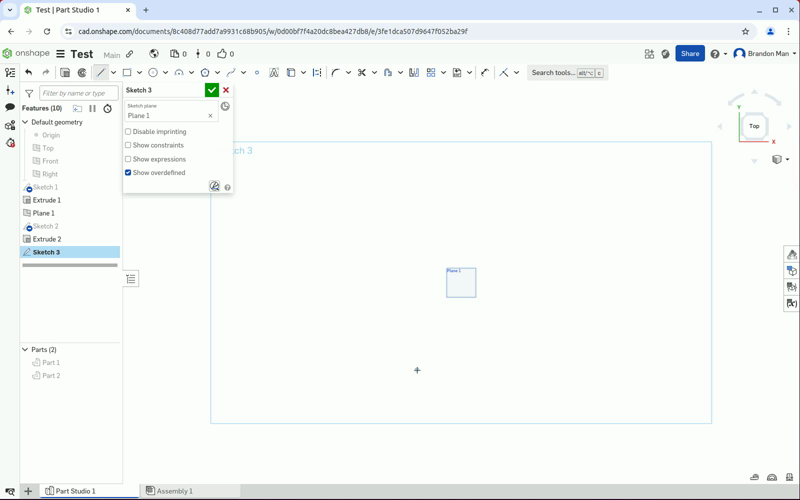
key_down(shift)
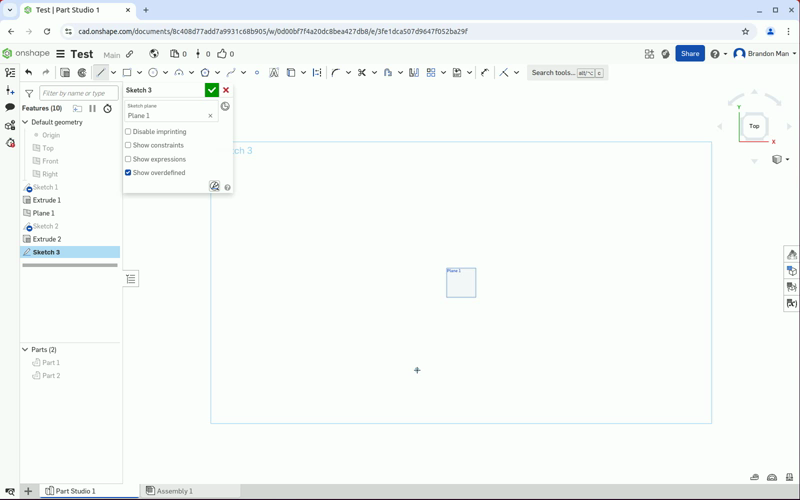
mouse_move(447, 369)
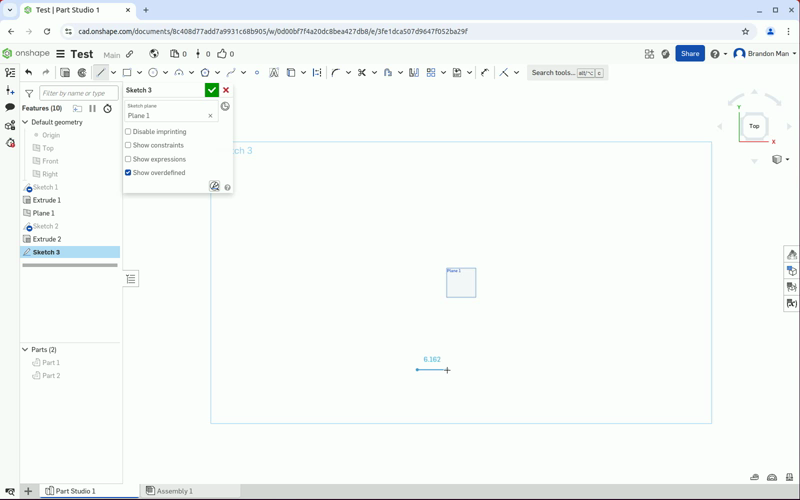
mouse_move(421, 369)
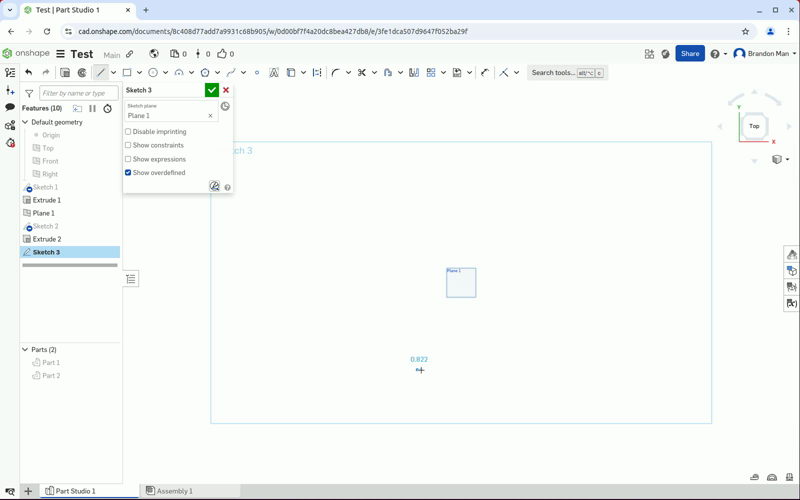
scroll(6)
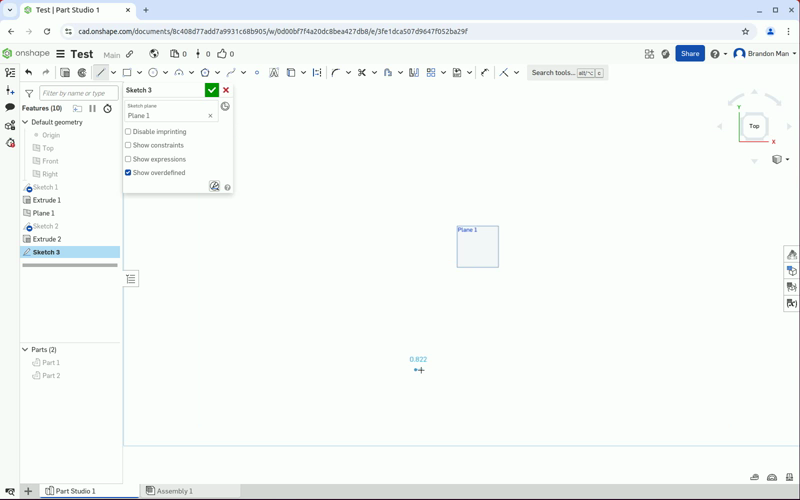
scroll(6)
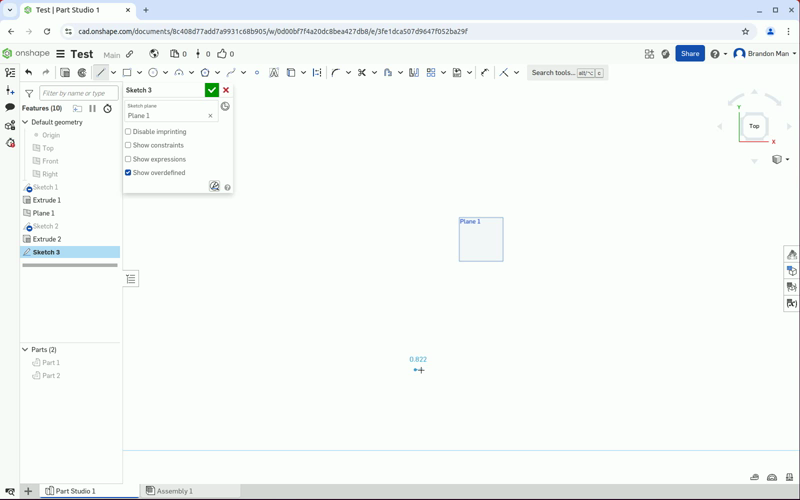
scroll(6)
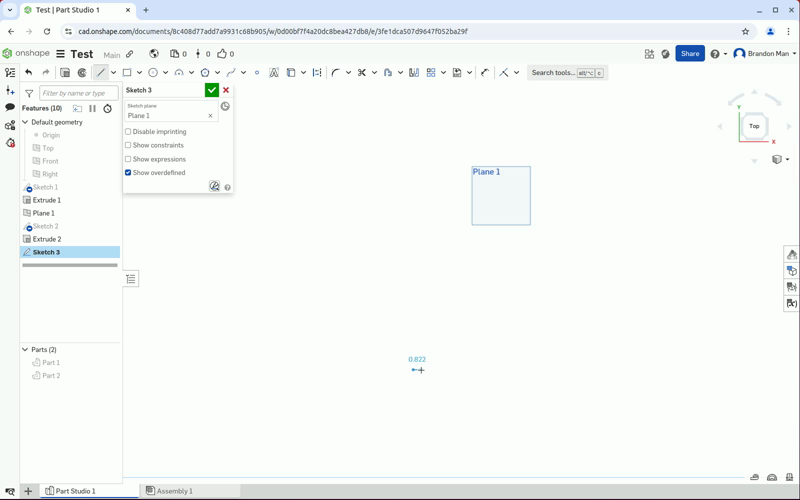
scroll(6)
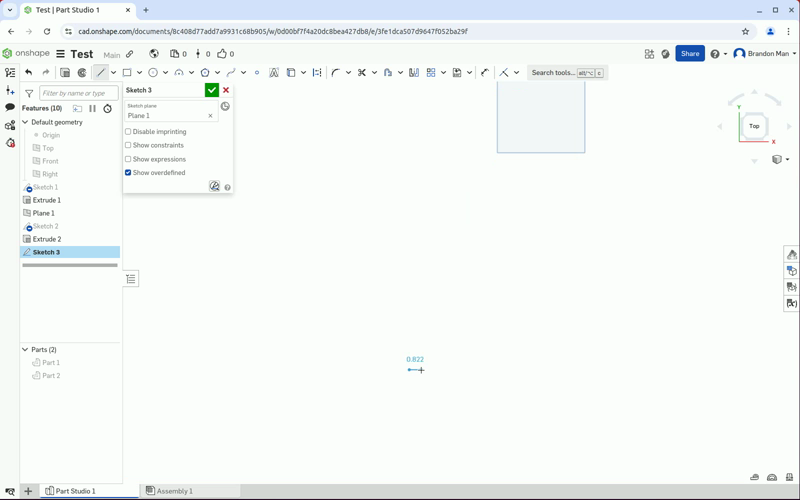
scroll(6)
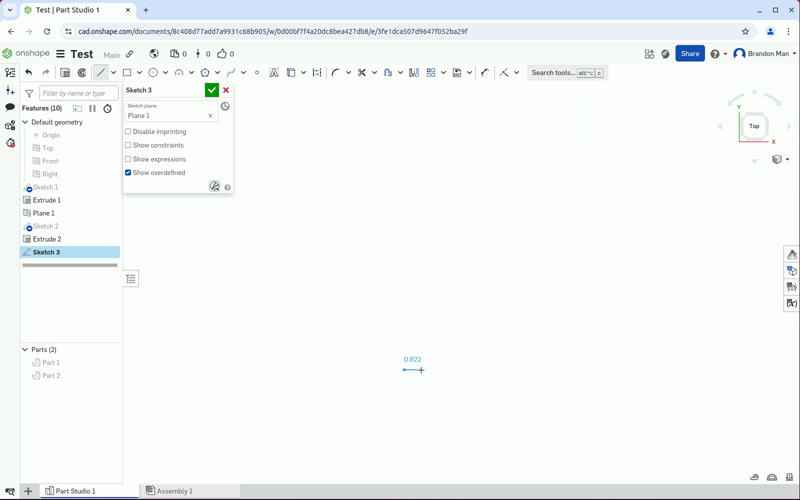
scroll(6)
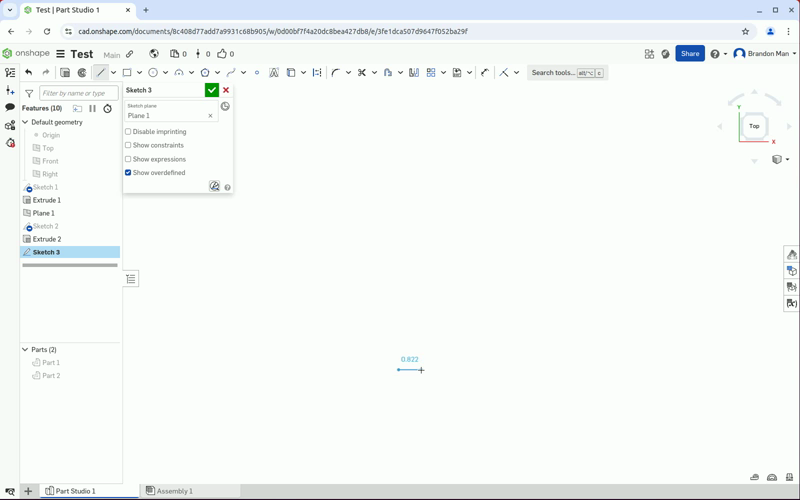
scroll(6)
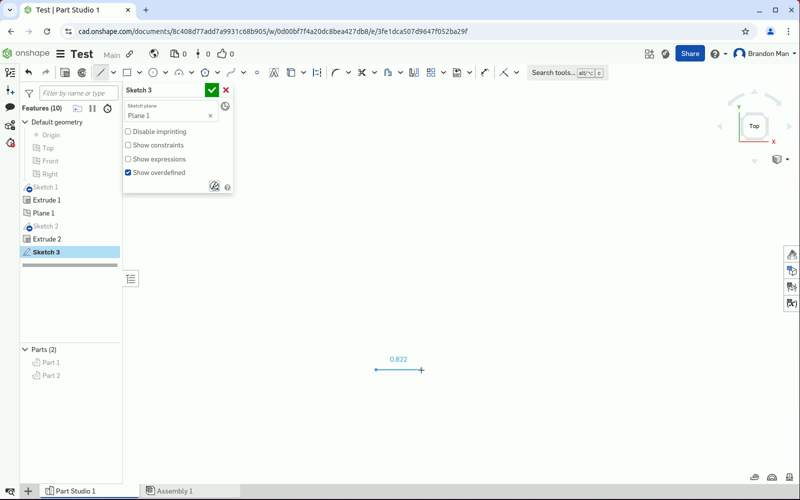
click(421, 369)
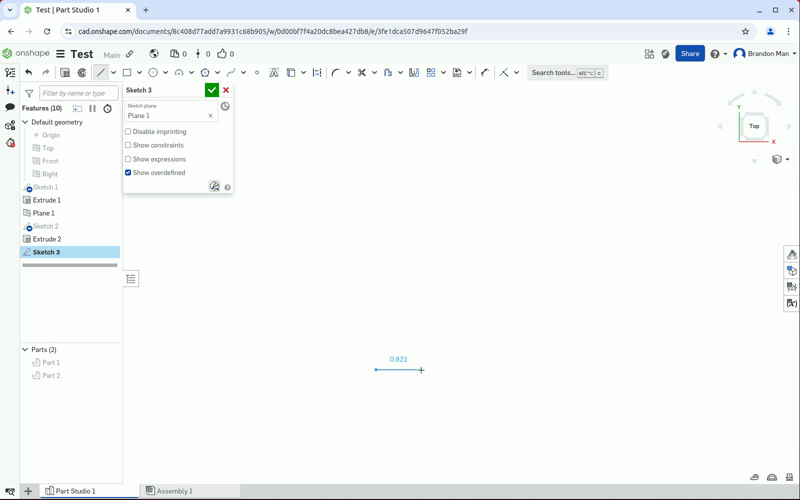
scroll(-6)
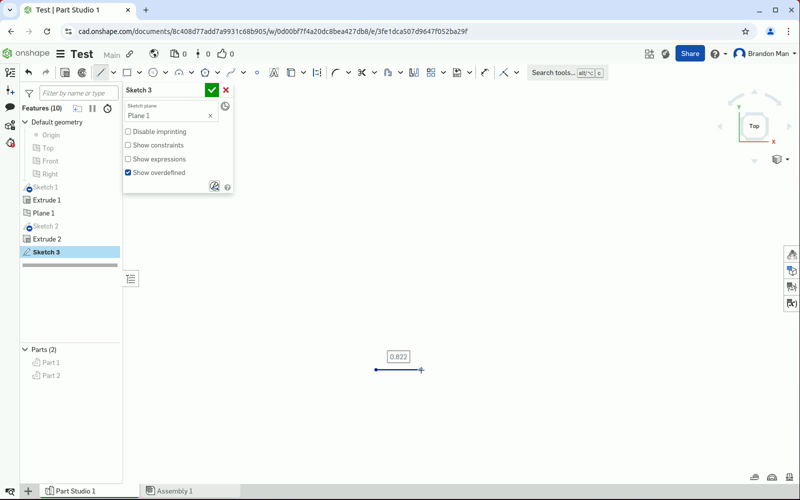
scroll(-6)
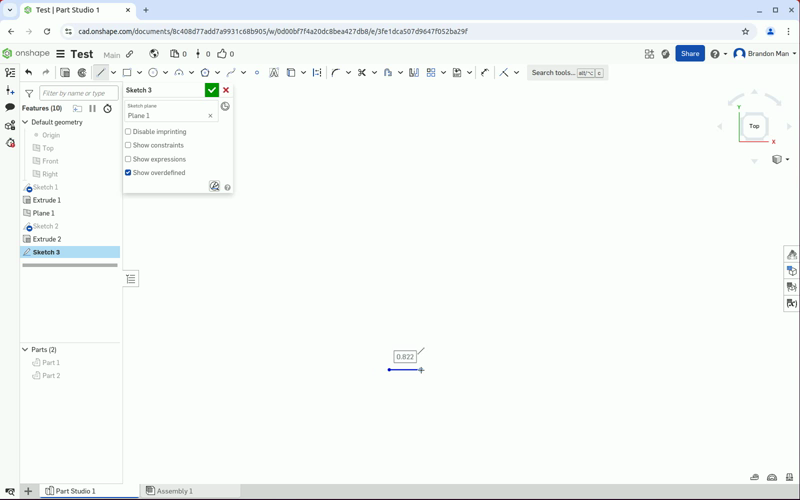
scroll(-6)
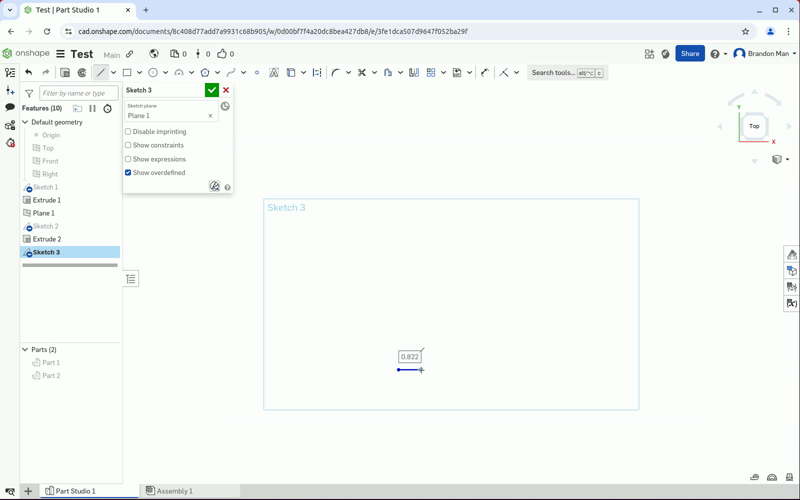
scroll(-6)
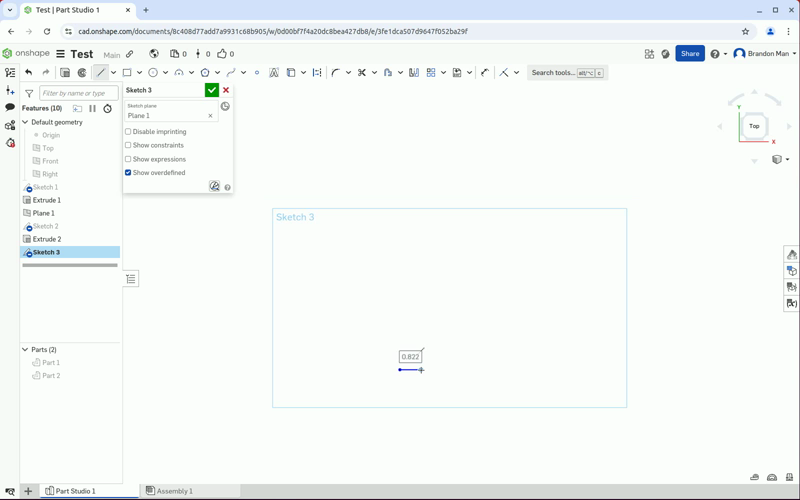
scroll(-6)
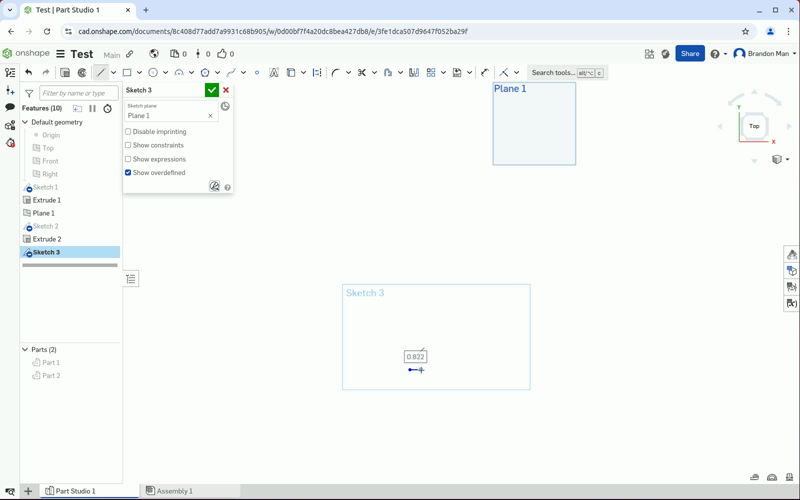
scroll(-6)
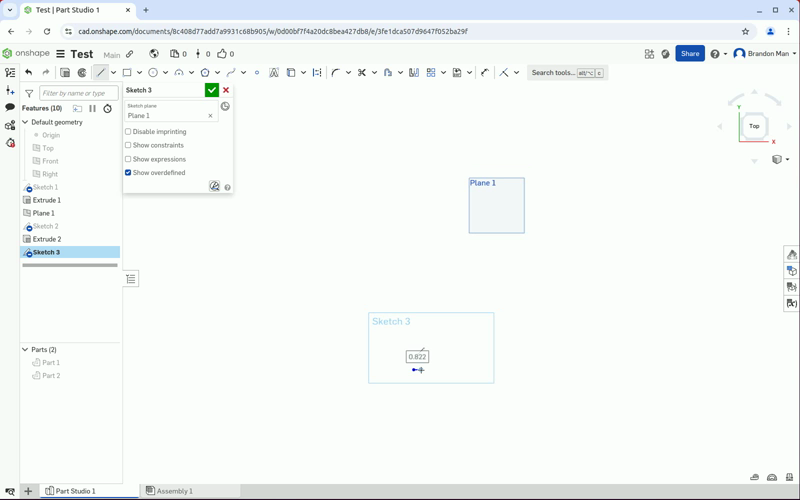
scroll(-6)
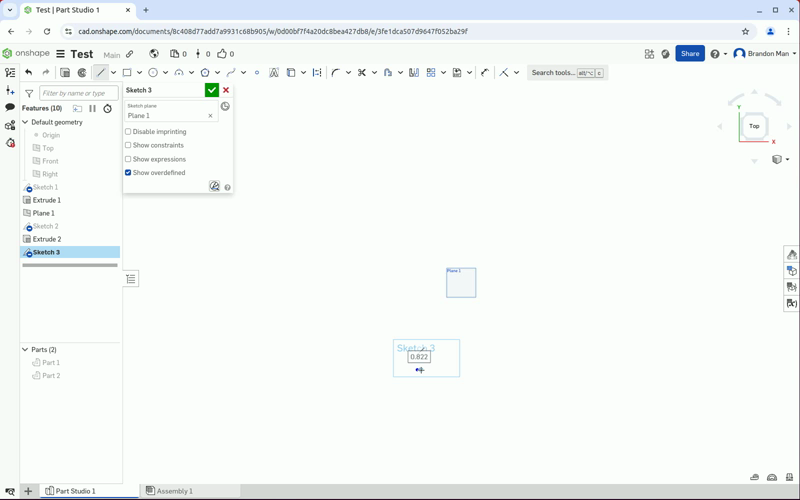
key_up(shift)
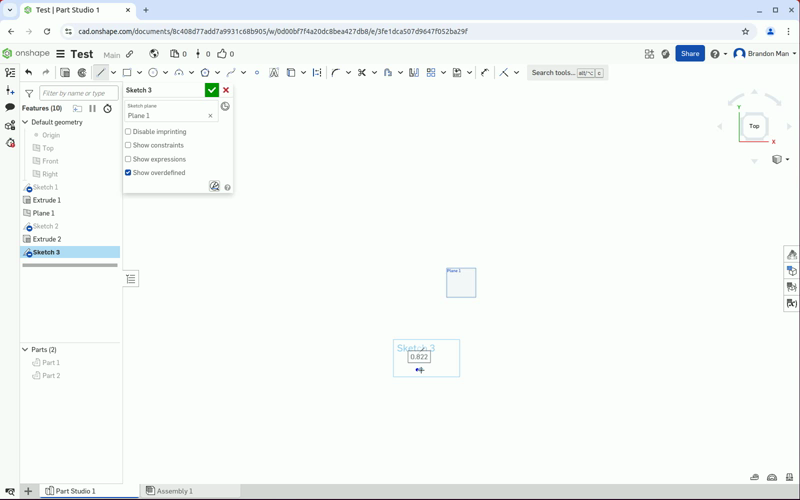
key_down(shift)
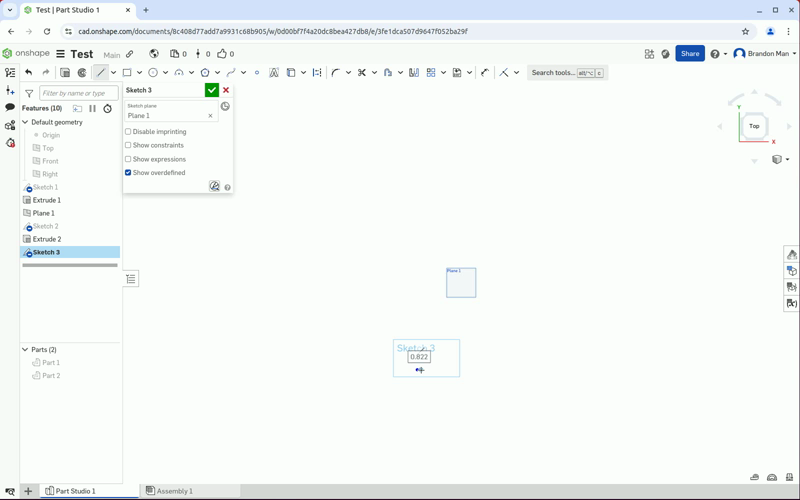
mouse_move(421, 196)
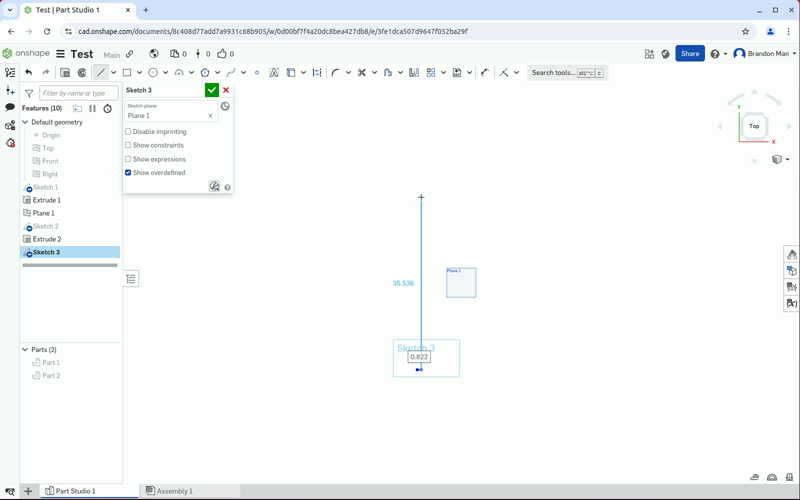
click(421, 196)
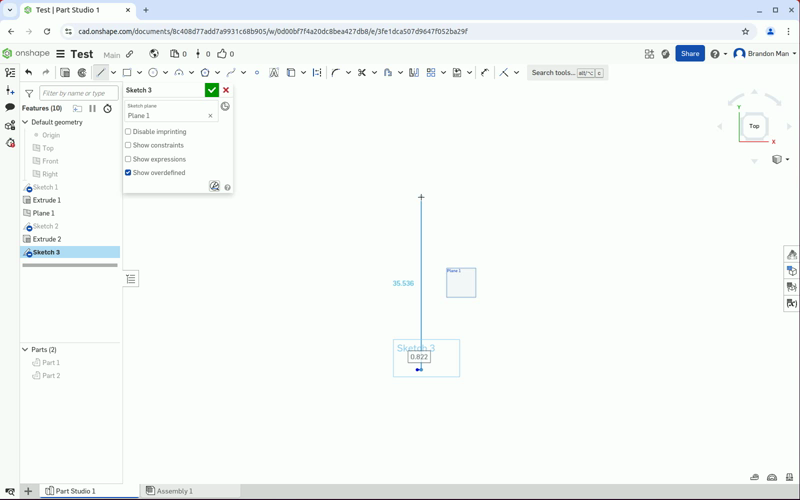
key_up(shift)
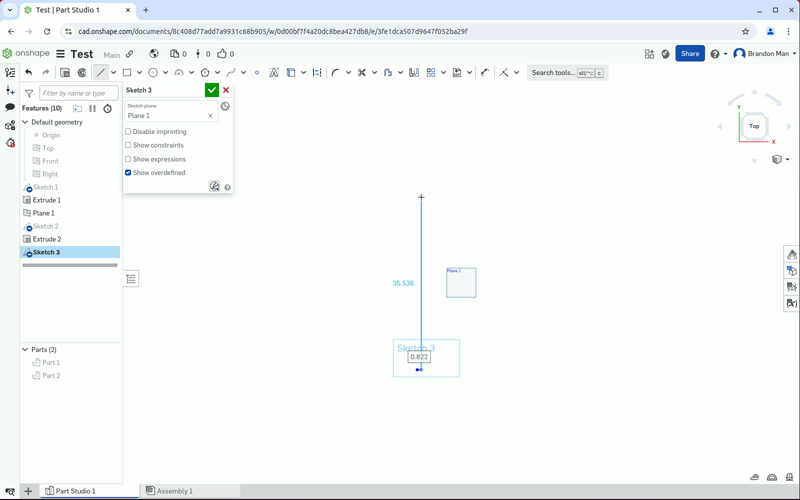
key_down(shift)
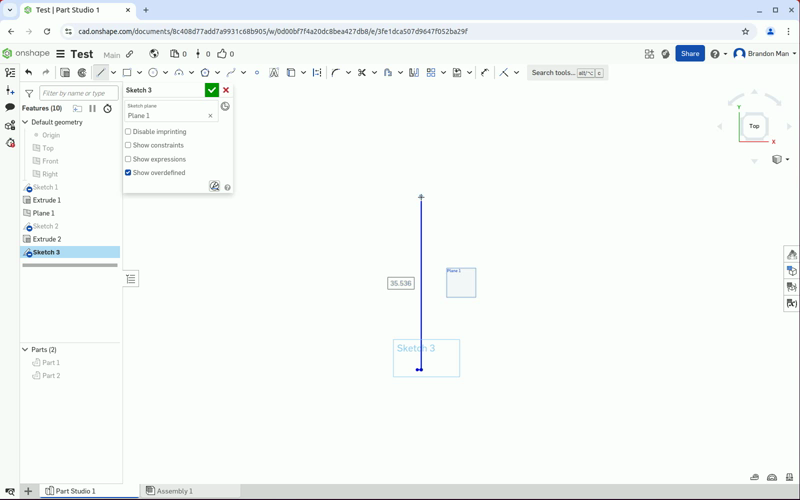
mouse_move(451, 196)
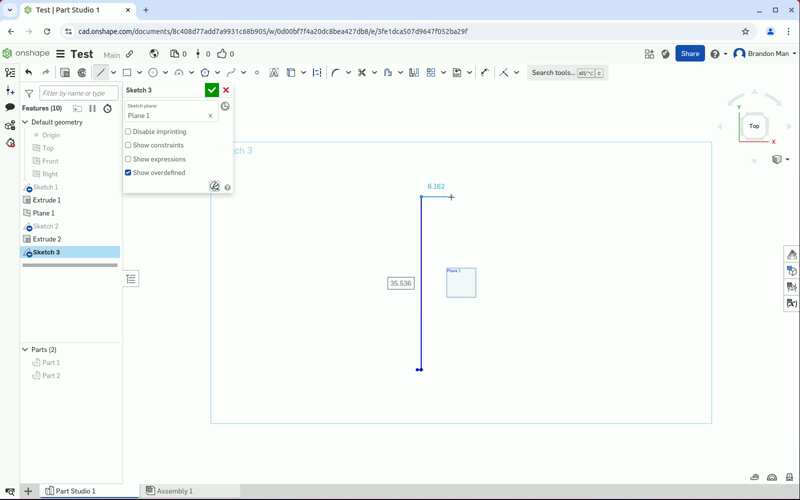
mouse_move(417, 196)
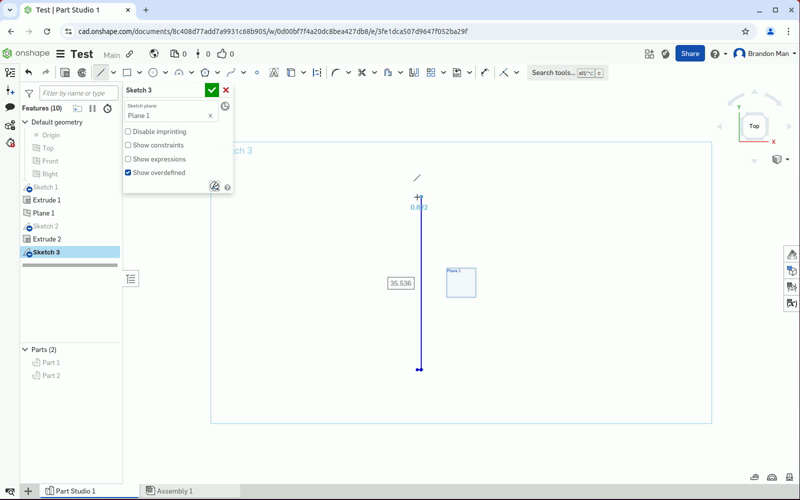
scroll(6)
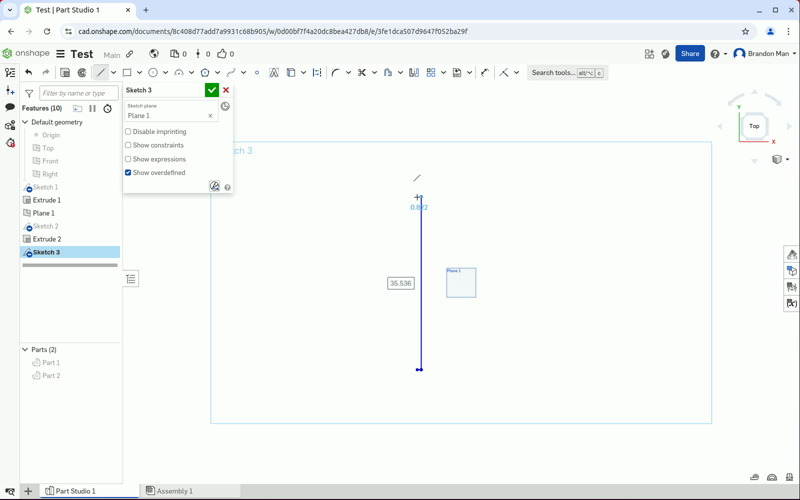
scroll(6)
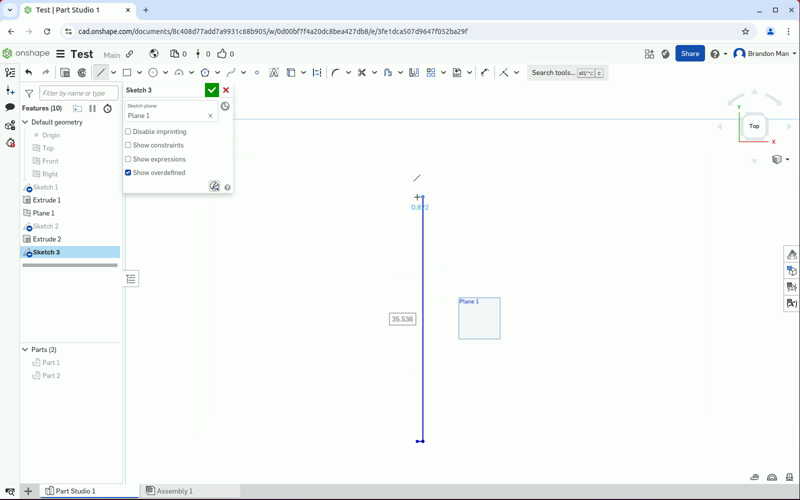
scroll(6)
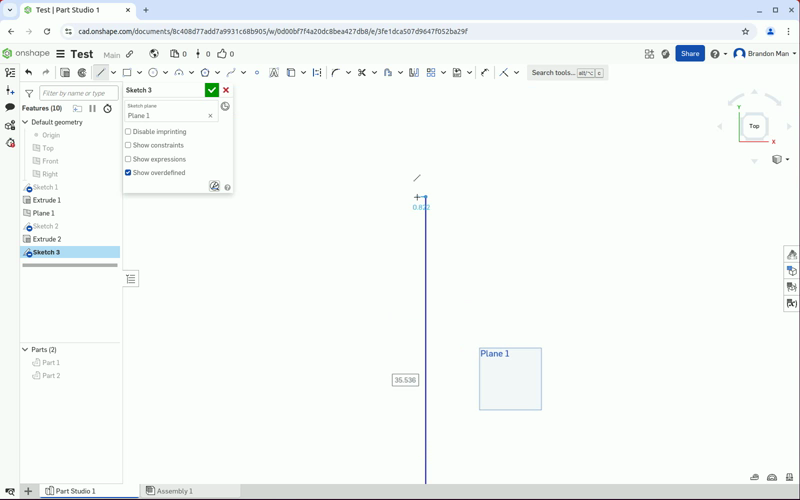
scroll(6)
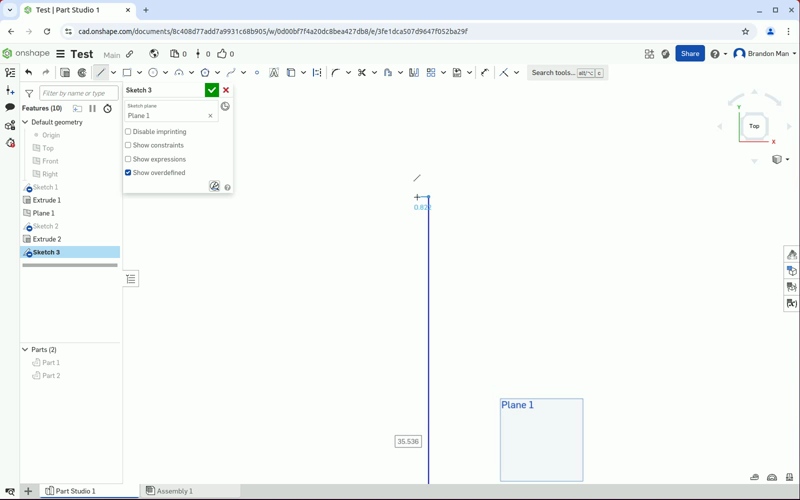
scroll(6)
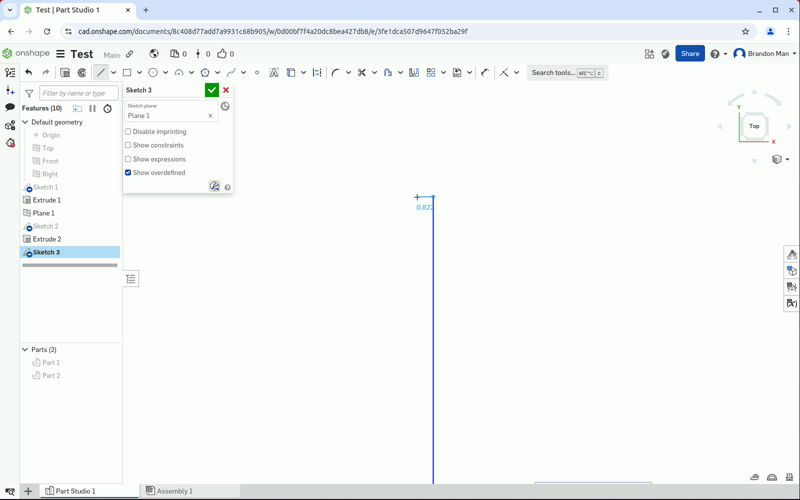
scroll(6)
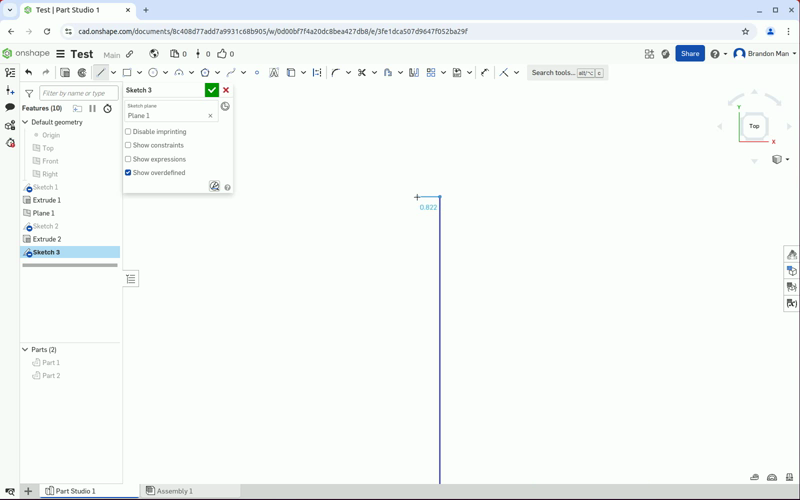
scroll(6)
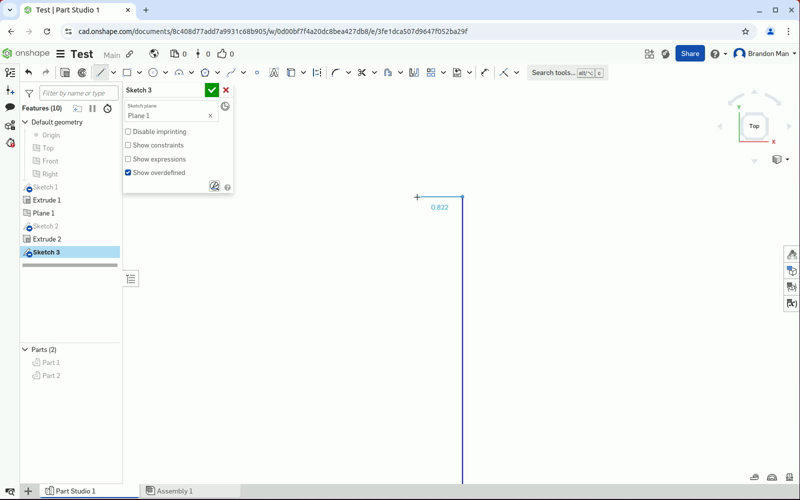
click(417, 196)
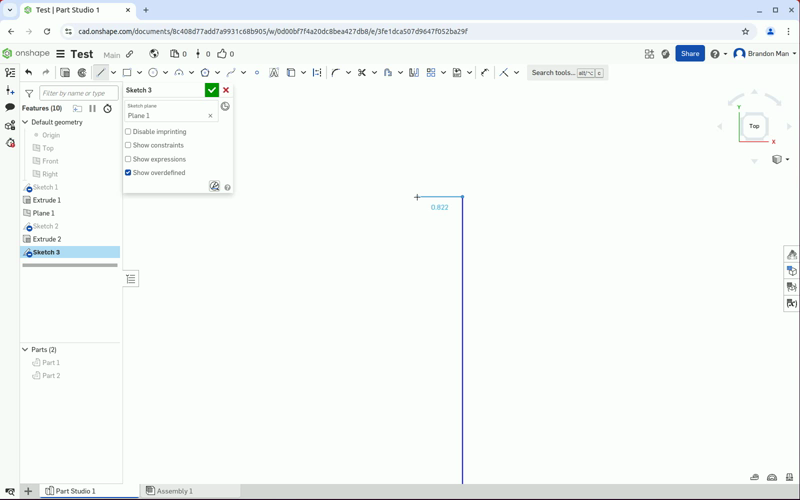
scroll(-6)
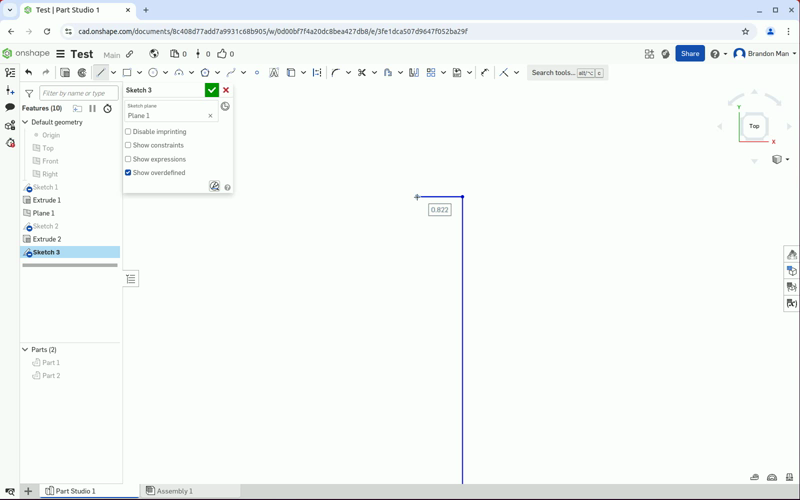
scroll(-6)
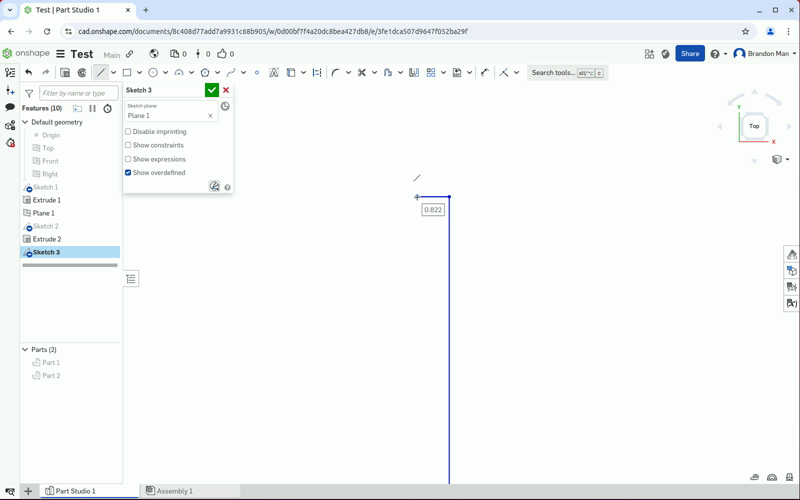
scroll(-6)
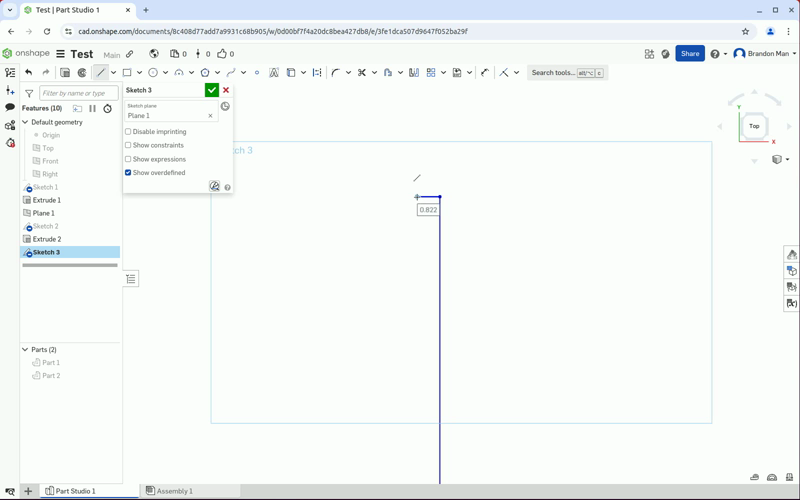
scroll(-6)
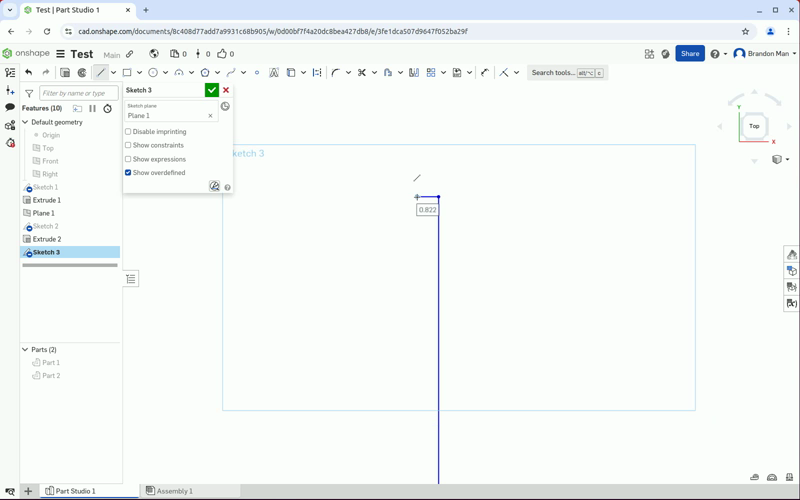
scroll(-6)
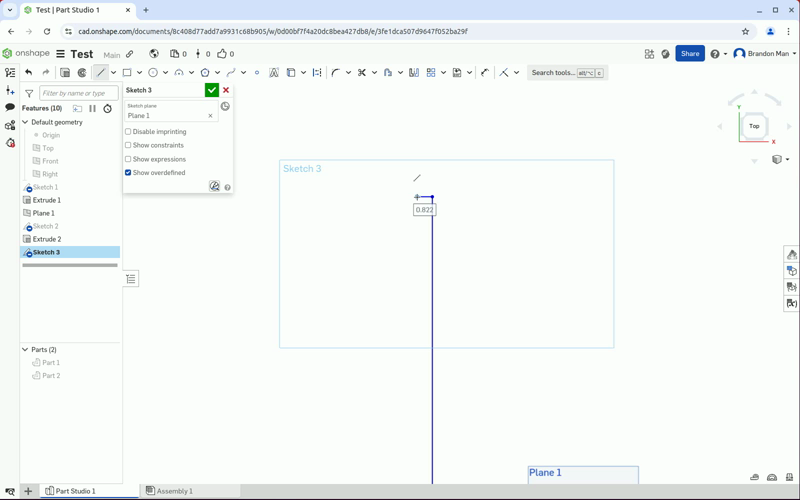
scroll(-6)
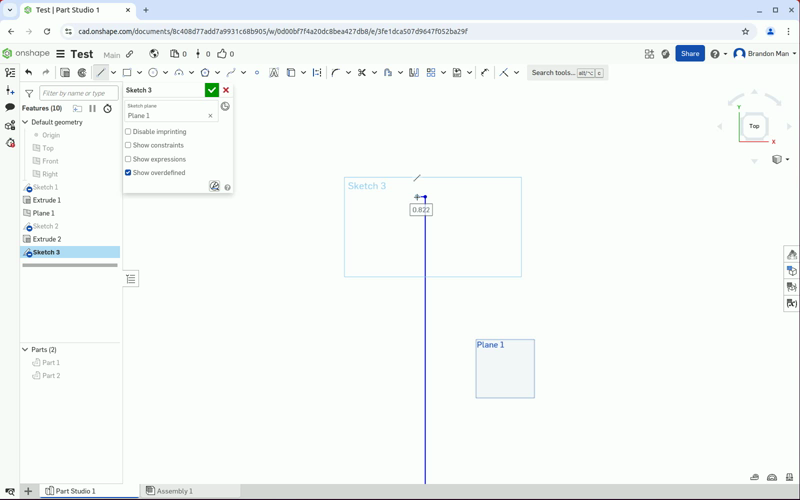
scroll(-6)
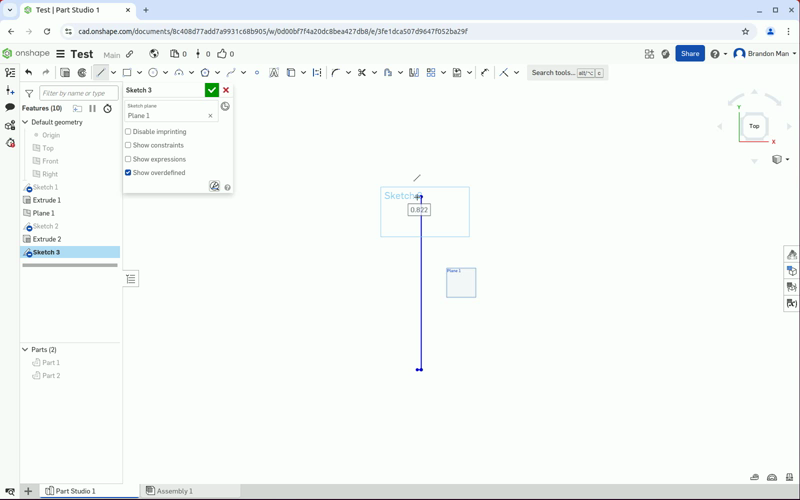
key_up(shift)
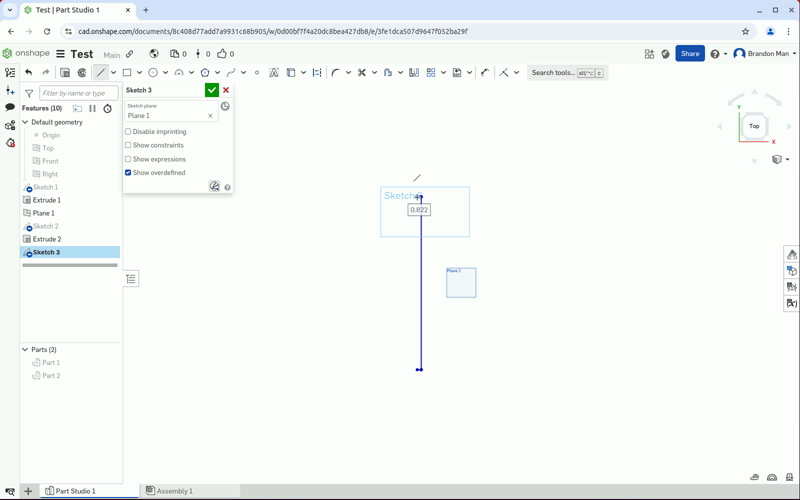
key_down(shift)
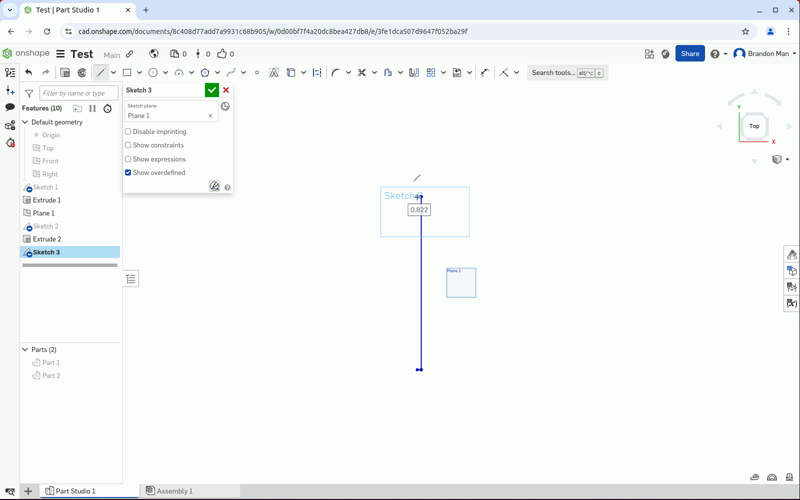
mouse_move(417, 369)
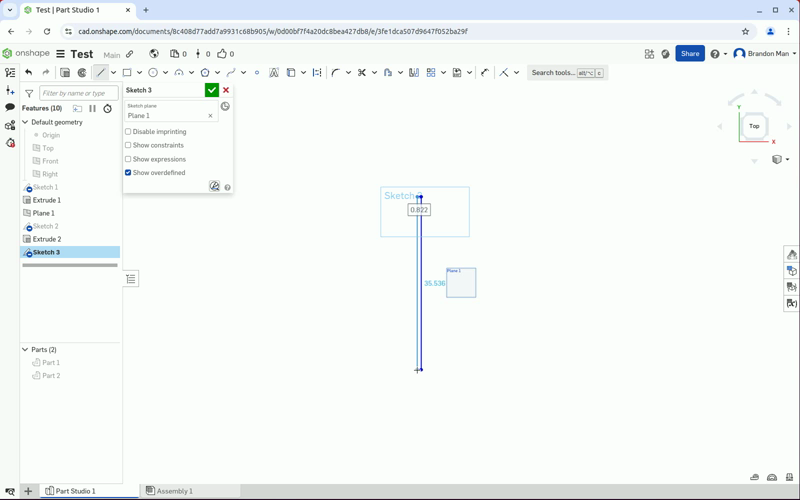
scroll(6)
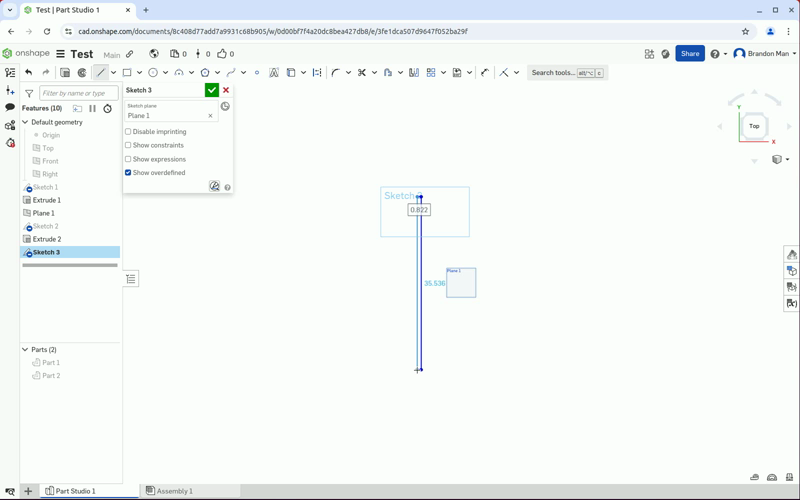
scroll(6)
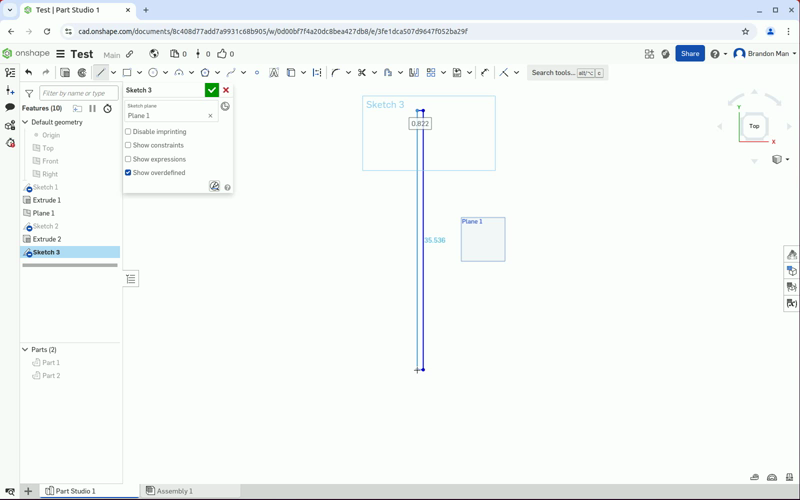
scroll(6)
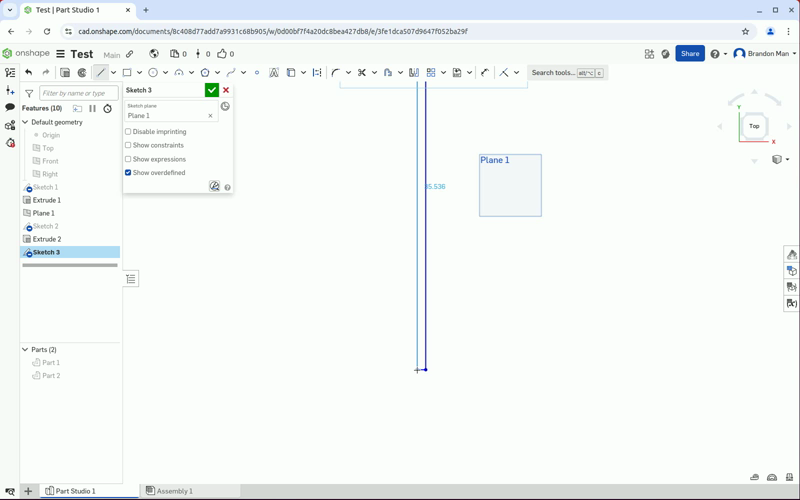
scroll(6)
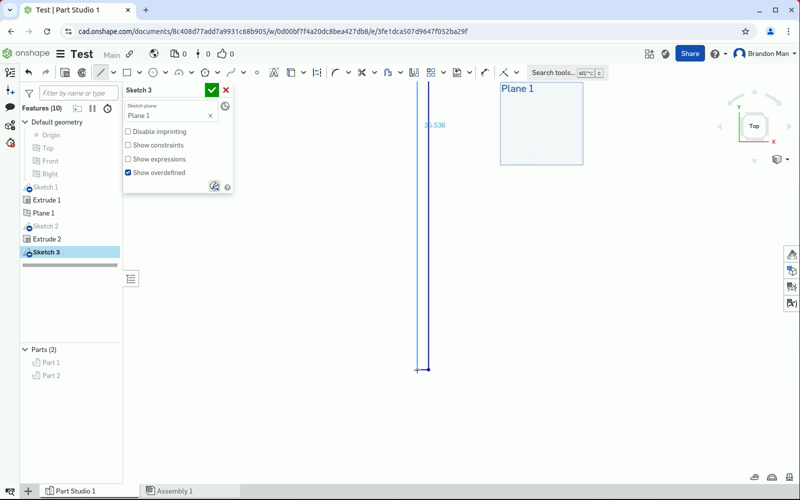
scroll(6)
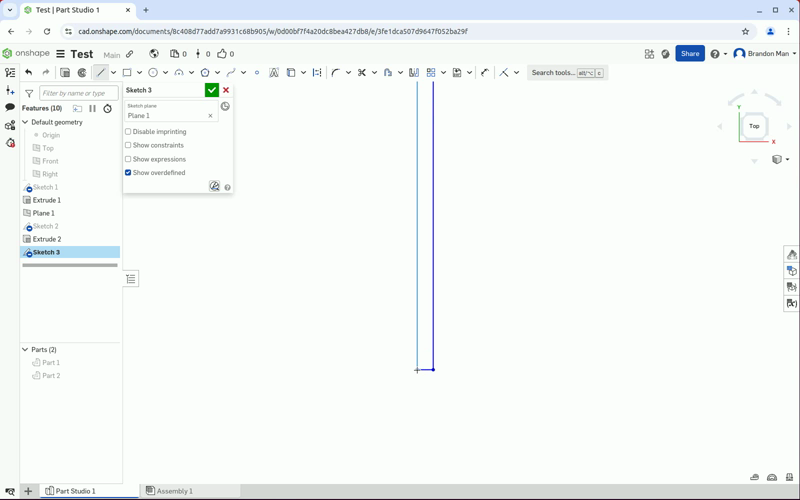
scroll(6)
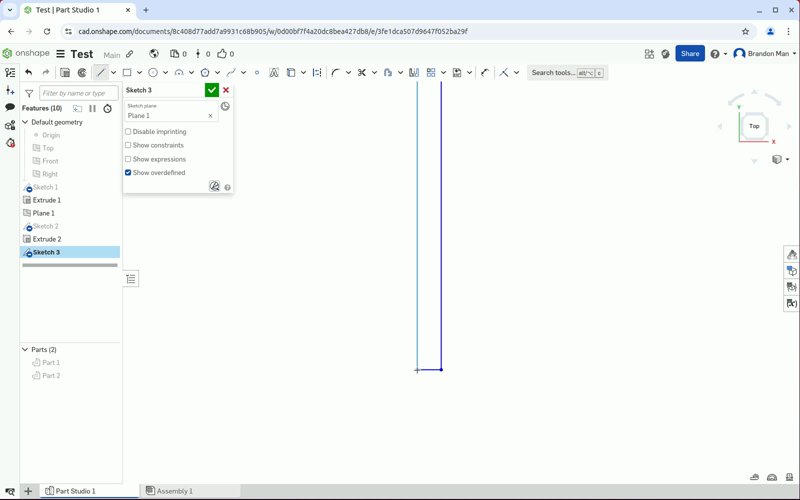
scroll(6)
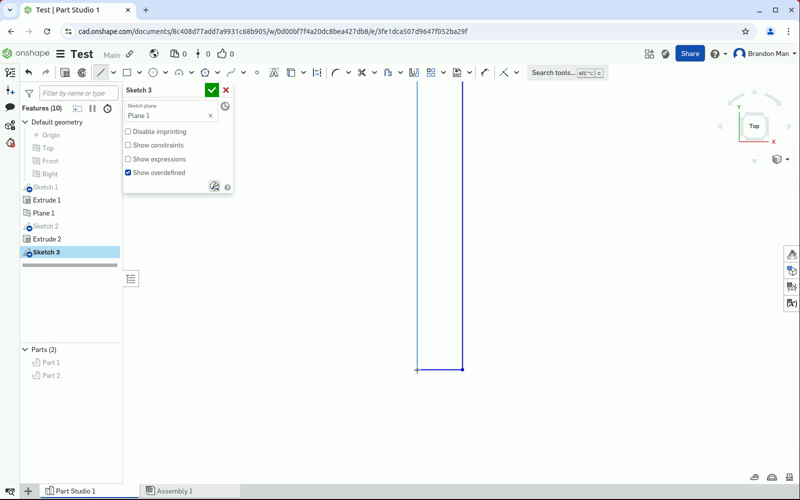
key_up(shift)
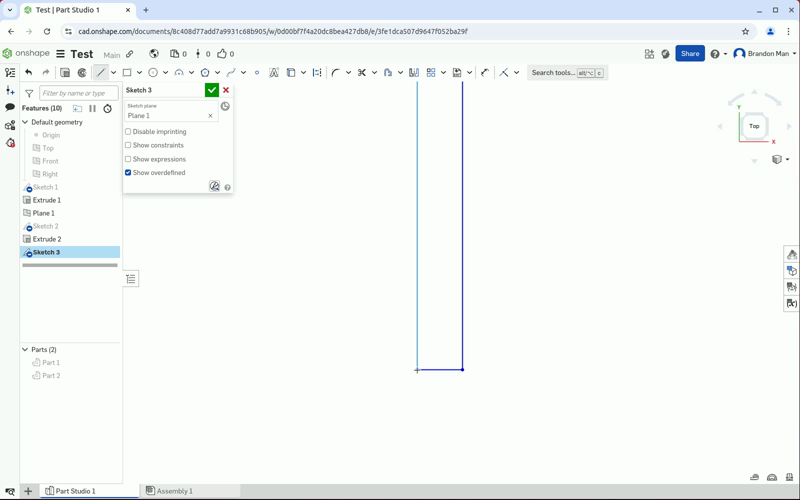
click(417, 369)
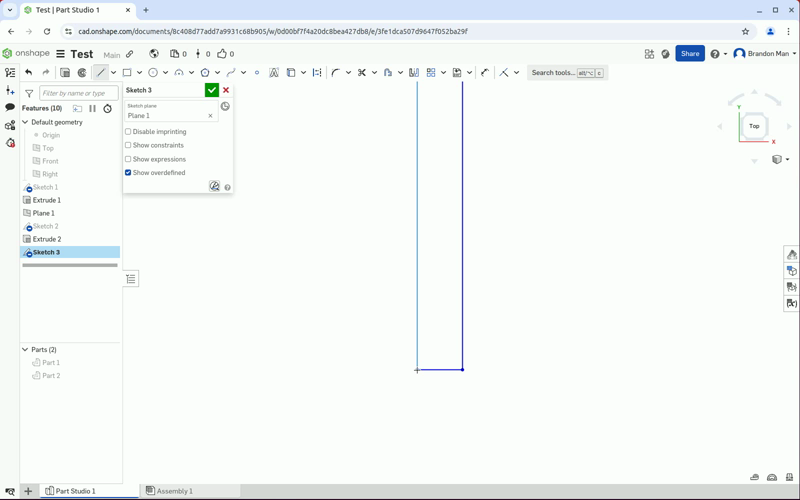
scroll(-6)
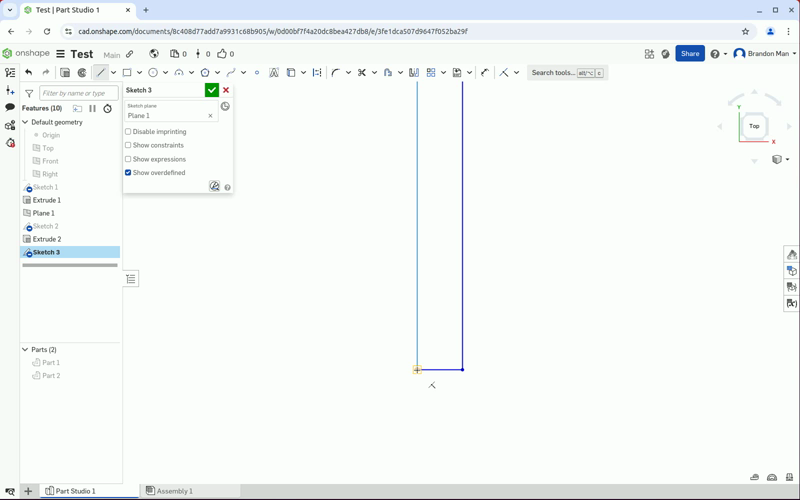
scroll(-6)
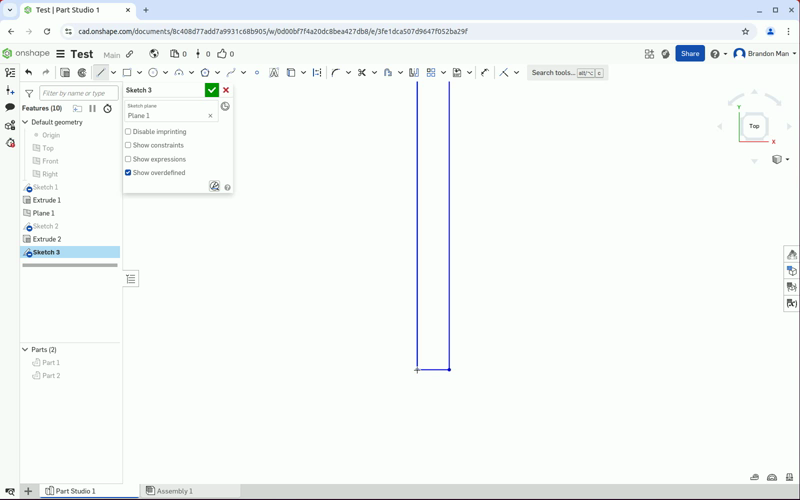
scroll(-6)
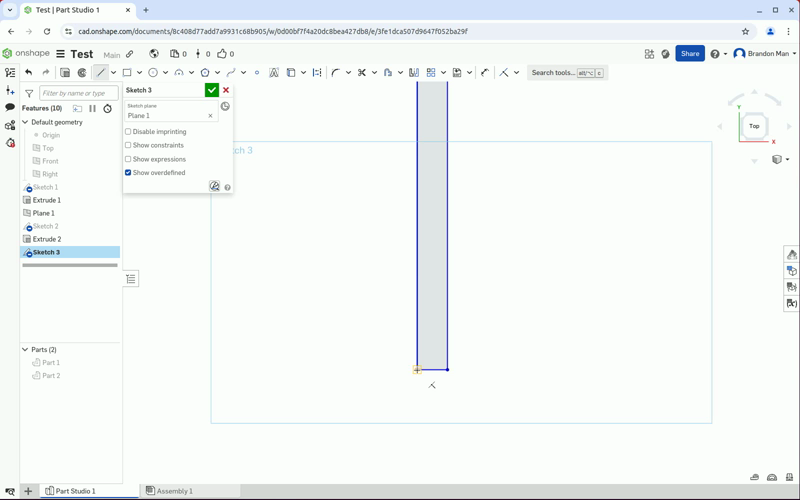
scroll(-6)
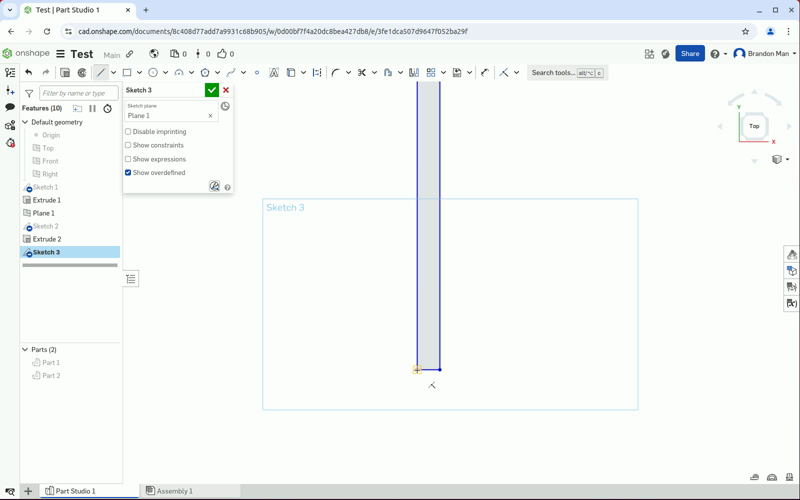
scroll(-6)
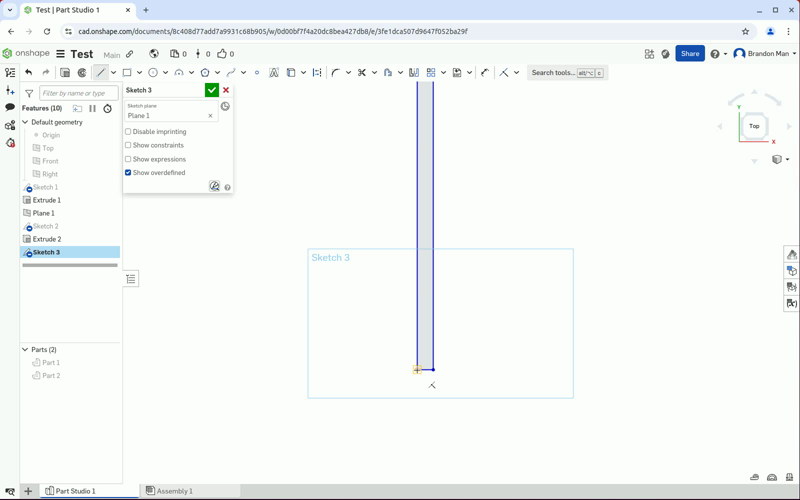
scroll(-6)
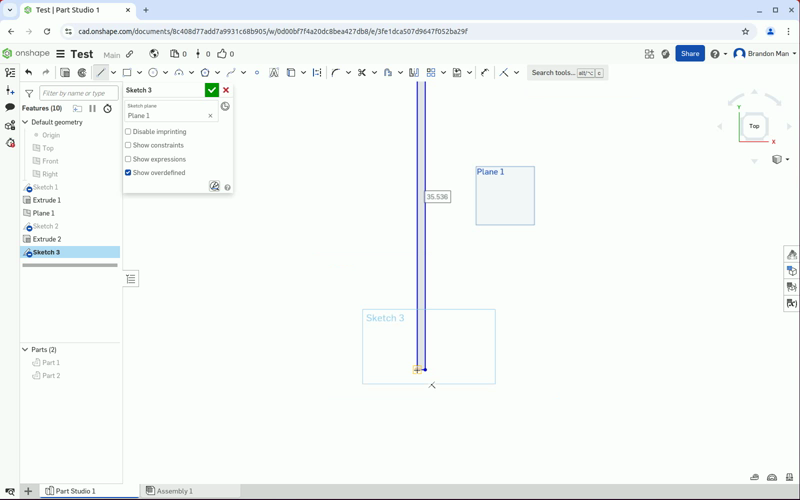
scroll(-6)
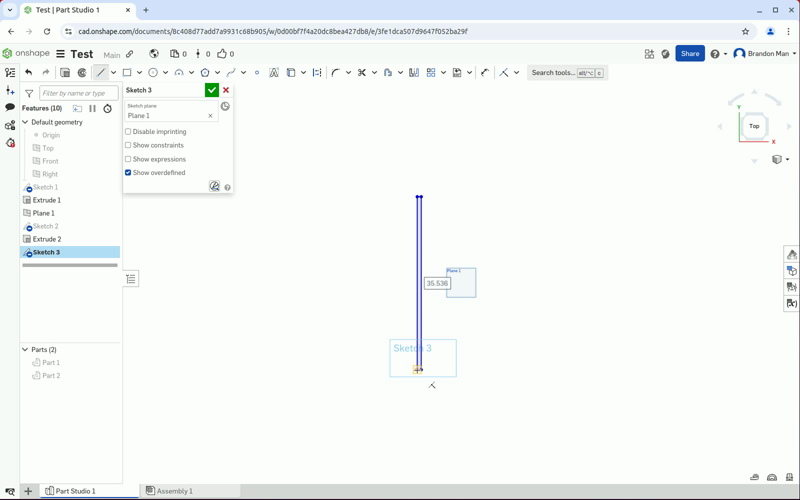
key(esc)
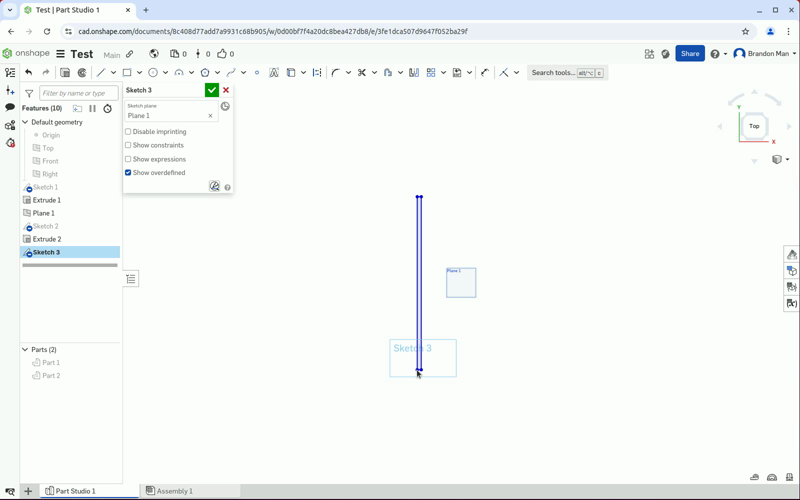
mouse_move(418, 284)
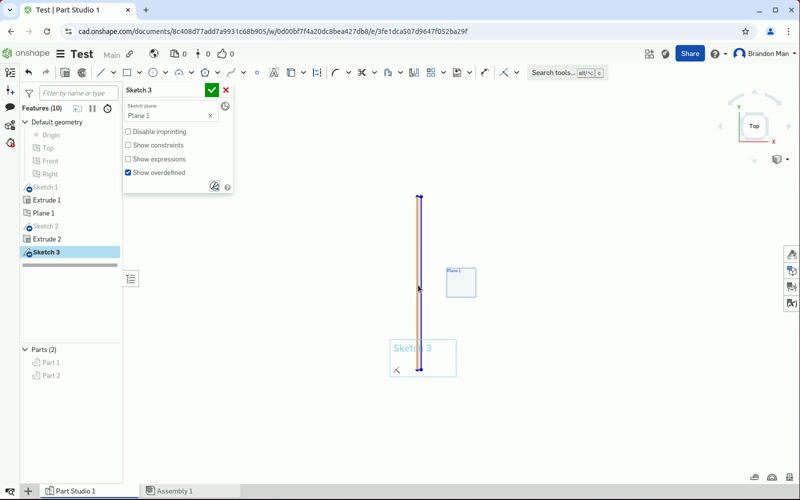
scroll(6)
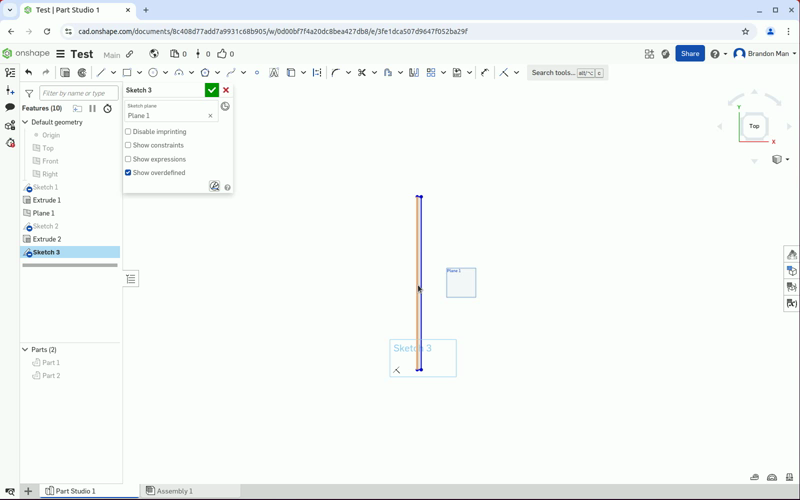
scroll(6)
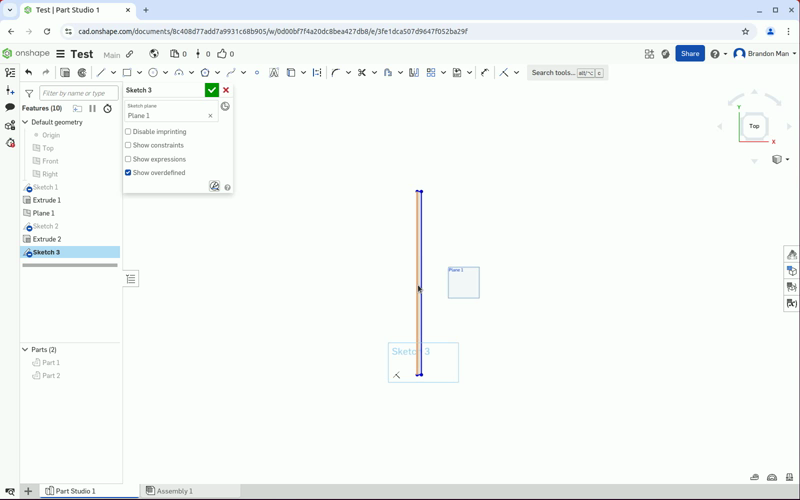
scroll(6)
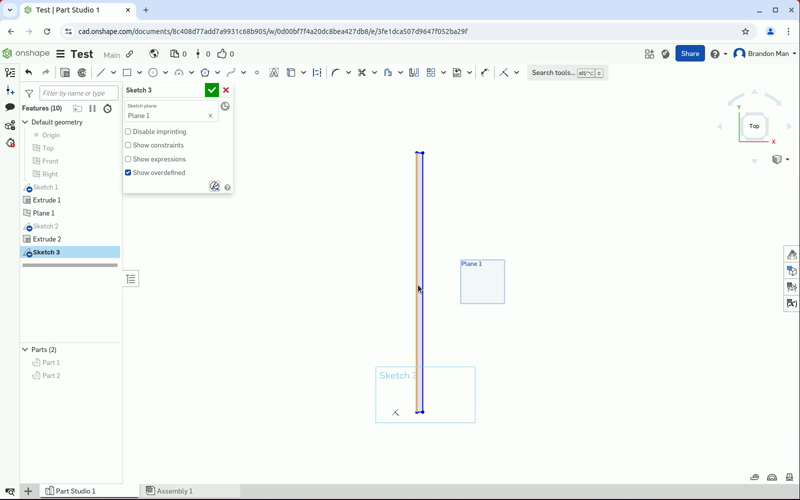
scroll(6)
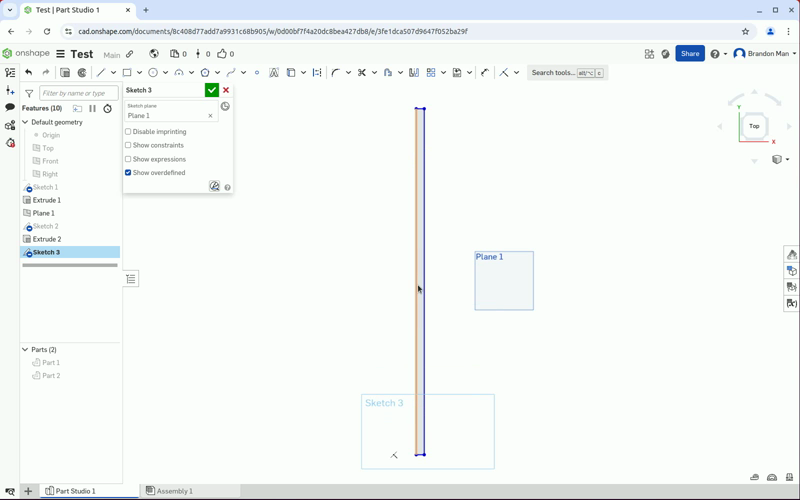
scroll(6)
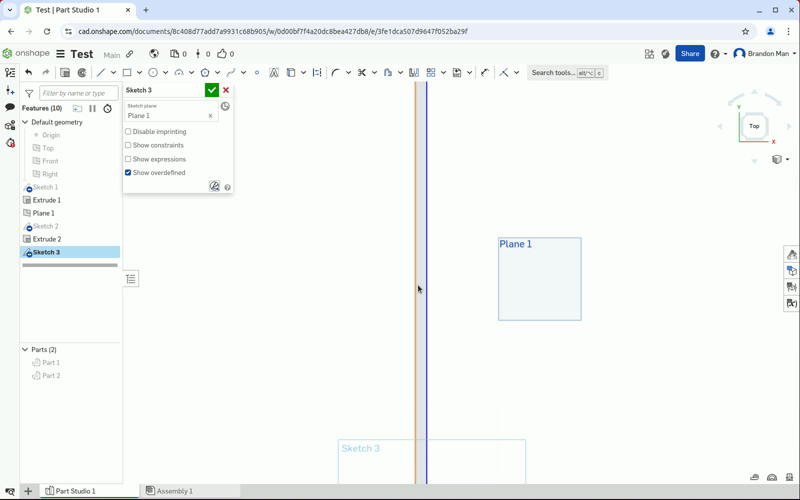
scroll(6)
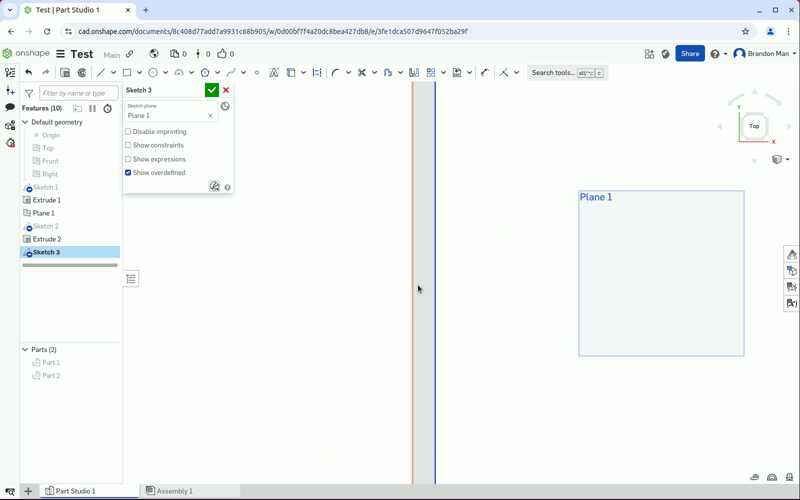
scroll(6)
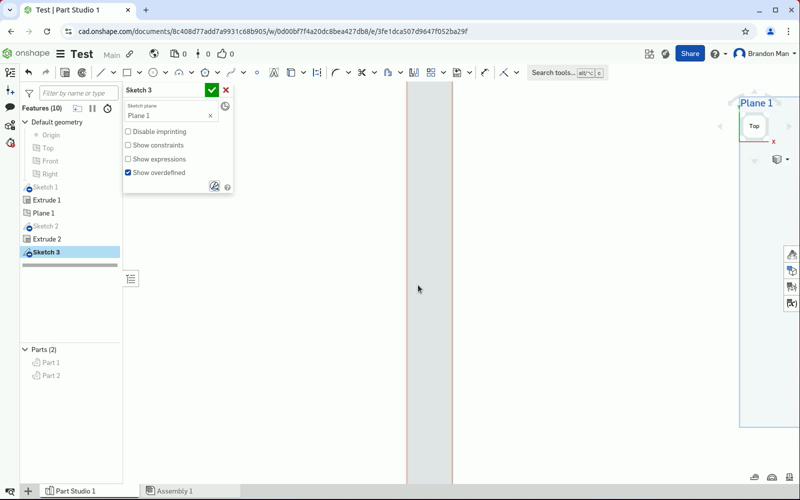
click(418, 284)
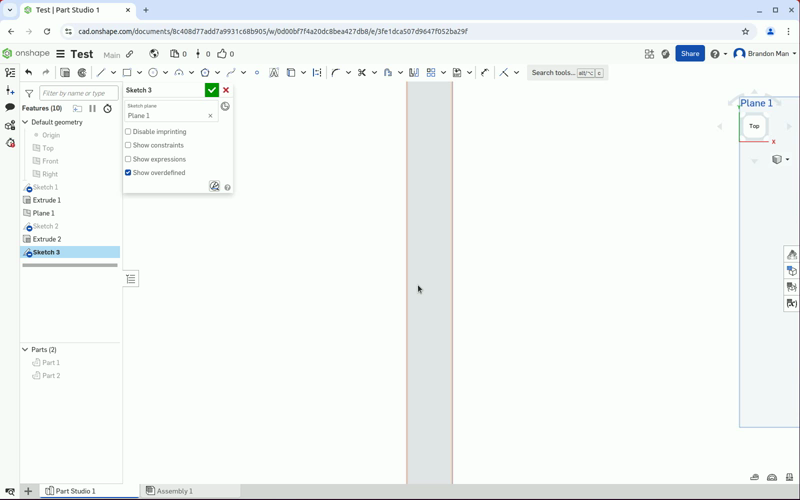
scroll(-6)
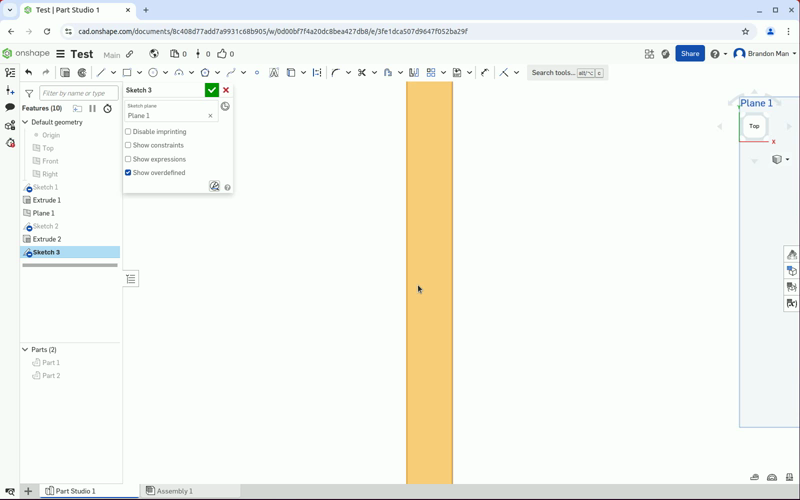
scroll(-6)
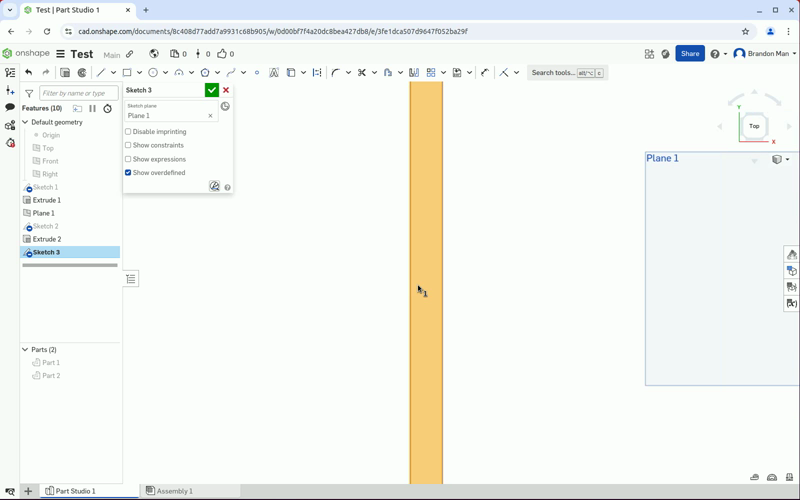
scroll(-6)
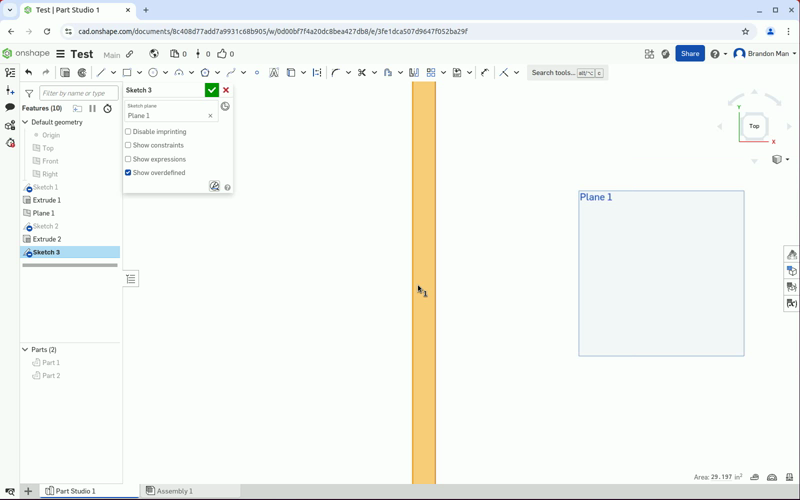
scroll(-6)
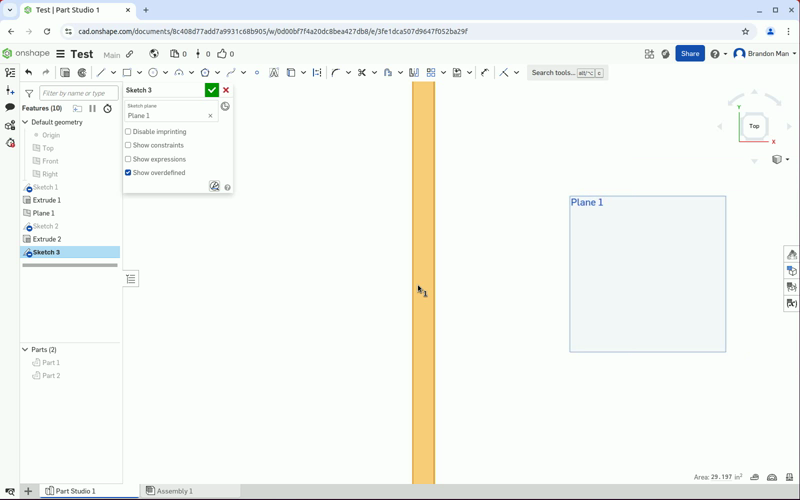
scroll(-6)
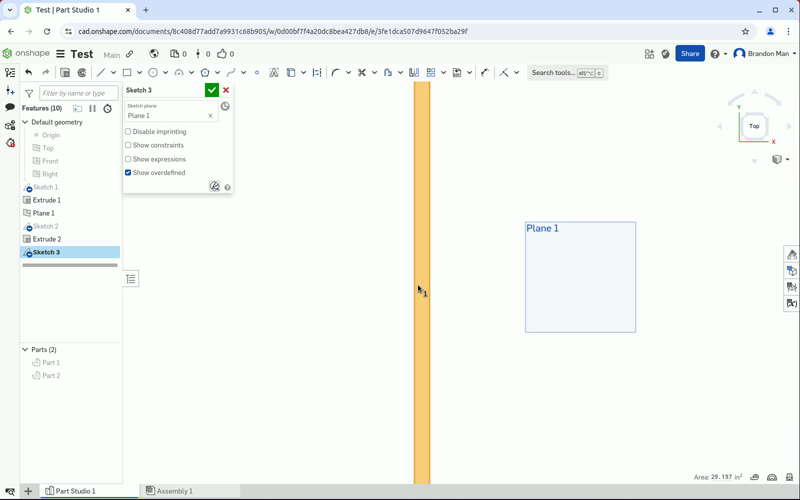
scroll(-6)
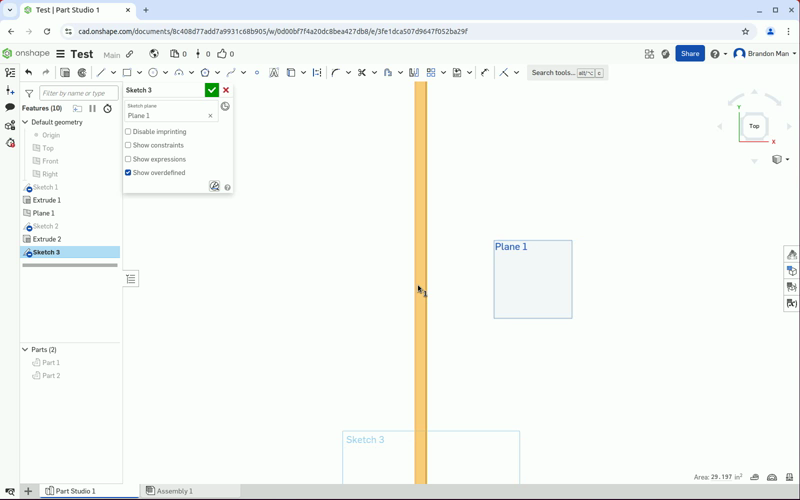
scroll(-6)
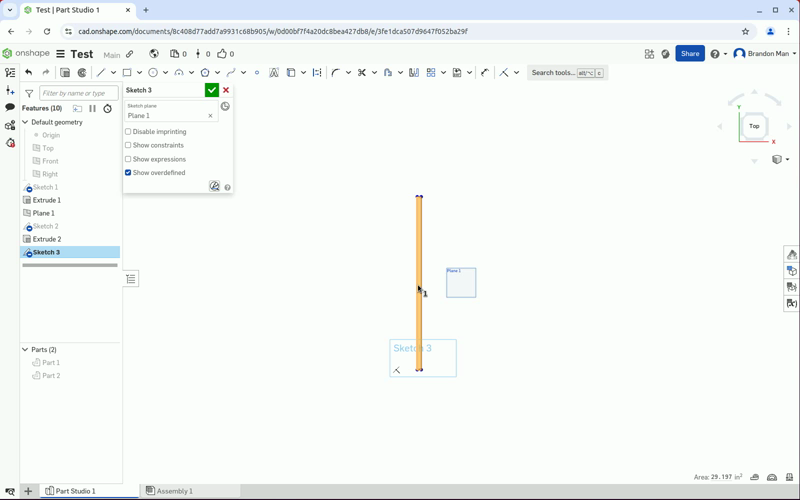
mouse_move(73, 352)
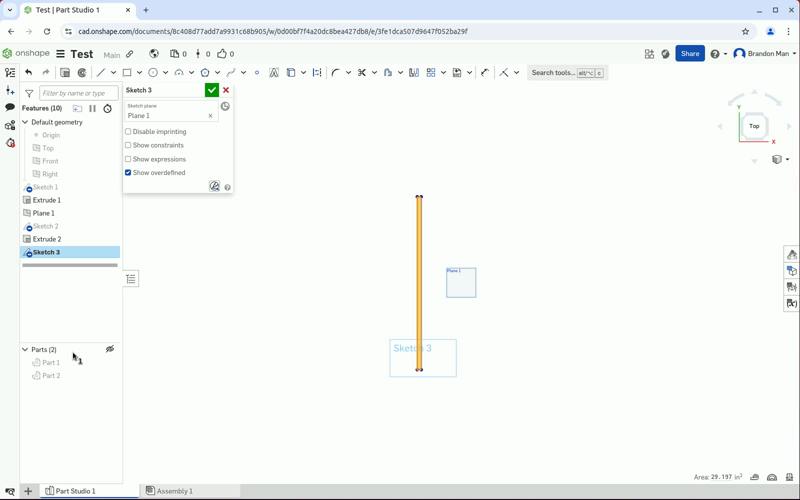
key(shift+y)
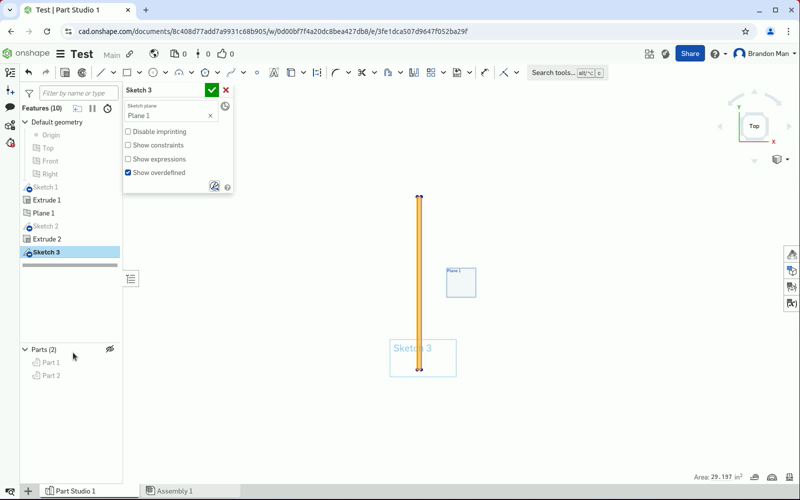
key(shift+e)
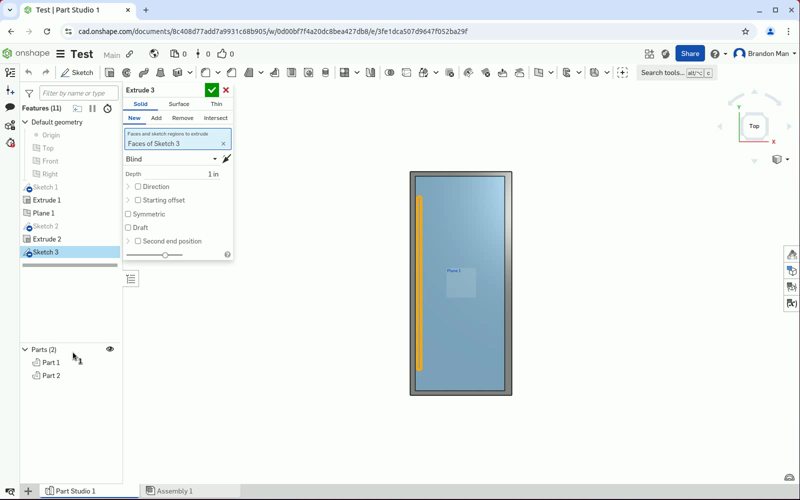
mouse_move(143, 106)
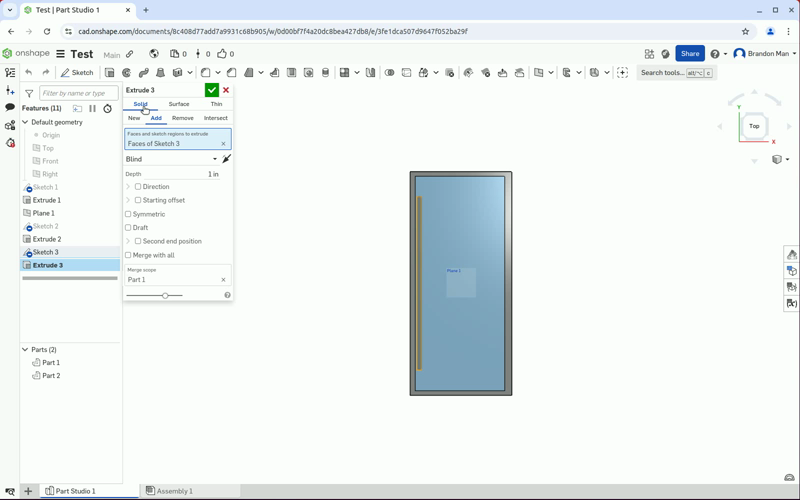
click(143, 106)
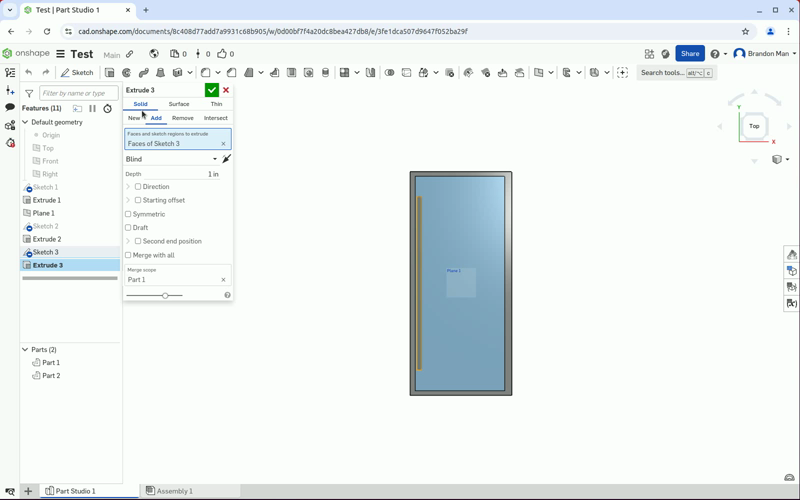
mouse_move(137, 120)
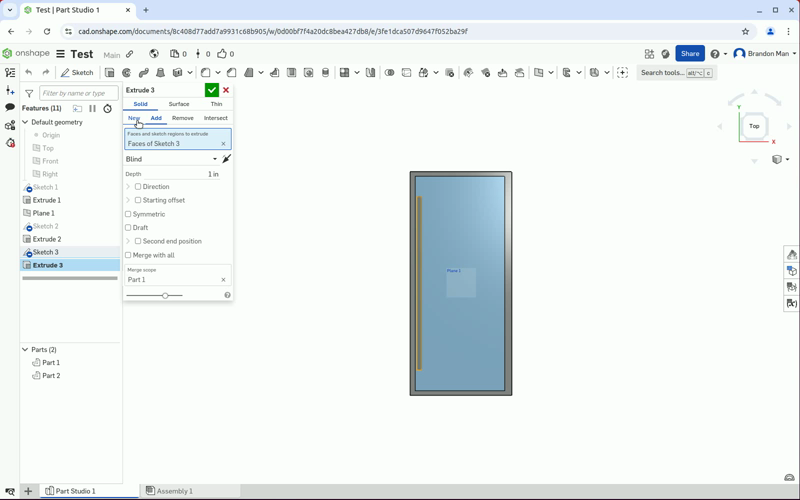
click(137, 120)
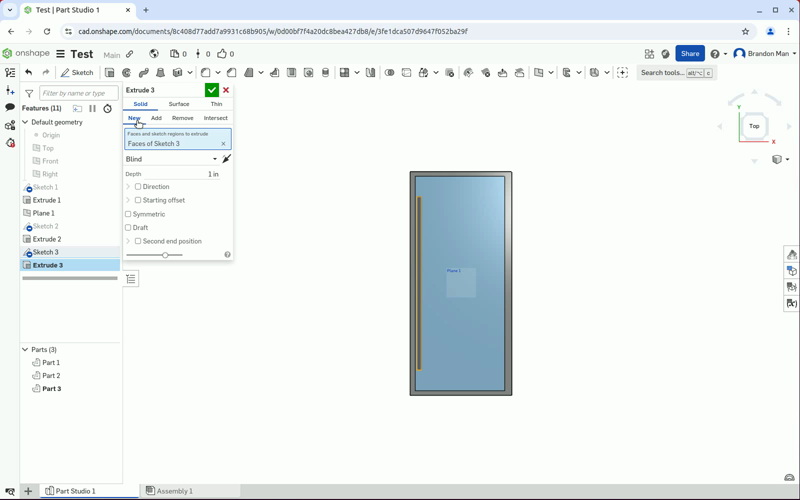
key(tab, 4)
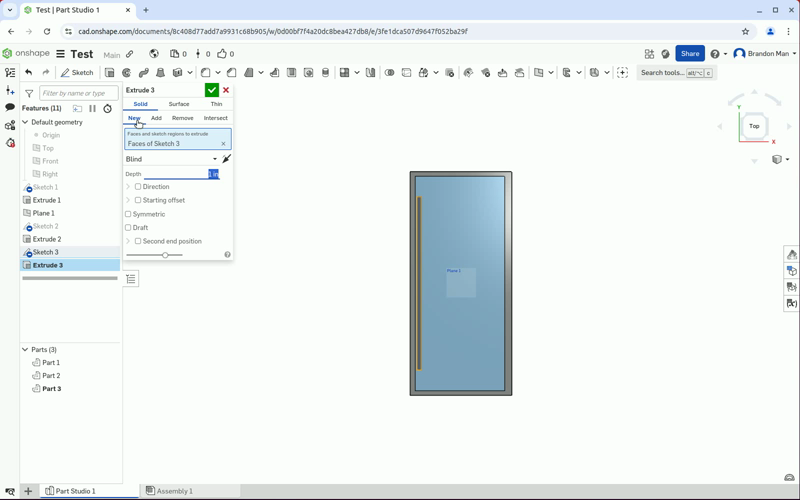
text(2.407)
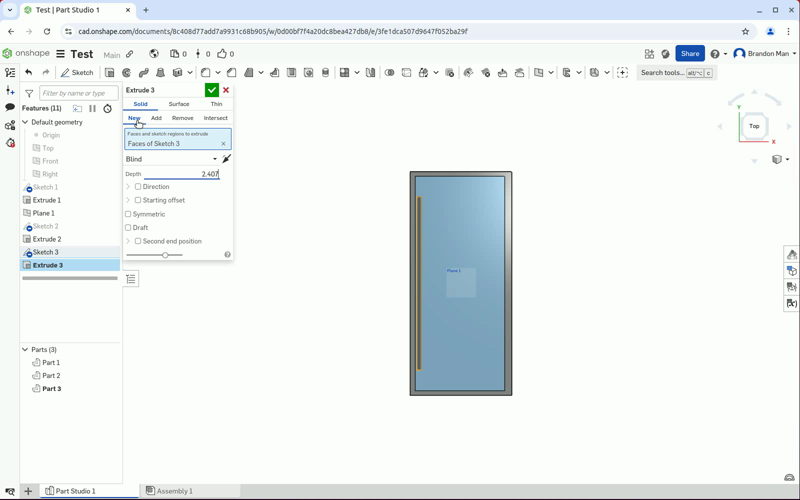
key(enter)
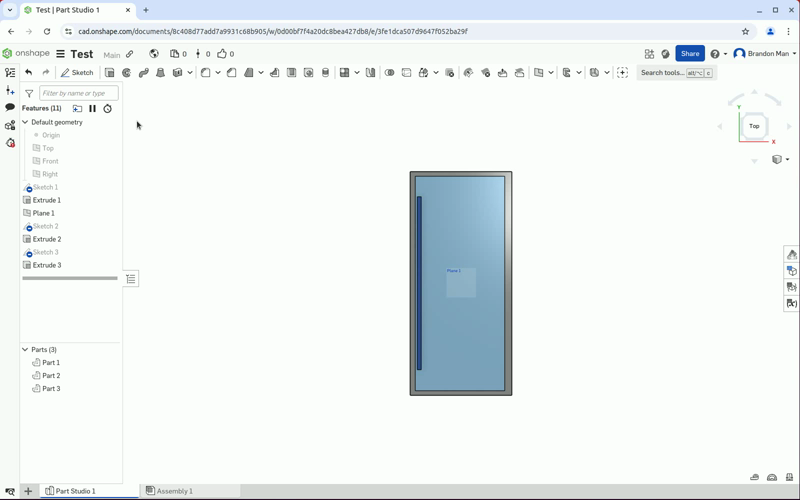
key(shift+h)
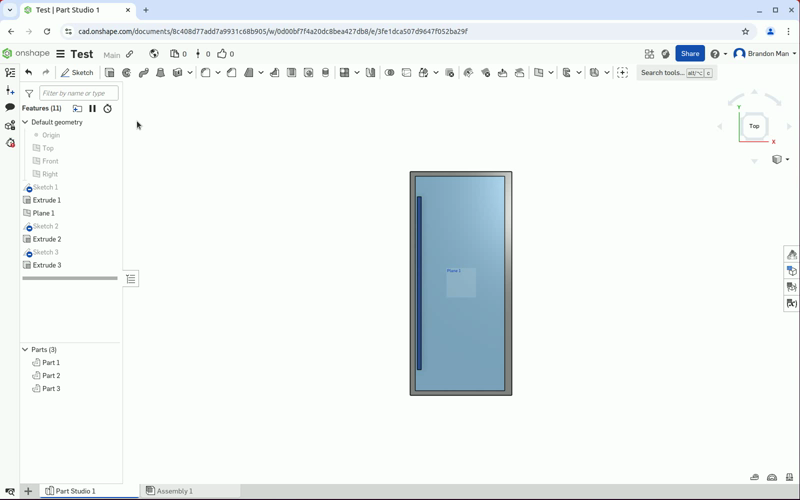
key(shift+h)
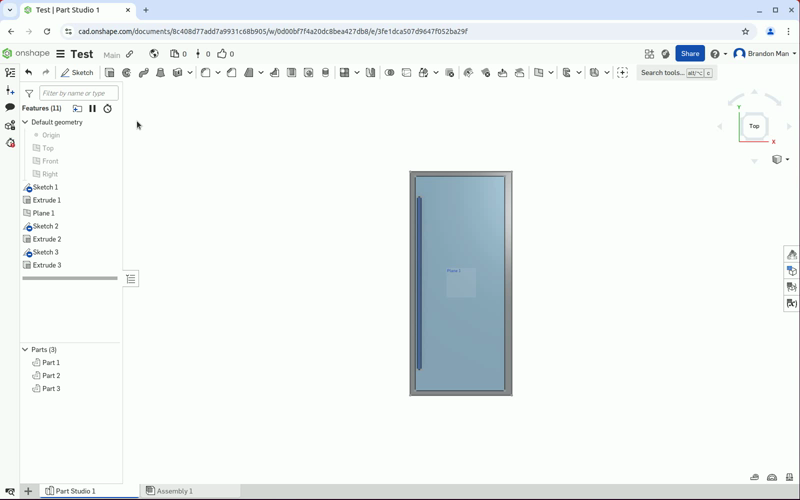
mouse_move(73, 189)
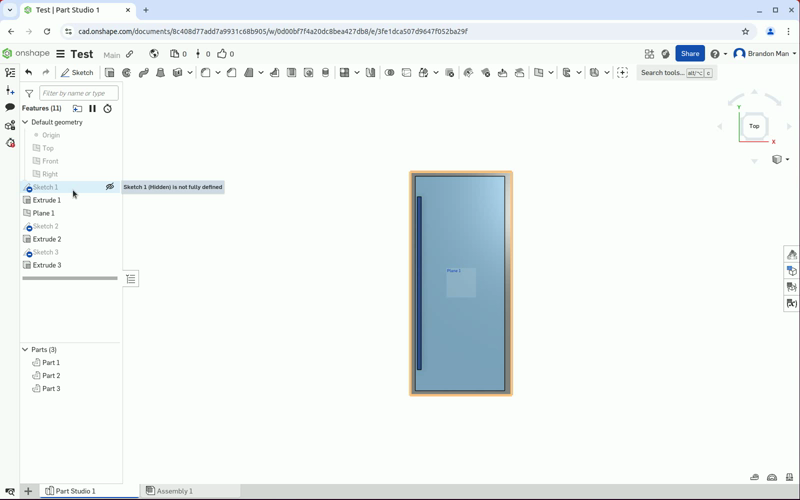
click(73, 189)
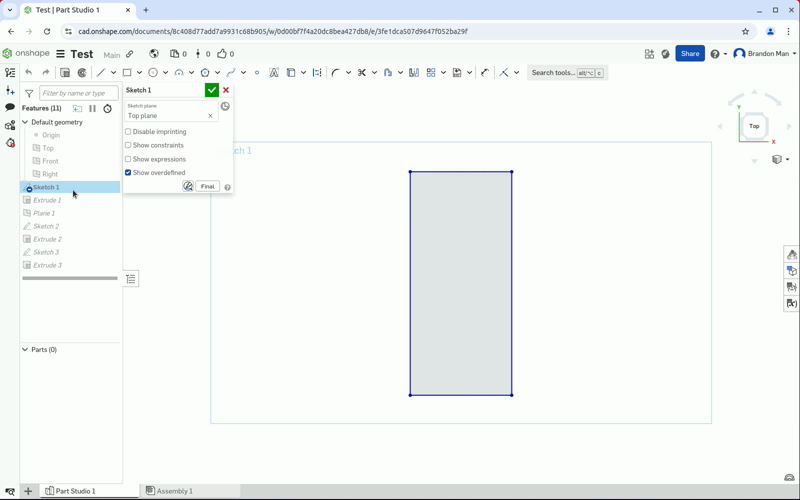
mouse_move(229, 92)
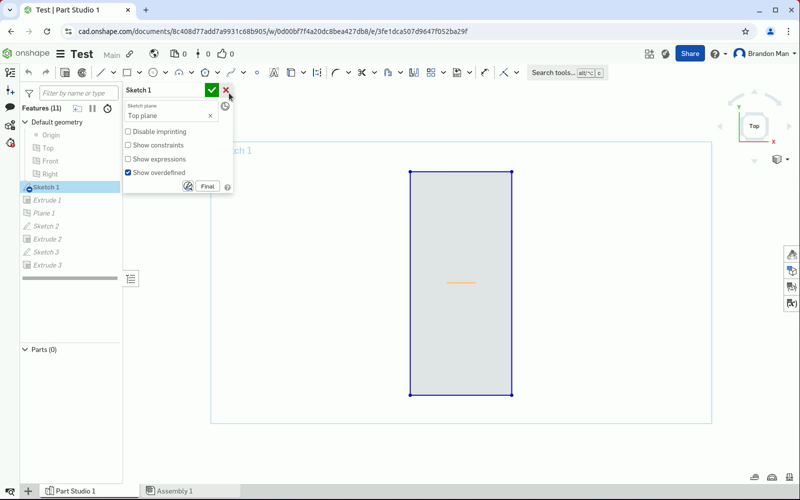
click(229, 92)
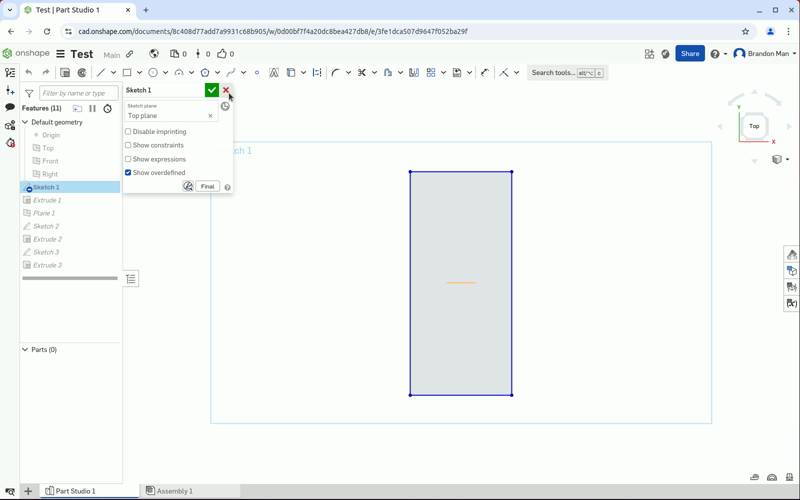
key(shift+s)
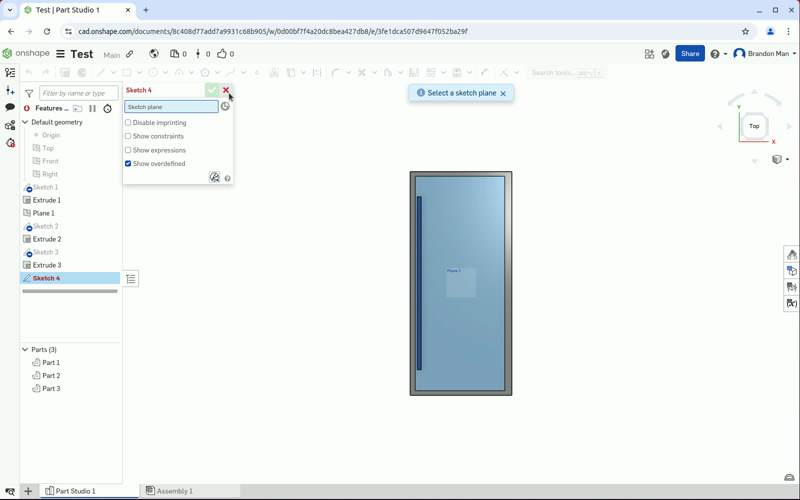
mouse_move(73, 215)
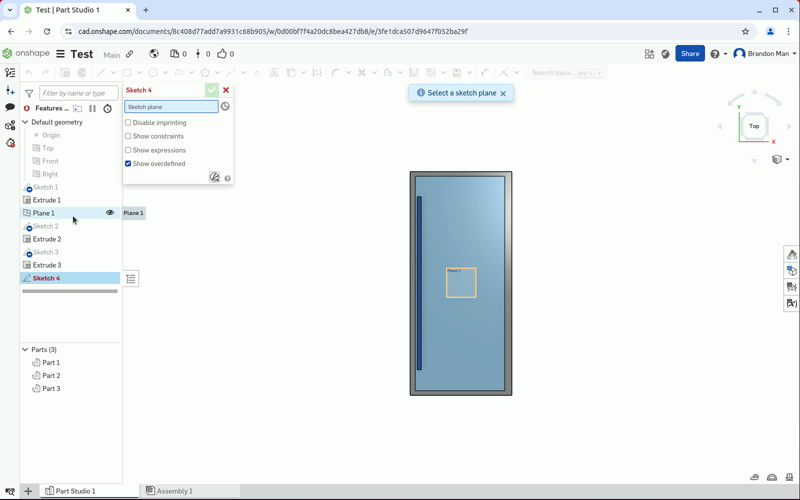
click(73, 215)
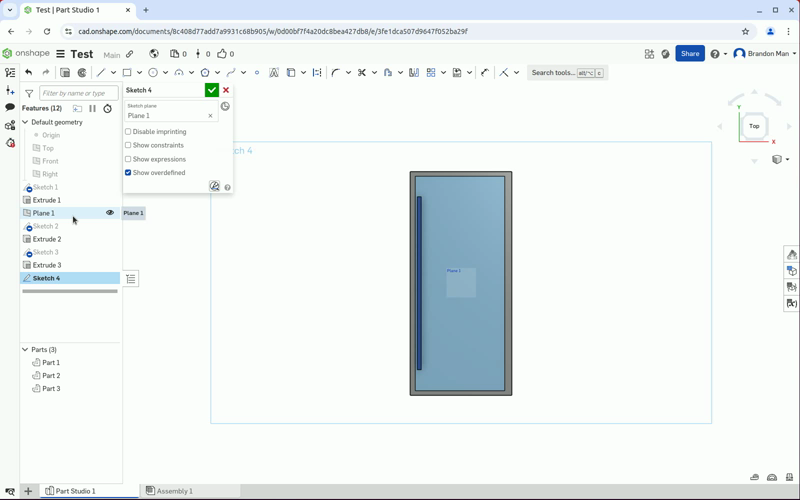
mouse_move(73, 352)
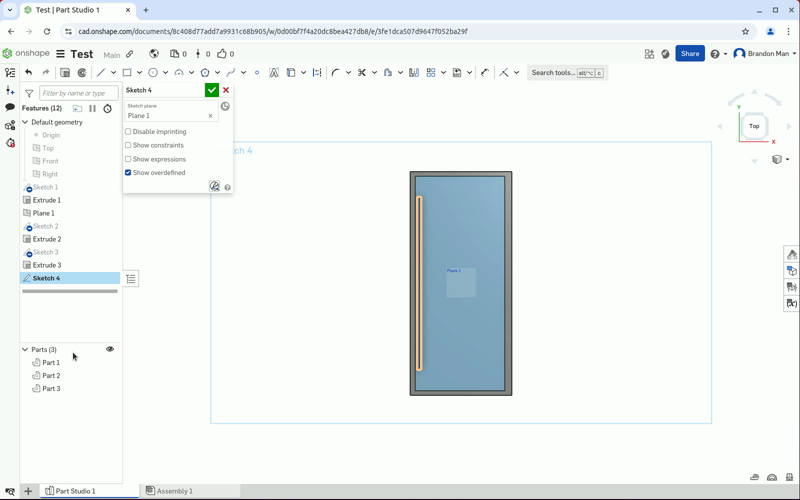
key(y)
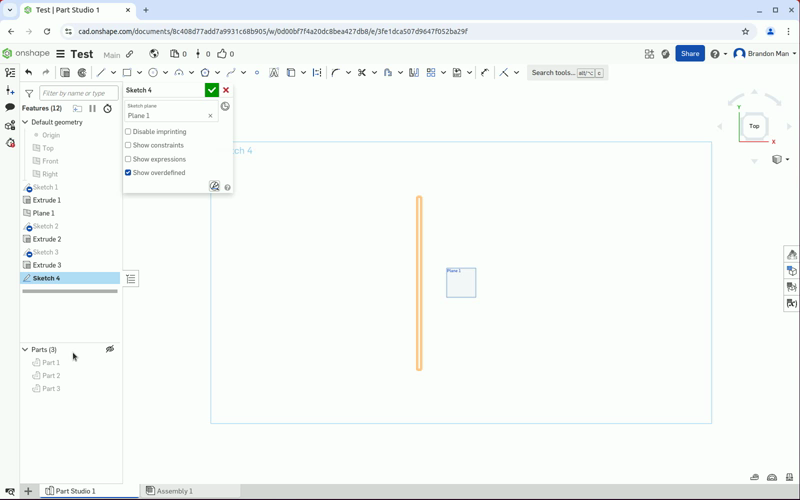
key(l)
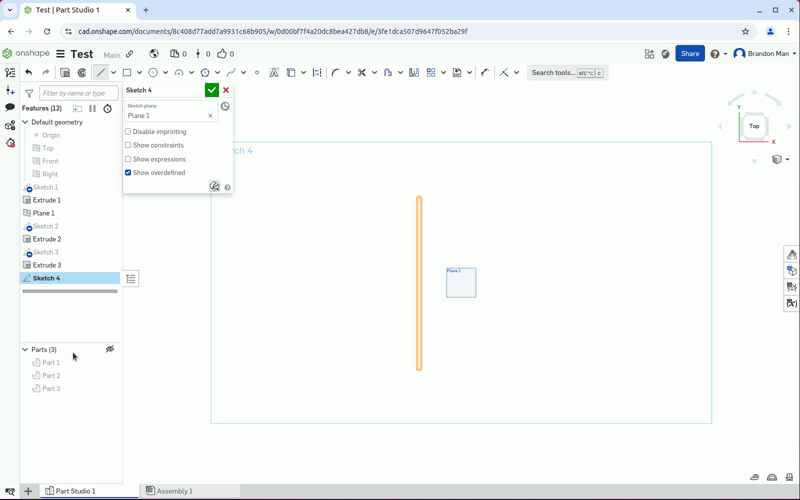
key_down(shift)
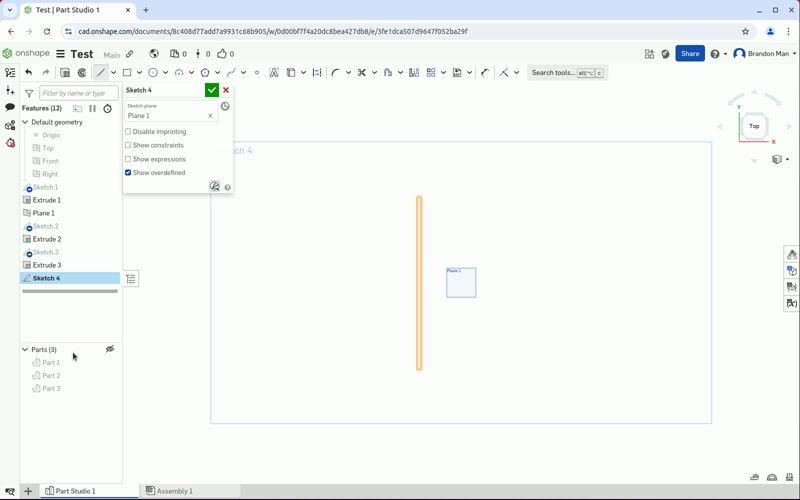
mouse_move(500, 369)
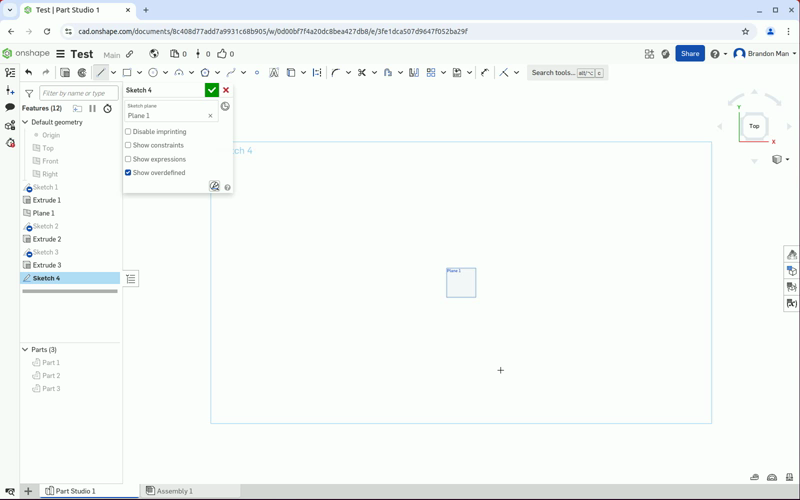
click(500, 369)
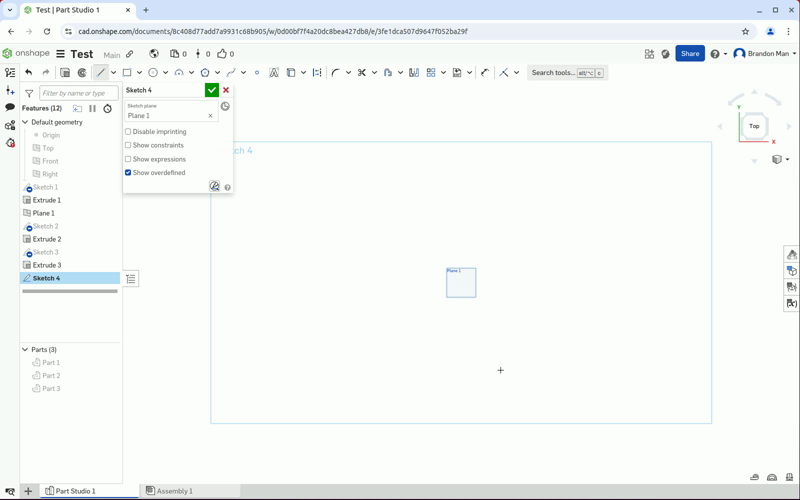
key_up(shift)
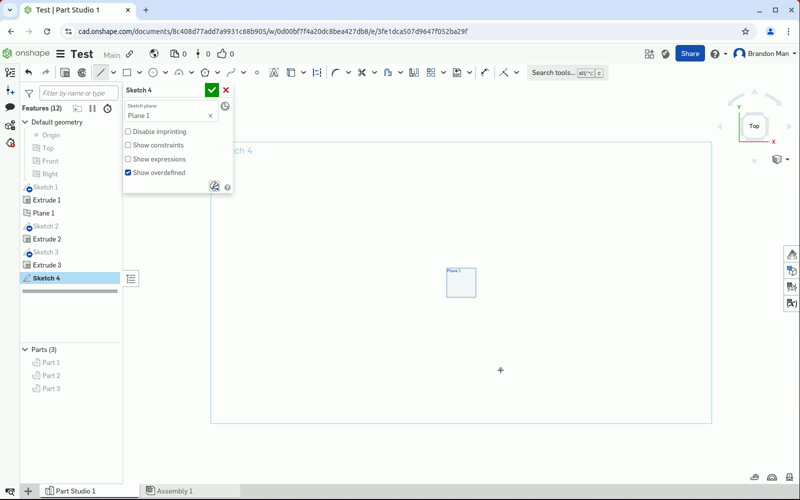
key_down(shift)
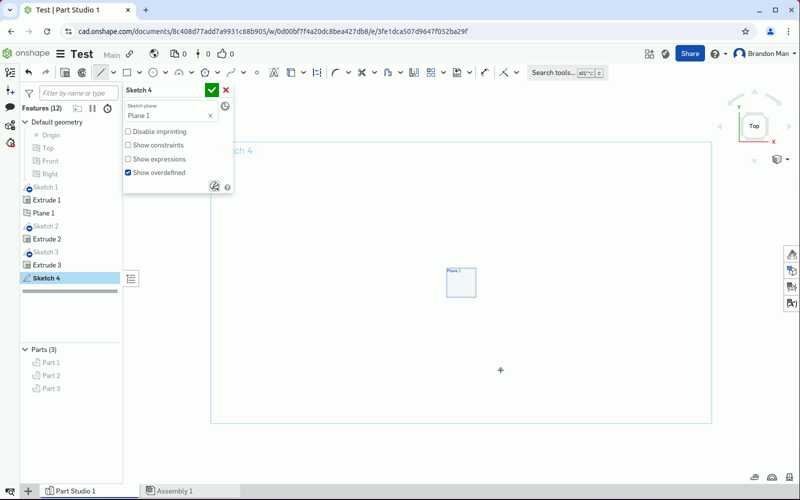
mouse_move(530, 369)
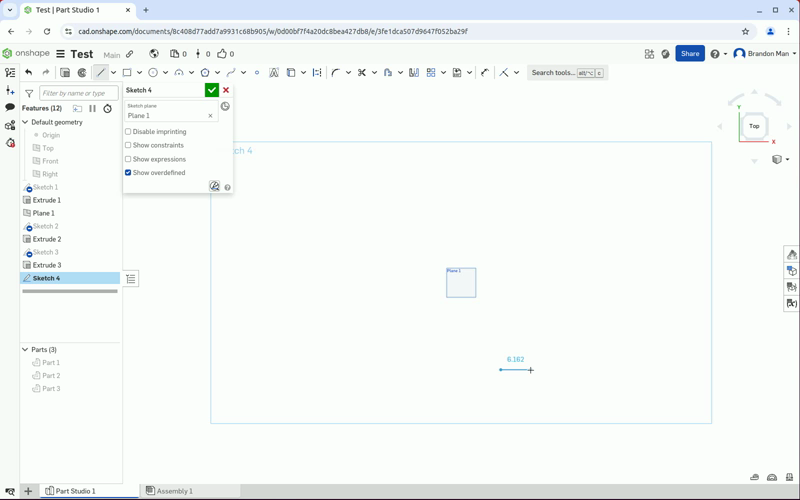
mouse_move(504, 369)
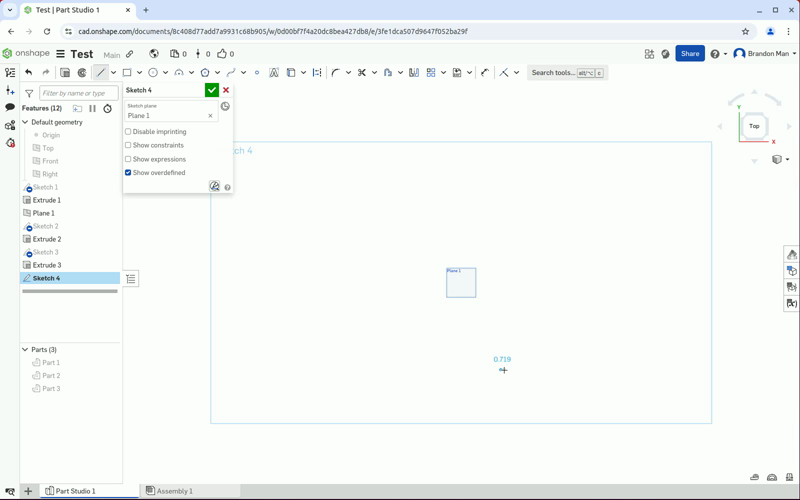
scroll(6)
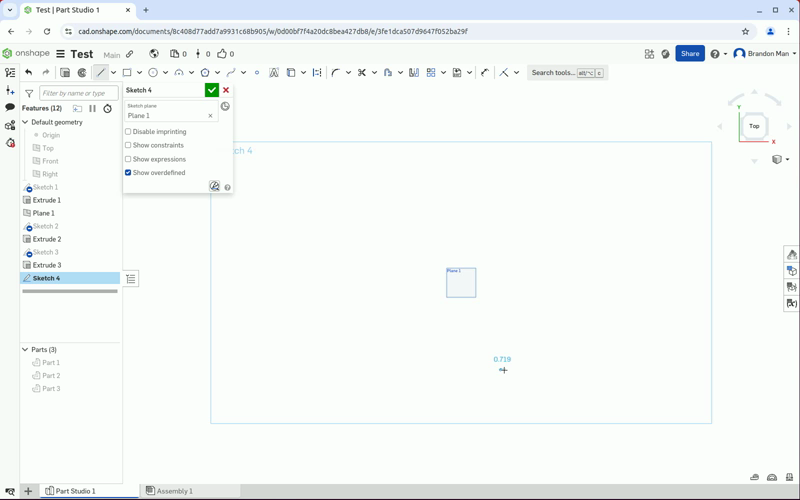
scroll(6)
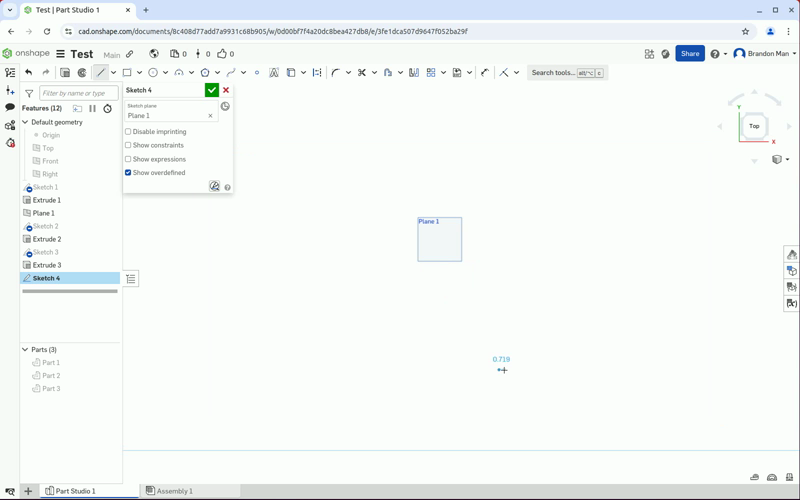
scroll(6)
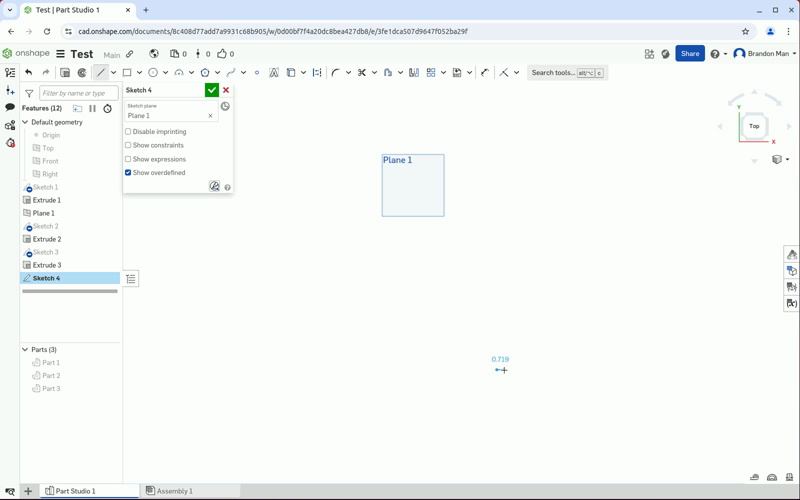
scroll(6)
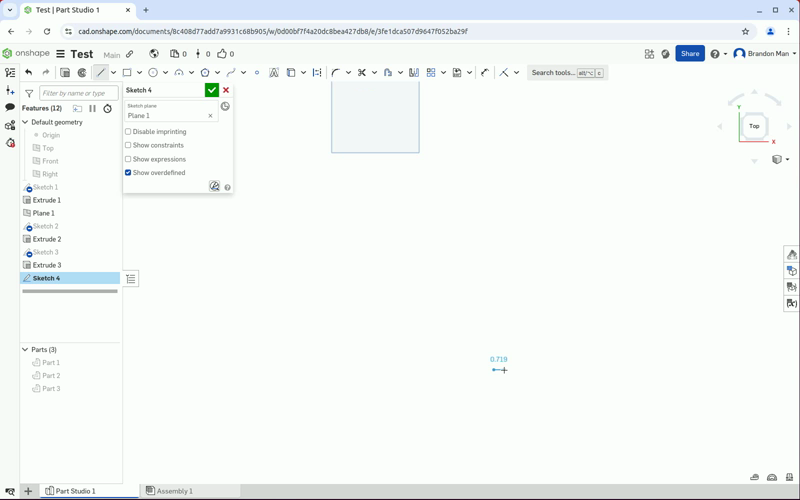
scroll(6)
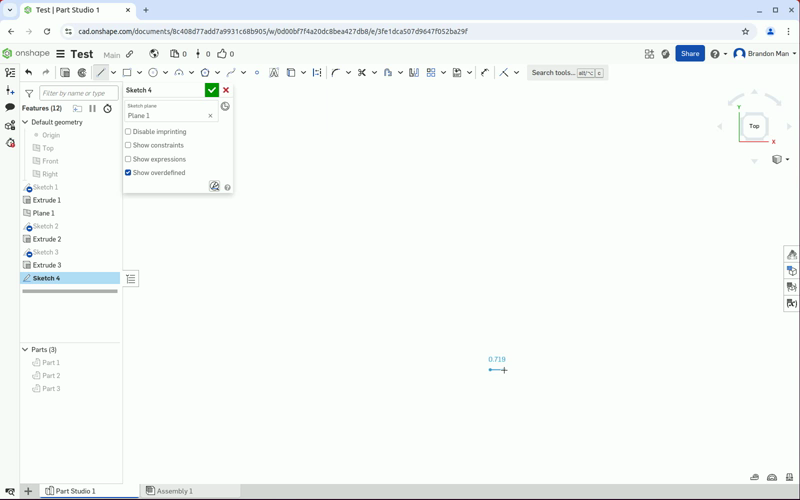
scroll(6)
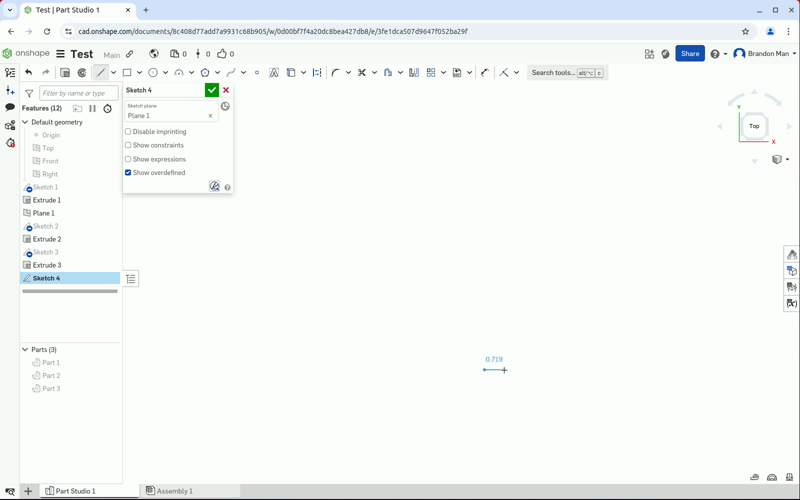
scroll(6)
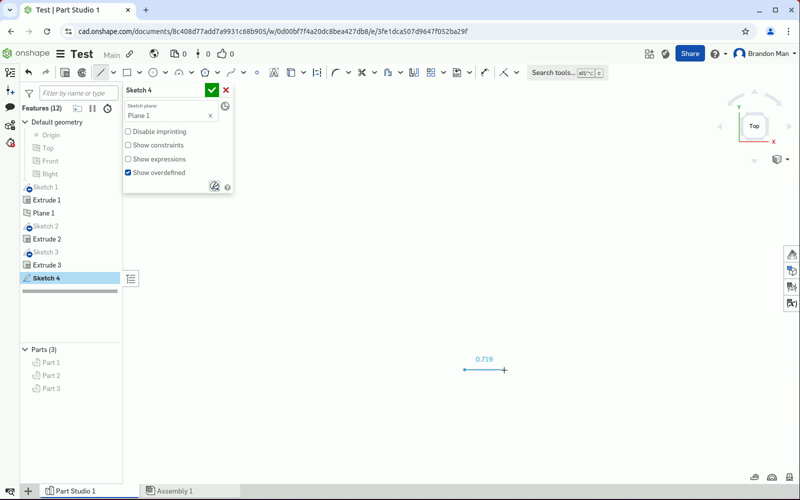
click(504, 369)
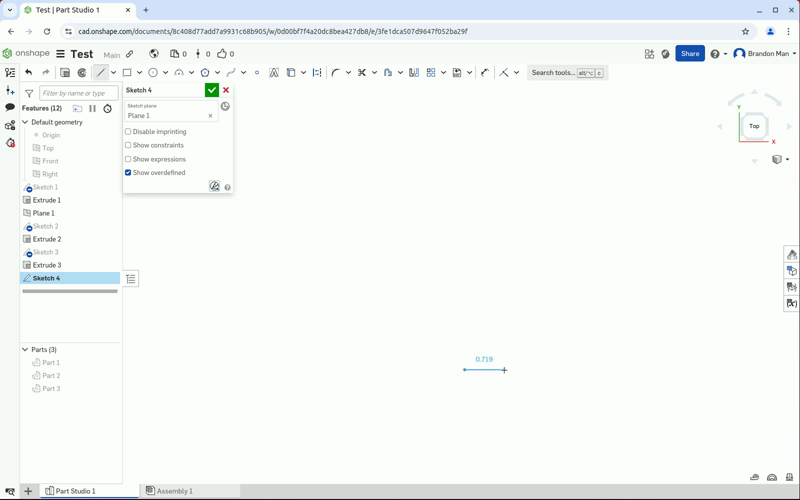
scroll(-6)
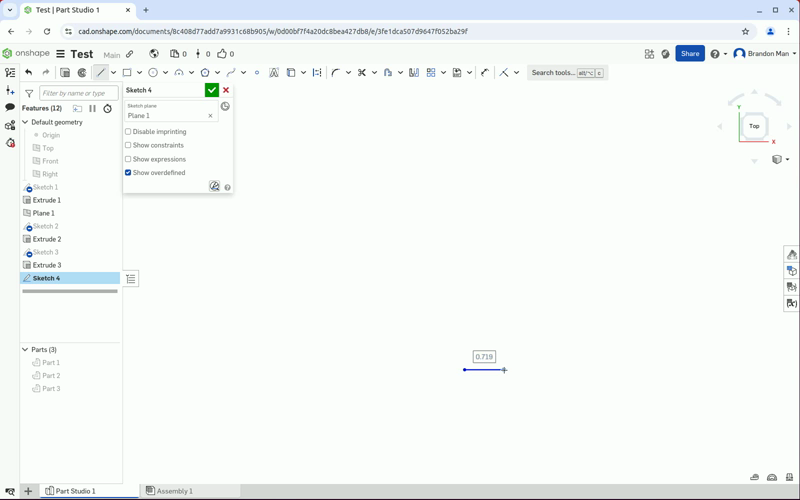
scroll(-6)
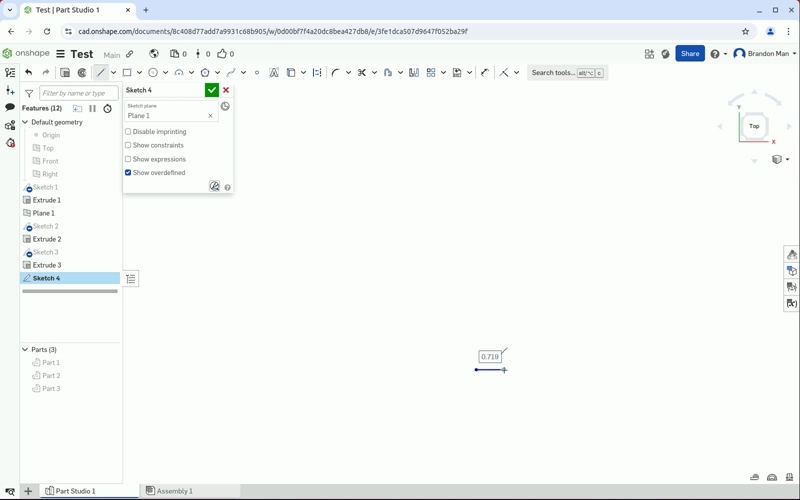
scroll(-6)
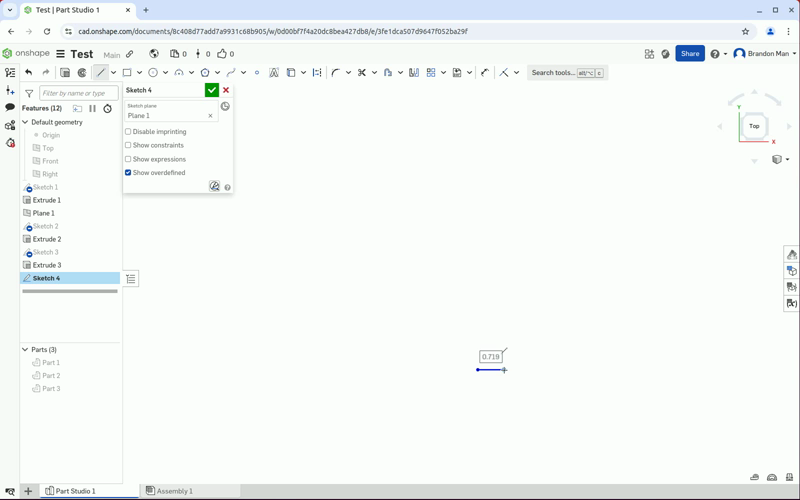
scroll(-6)
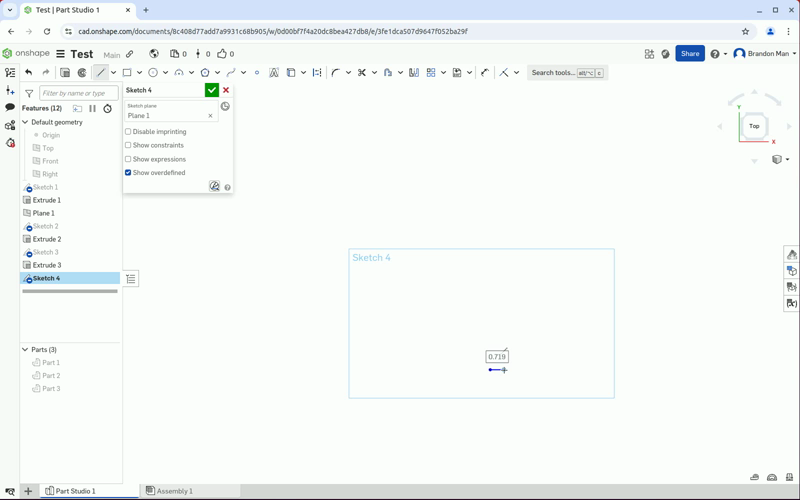
scroll(-6)
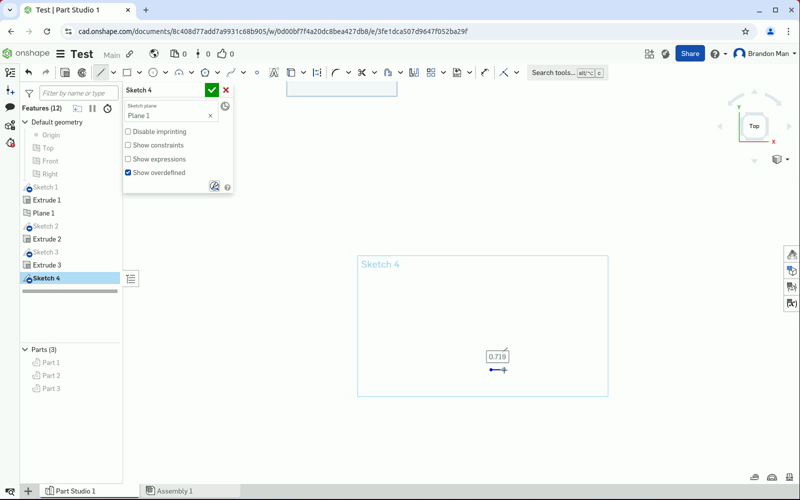
scroll(-6)
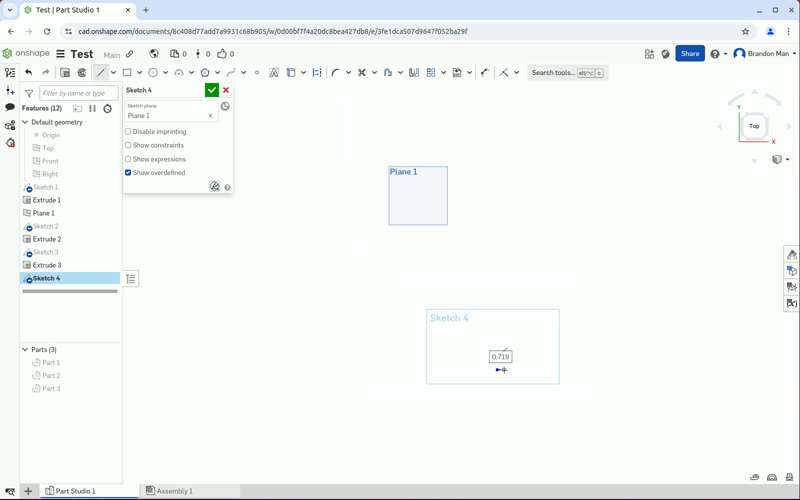
scroll(-6)
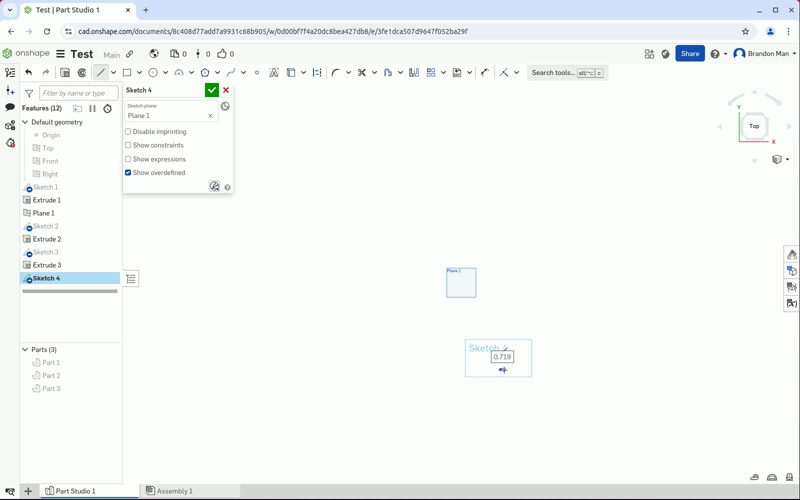
key_up(shift)
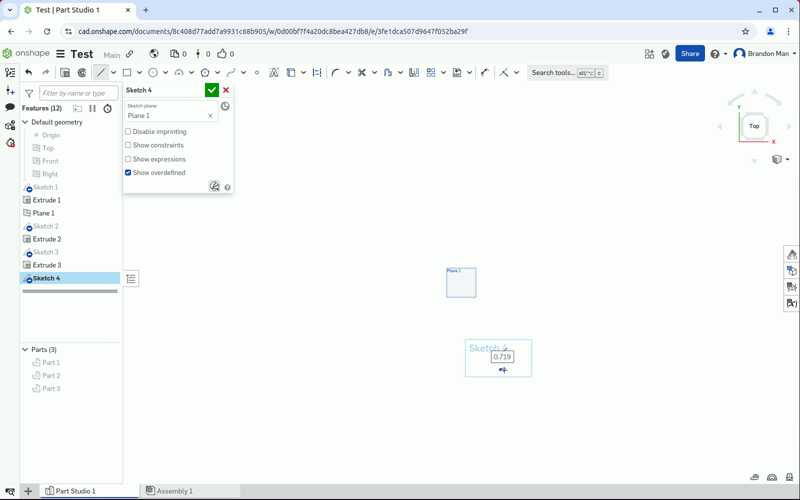
key_down(shift)
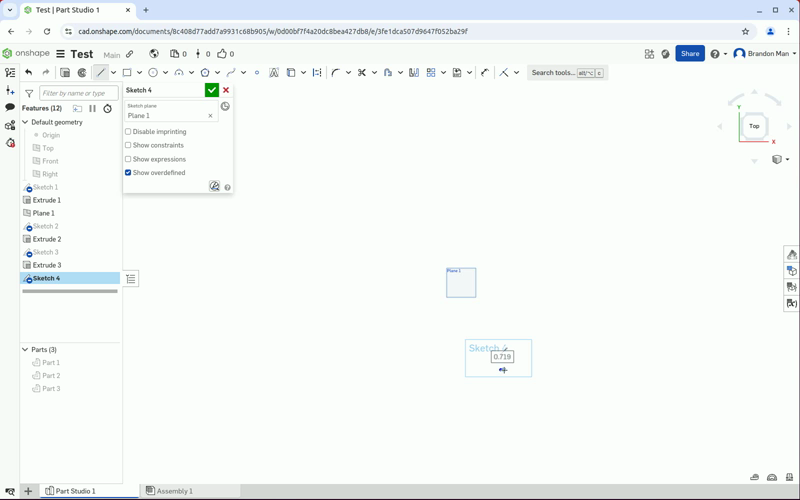
mouse_move(504, 196)
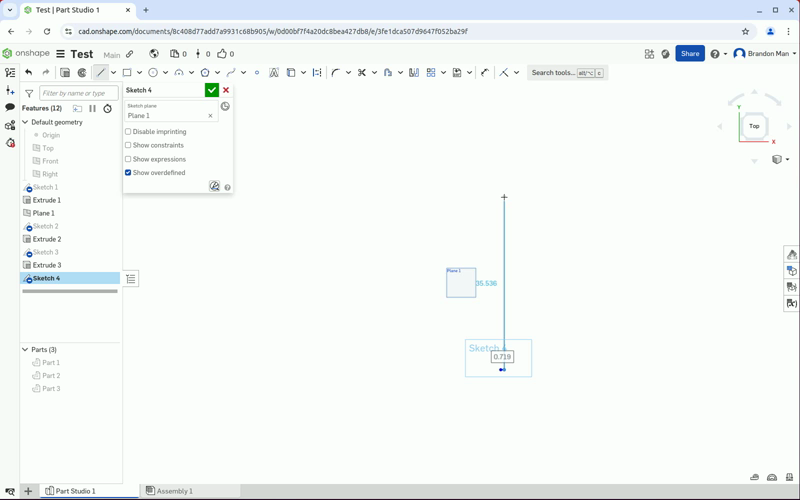
click(504, 196)
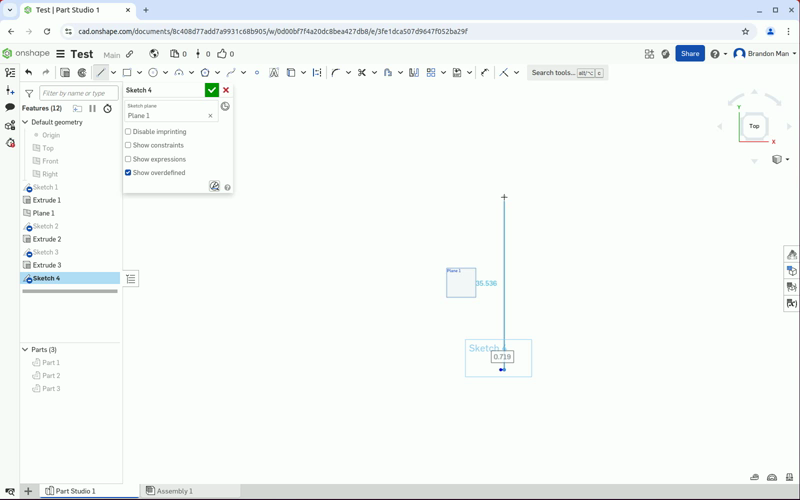
key_up(shift)
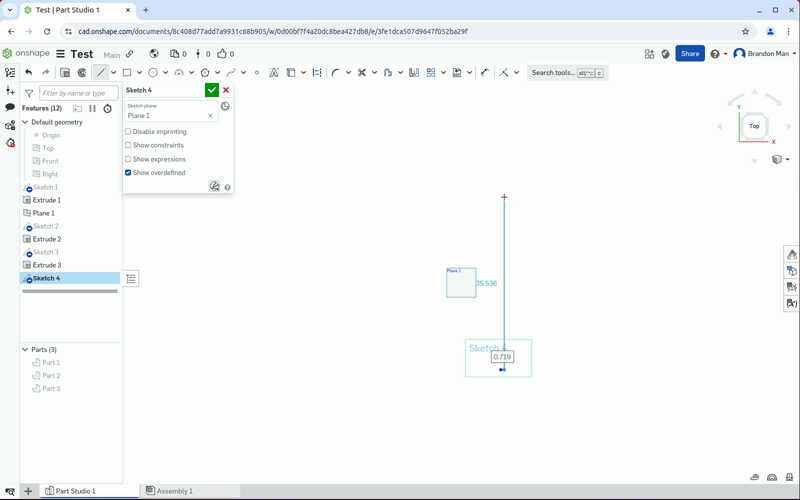
key_down(shift)
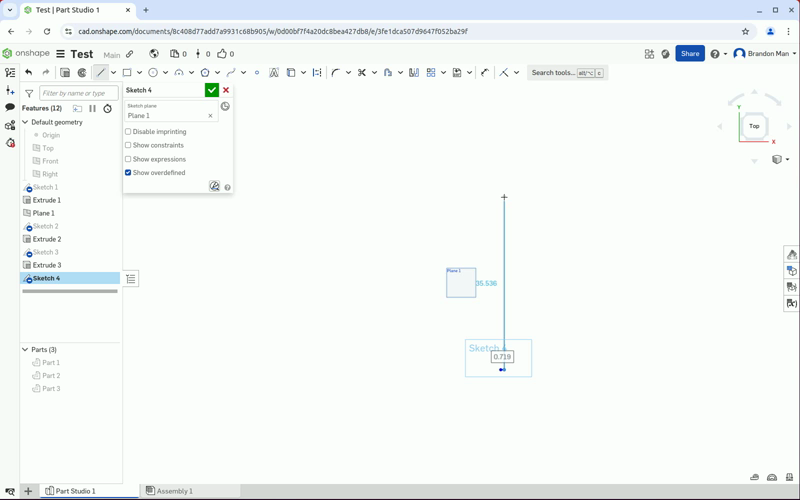
mouse_move(534, 196)
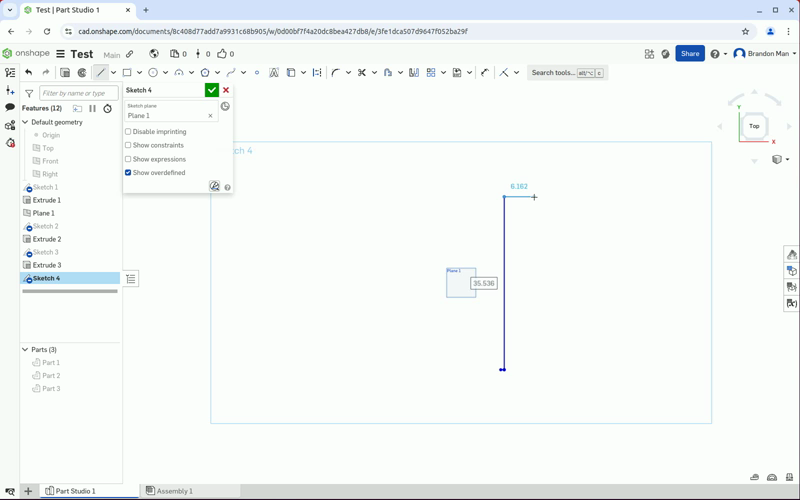
mouse_move(500, 196)
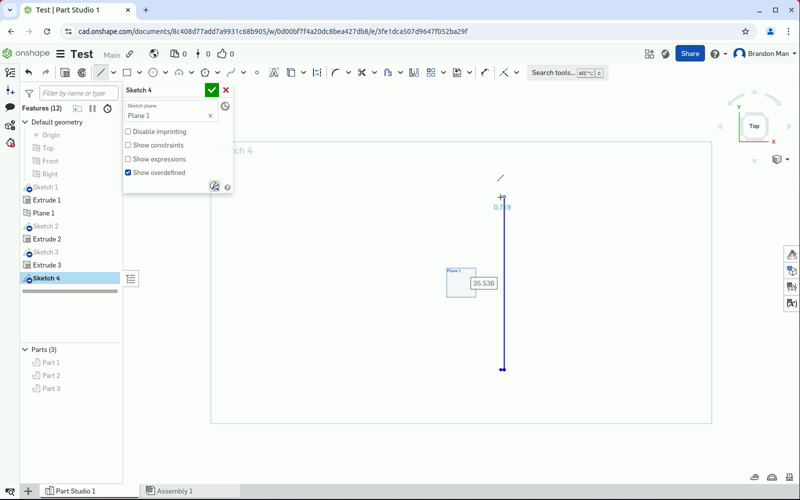
scroll(6)
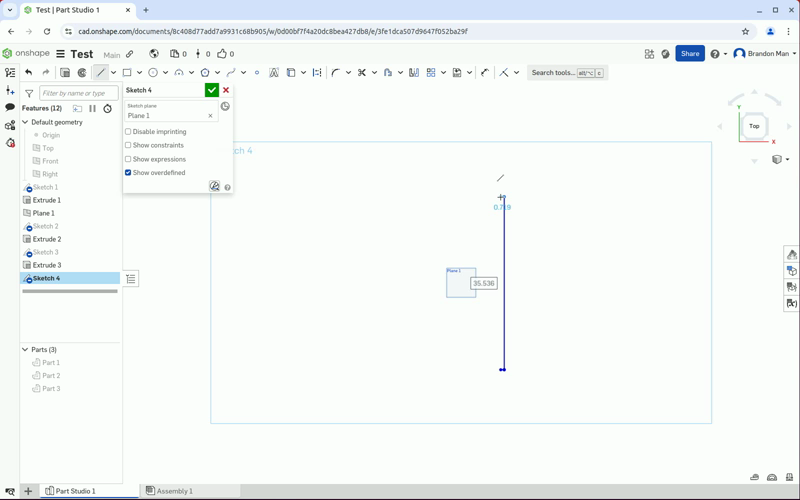
scroll(6)
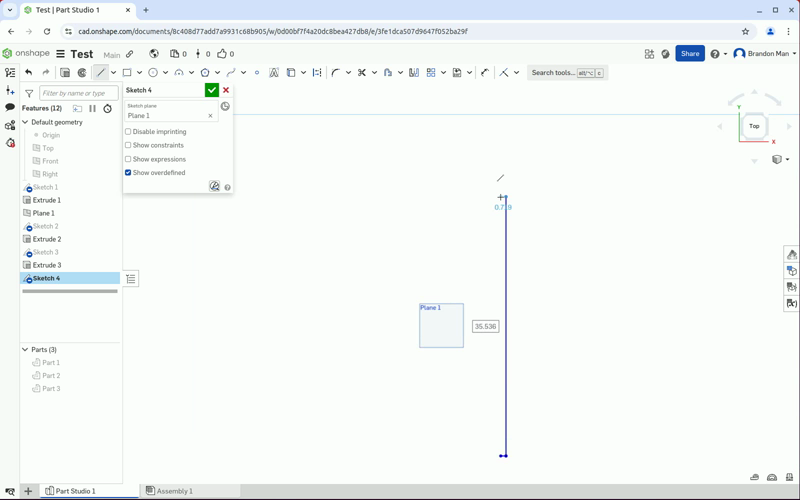
scroll(6)
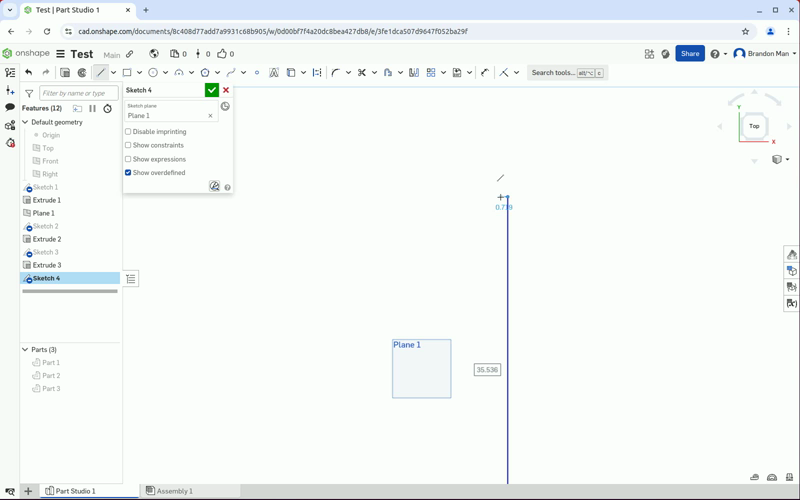
scroll(6)
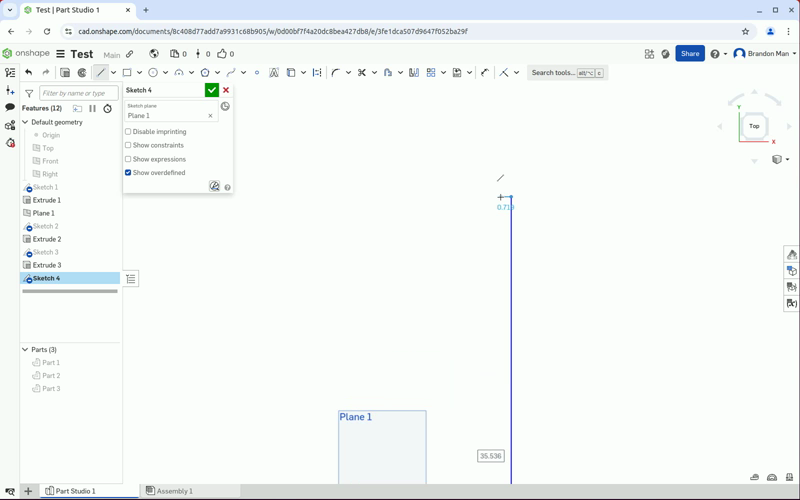
scroll(6)
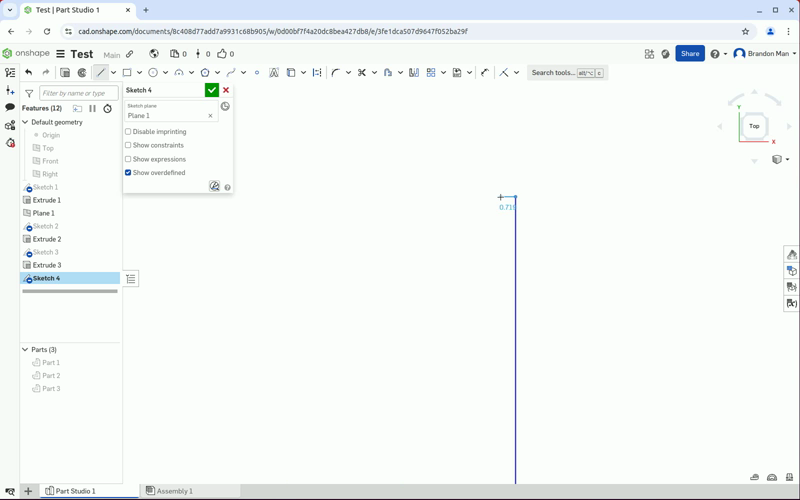
scroll(6)
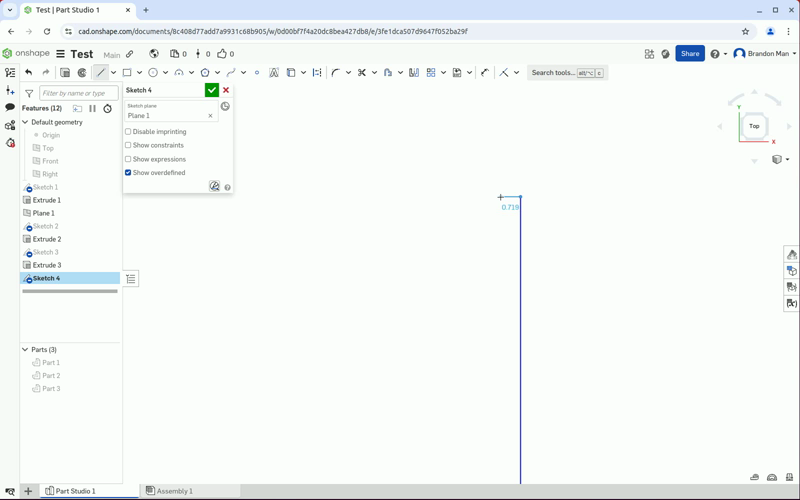
scroll(6)
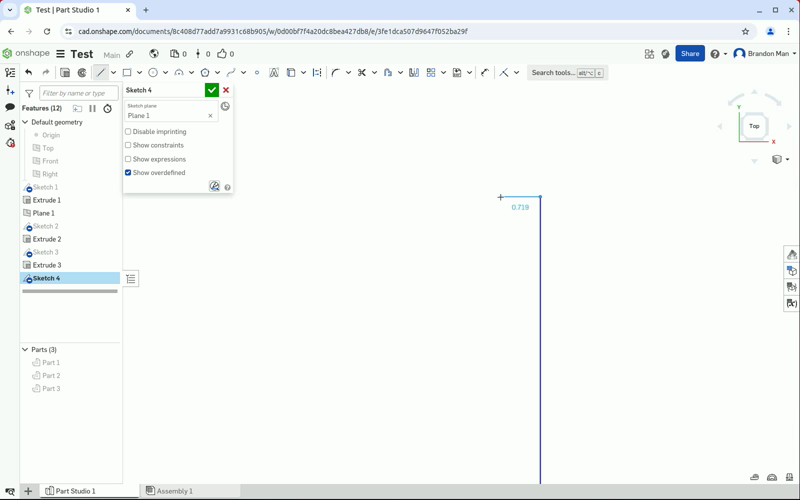
click(500, 196)
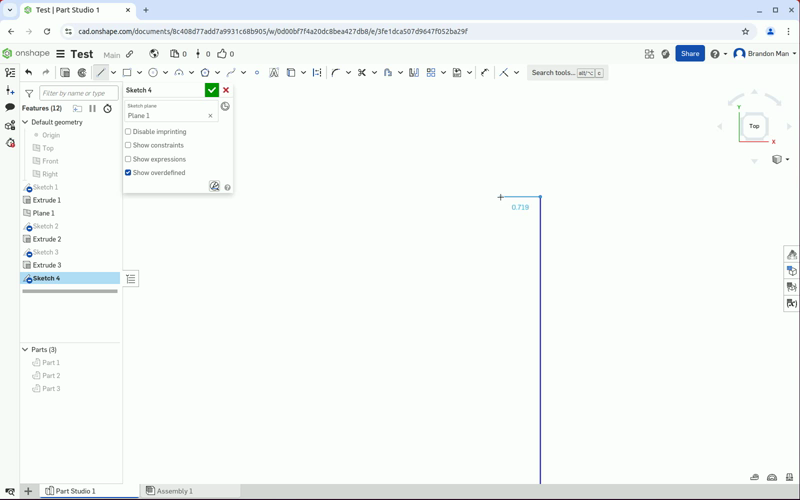
scroll(-6)
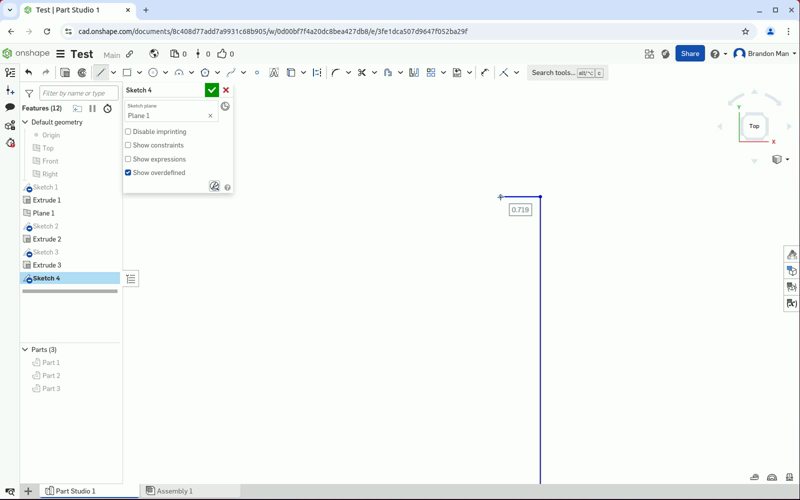
scroll(-6)
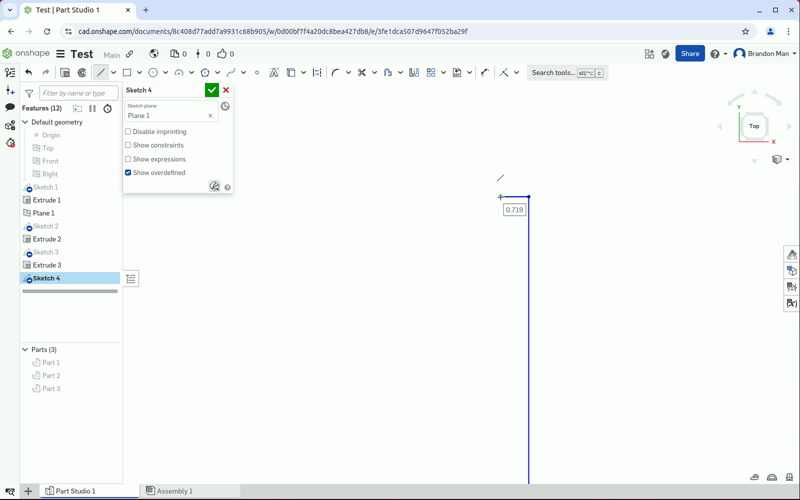
scroll(-6)
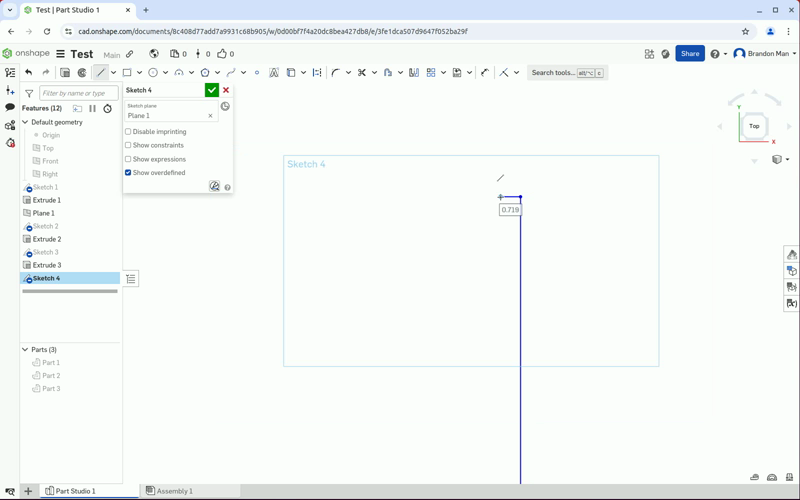
scroll(-6)
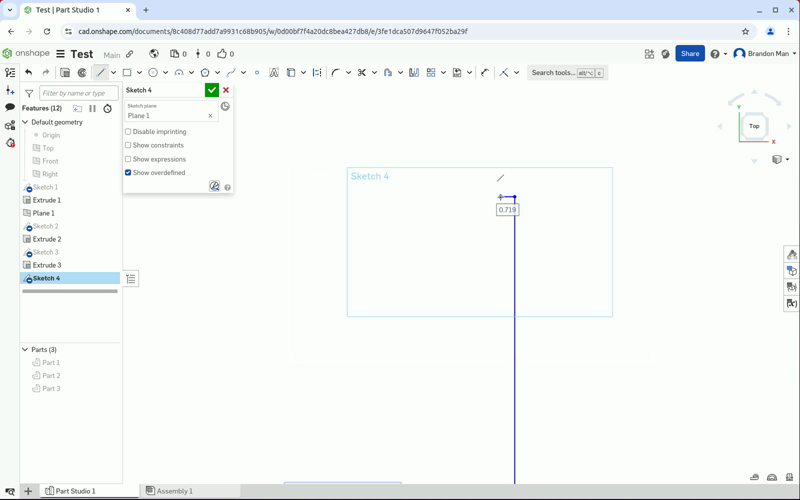
scroll(-6)
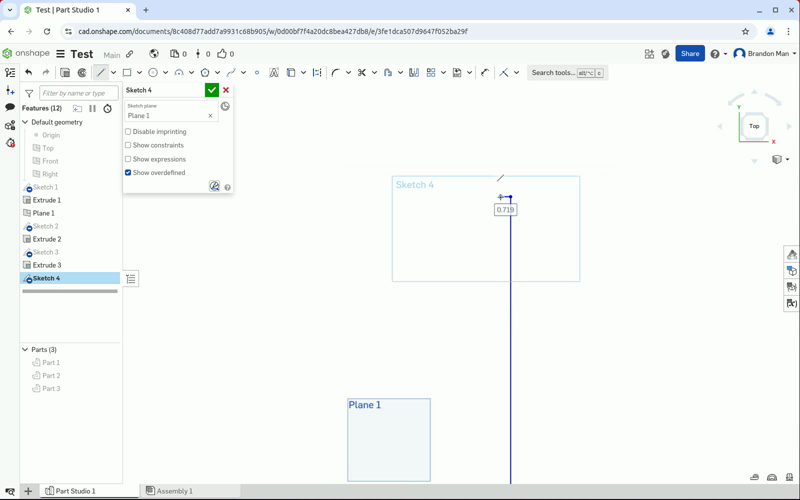
scroll(-6)
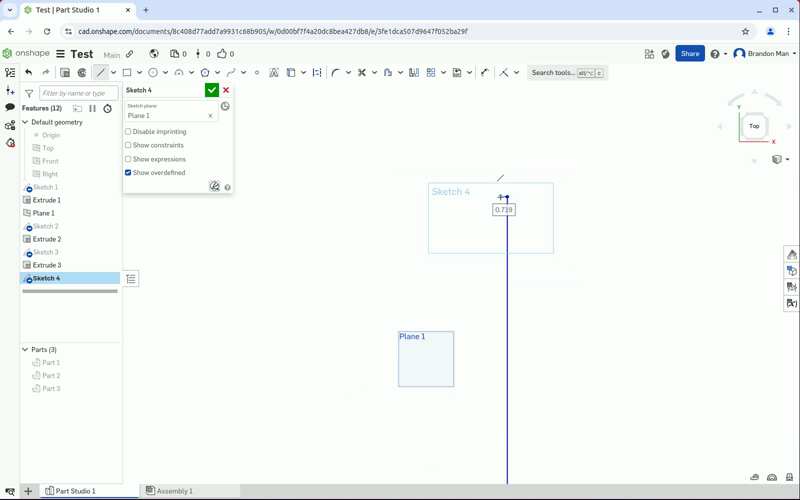
scroll(-6)
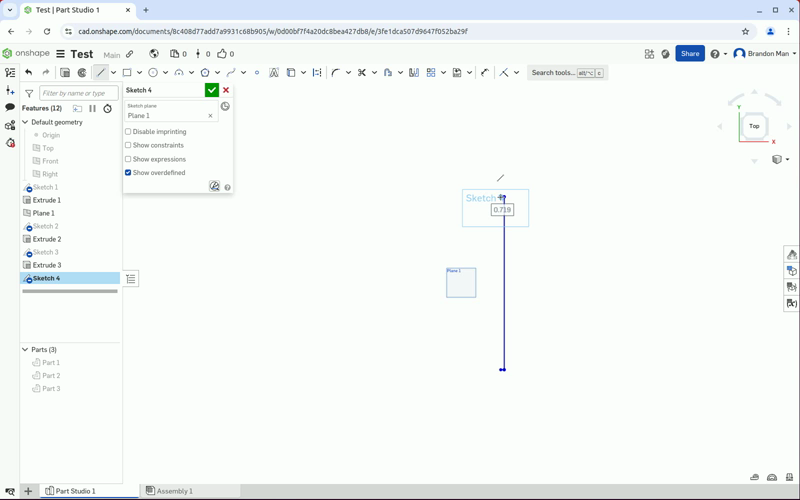
key_up(shift)
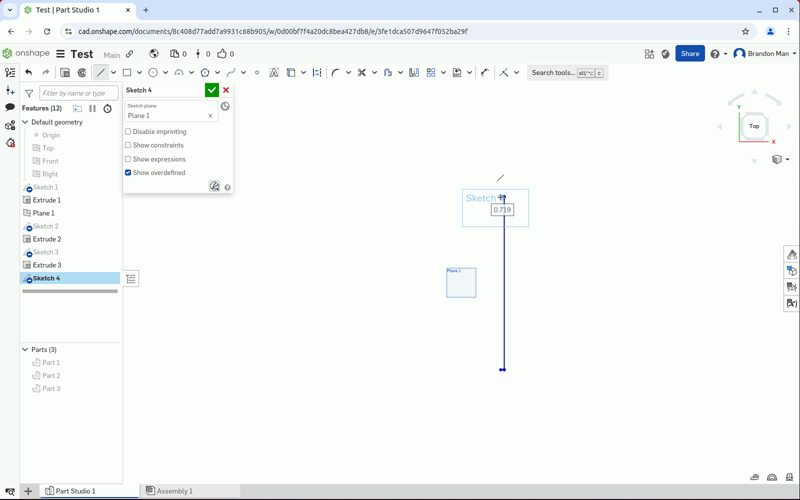
key_down(shift)
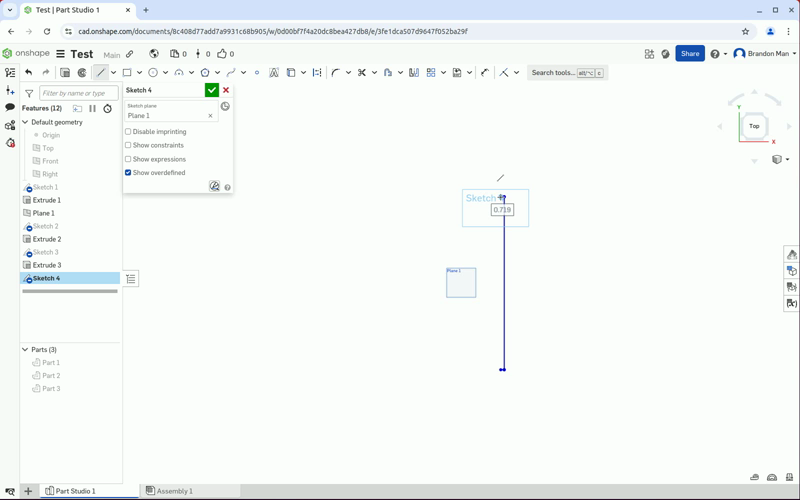
mouse_move(500, 369)
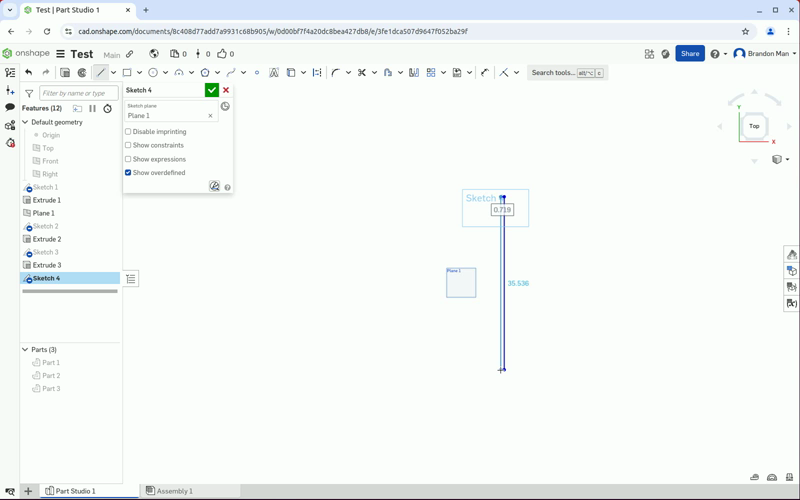
scroll(6)
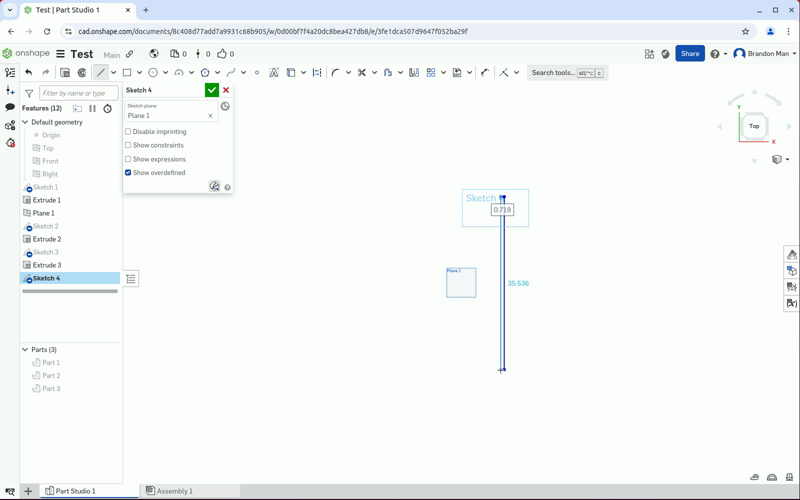
scroll(6)
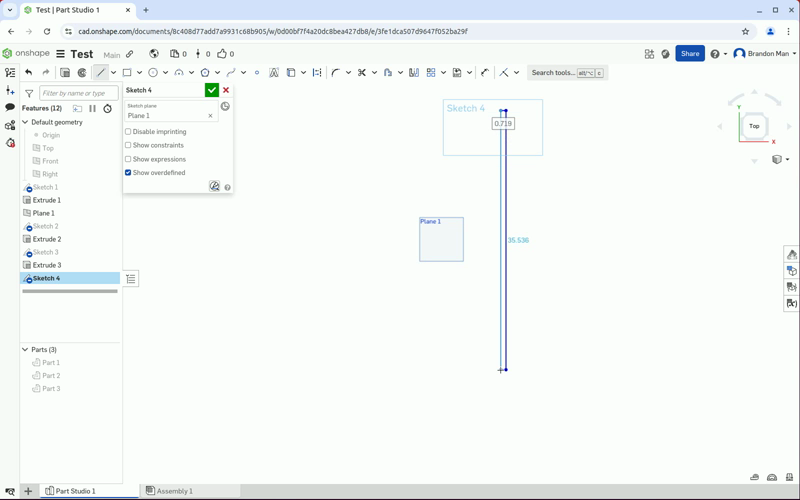
scroll(6)
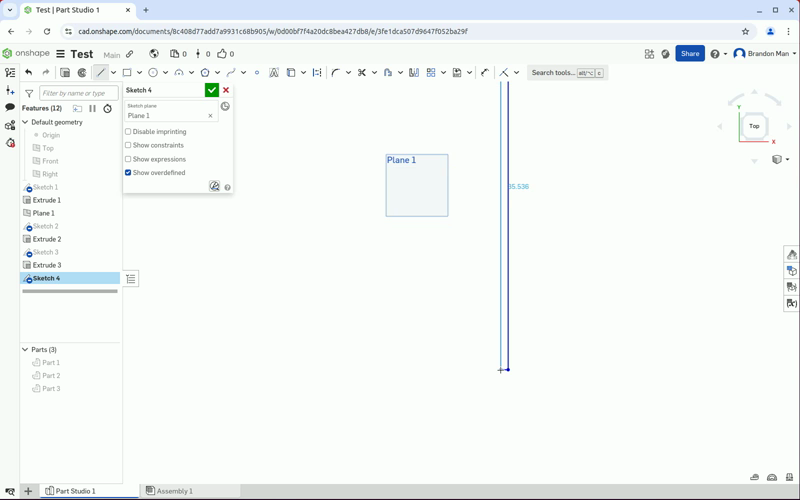
scroll(6)
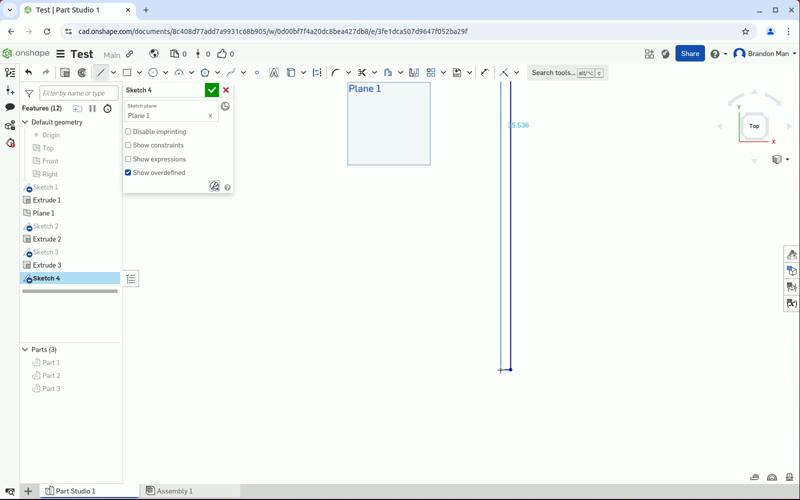
scroll(6)
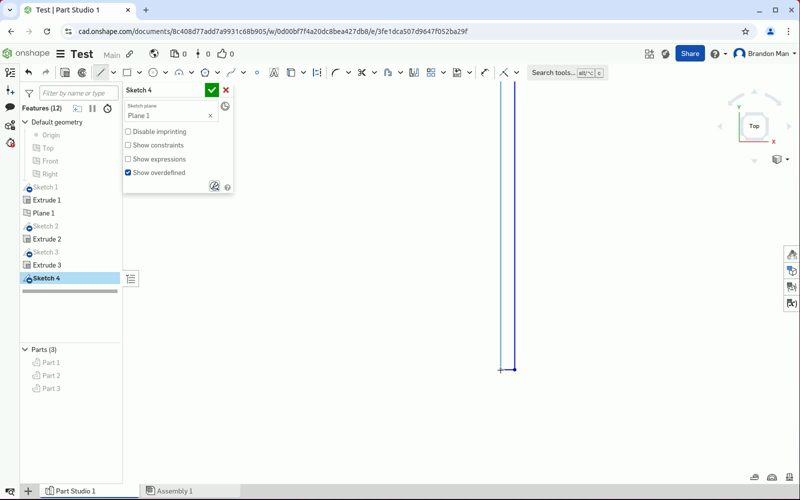
scroll(6)
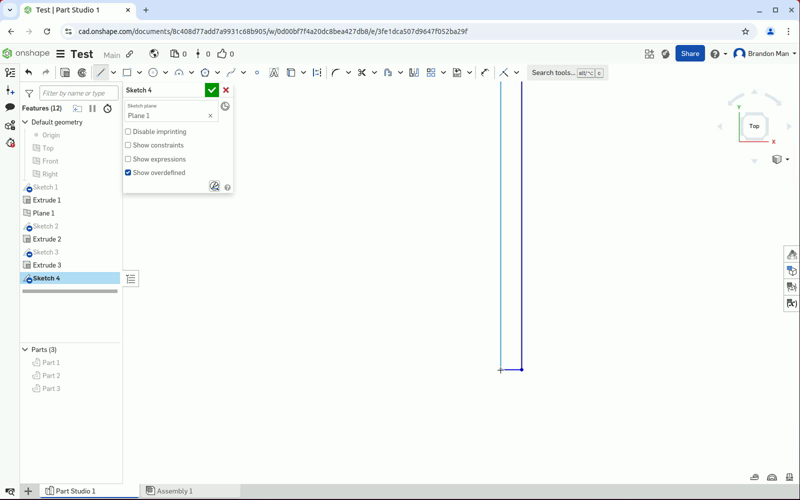
scroll(6)
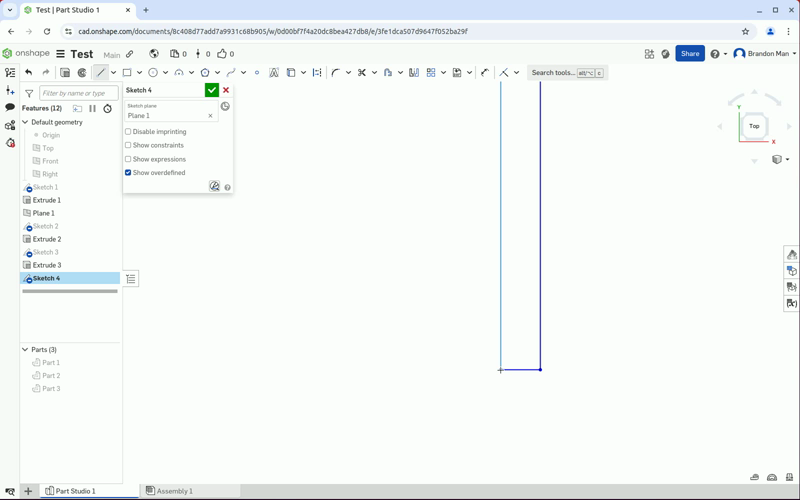
key_up(shift)
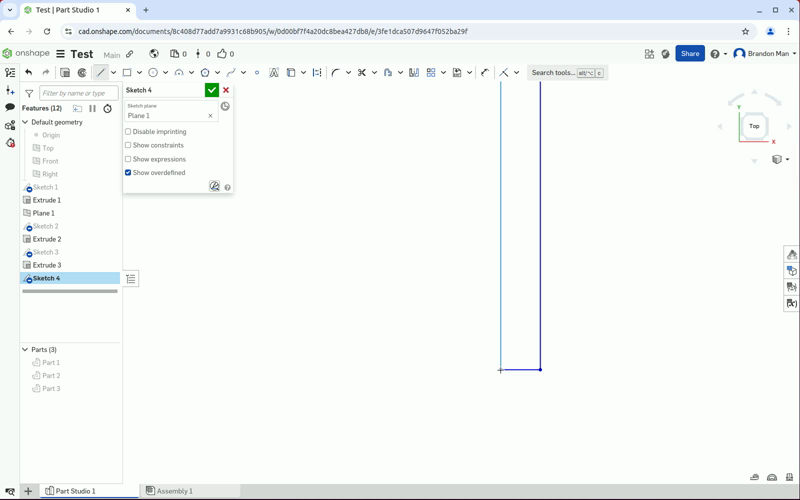
click(500, 369)
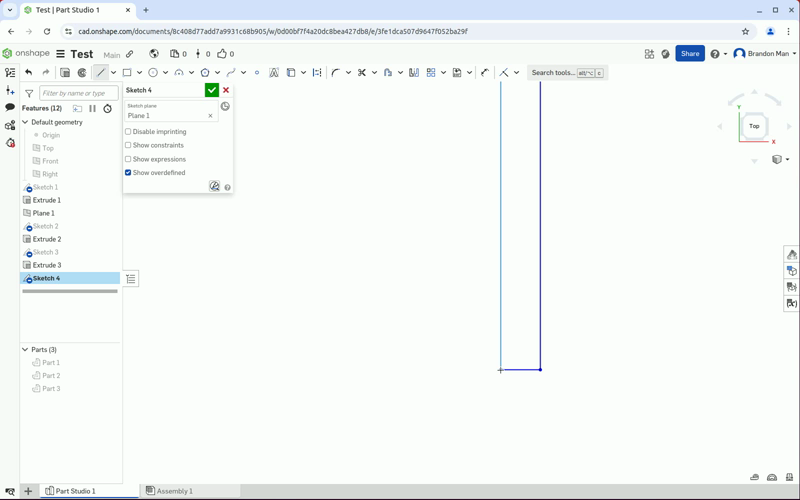
scroll(-6)
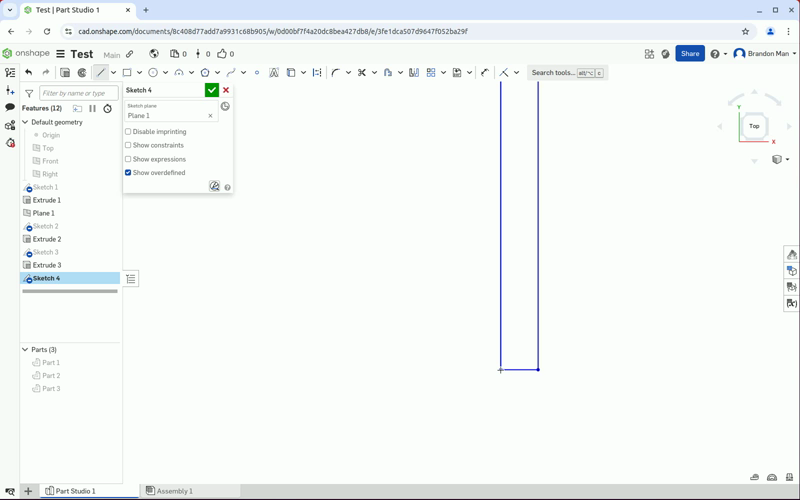
scroll(-6)
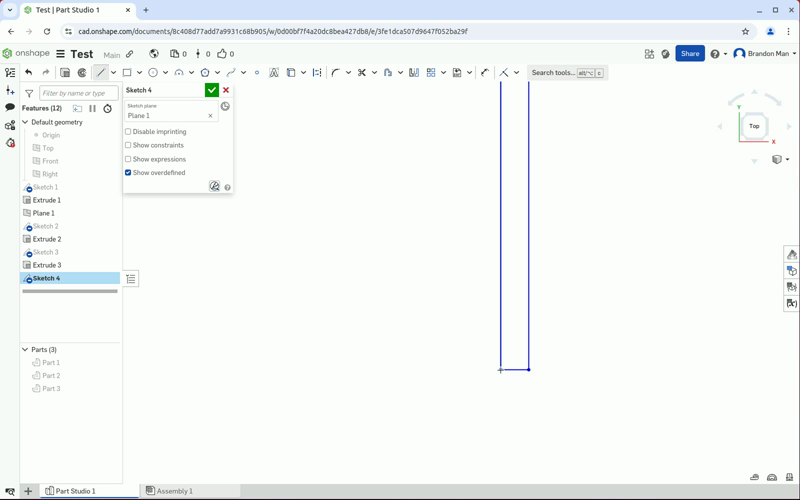
scroll(-6)
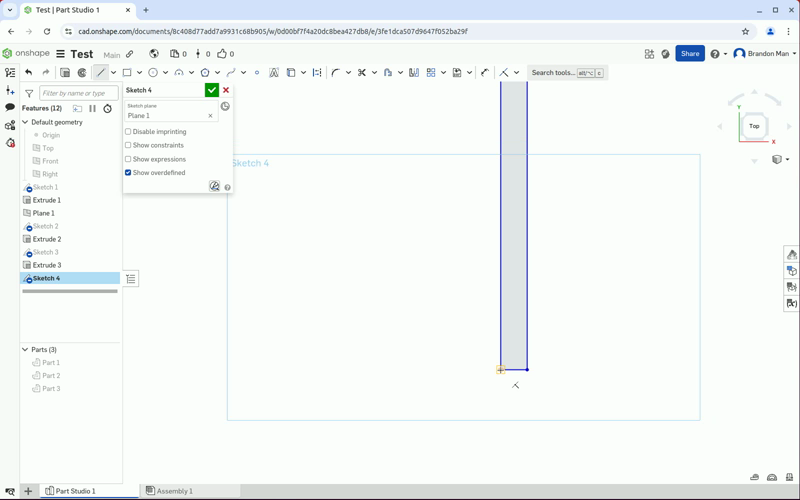
scroll(-6)
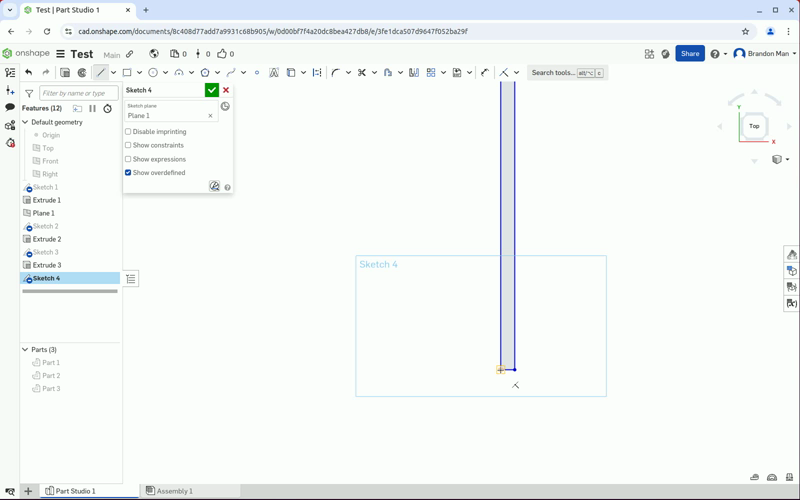
scroll(-6)
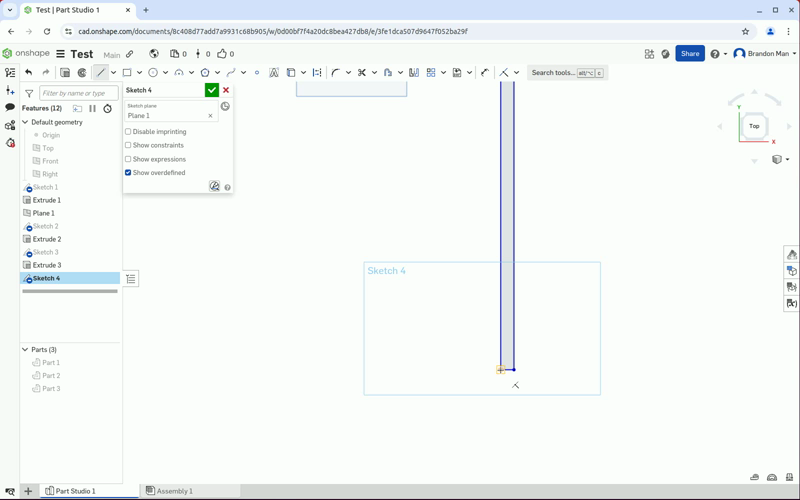
scroll(-6)
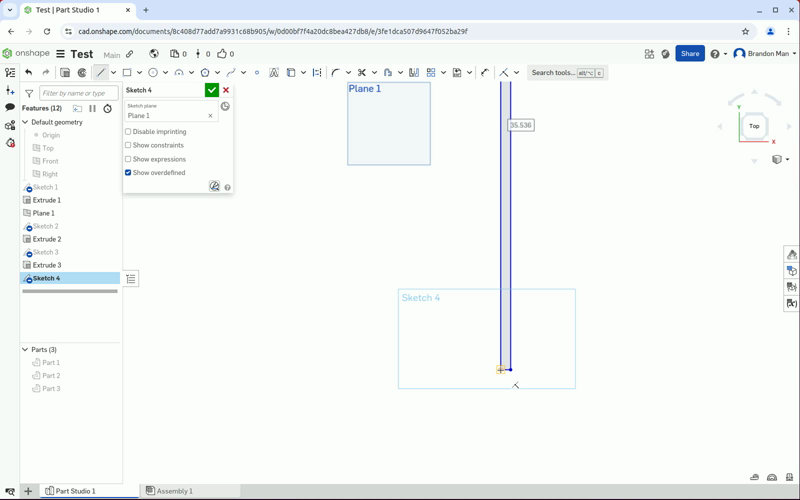
scroll(-6)
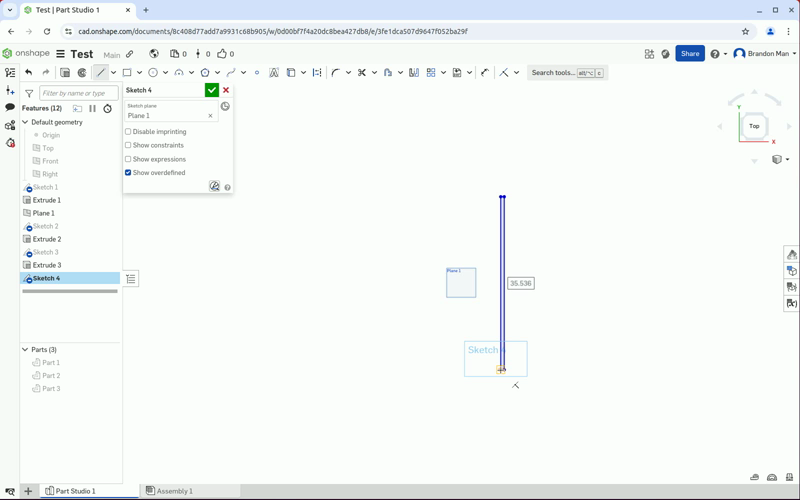
key(esc)
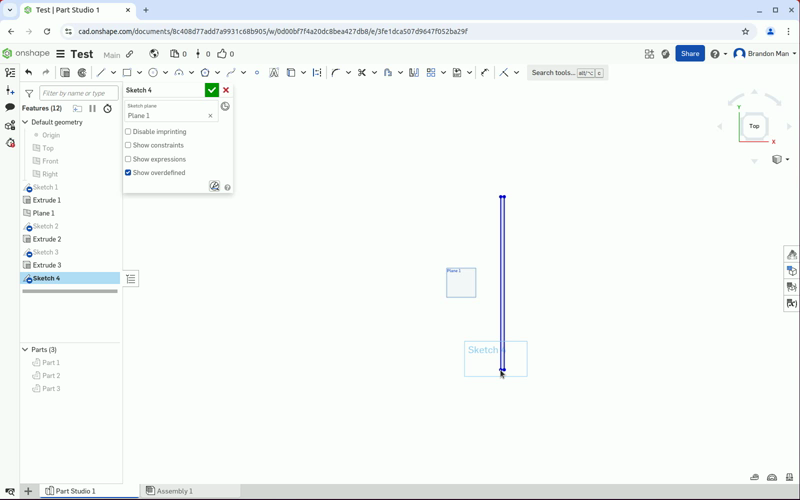
mouse_move(503, 217)
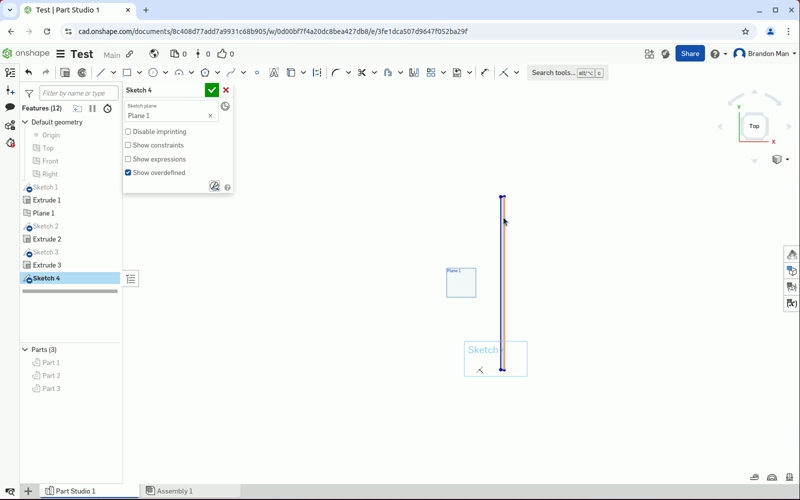
scroll(6)
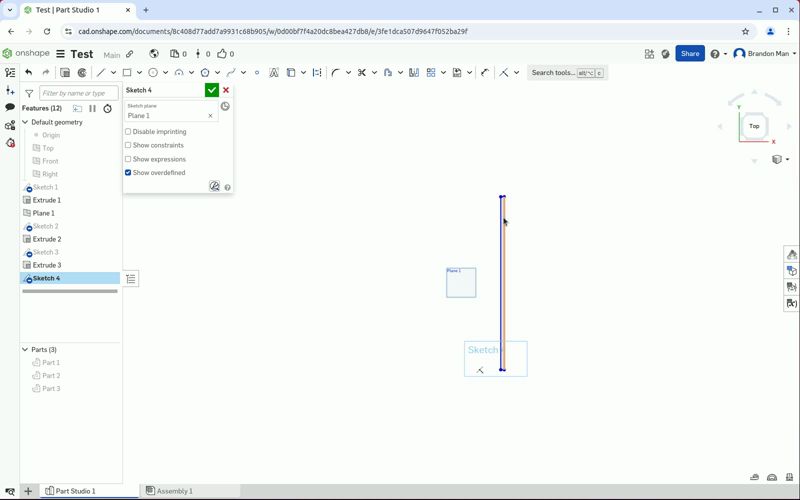
scroll(6)
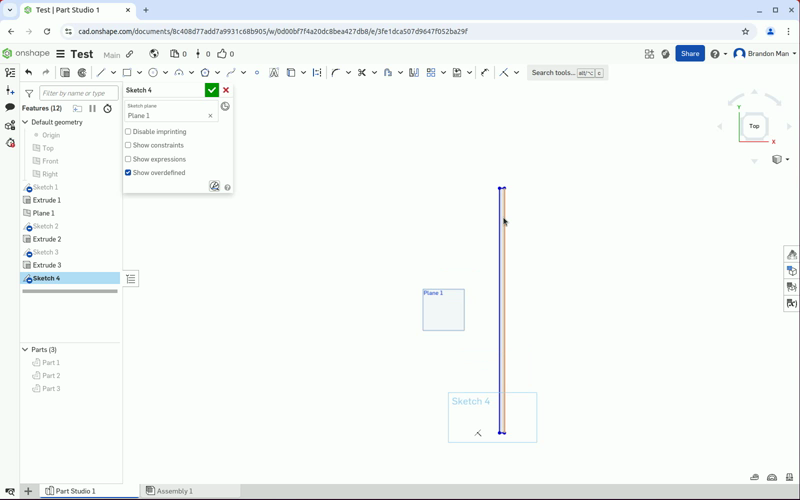
scroll(6)
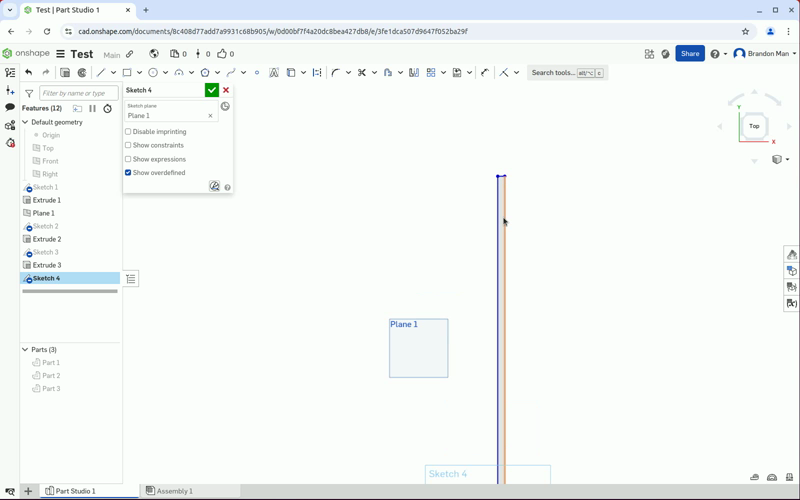
scroll(6)
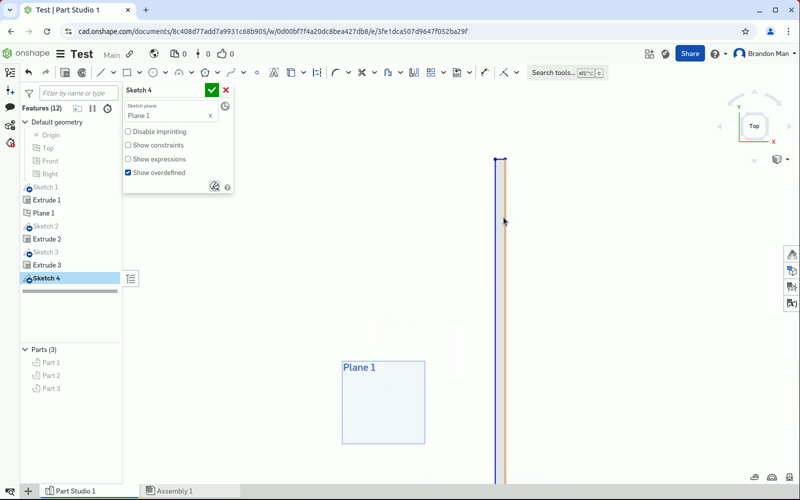
scroll(6)
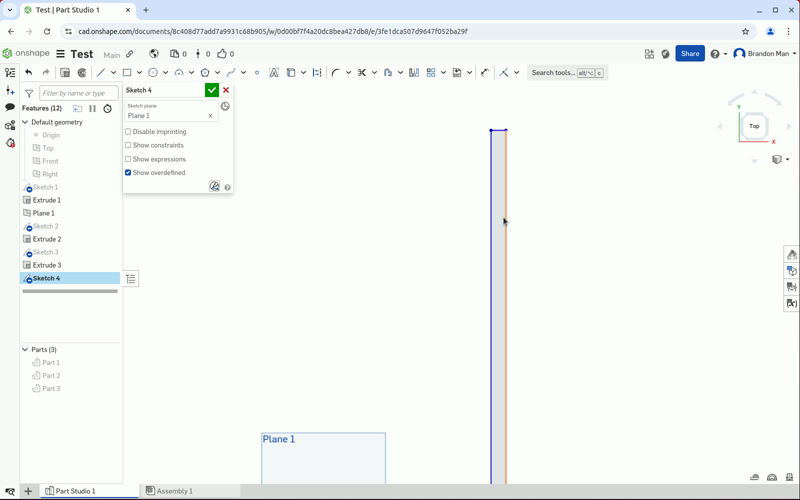
scroll(6)
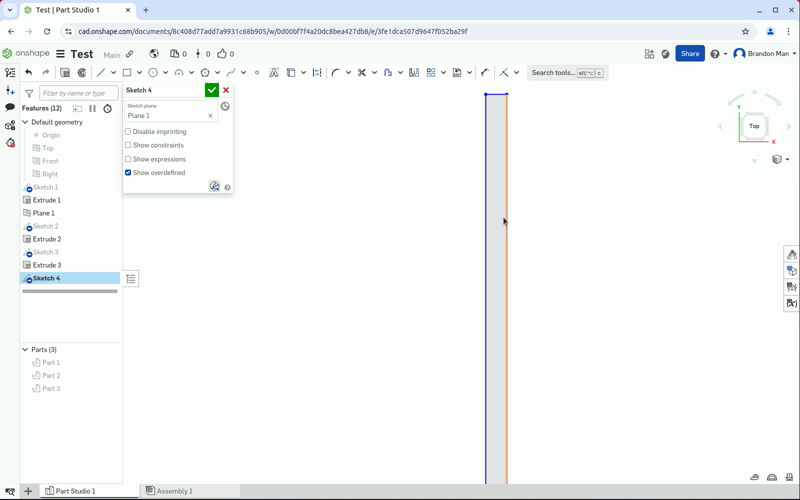
scroll(6)
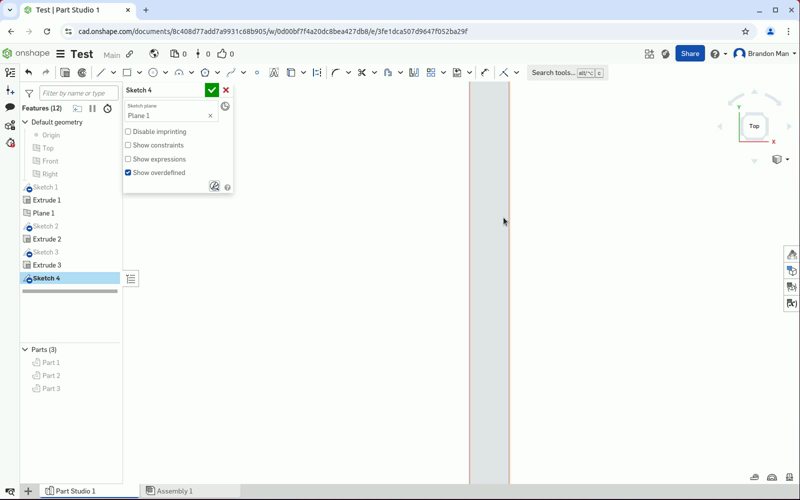
click(503, 217)
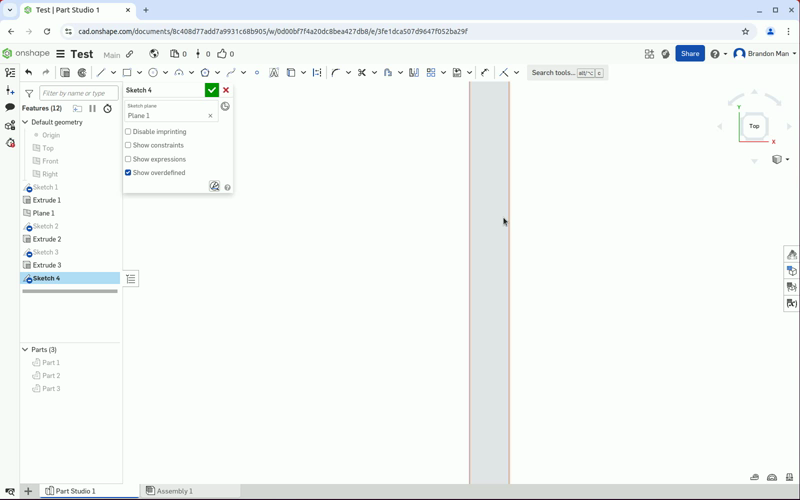
scroll(-6)
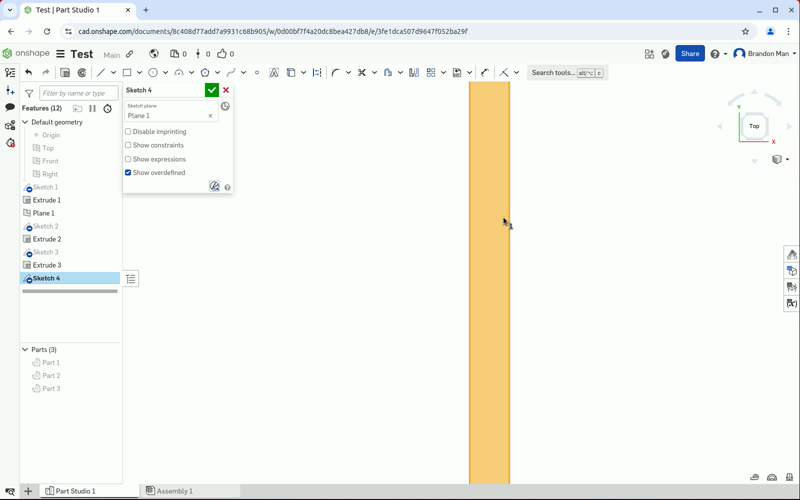
scroll(-6)
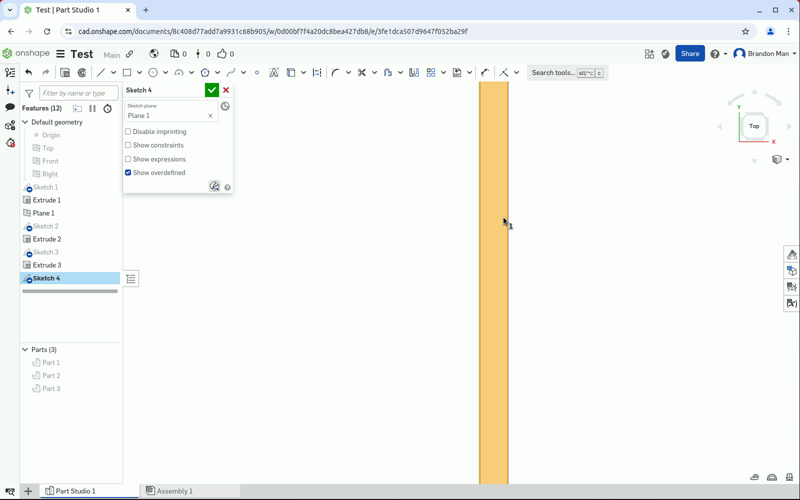
scroll(-6)
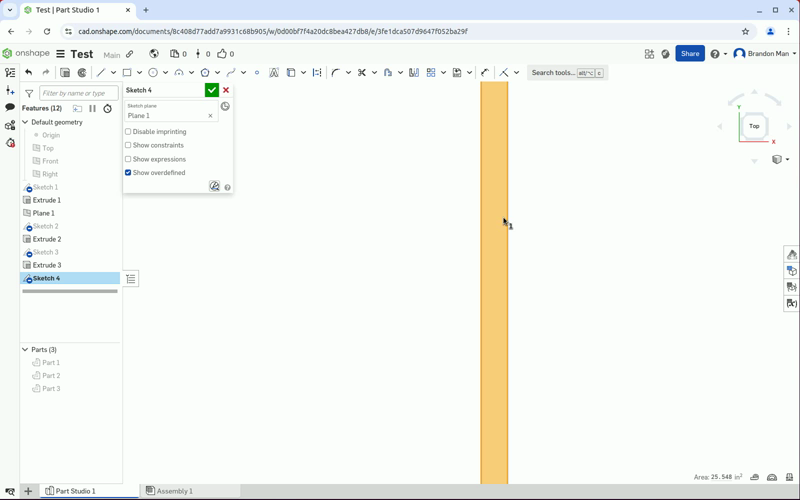
scroll(-6)
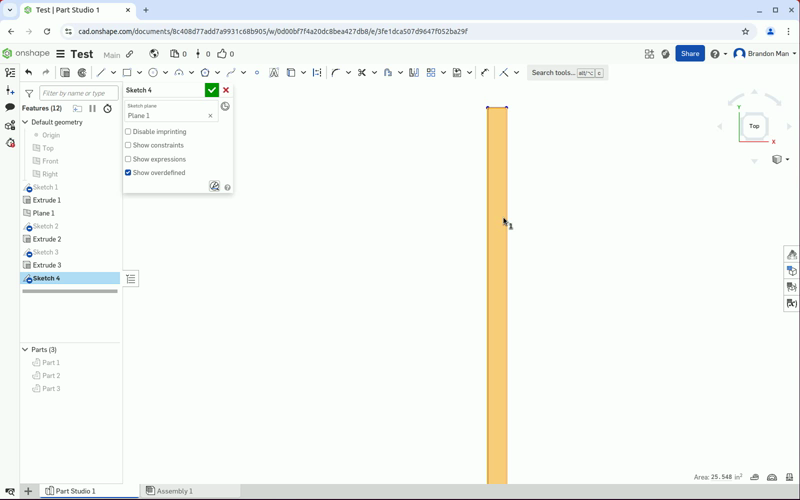
scroll(-6)
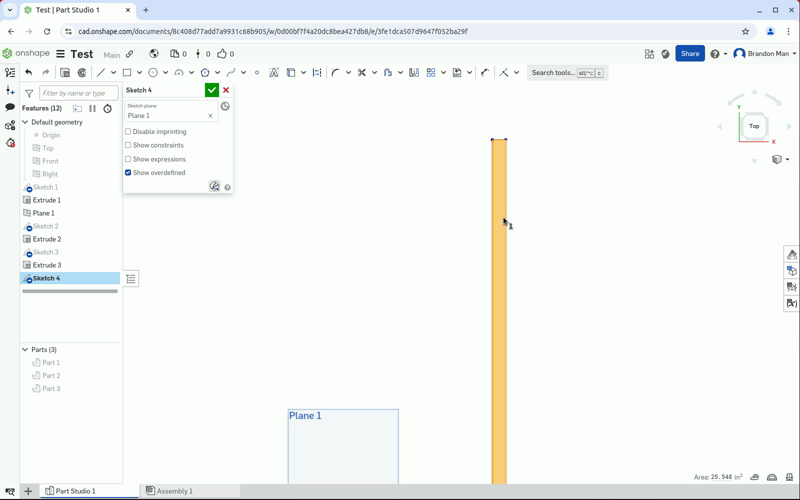
scroll(-6)
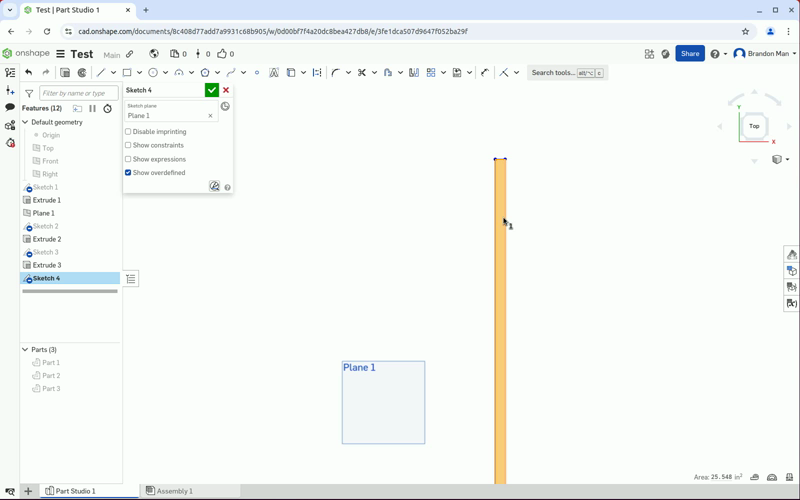
scroll(-6)
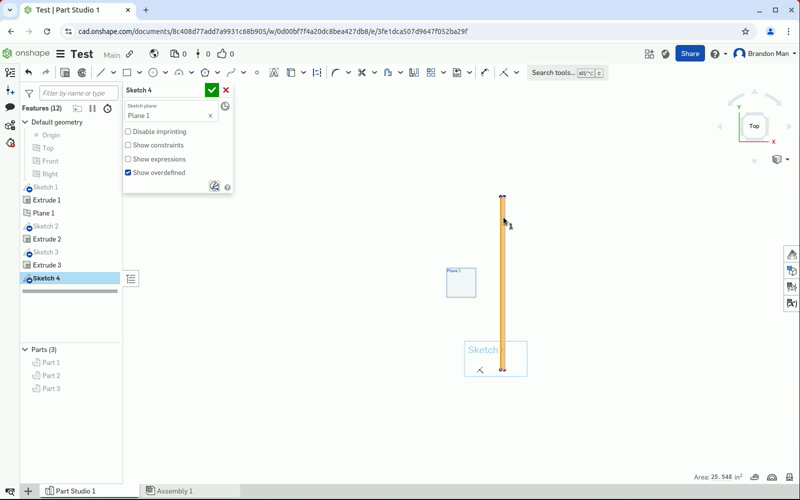
mouse_move(73, 352)
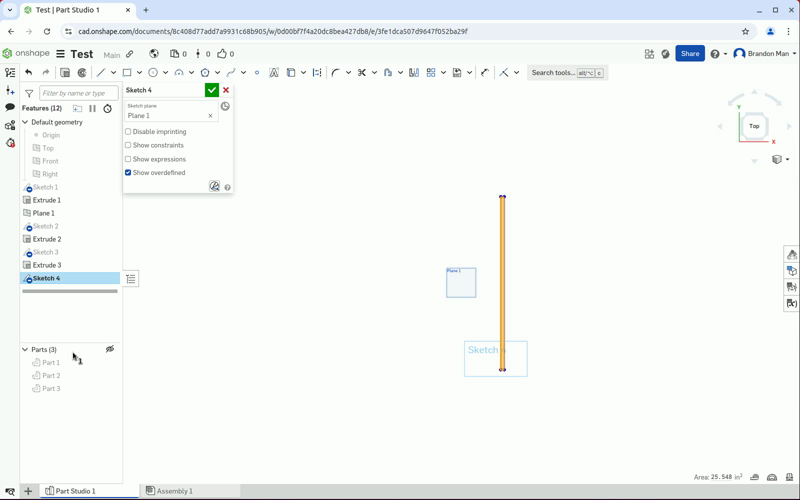
key(shift+y)
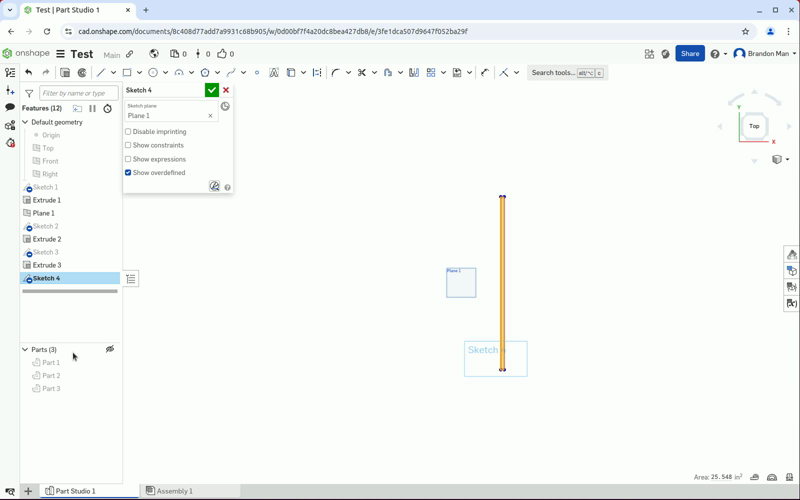
key(shift+e)
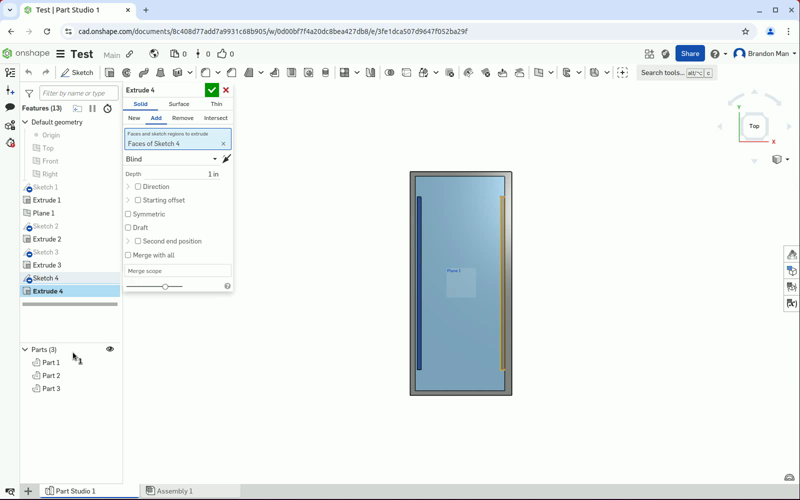
mouse_move(143, 106)
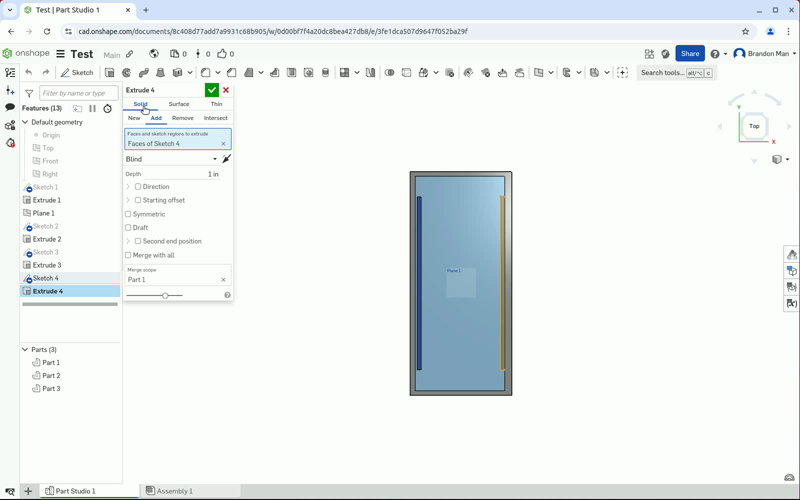
click(143, 106)
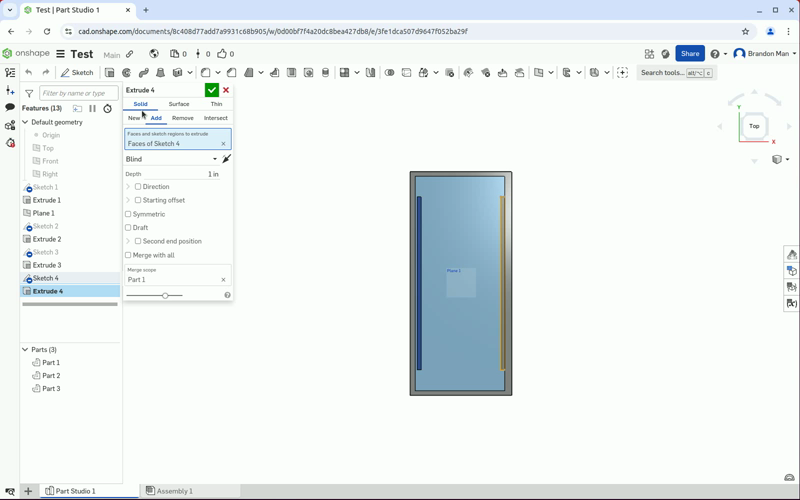
mouse_move(137, 120)
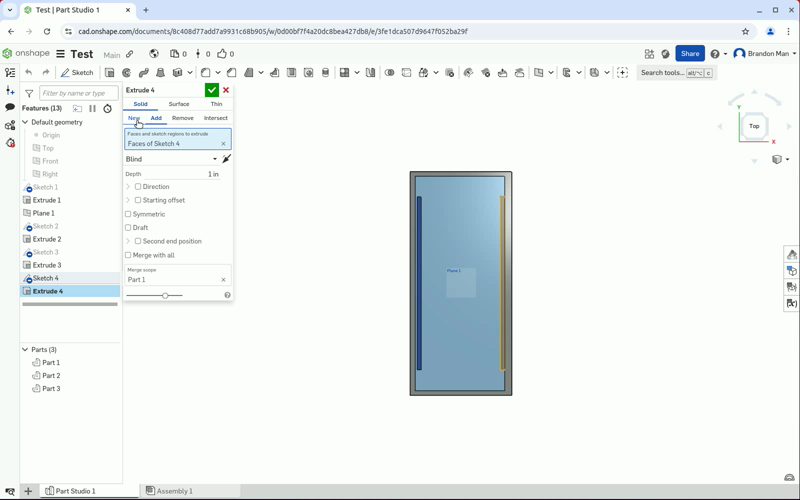
click(137, 120)
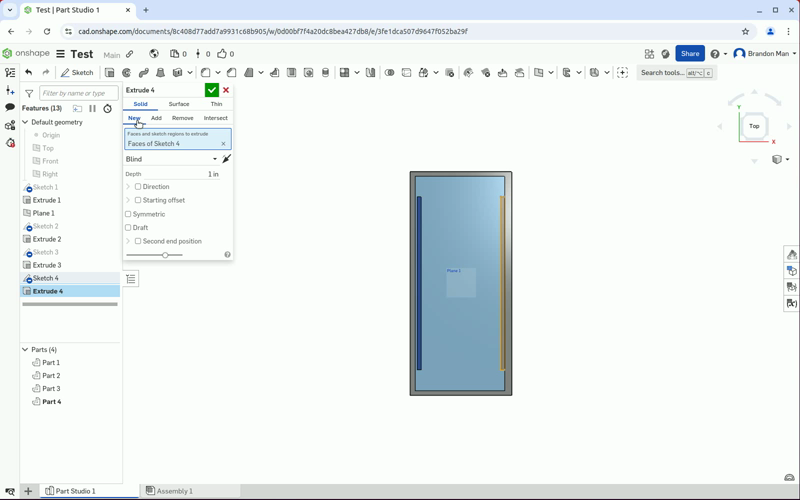
key(tab, 4)
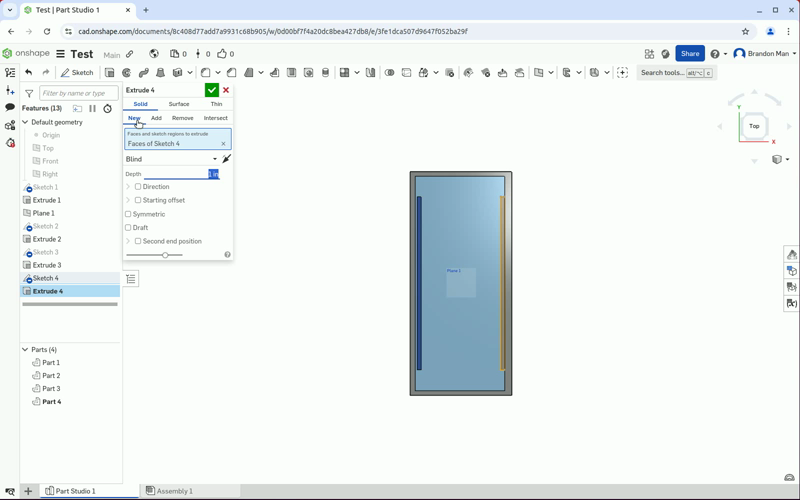
text(2.407)
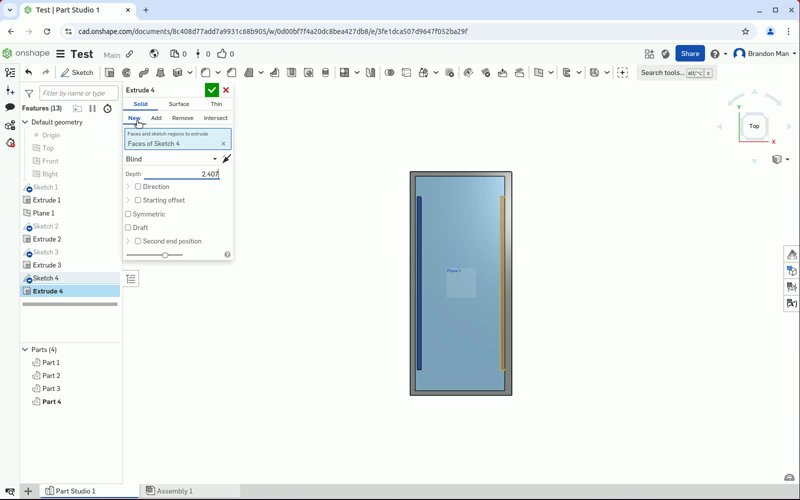
key(enter)
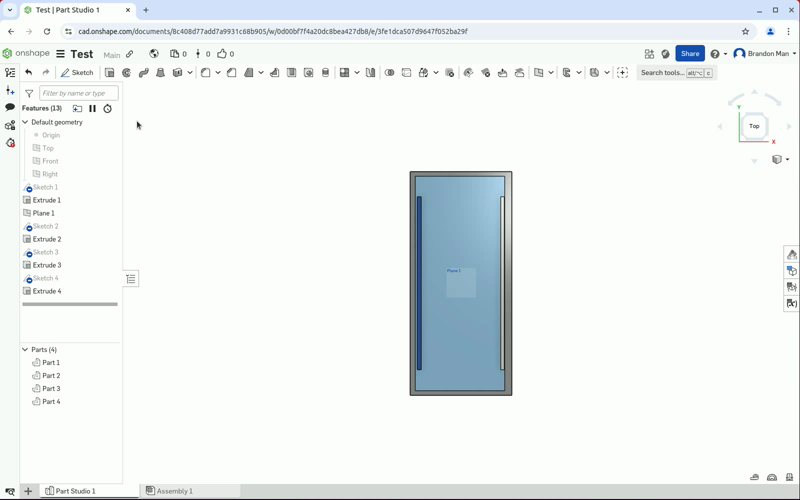
key(shift+h)
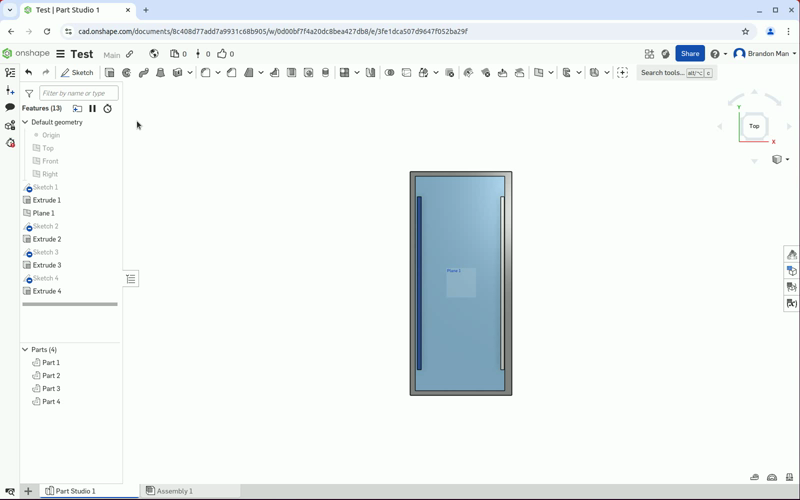
key(shift+h)
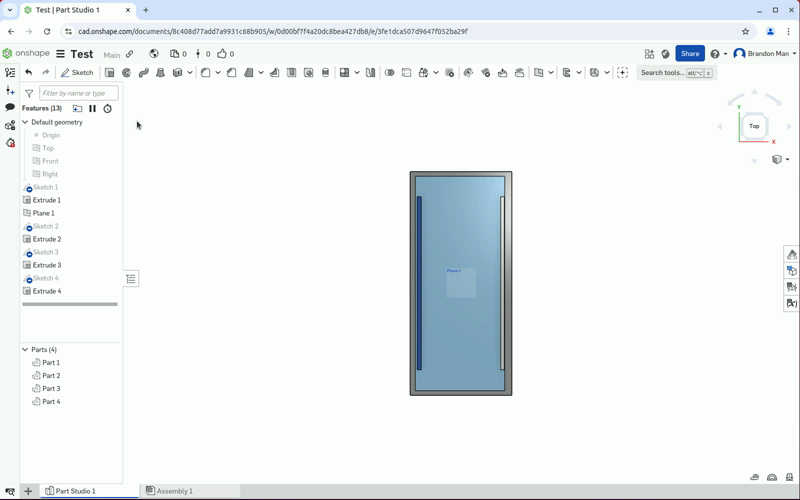
mouse_move(73, 189)
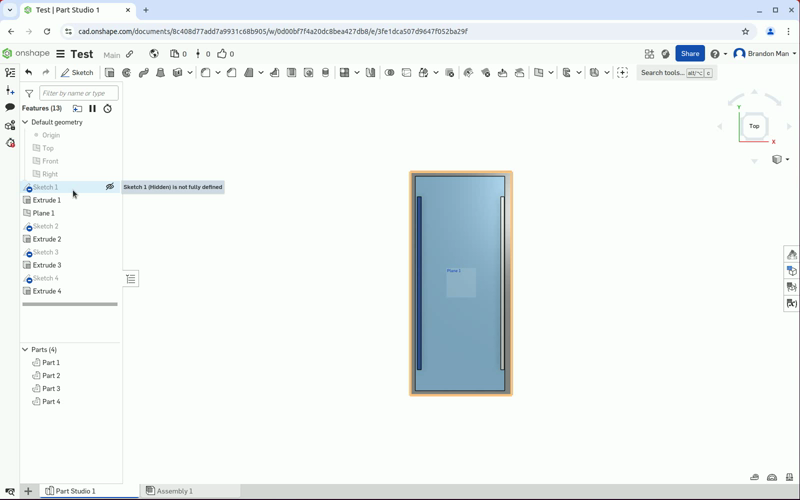
click(73, 189)
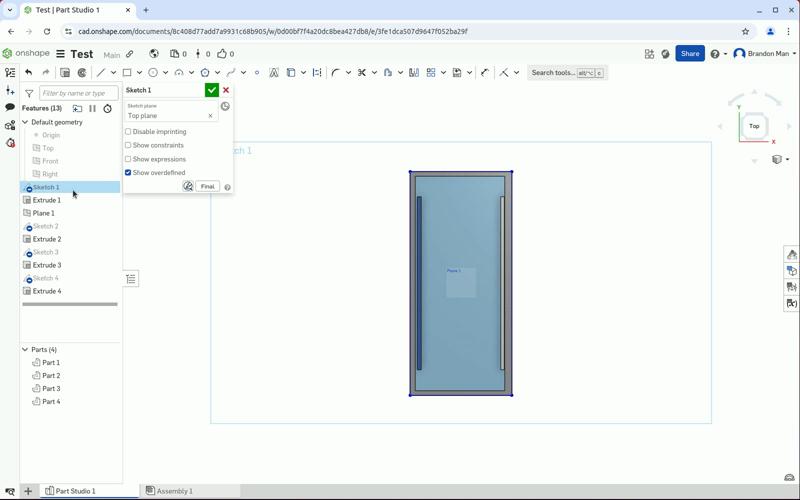
mouse_move(229, 92)
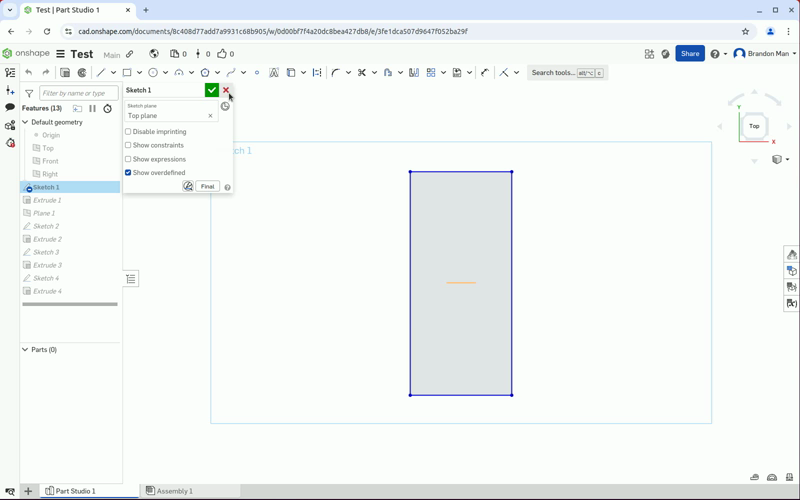
click(229, 92)
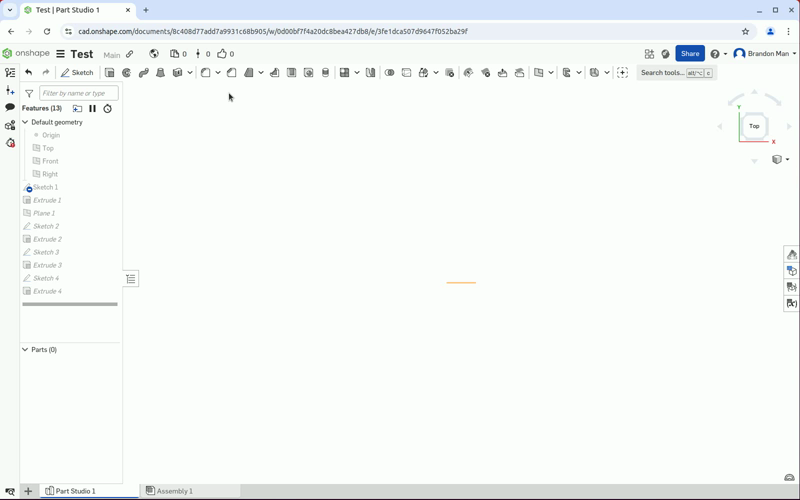
key(shift+s)
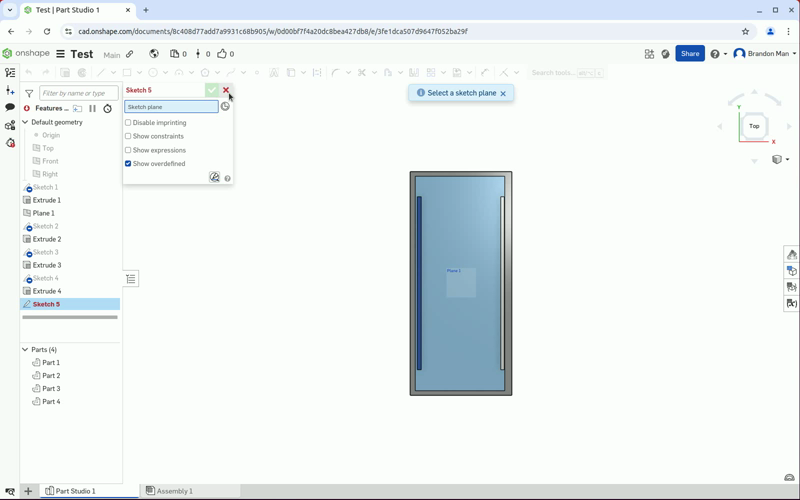
mouse_move(73, 215)
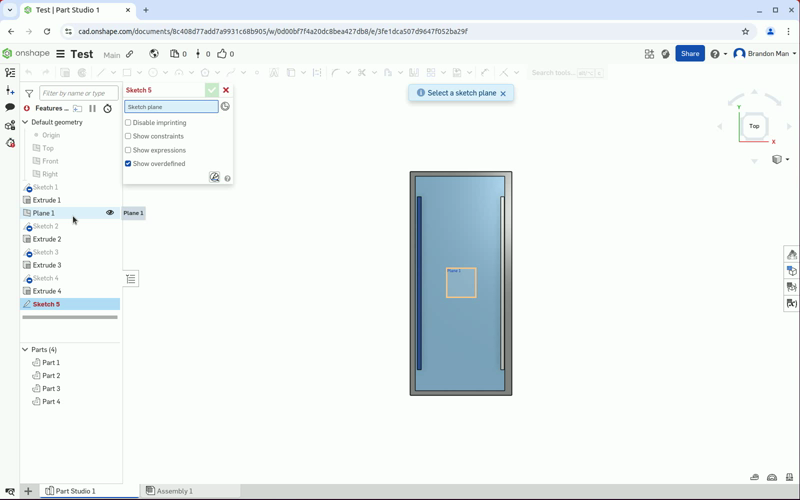
click(73, 215)
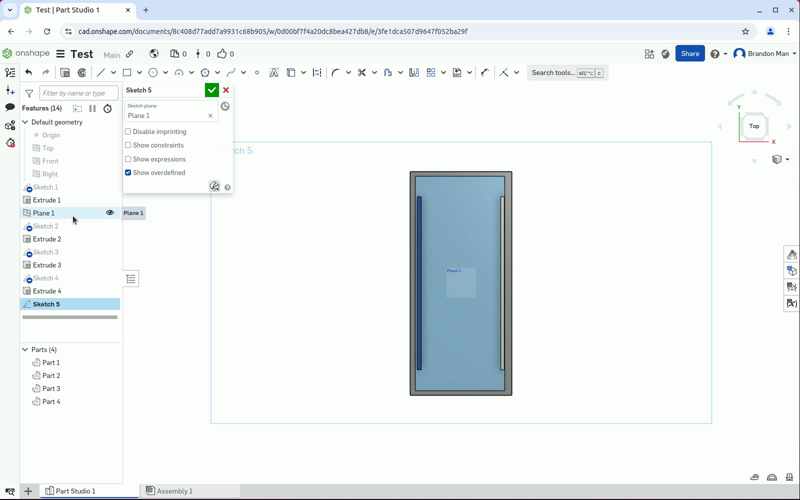
mouse_move(73, 352)
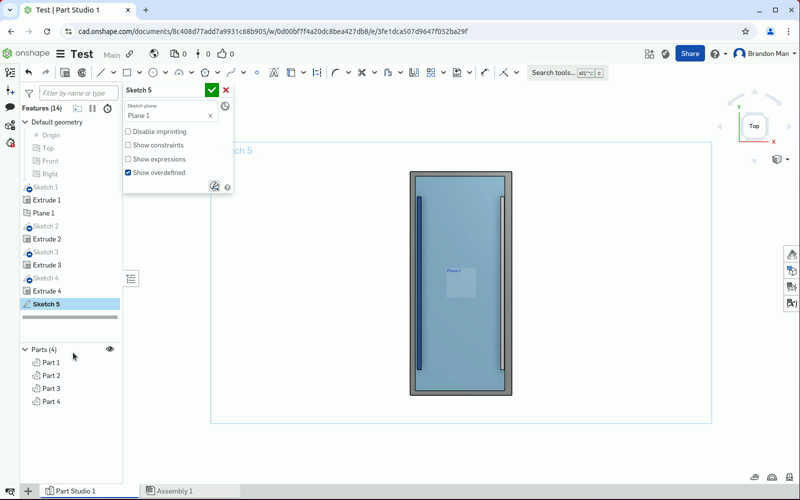
key(y)
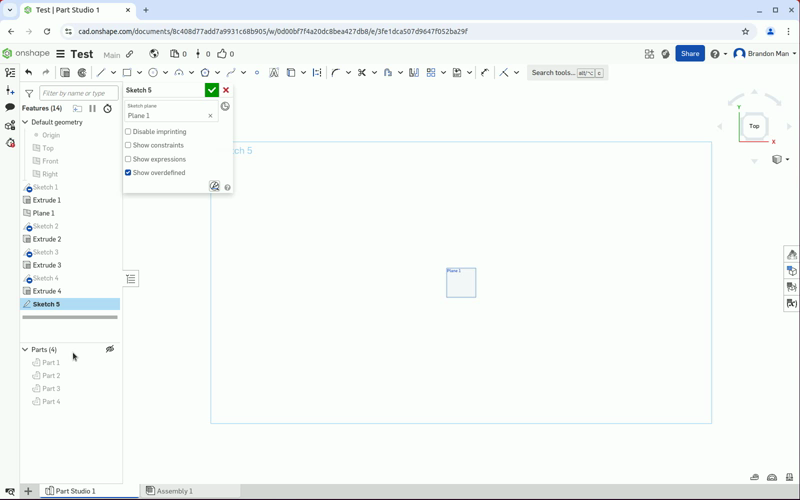
key(l)
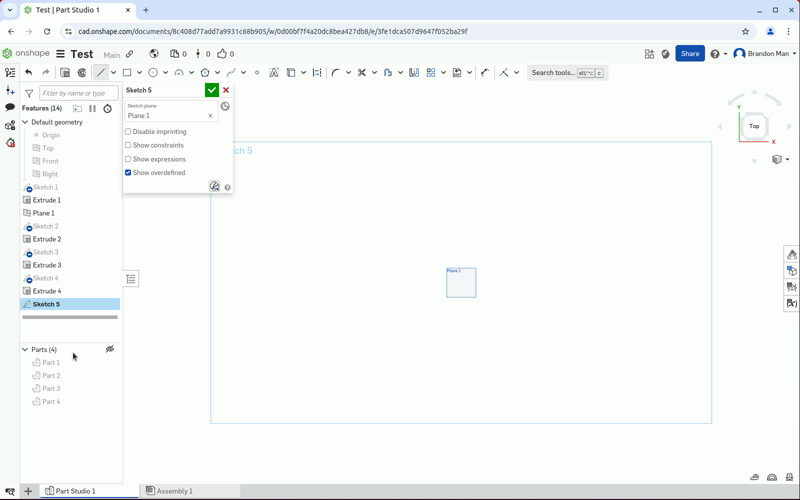
key_down(shift)
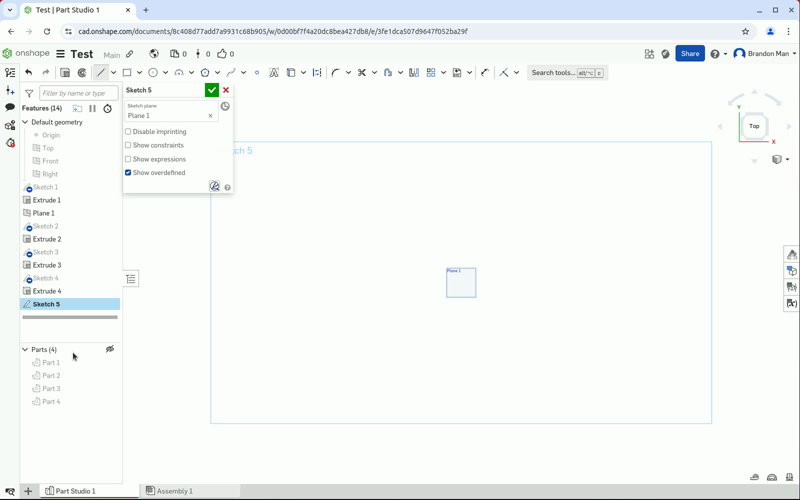
mouse_move(429, 389)
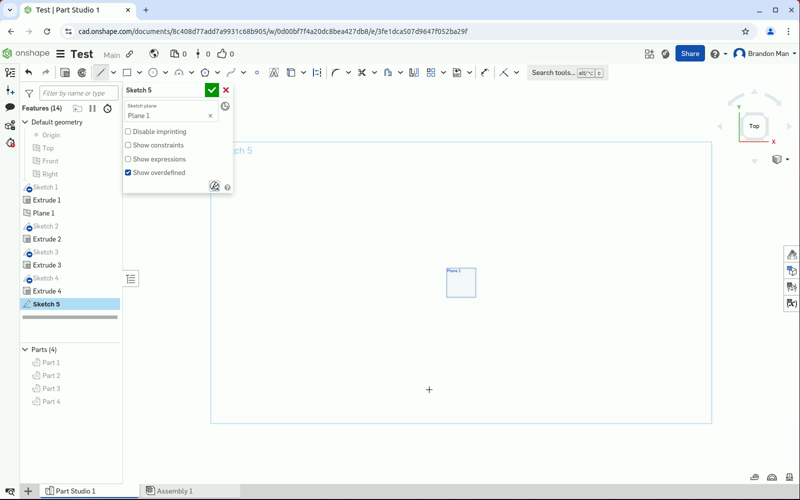
click(429, 389)
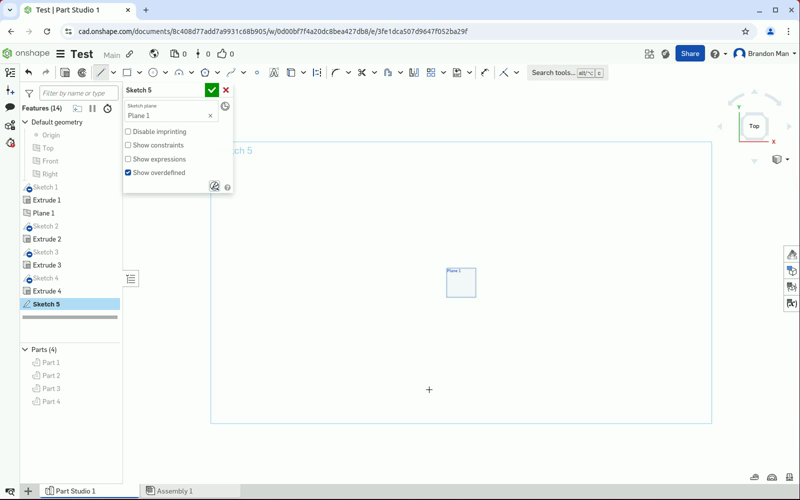
key_up(shift)
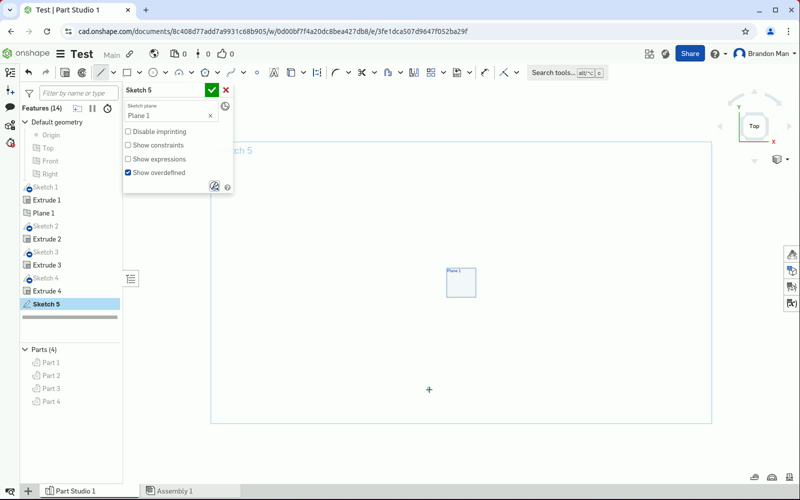
key_down(shift)
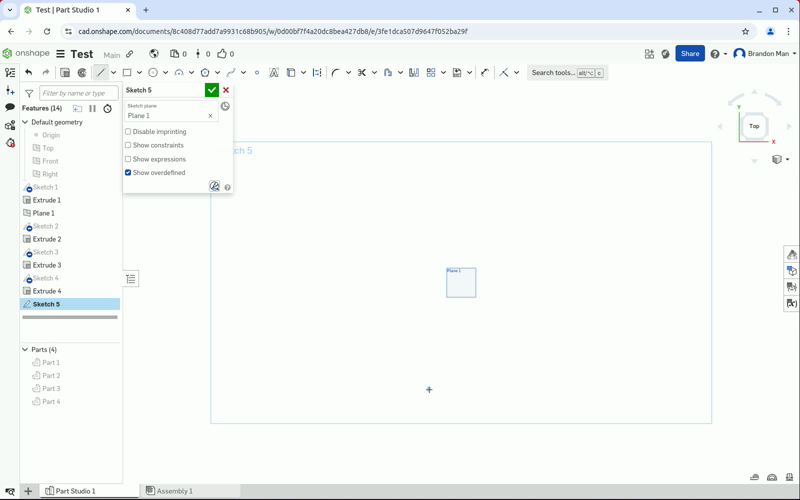
mouse_move(492, 389)
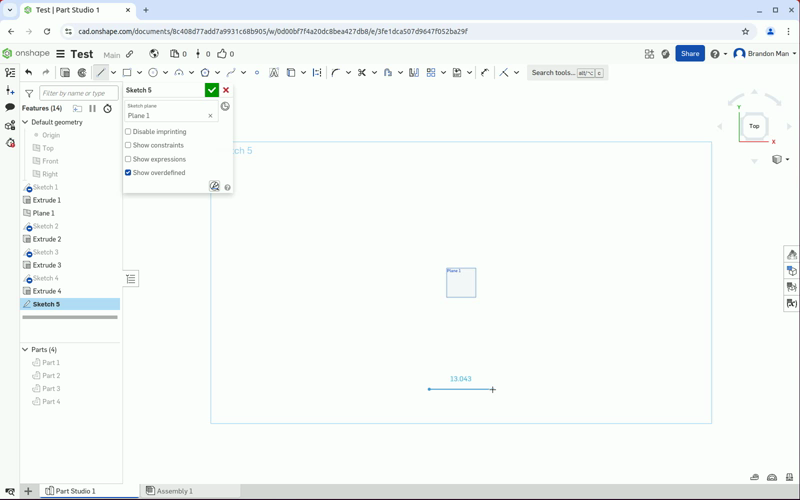
click(492, 389)
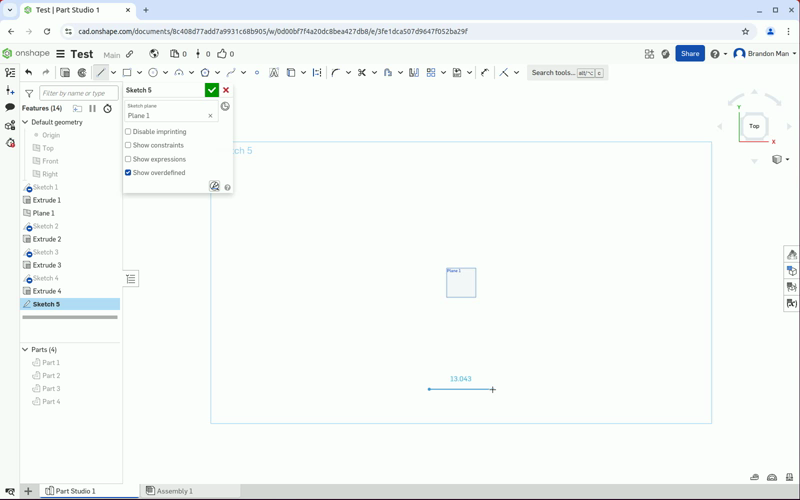
key_up(shift)
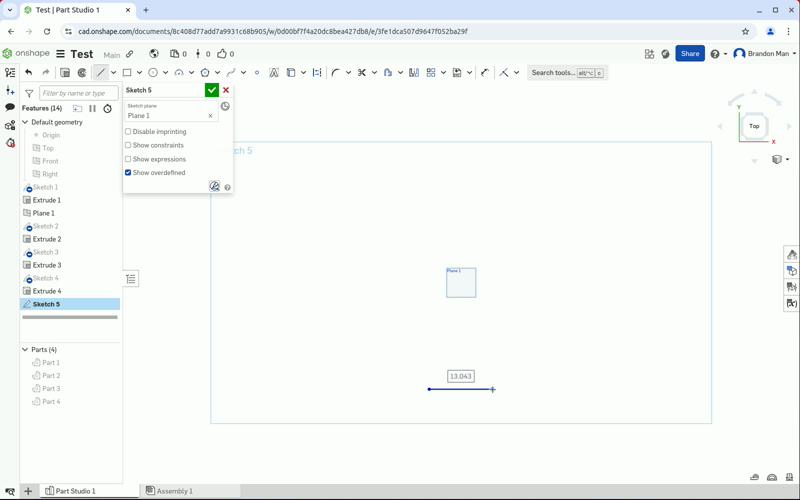
key_down(shift)
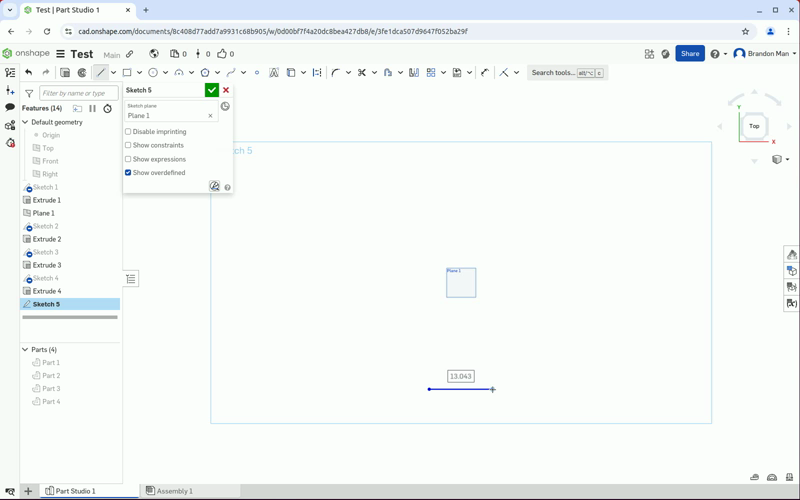
mouse_move(522, 389)
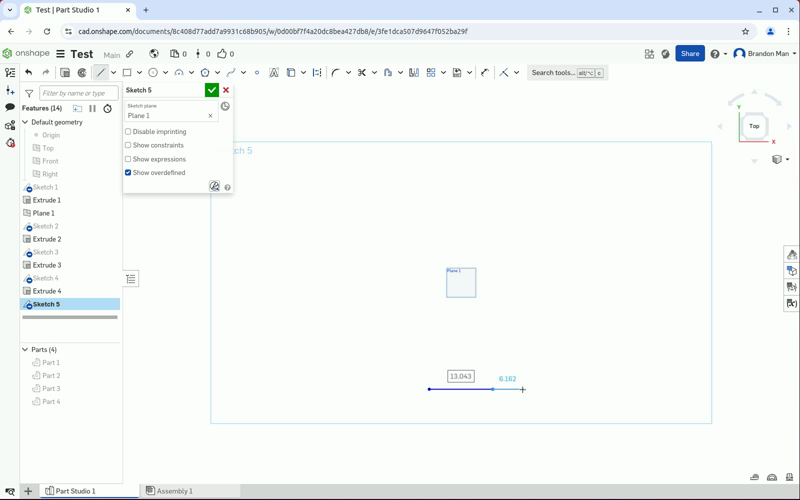
mouse_move(492, 374)
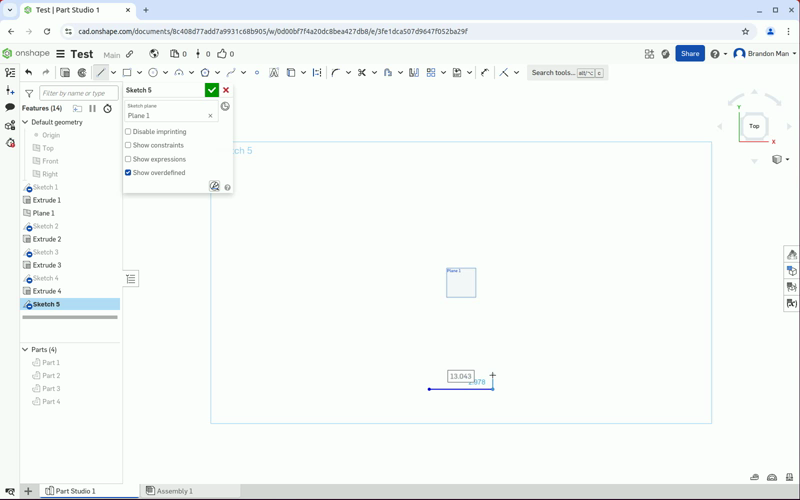
click(492, 374)
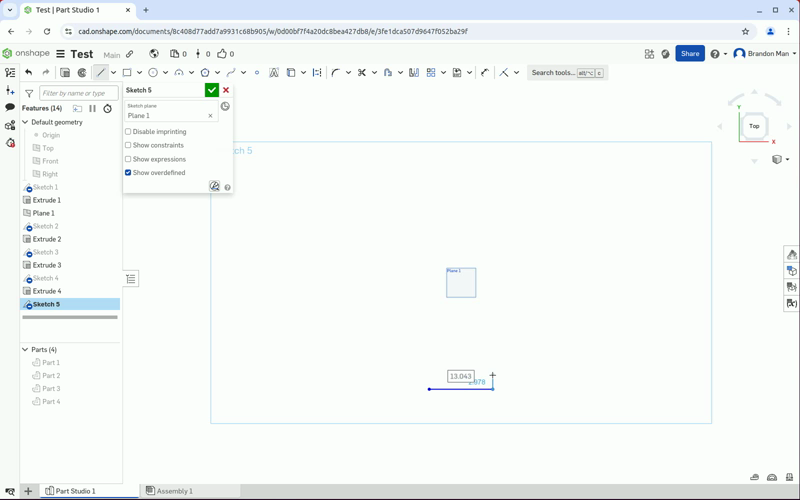
key_up(shift)
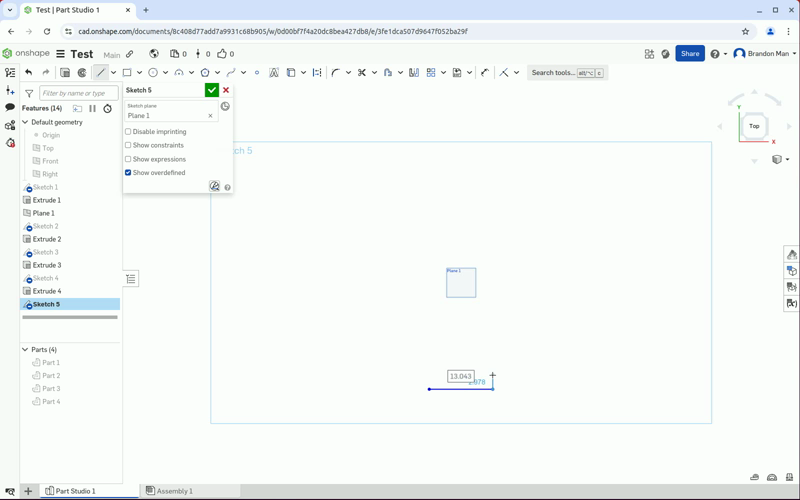
key_down(shift)
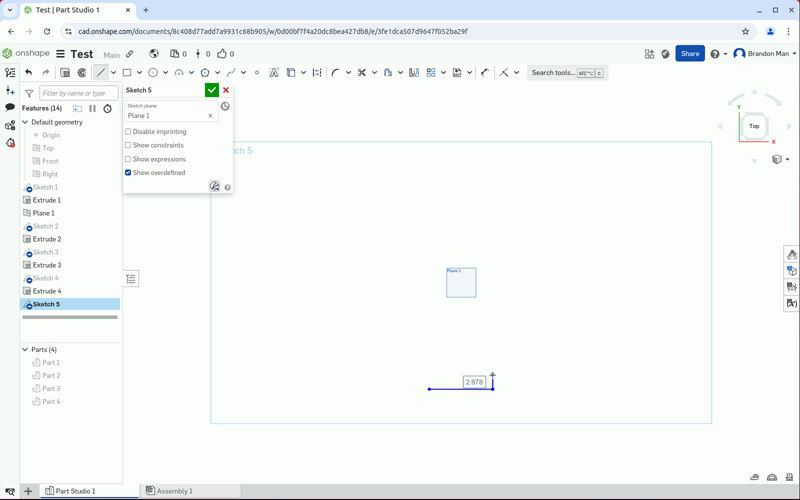
mouse_move(429, 374)
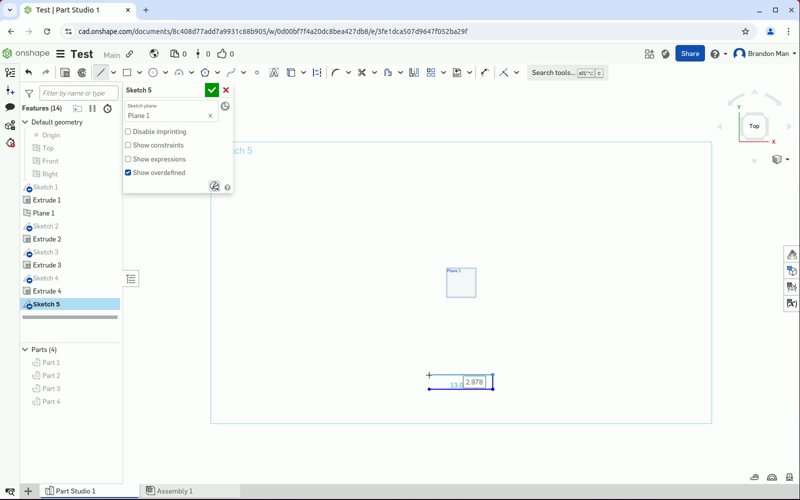
click(429, 374)
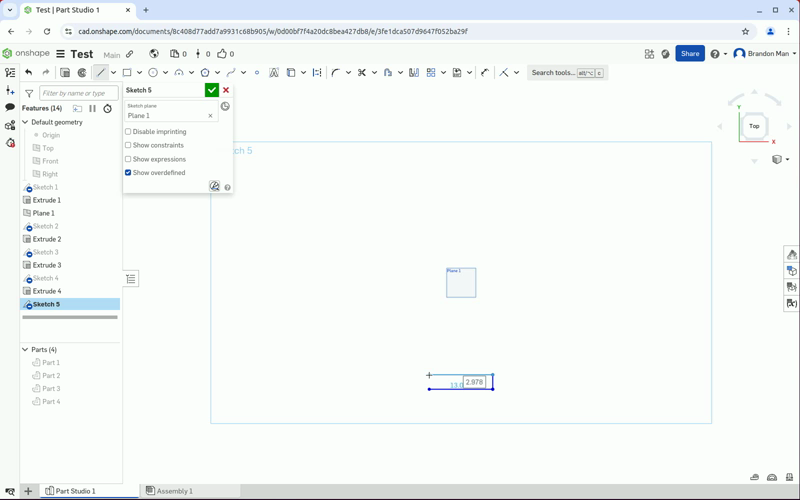
key_up(shift)
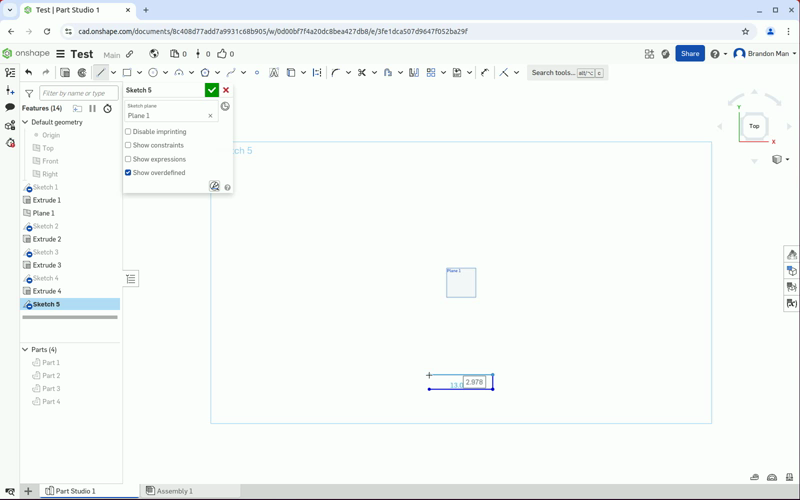
mouse_move(459, 374)
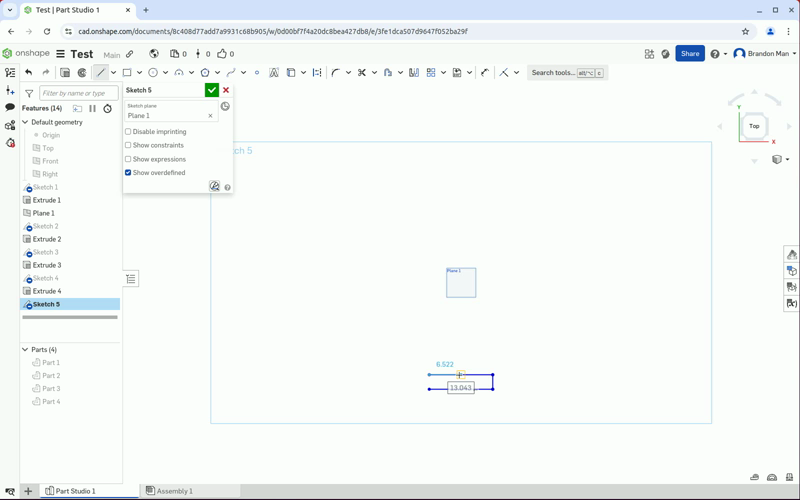
key_down(shift)
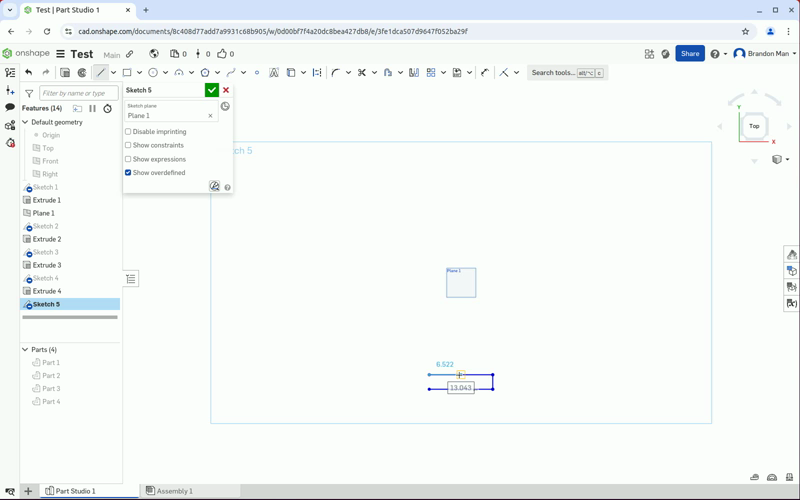
mouse_move(429, 389)
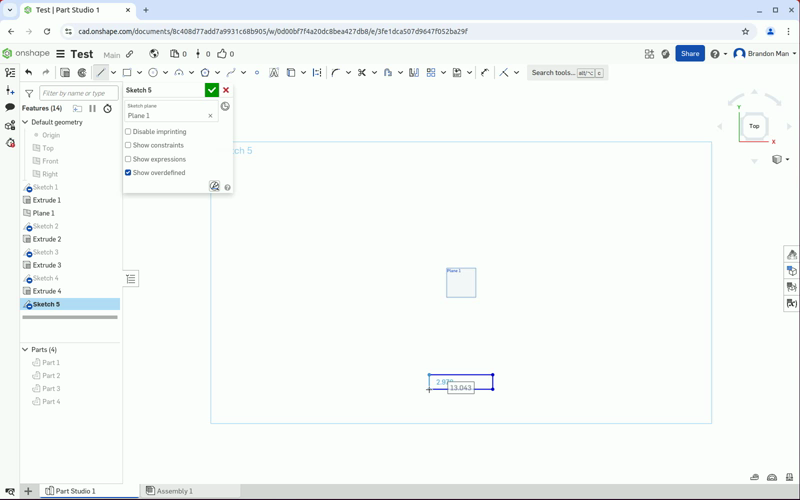
key_up(shift)
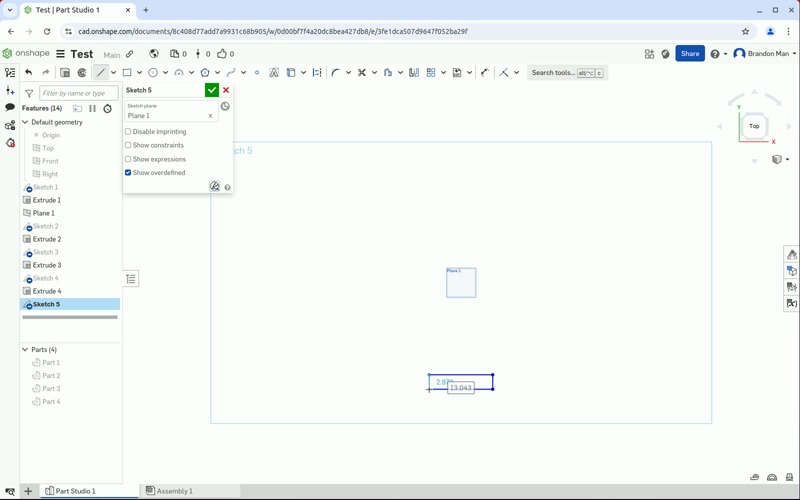
click(429, 389)
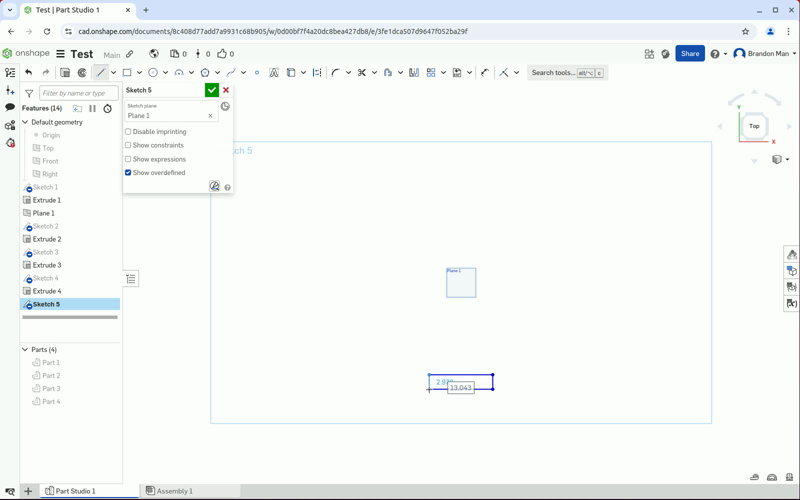
key(esc)
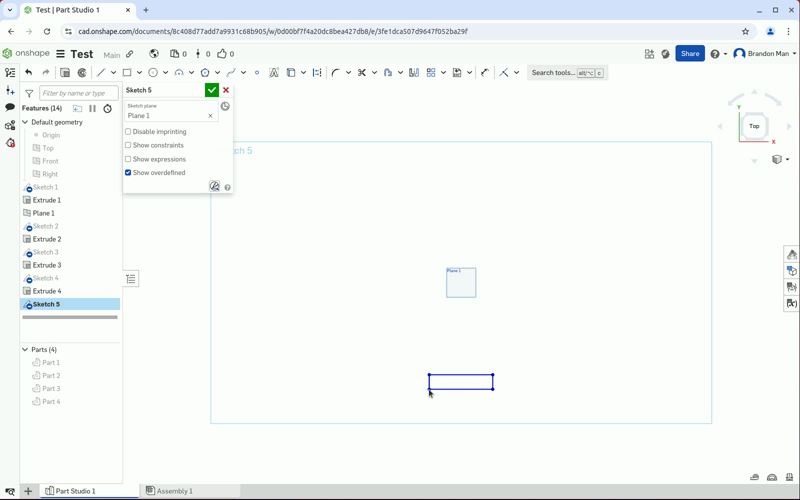
mouse_move(487, 382)
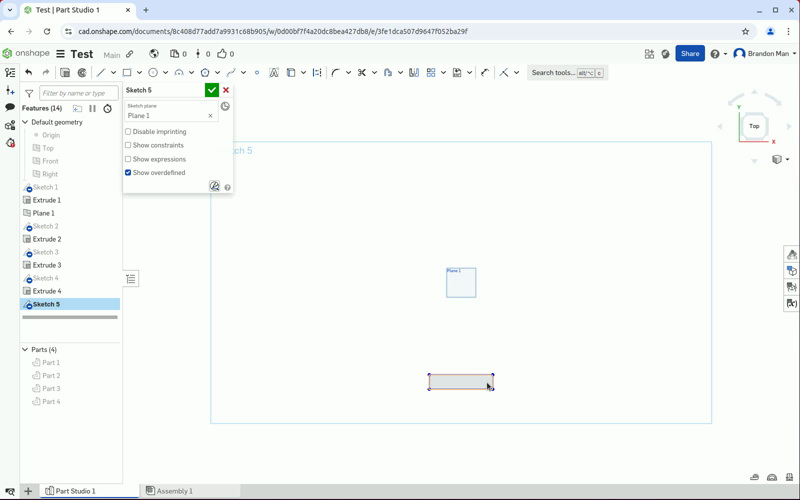
scroll(6)
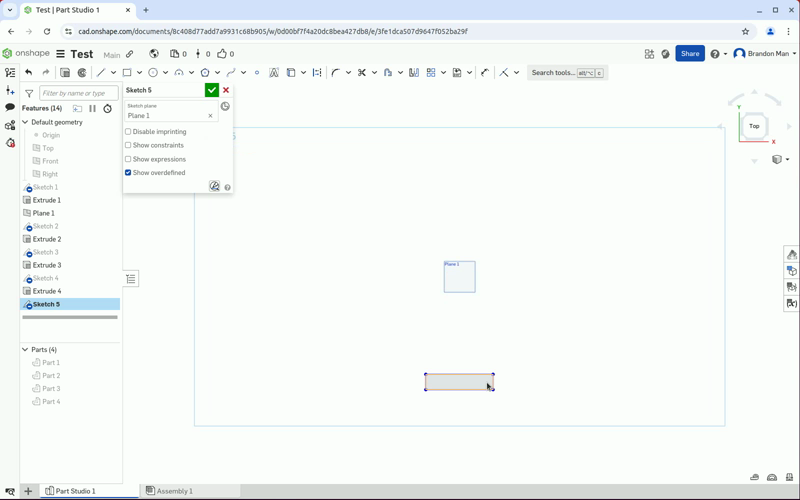
scroll(6)
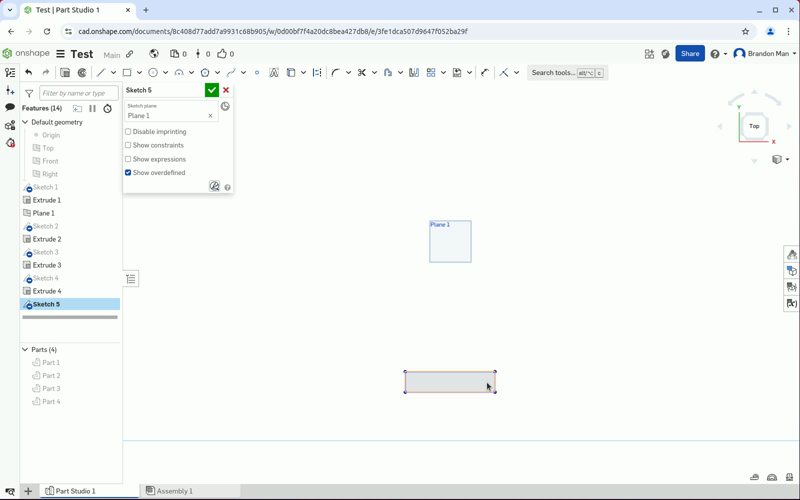
scroll(6)
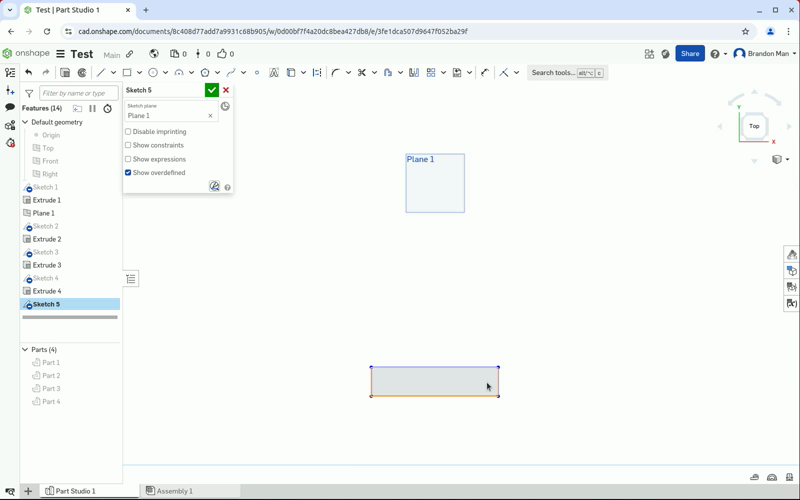
scroll(6)
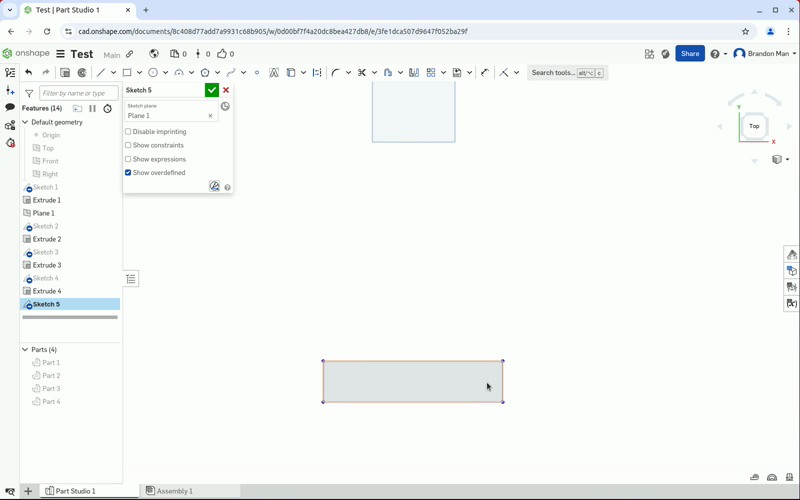
scroll(6)
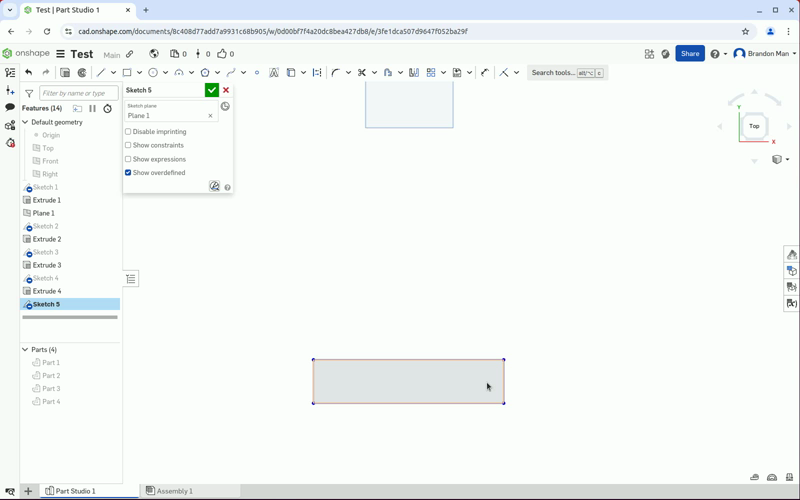
scroll(6)
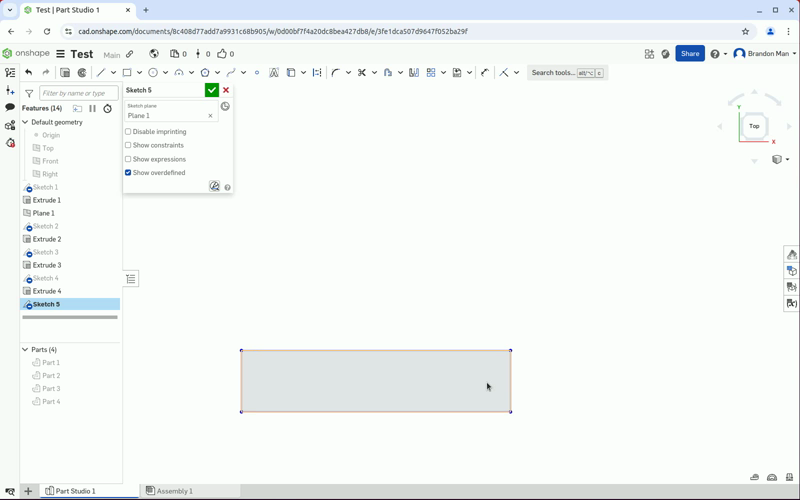
scroll(6)
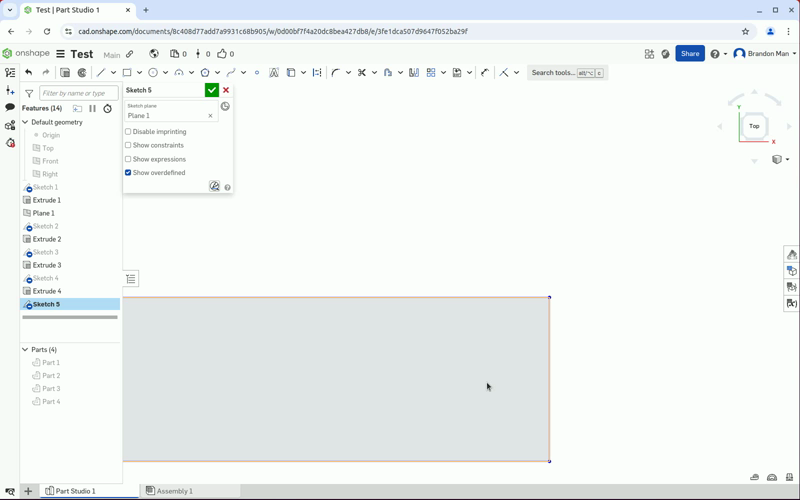
click(487, 382)
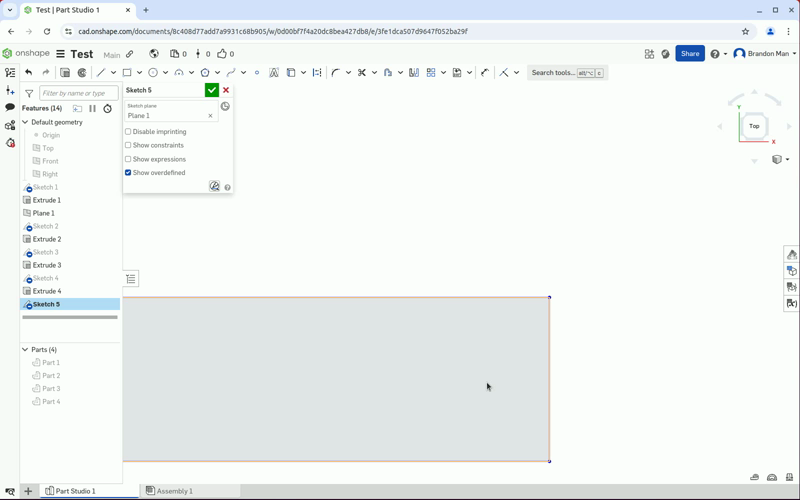
scroll(-6)
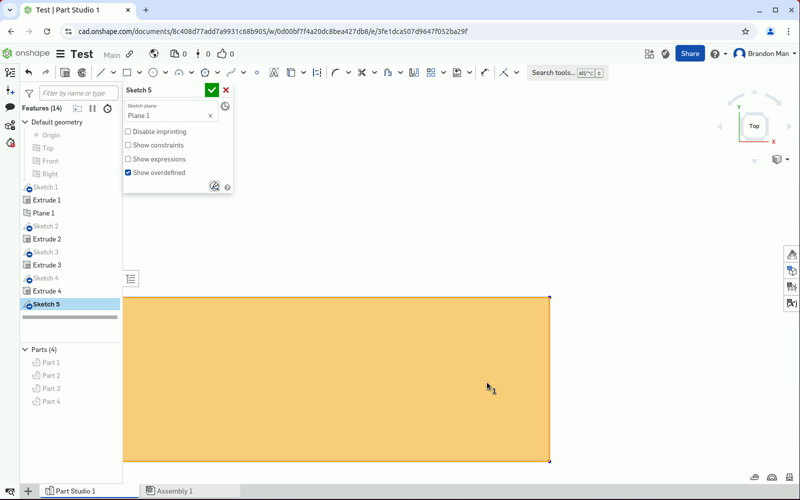
scroll(-6)
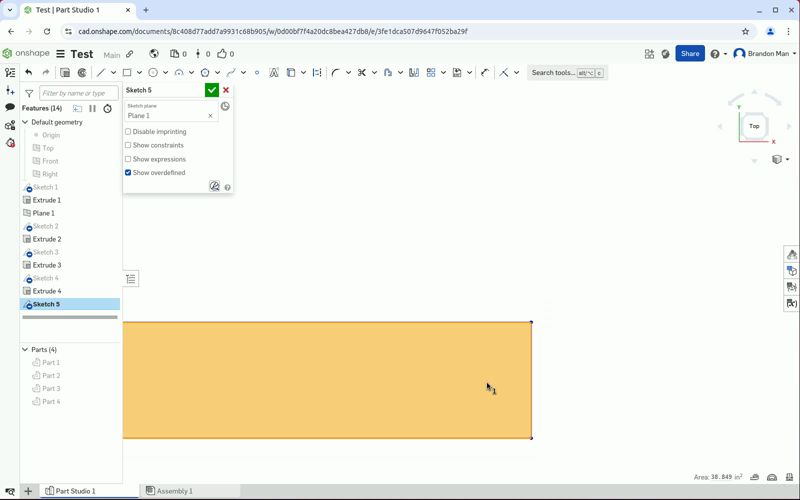
scroll(-6)
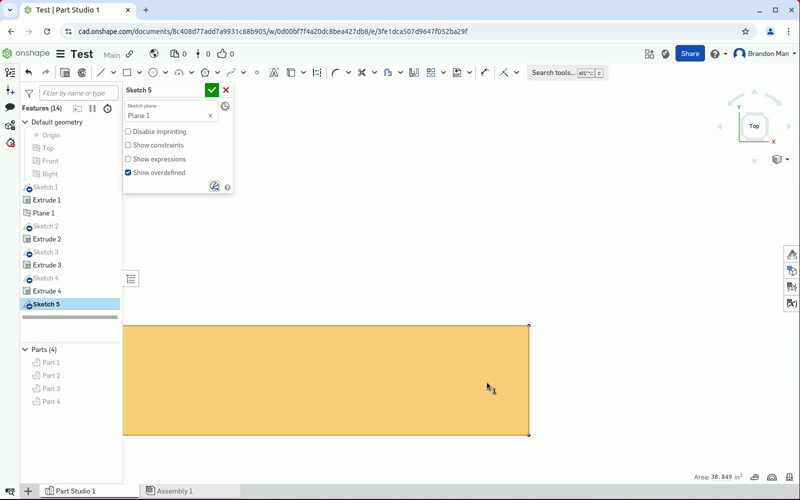
scroll(-6)
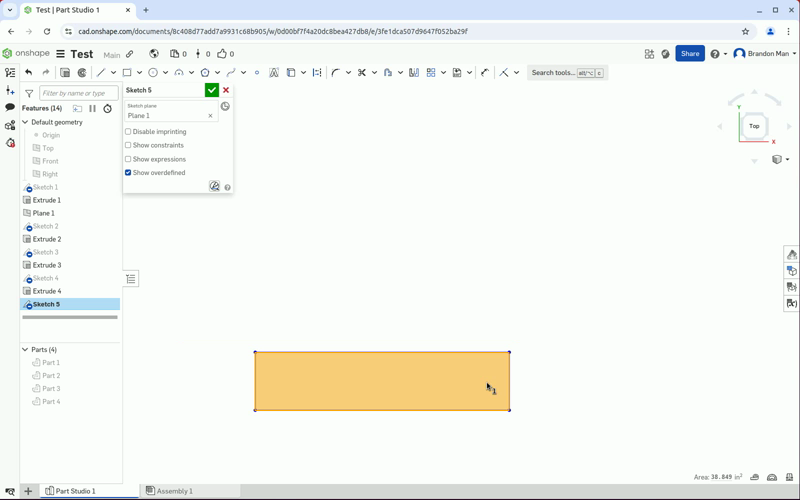
scroll(-6)
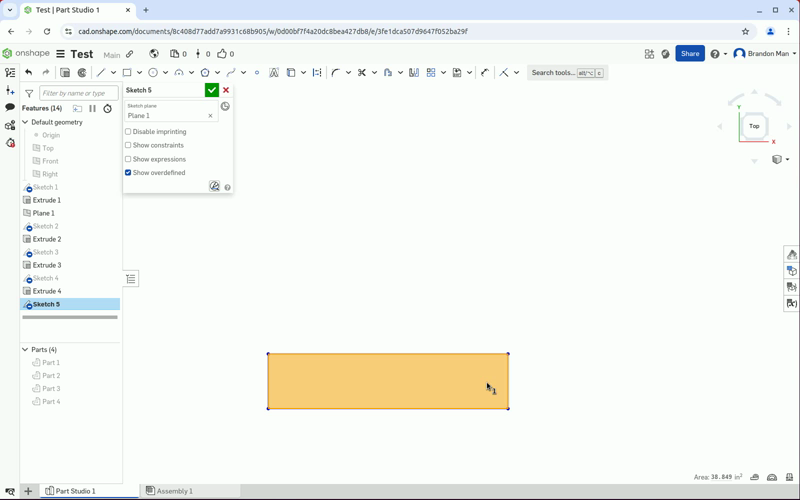
scroll(-6)
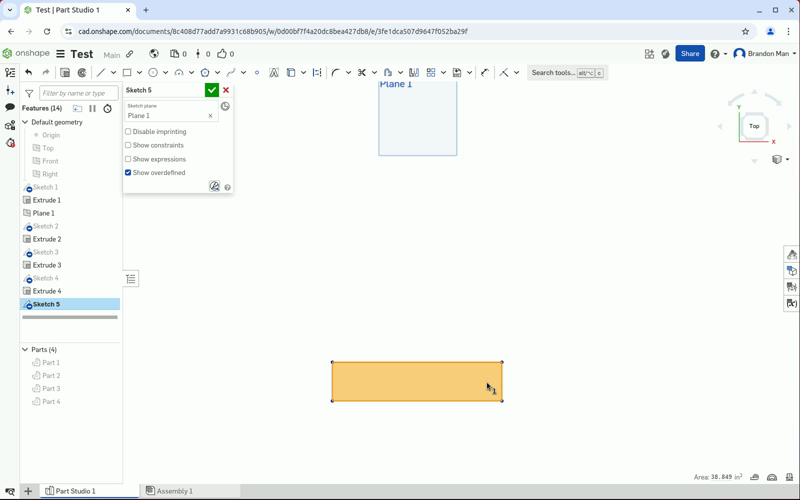
scroll(-6)
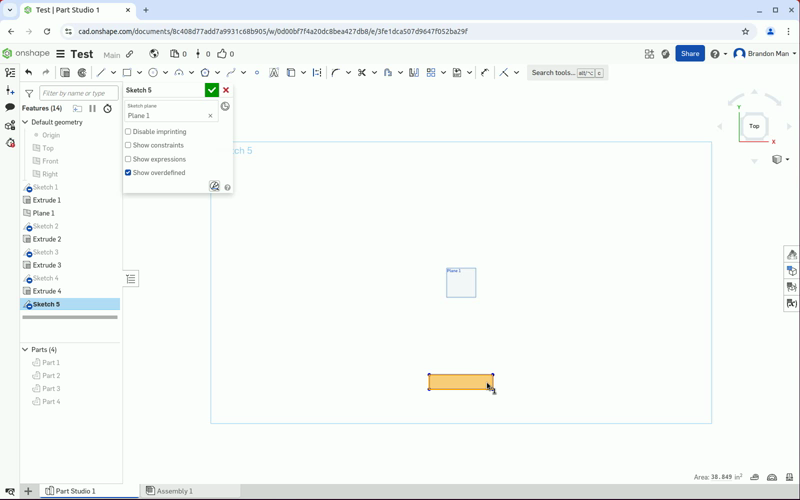
mouse_move(73, 352)
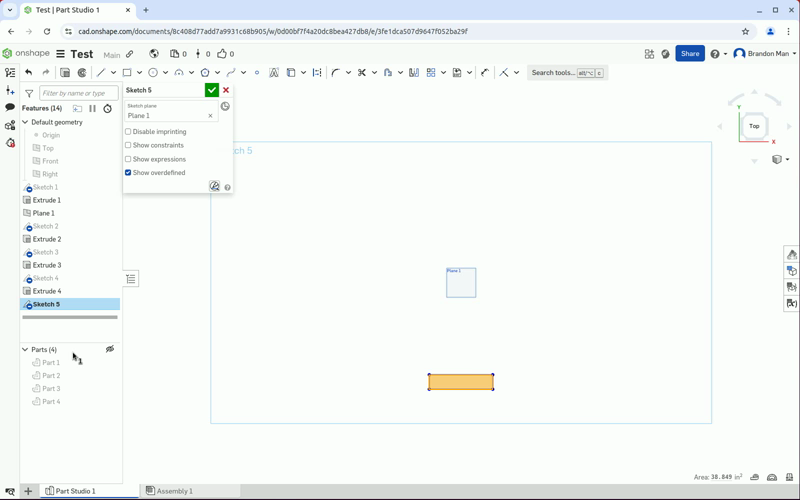
key(shift+y)
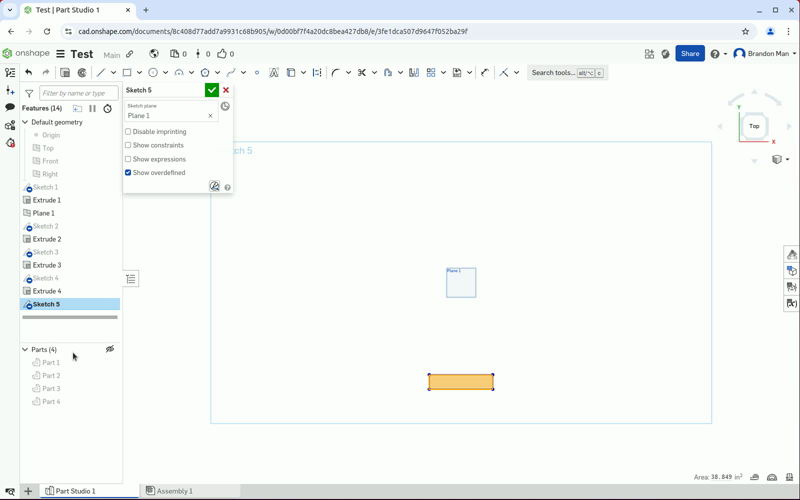
key(shift+e)
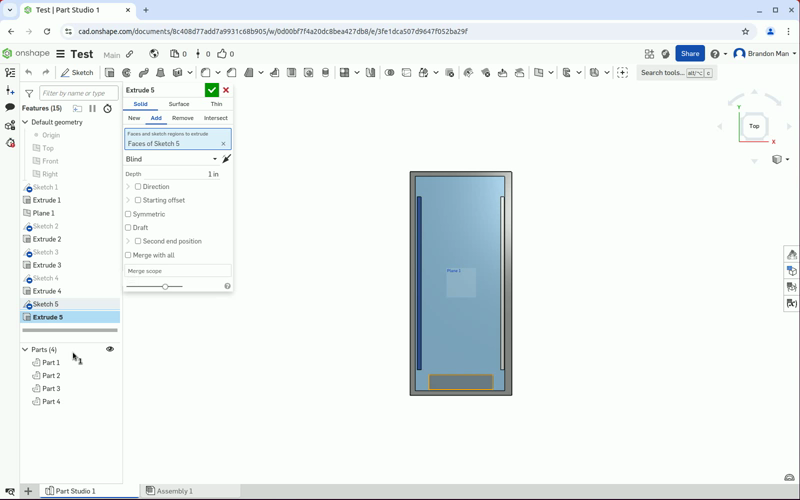
mouse_move(143, 106)
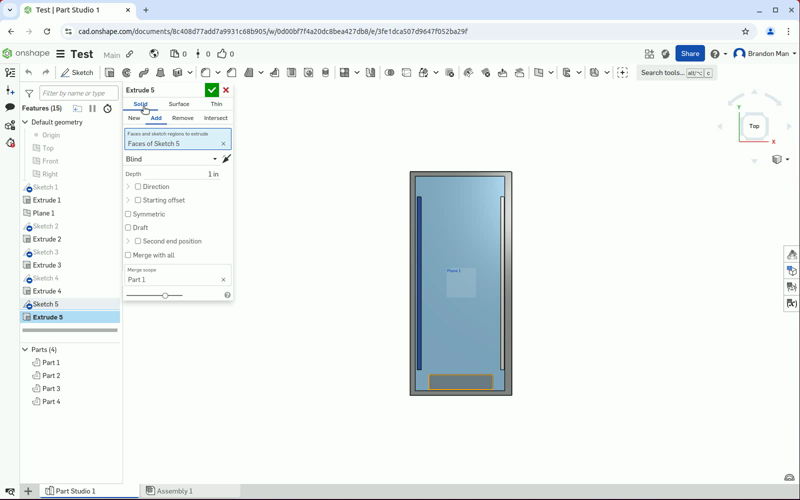
click(143, 106)
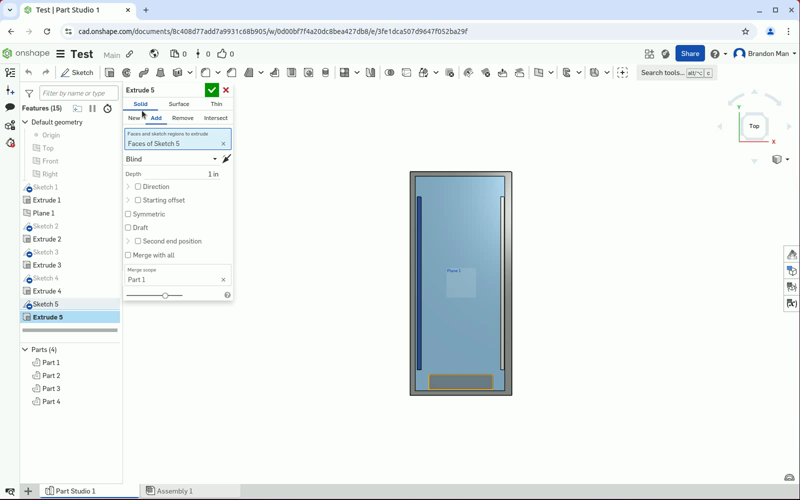
mouse_move(137, 120)
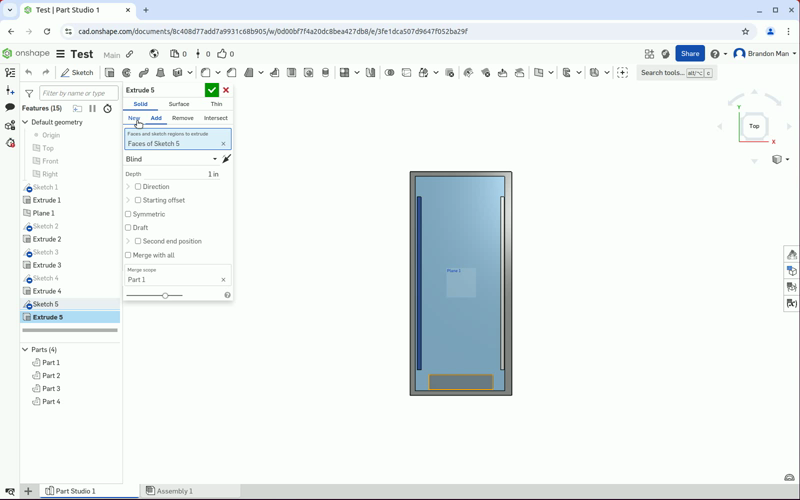
click(137, 120)
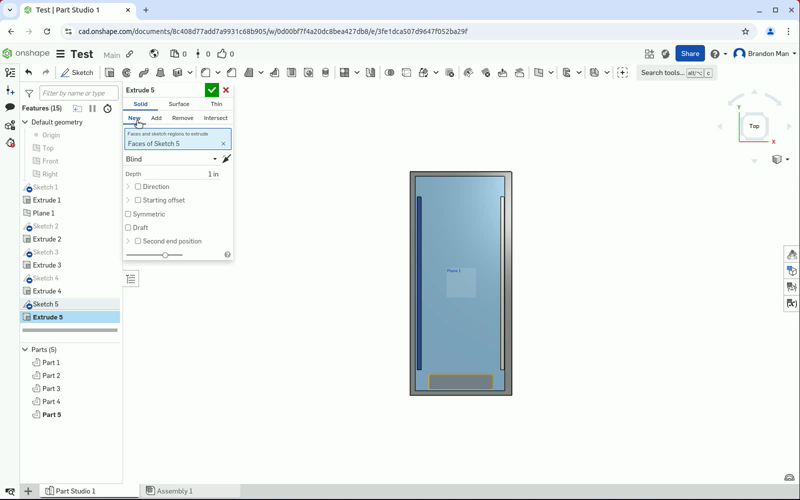
key(tab, 4)
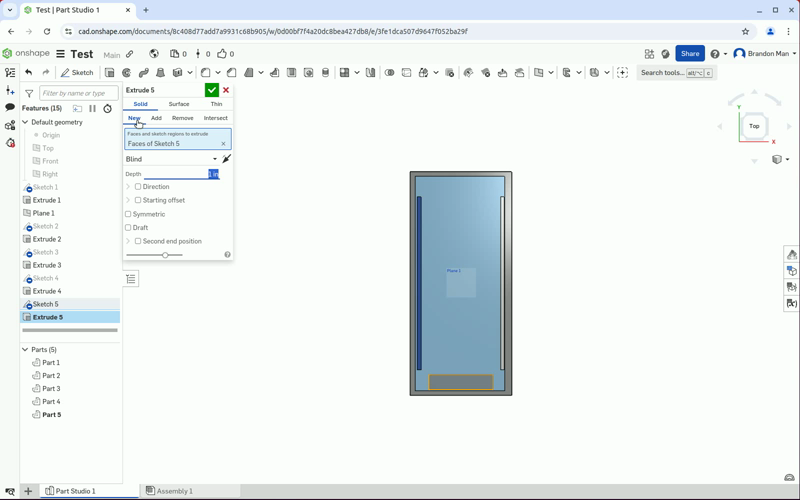
text(2.407)
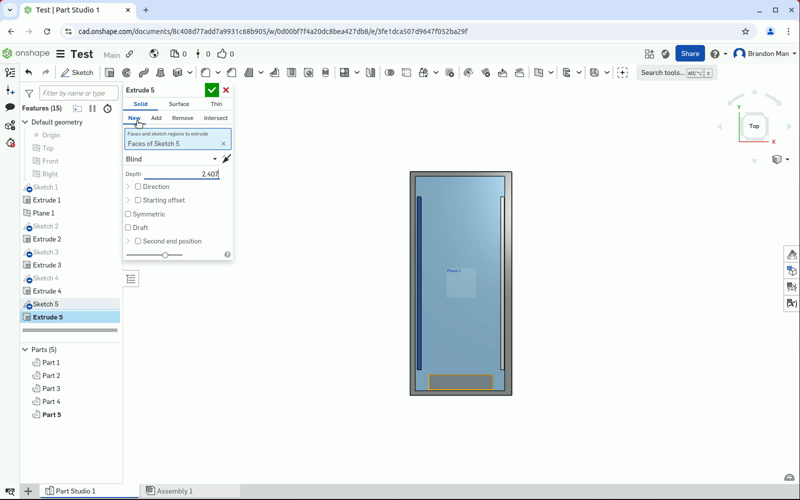
key(enter)
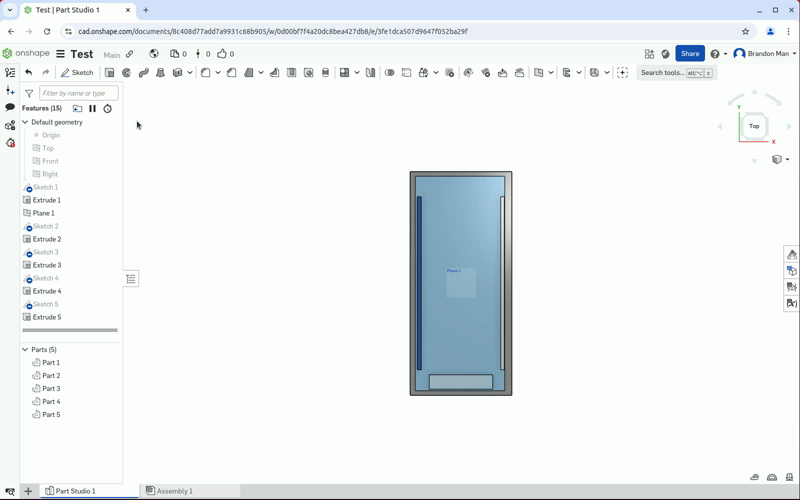
key(shift+h)
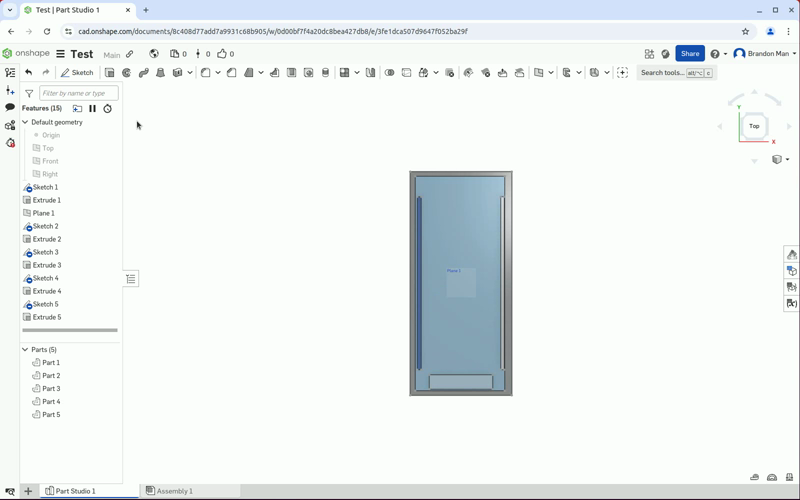
key(shift+h)
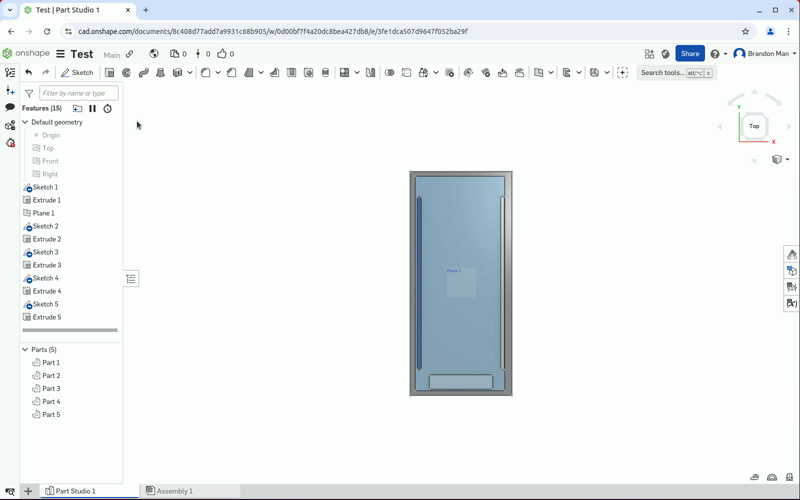
key(shift+7)
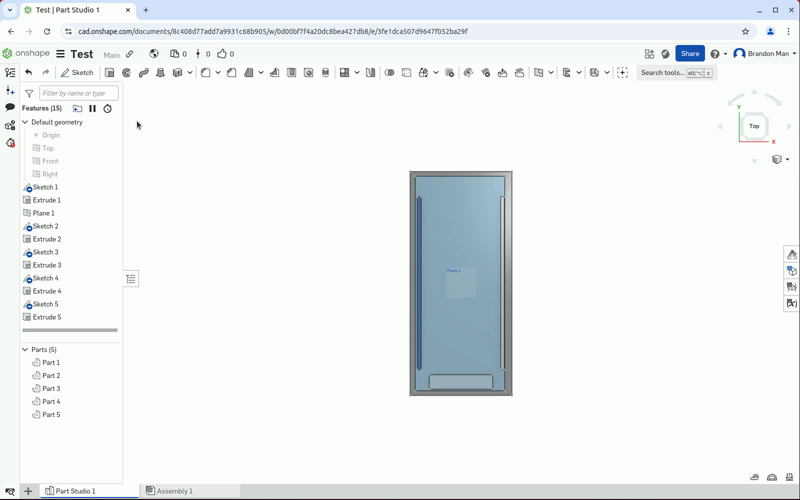
key(up, 3)
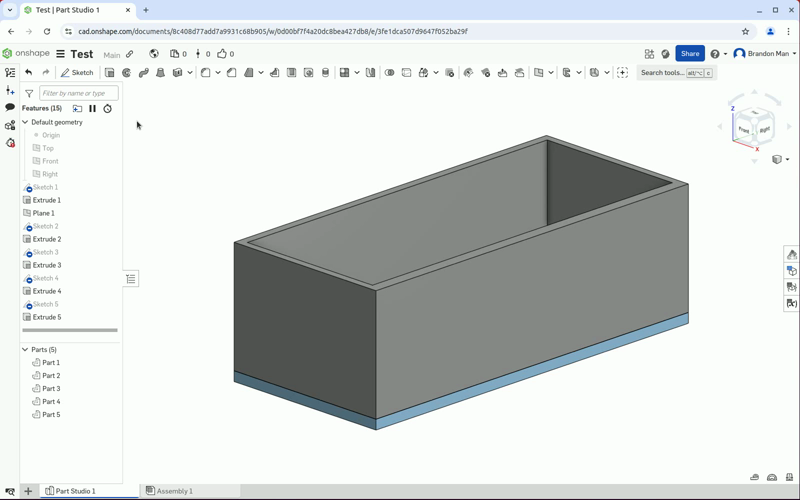
key(left, 3)
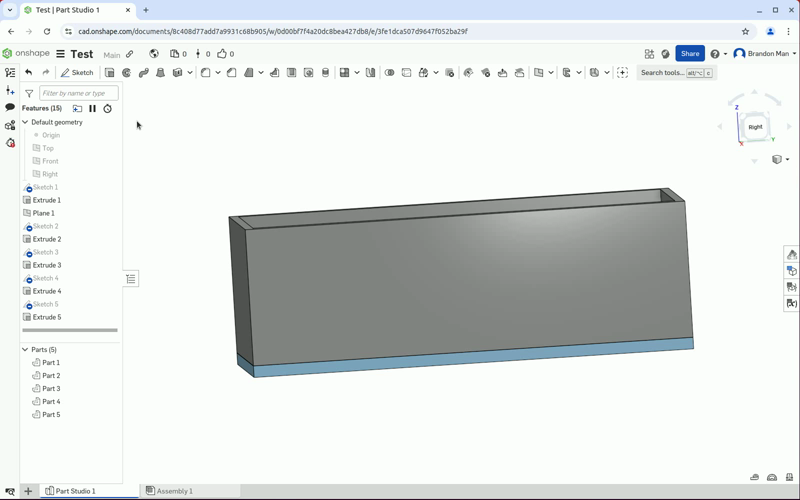
key(right, 3)
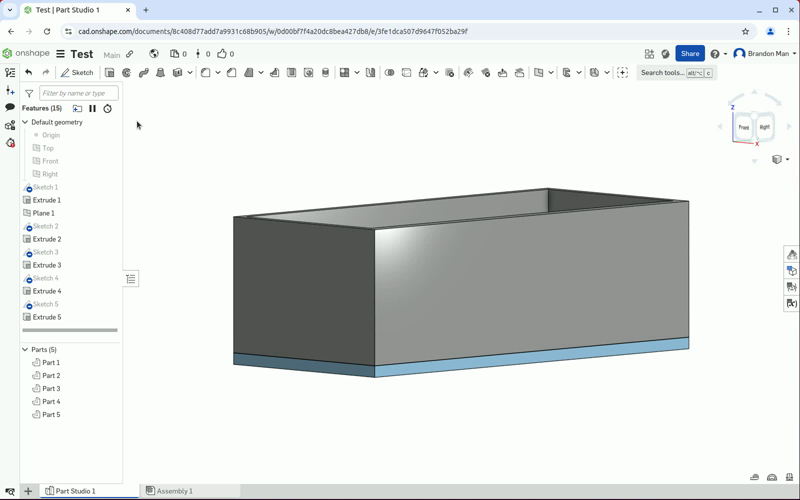
key(down, 3)
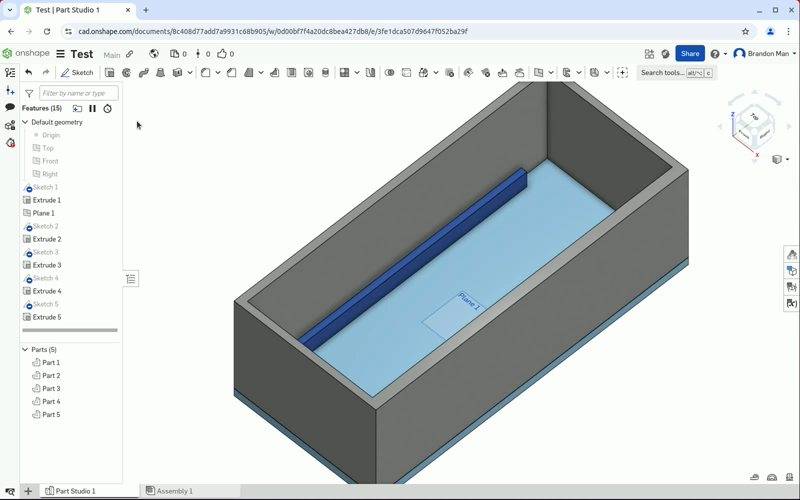
mouse_move(73, 189)
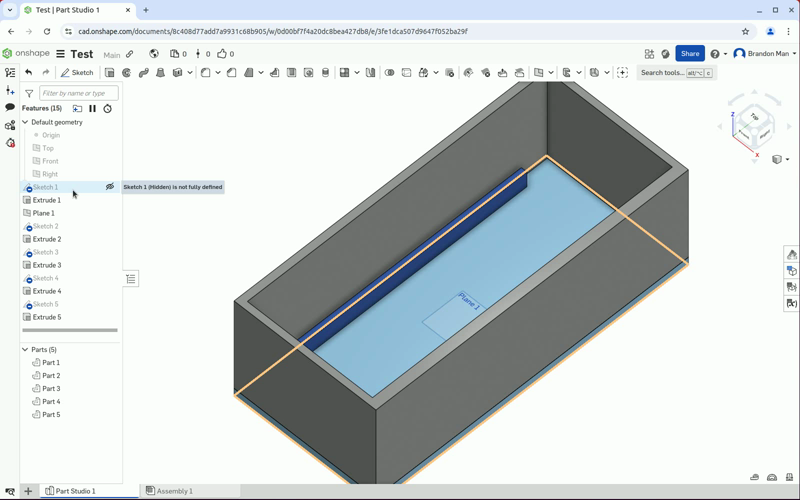
click(73, 189)